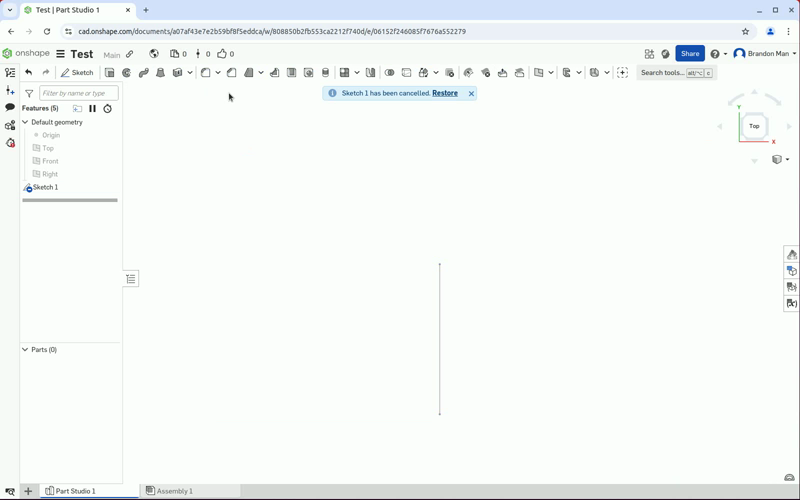
key(shift+h)
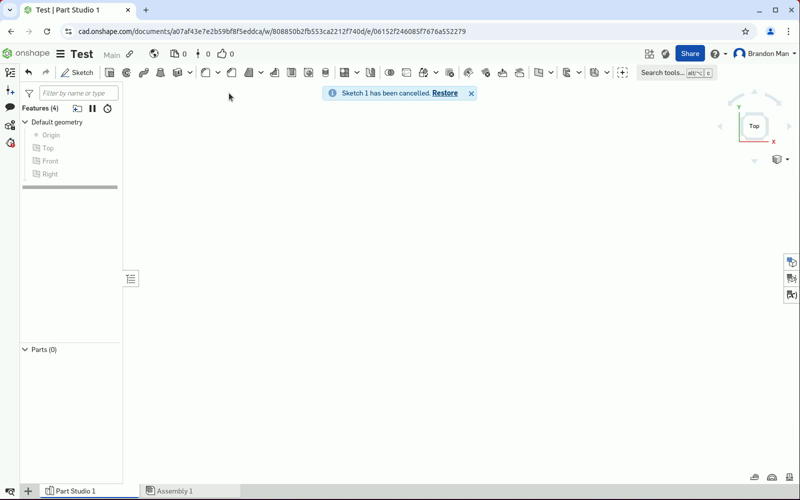
mouse_move(73, 352)
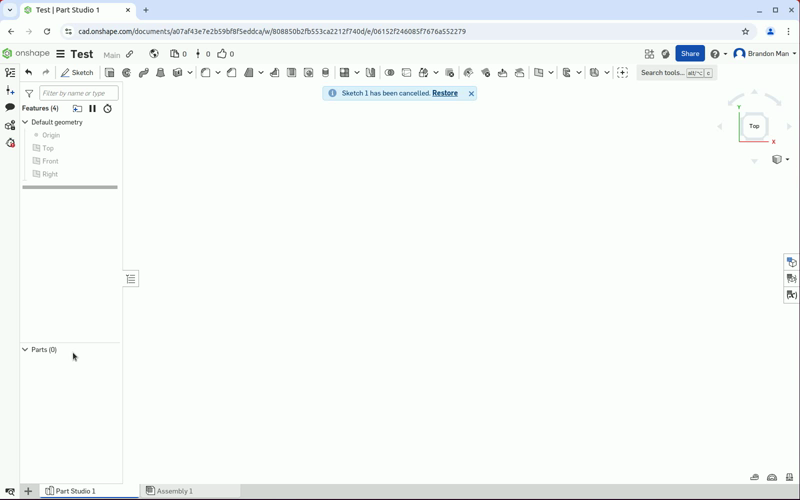
key(y)
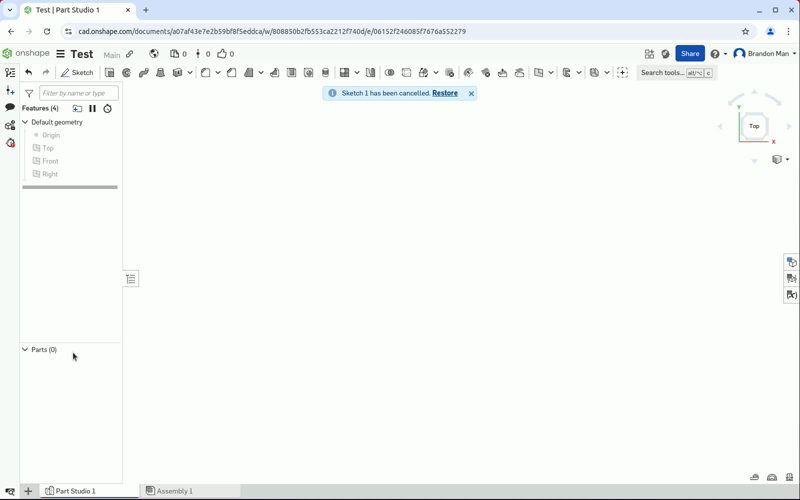
key(shift+p)
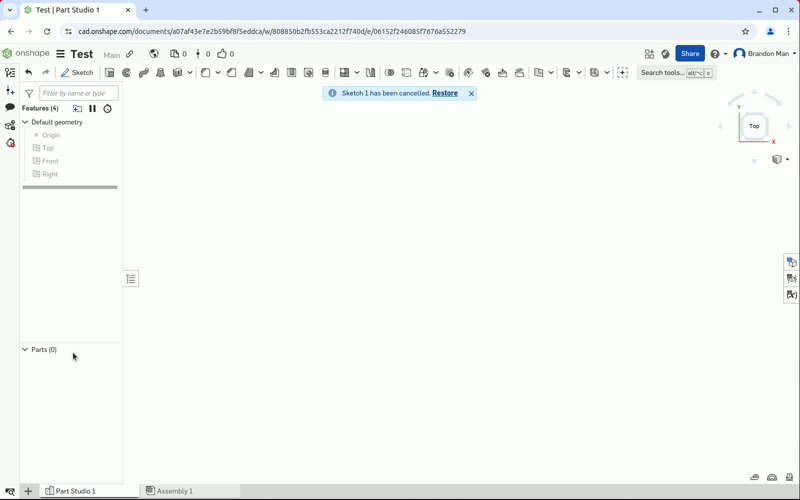
key(space)
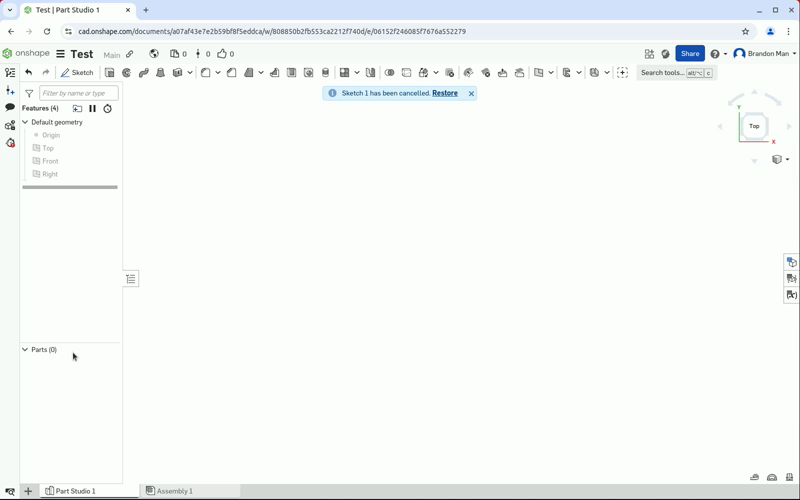
key_down(shift)
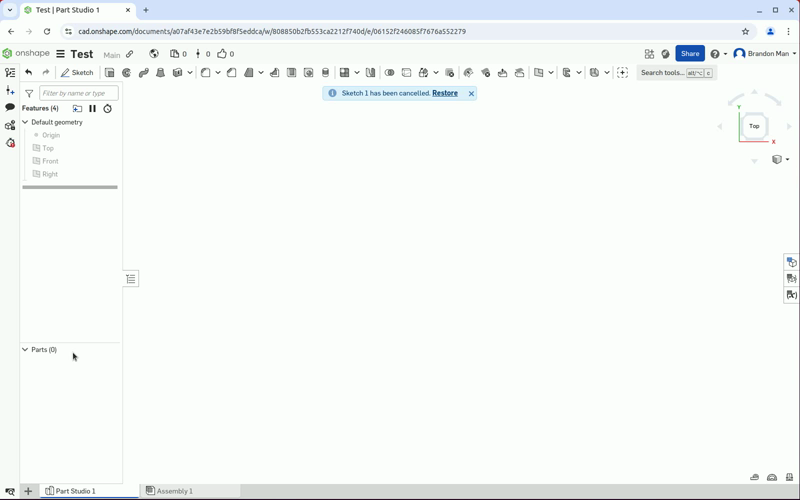
key(up)
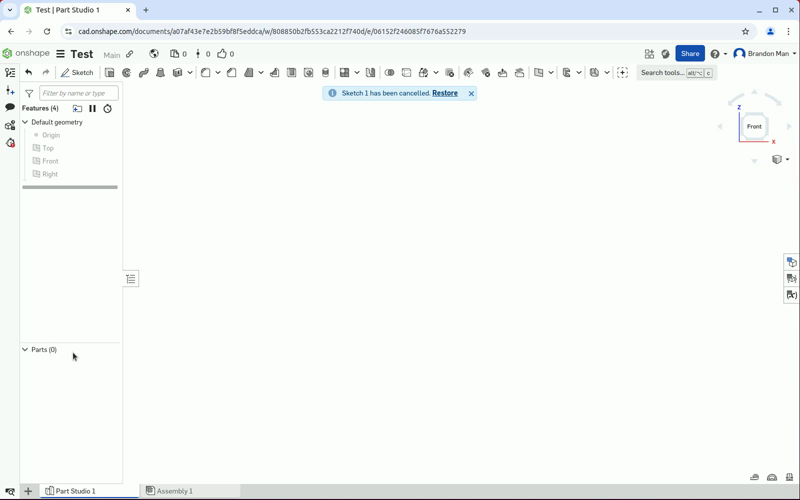
key_up(shift)
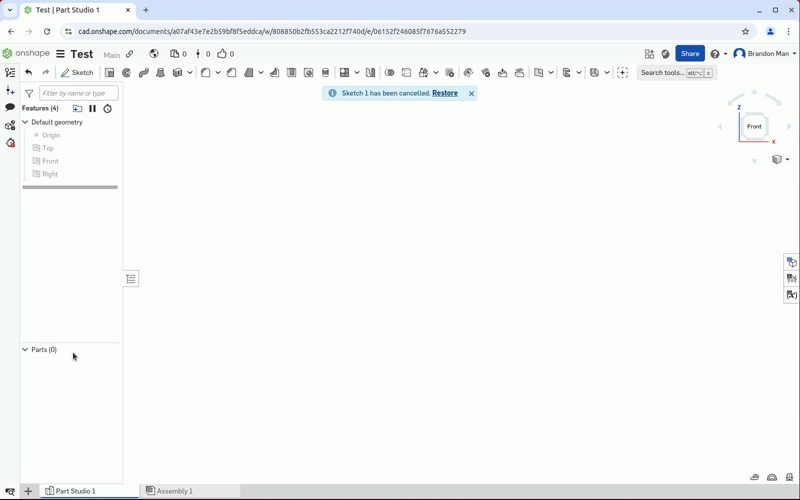
mouse_move(73, 352)
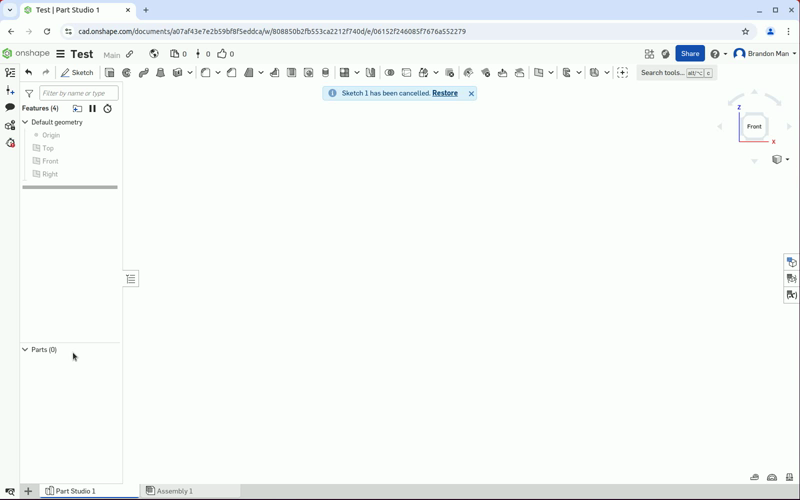
key(shift+y)
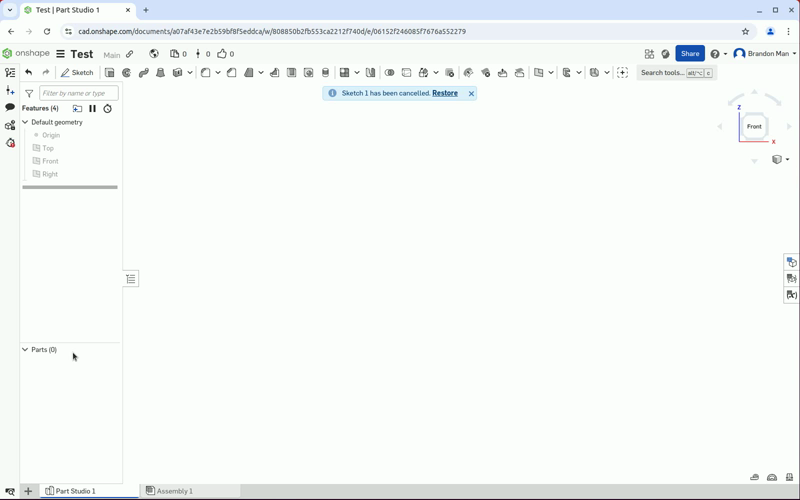
key(shift+s)
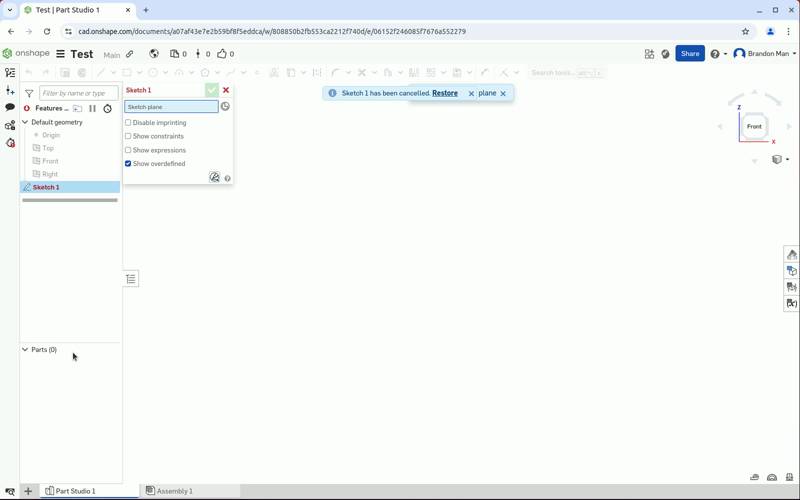
mouse_move(73, 163)
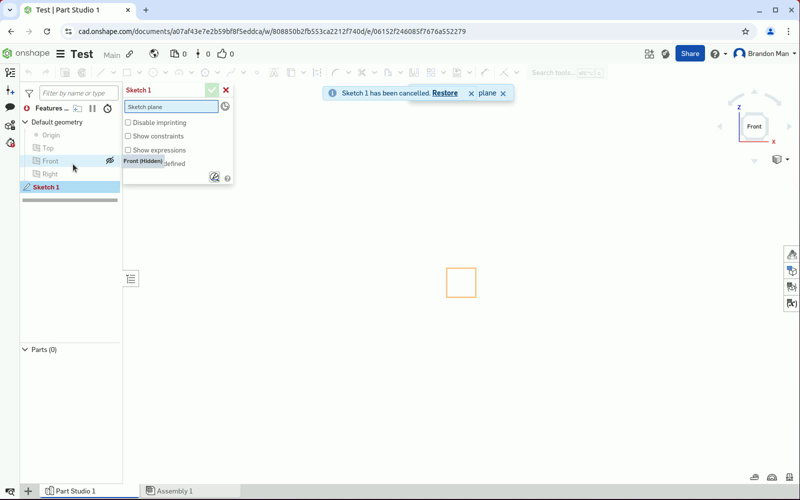
click(73, 163)
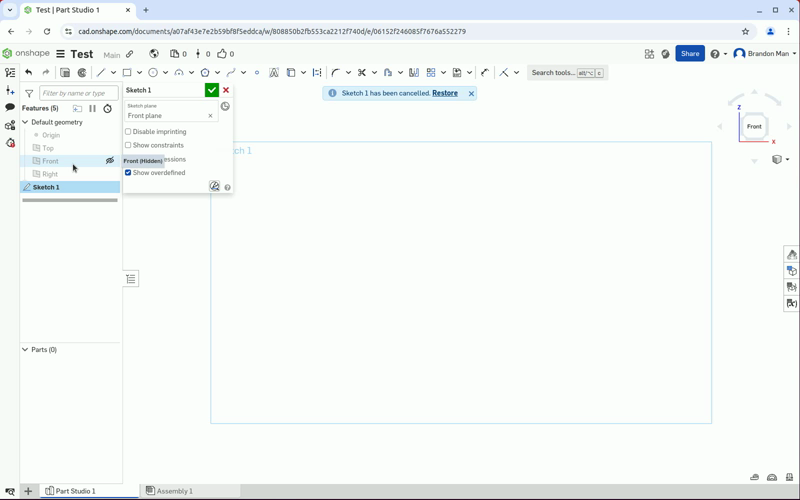
mouse_move(73, 352)
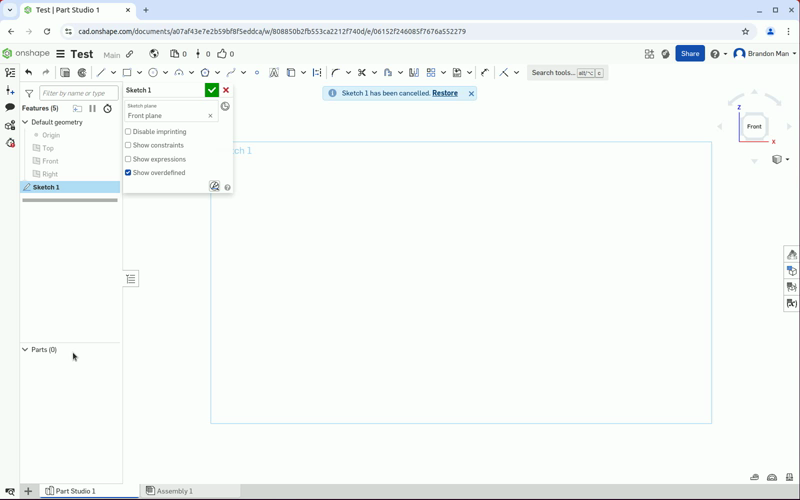
key(y)
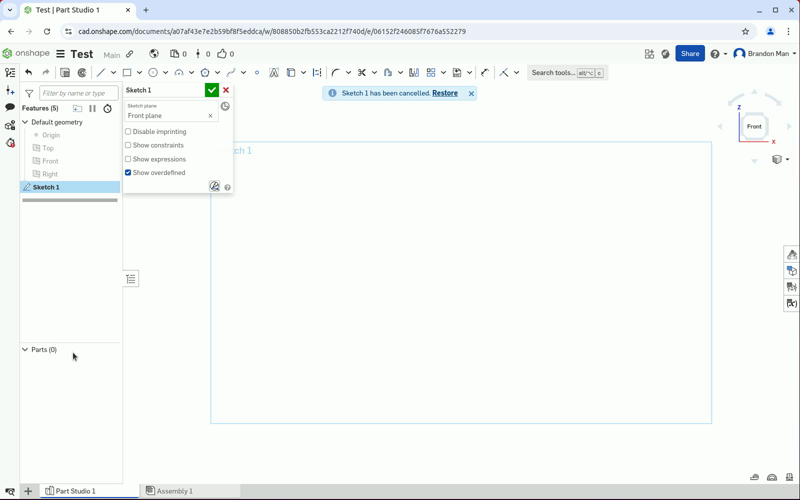
key(c)
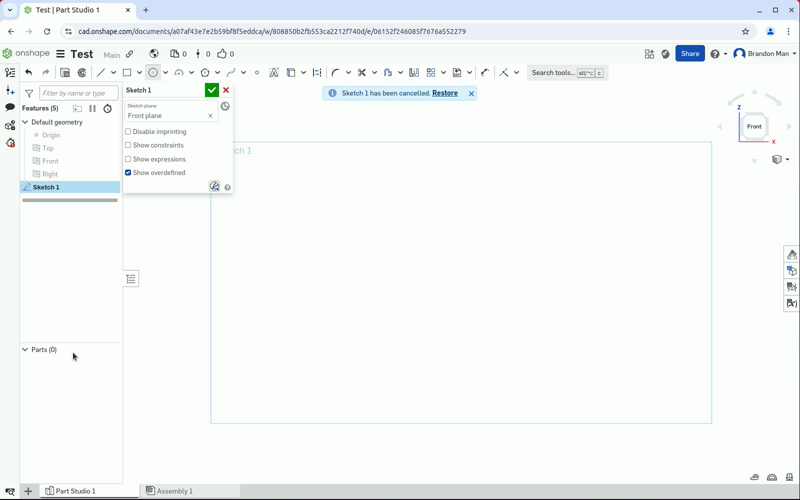
key_down(shift)
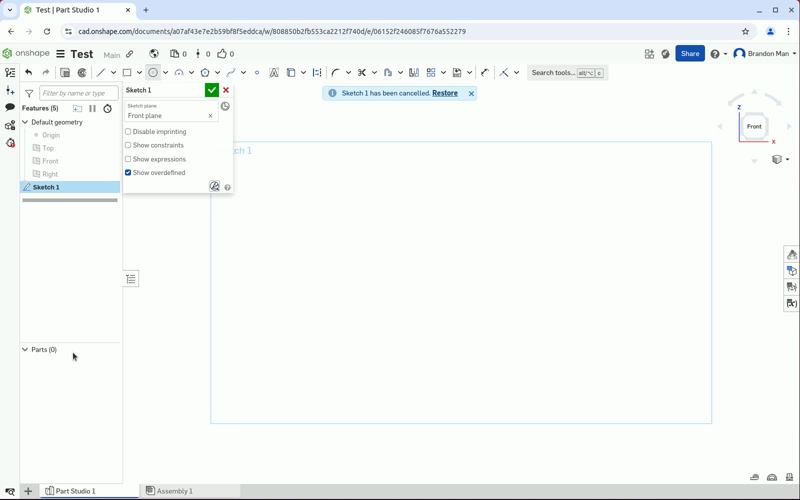
mouse_move(461, 282)
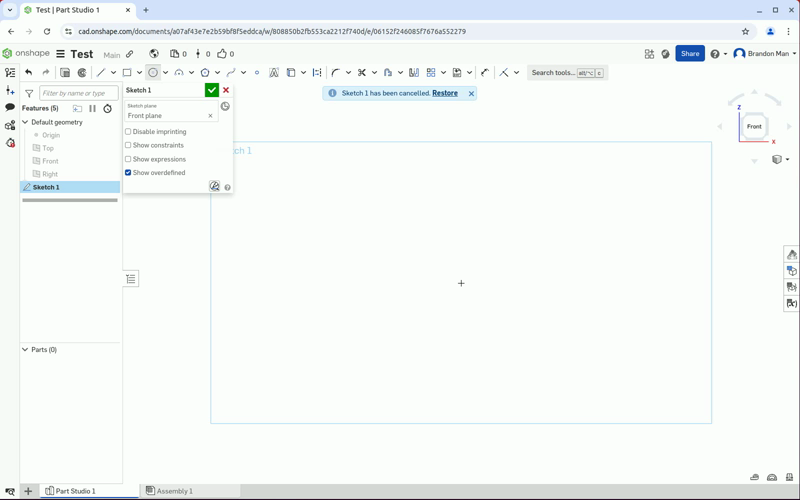
click(461, 282)
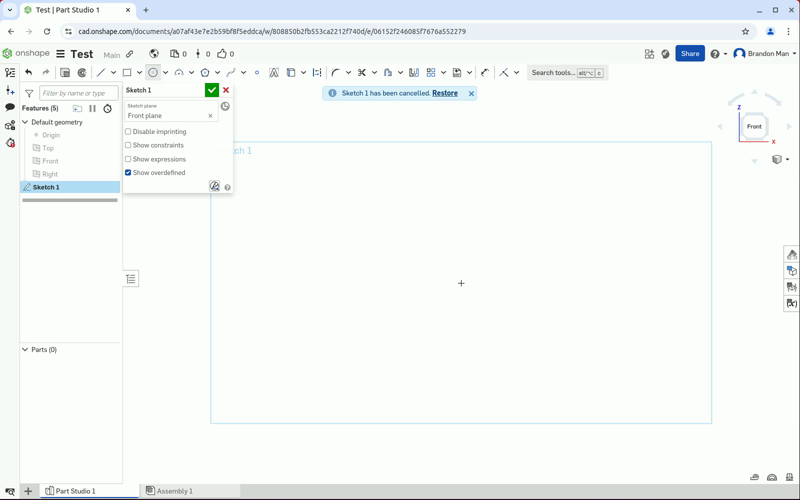
key_up(shift)
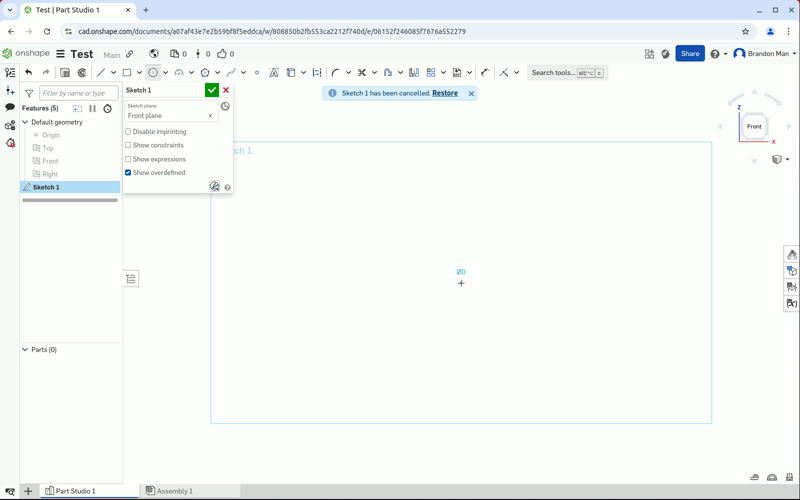
mouse_move(467, 282)
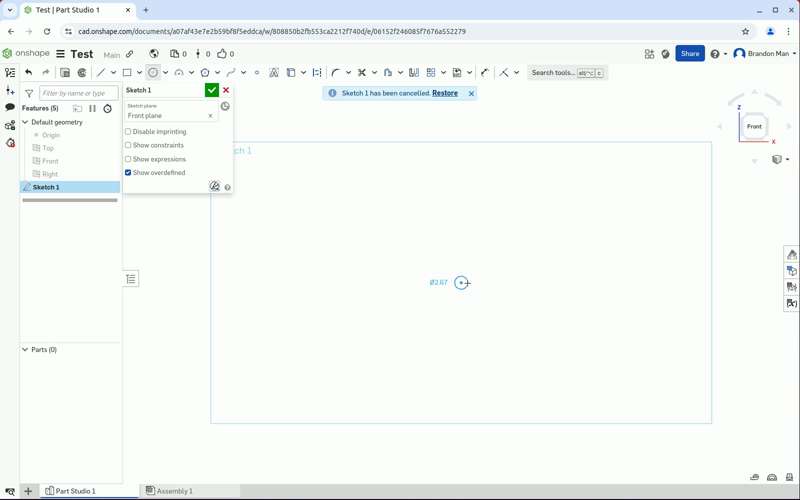
click(467, 282)
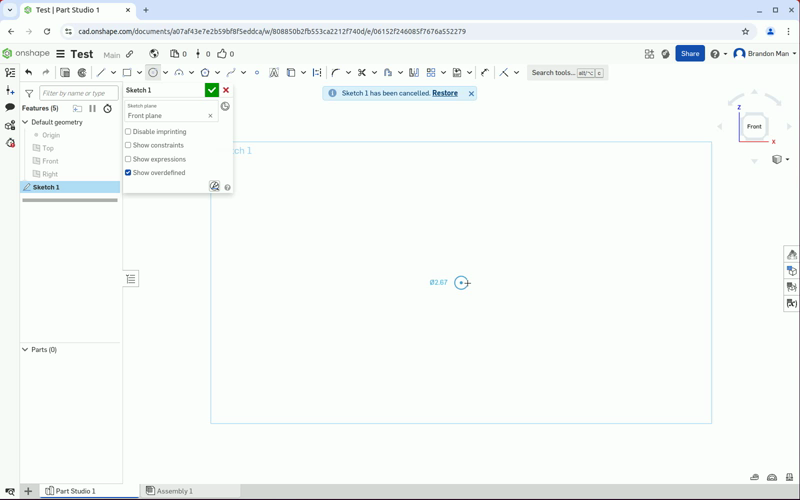
key(esc)
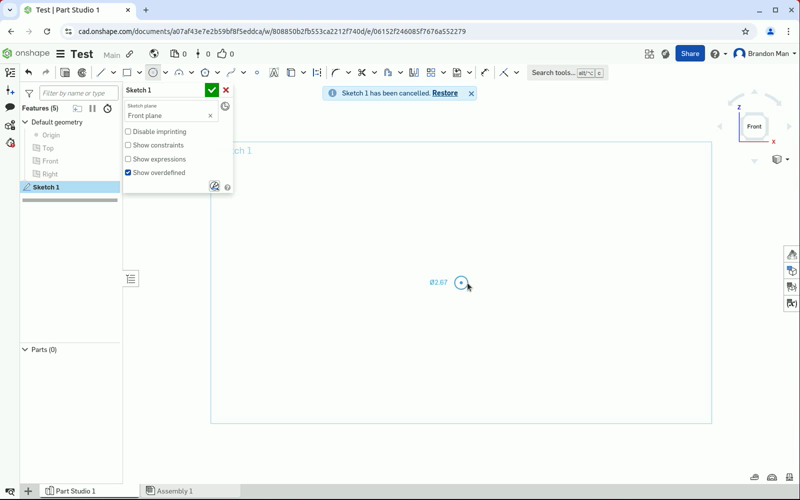
mouse_move(460, 288)
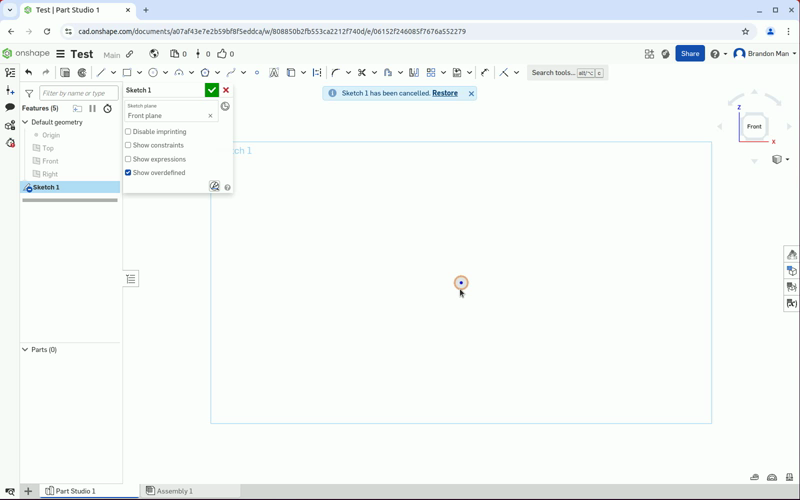
scroll(6)
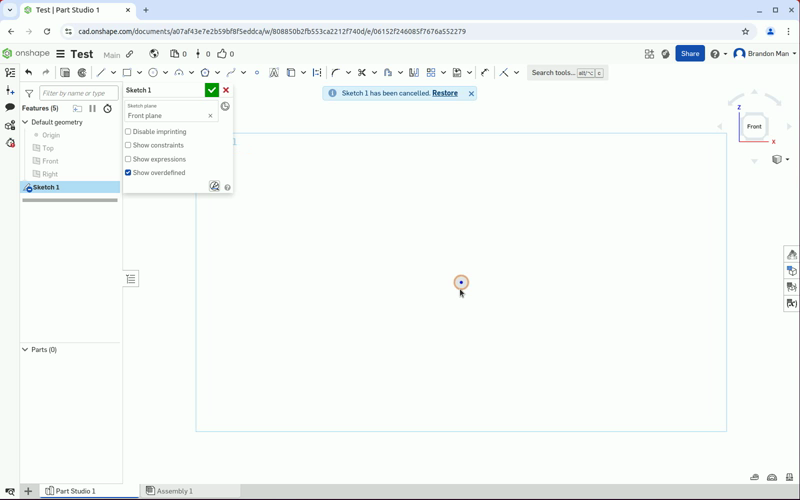
scroll(6)
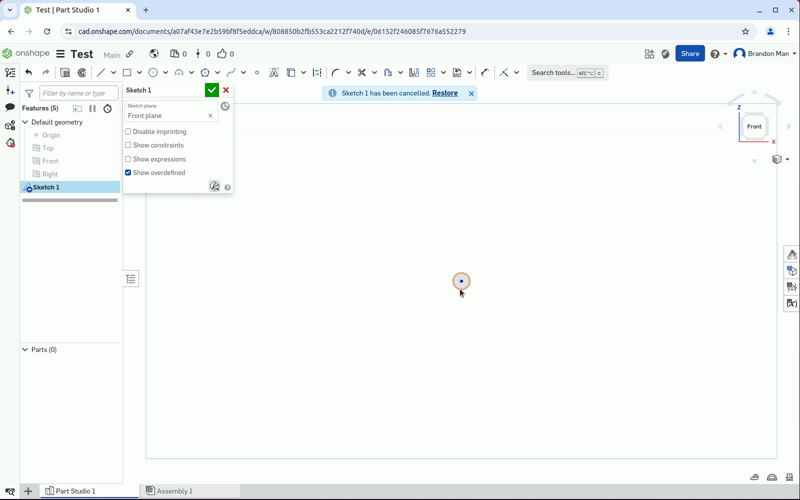
scroll(6)
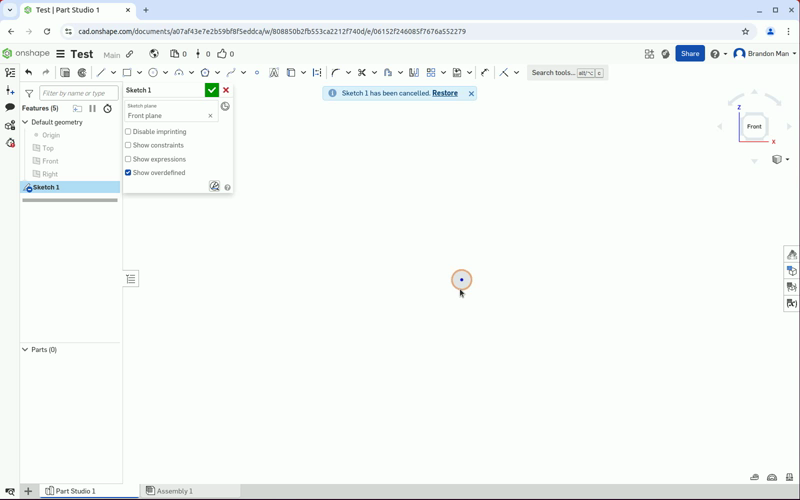
scroll(6)
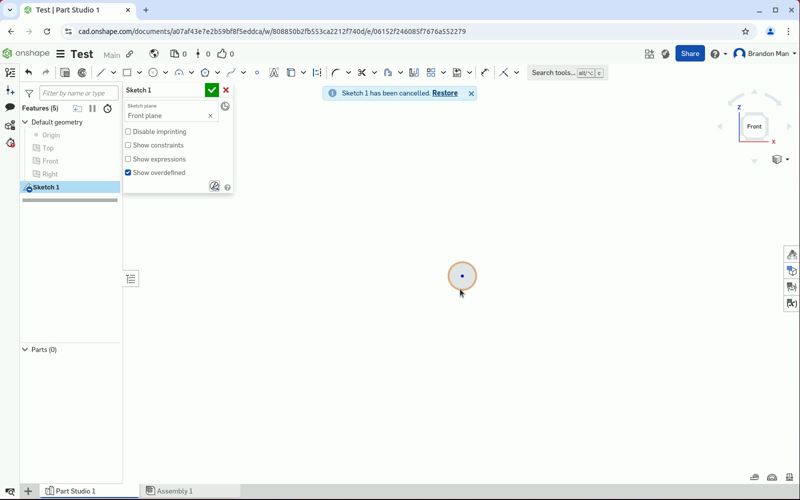
scroll(6)
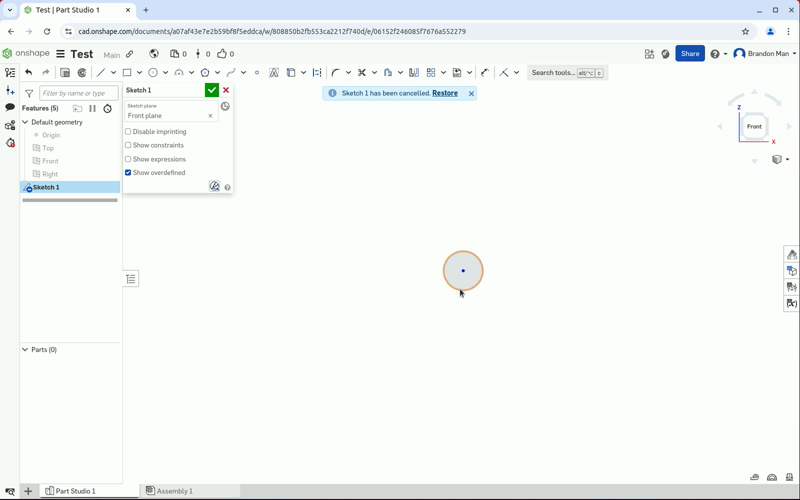
scroll(6)
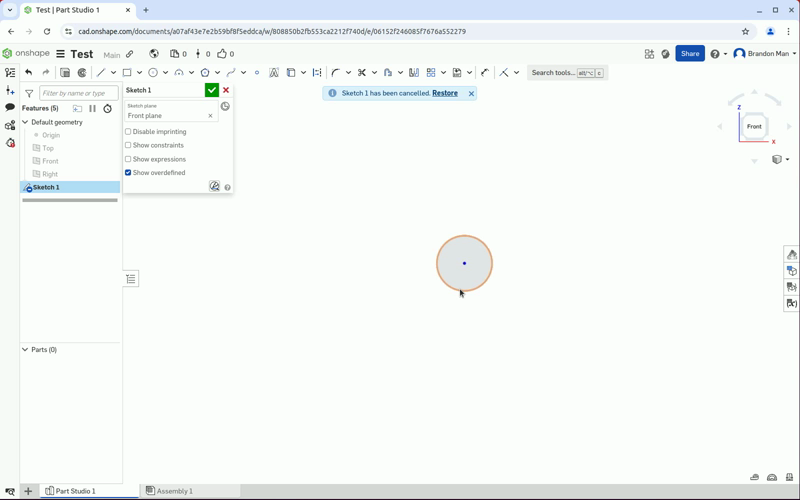
scroll(6)
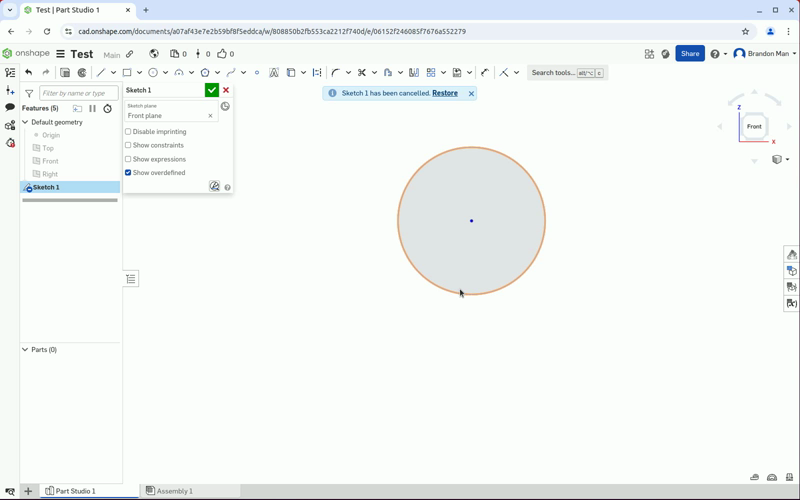
click(460, 288)
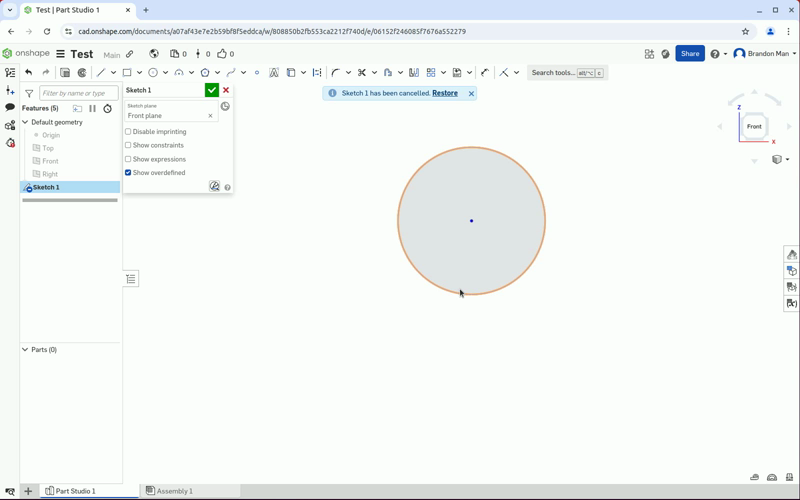
scroll(-6)
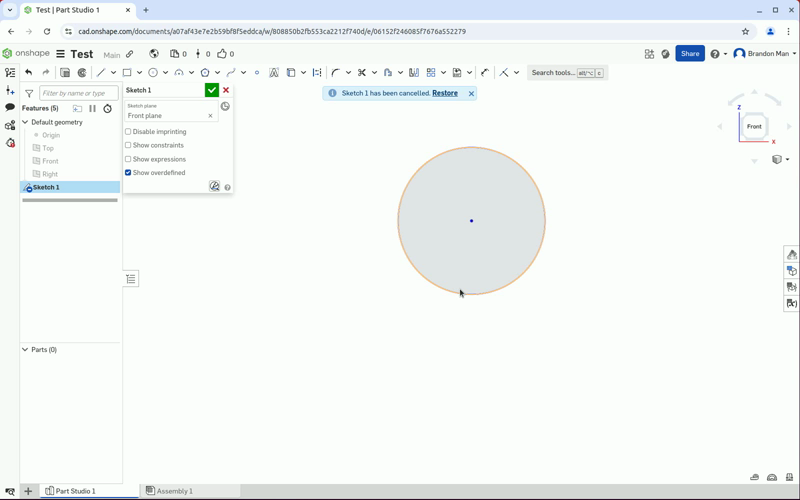
scroll(-6)
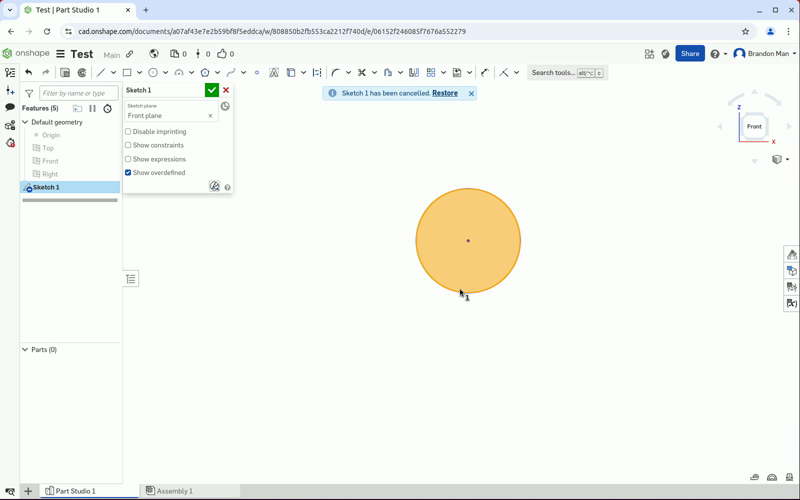
scroll(-6)
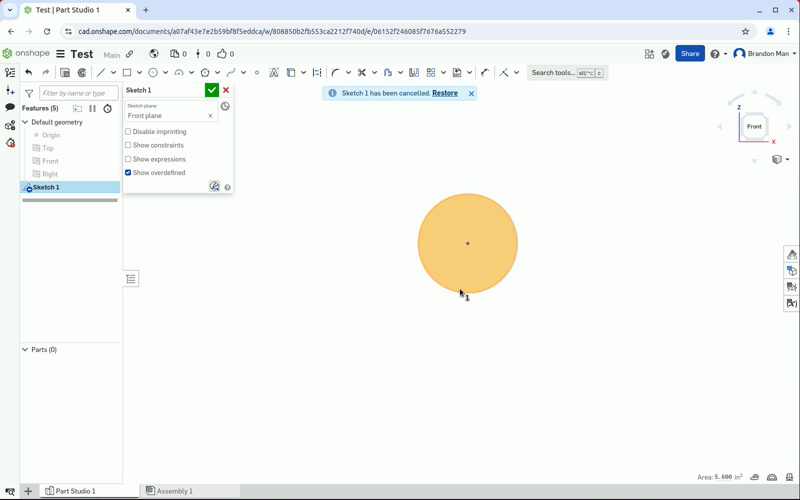
scroll(-6)
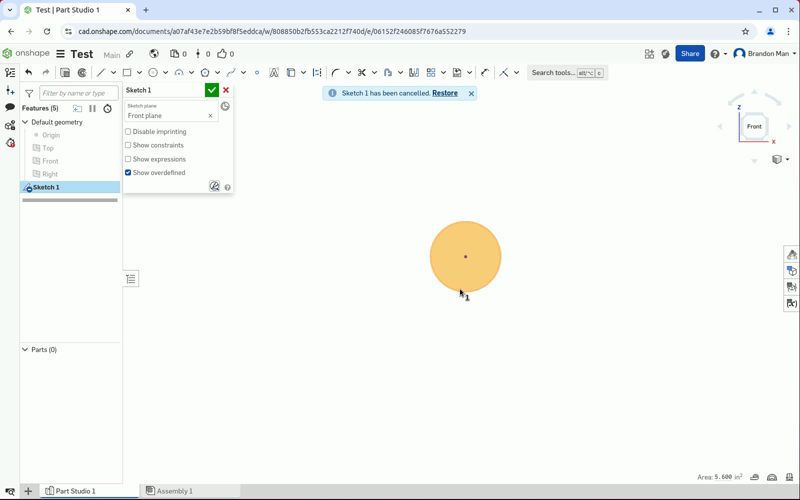
scroll(-6)
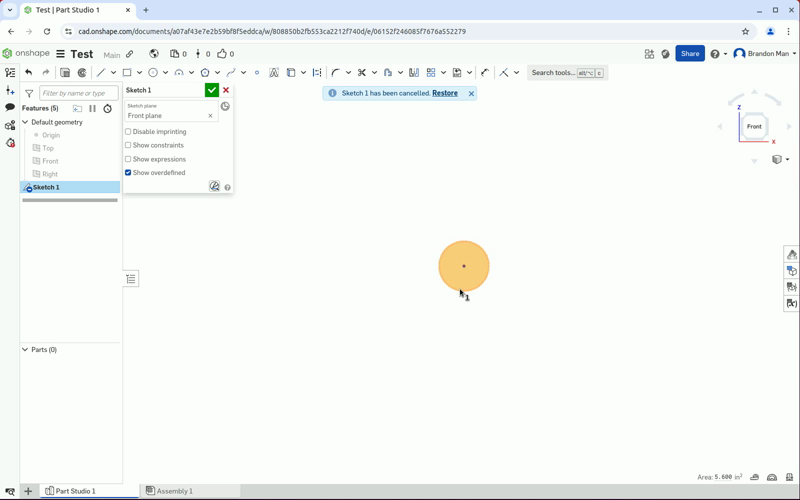
scroll(-6)
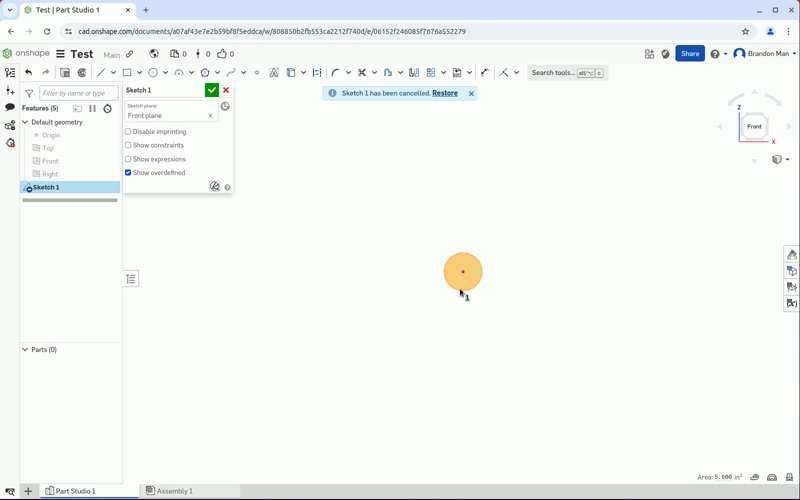
scroll(-6)
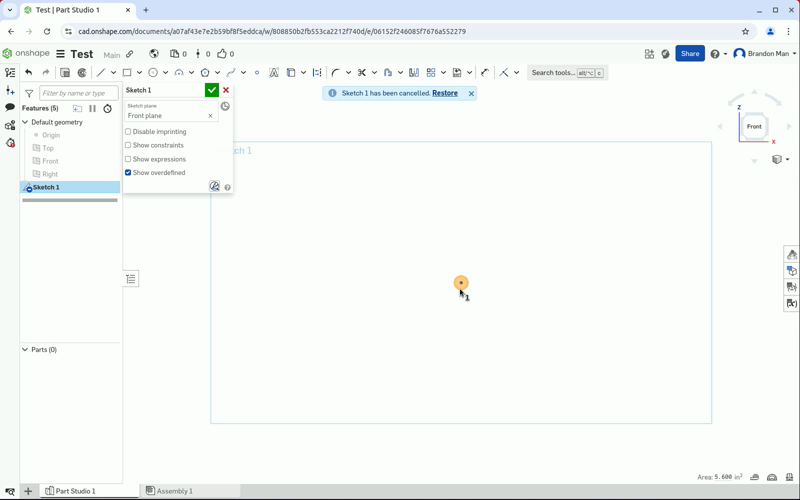
mouse_move(73, 352)
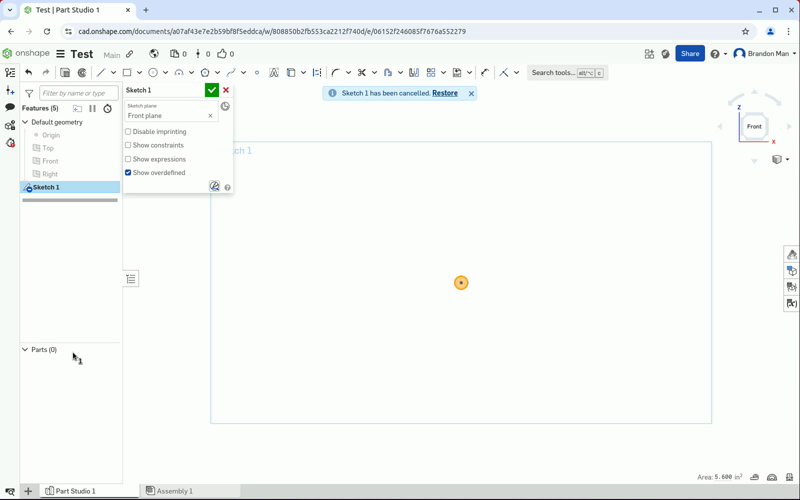
key(shift+y)
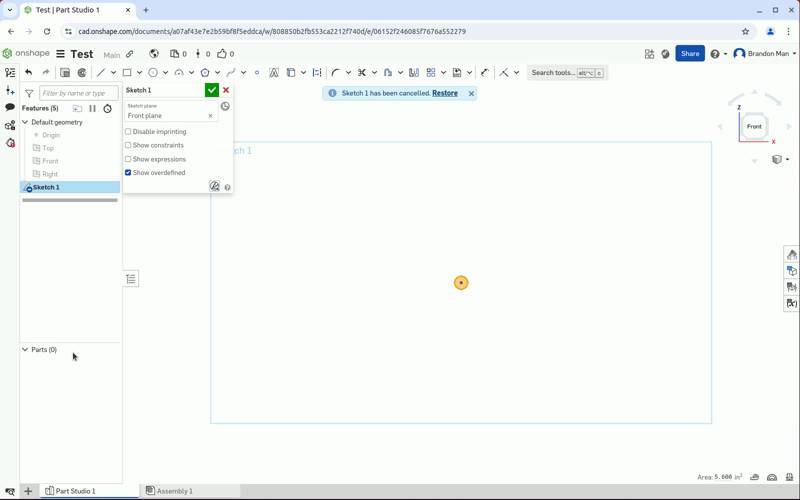
key(shift+e)
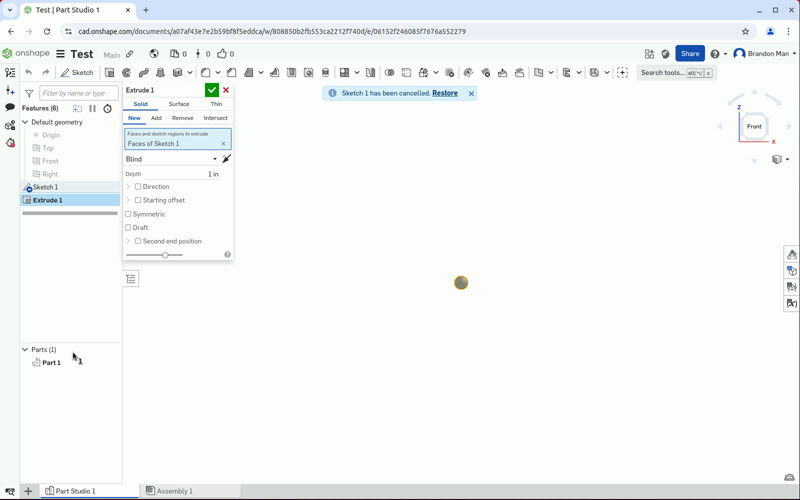
mouse_move(143, 106)
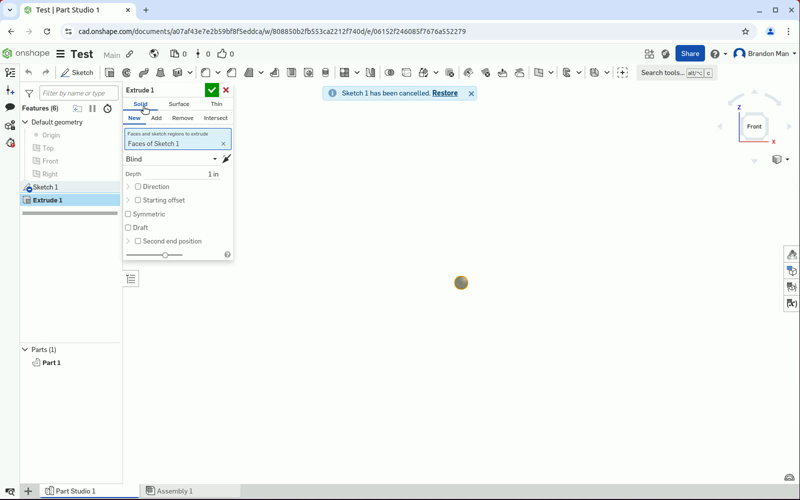
click(143, 106)
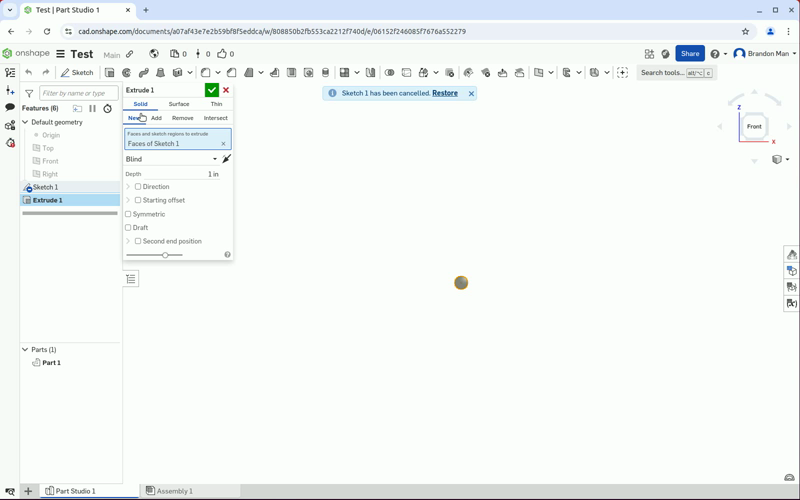
mouse_move(137, 120)
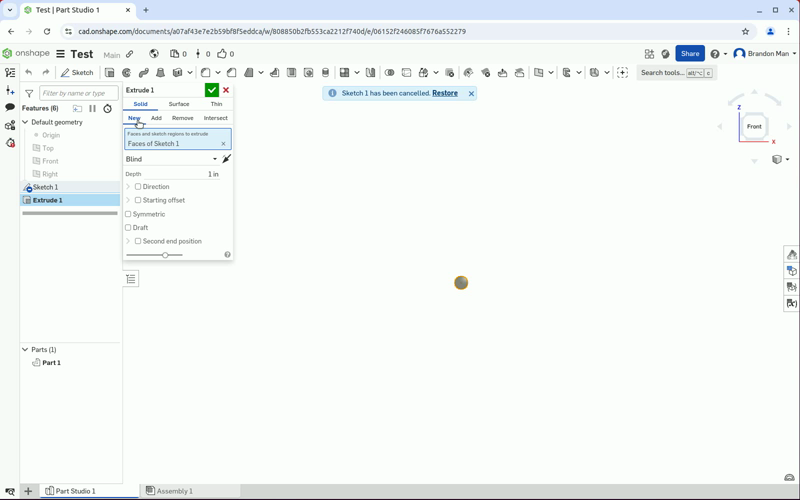
click(137, 120)
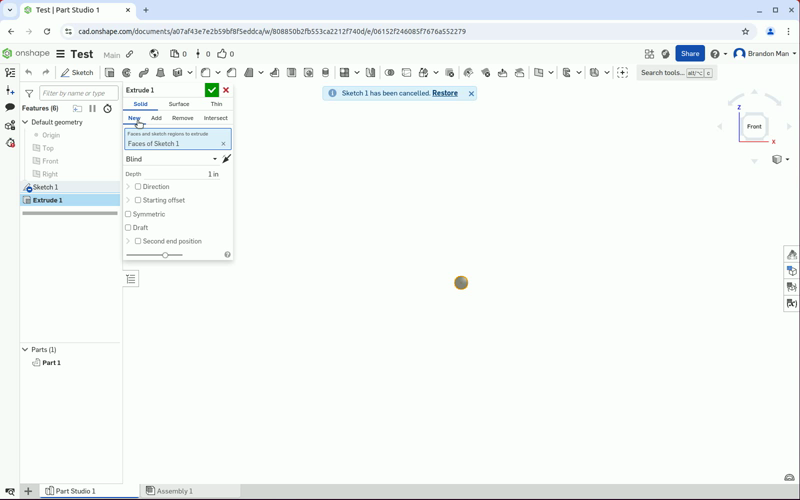
key(tab, 4)
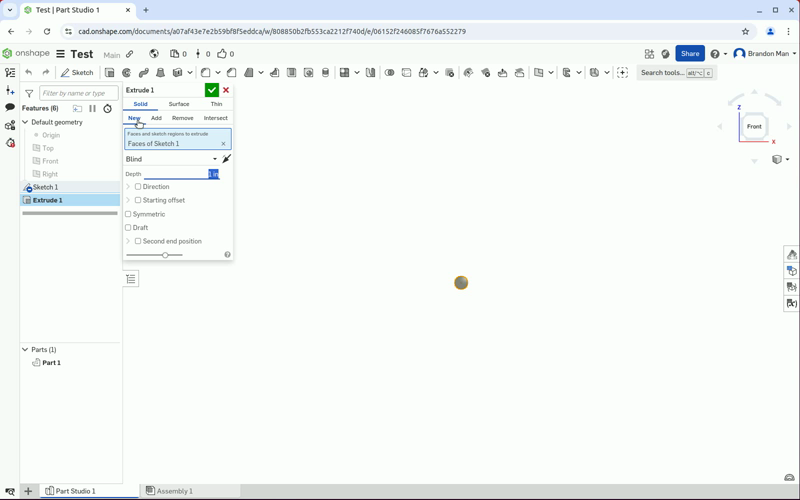
text(0.722)
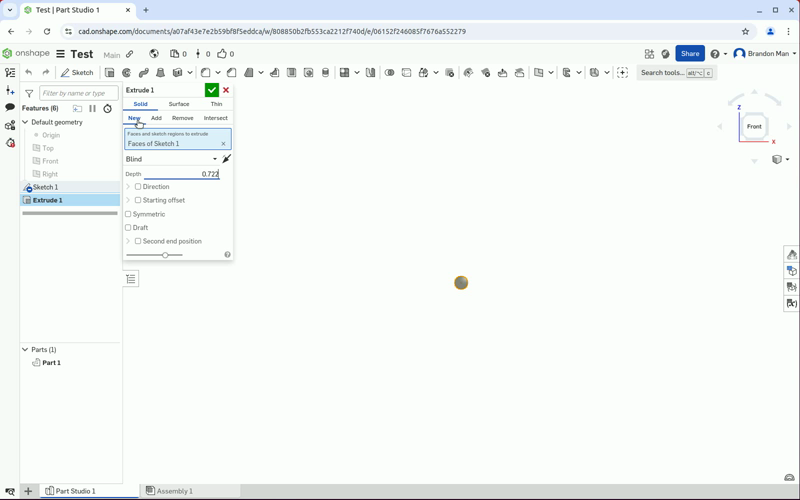
key(enter)
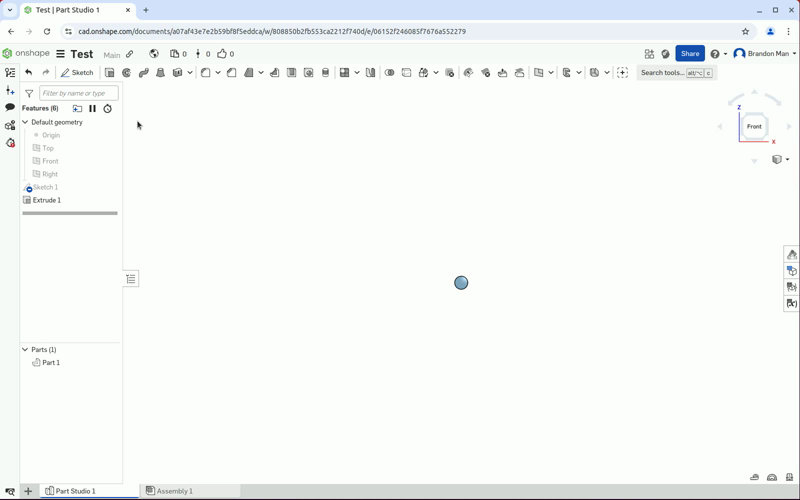
key(shift+h)
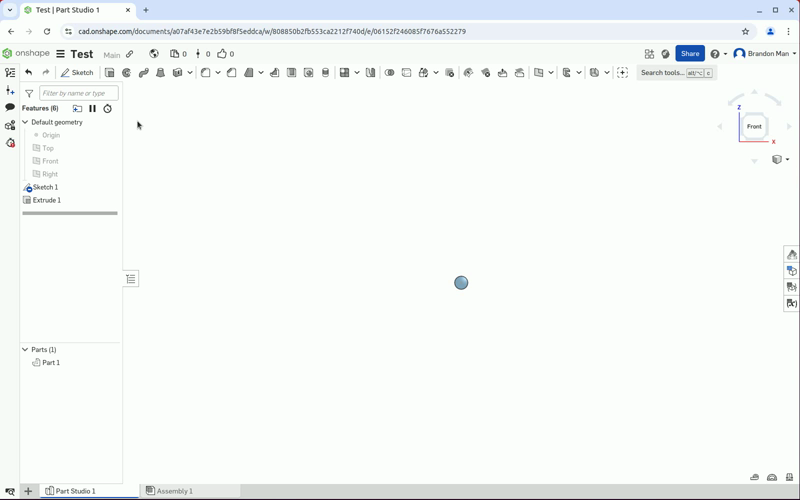
key(shift+h)
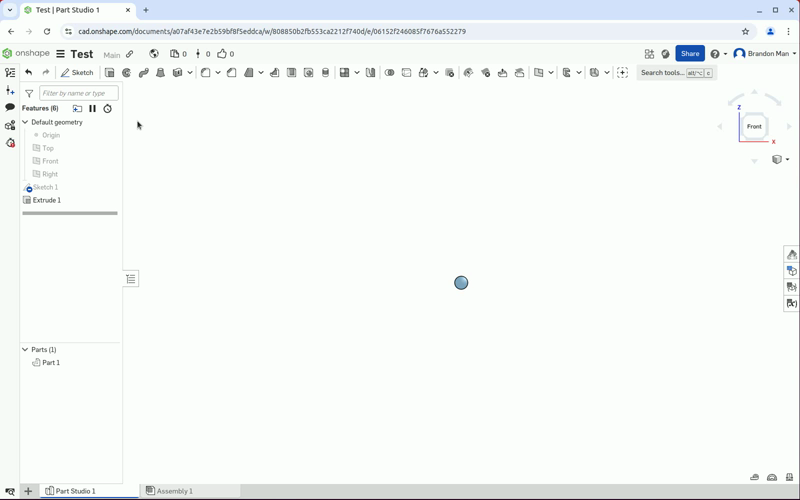
mouse_move(73, 189)
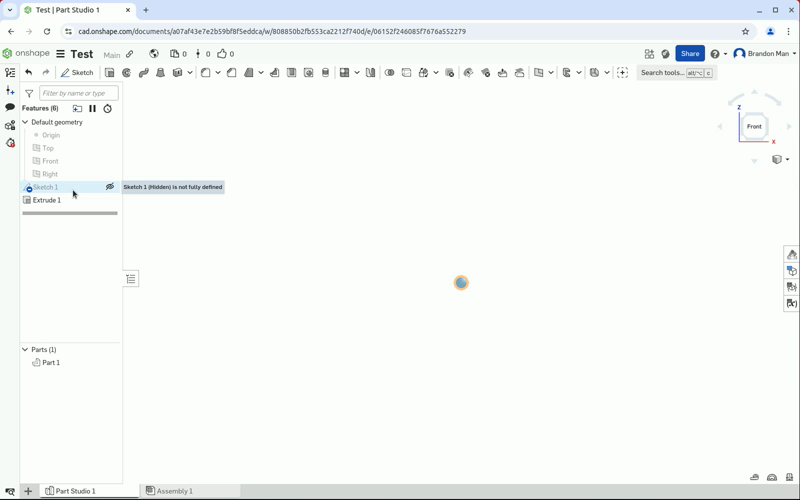
click(73, 189)
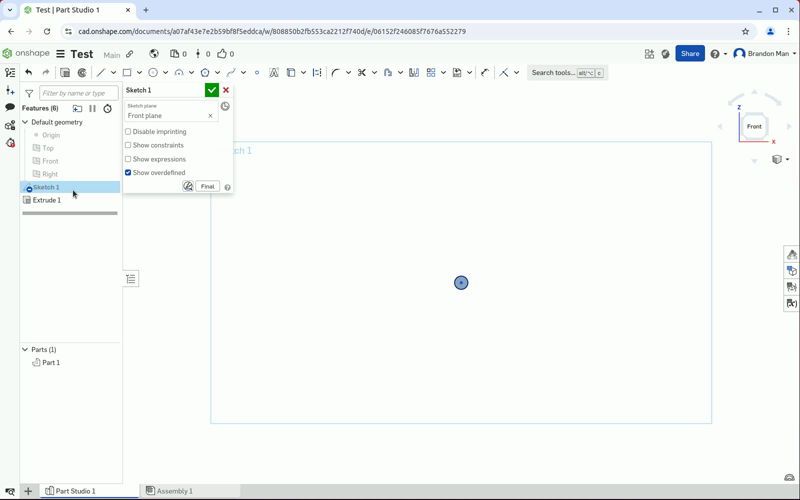
mouse_move(229, 92)
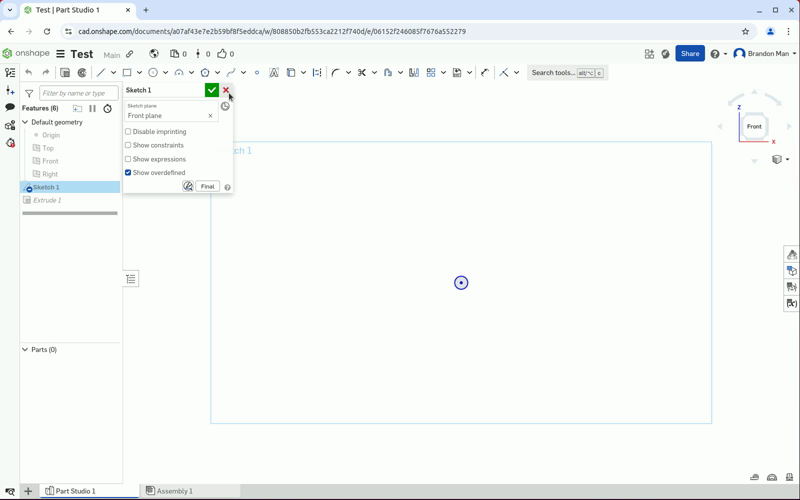
click(229, 92)
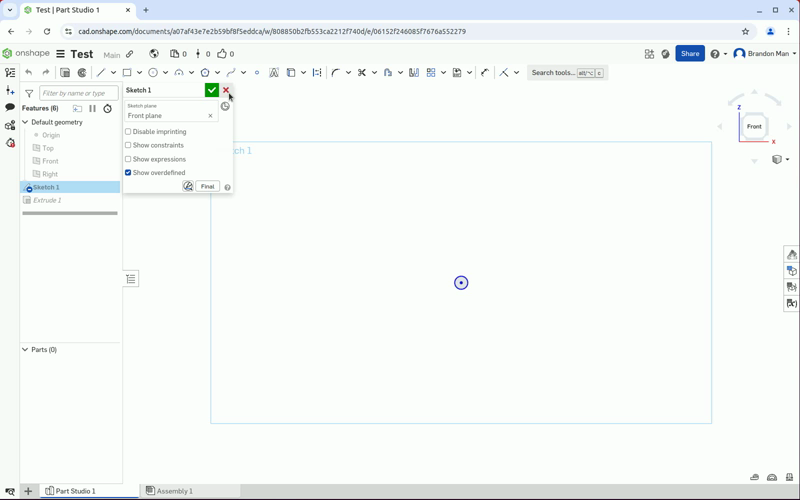
key(shift+s)
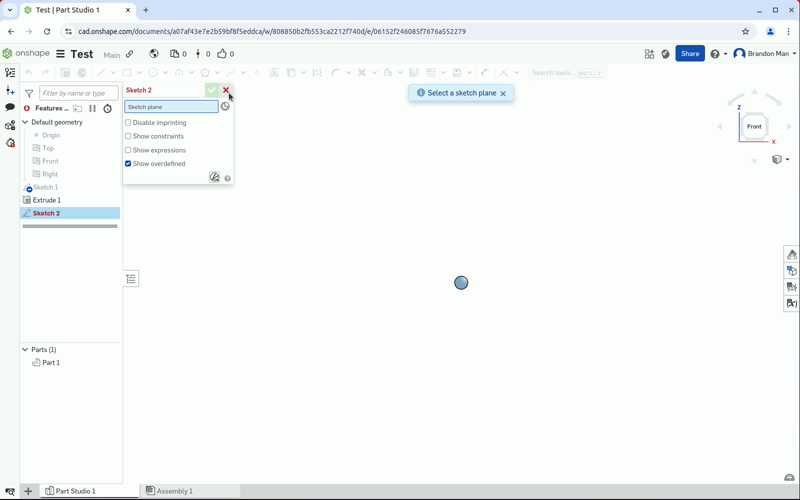
mouse_move(73, 163)
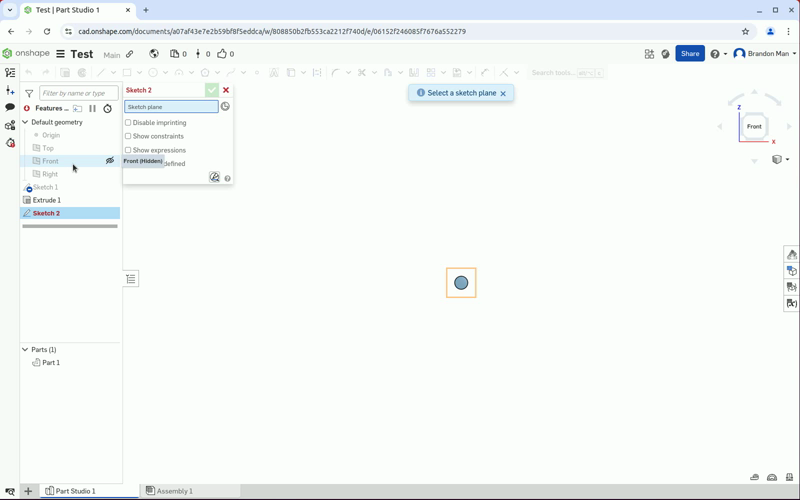
click(73, 163)
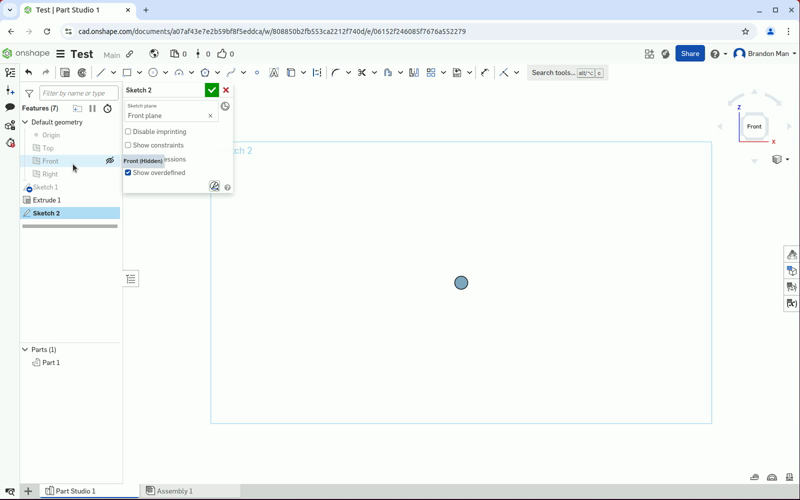
mouse_move(73, 352)
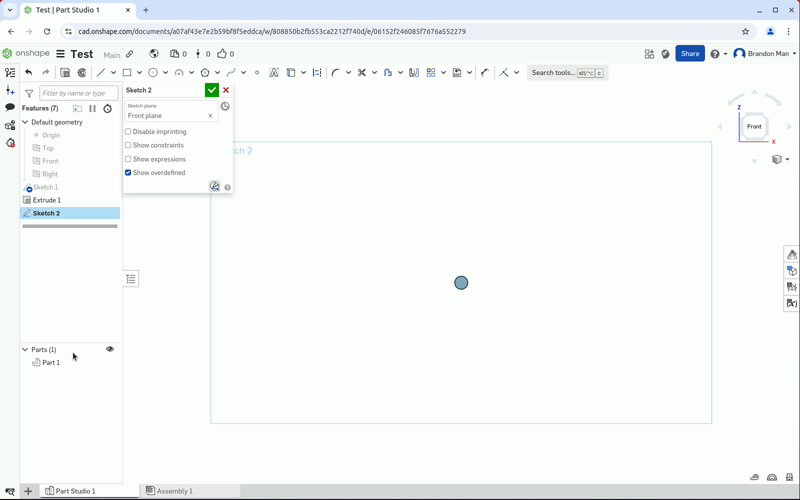
key(y)
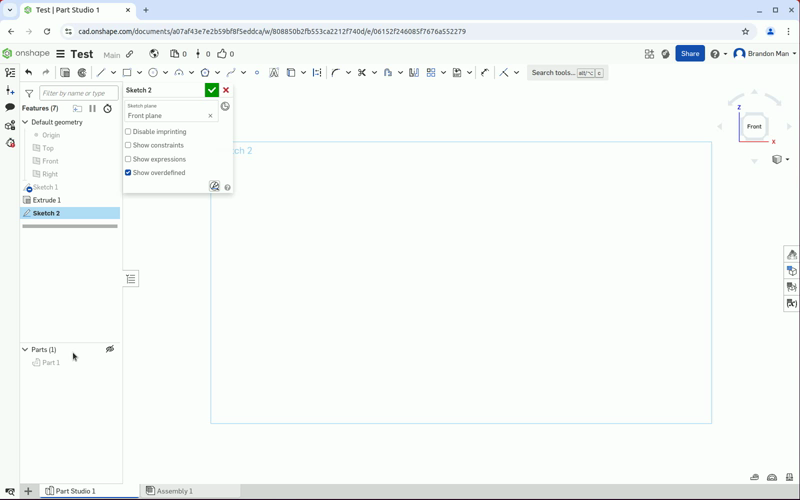
key(l)
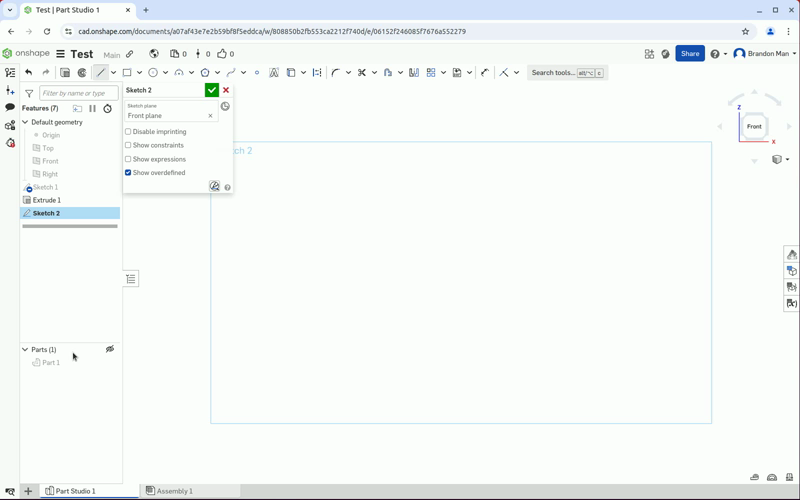
key_down(shift)
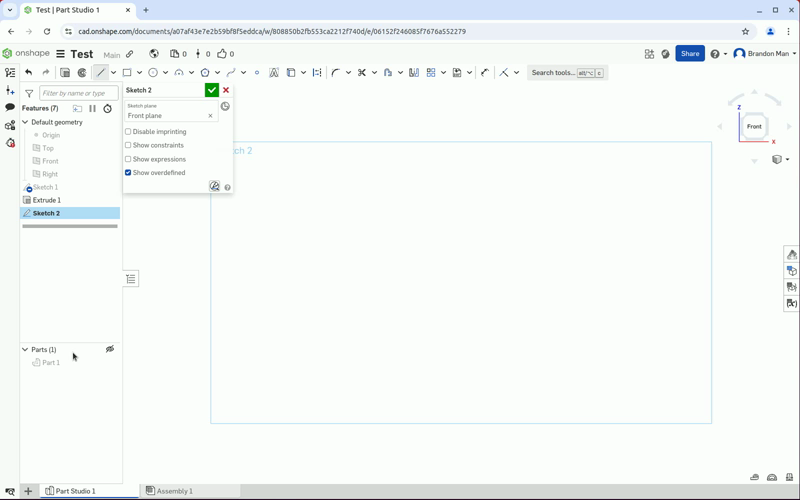
mouse_move(465, 285)
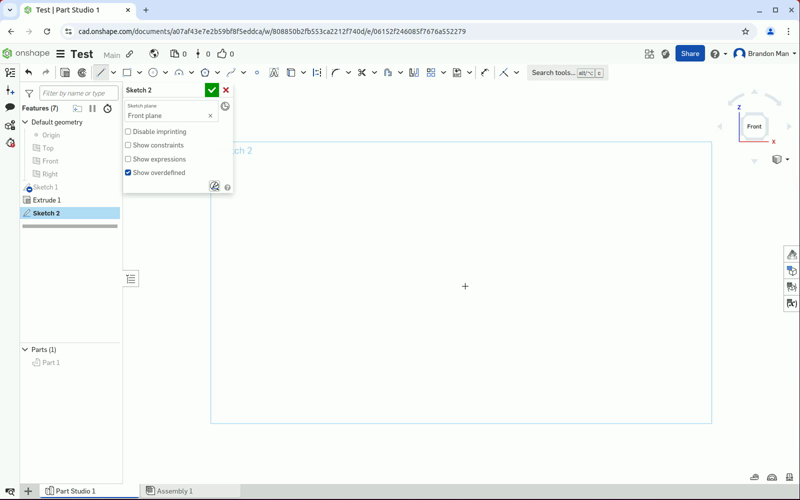
click(465, 285)
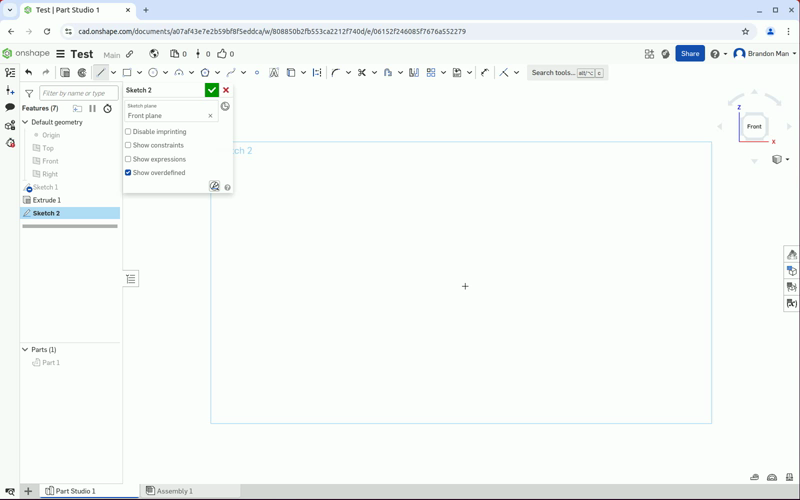
key_up(shift)
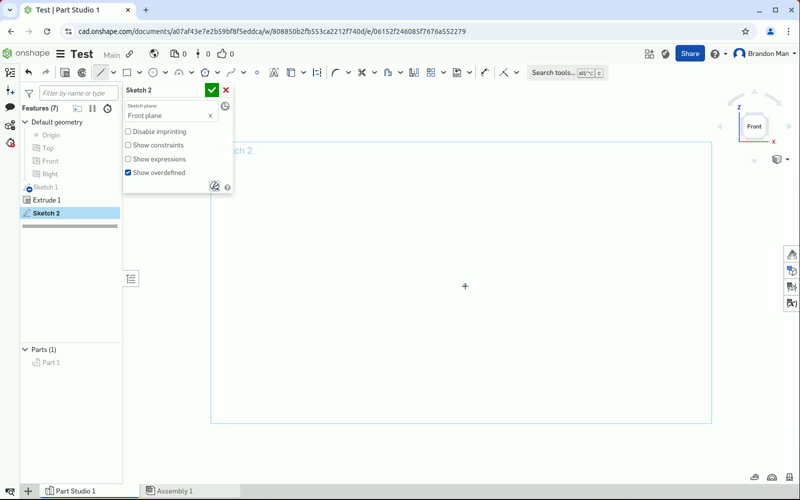
key_down(shift)
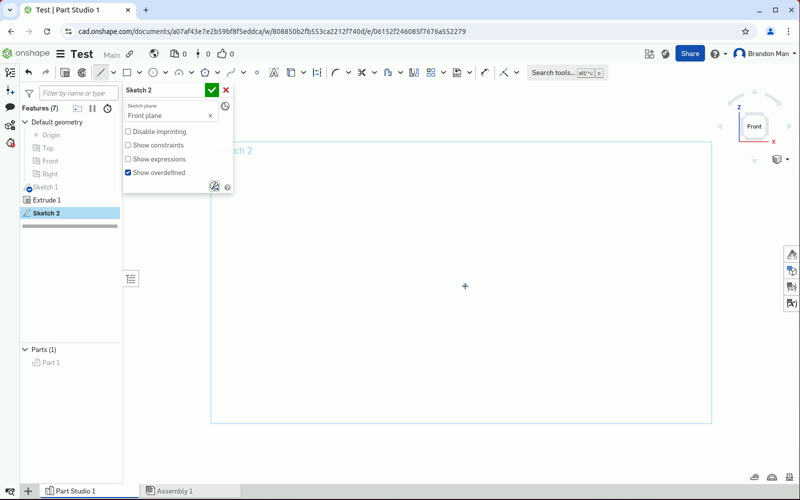
mouse_move(562, 285)
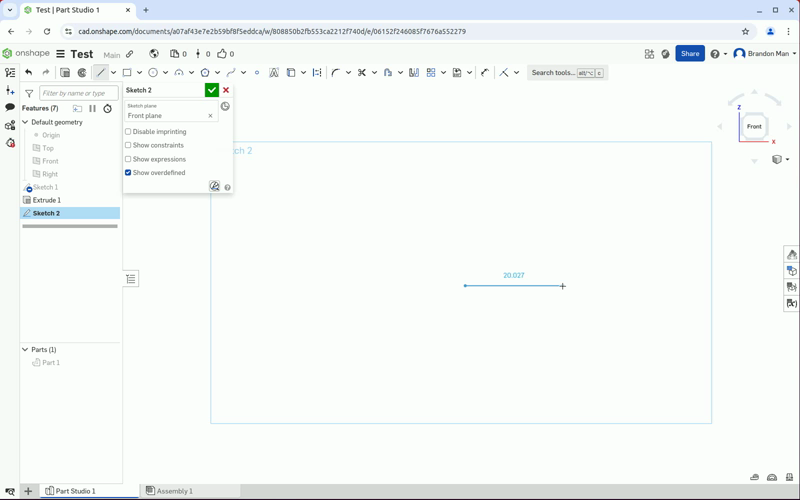
click(562, 285)
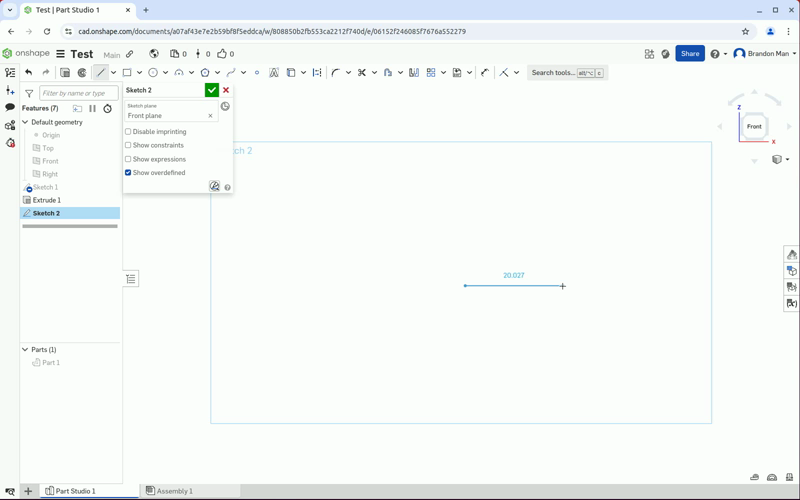
key_up(shift)
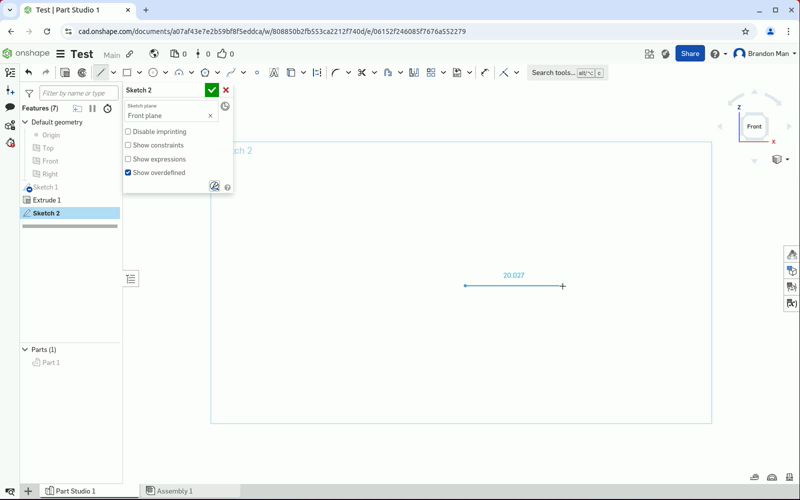
key(esc)
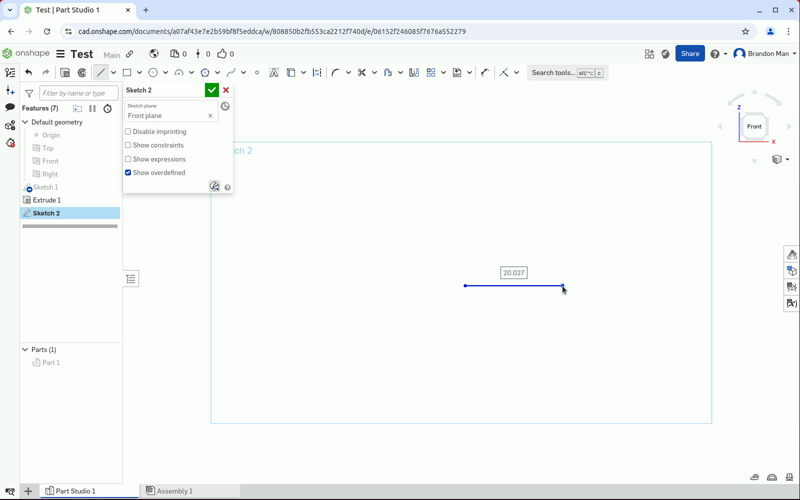
key(a)
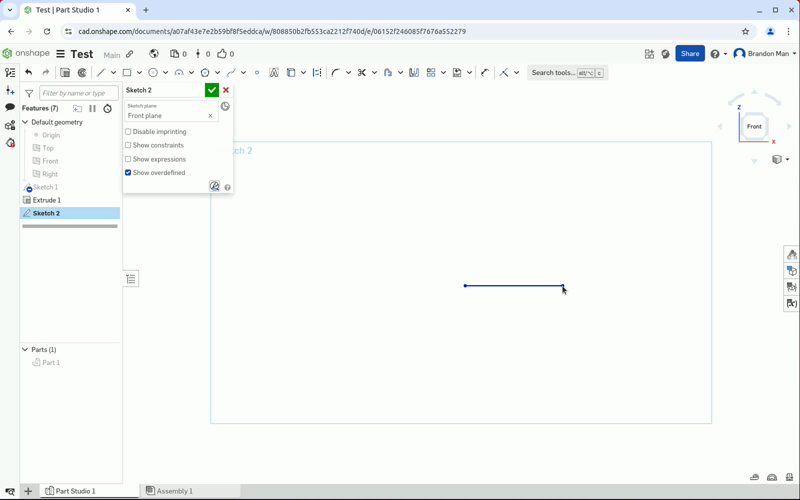
mouse_move(562, 285)
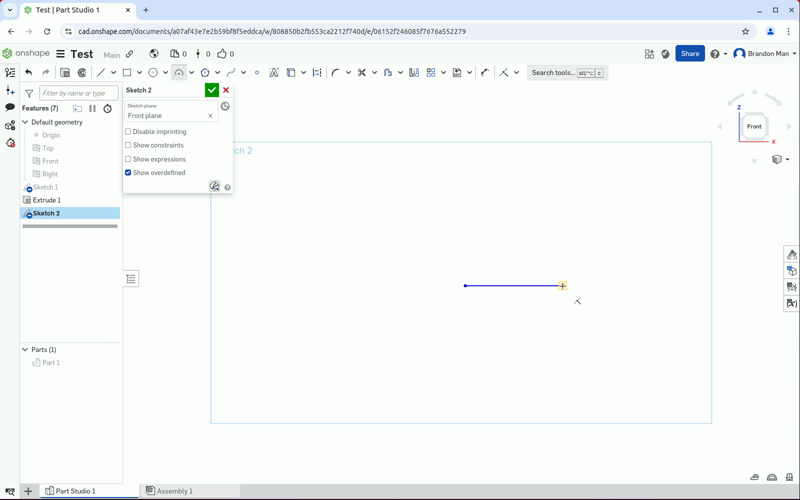
click(562, 285)
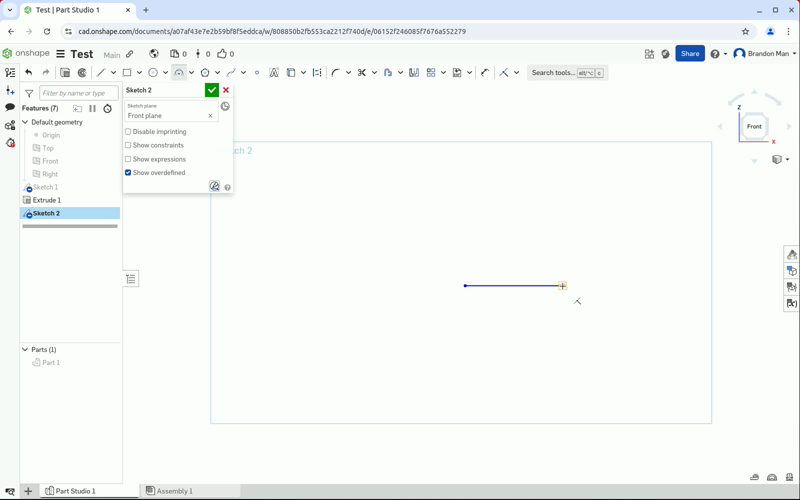
key_down(shift)
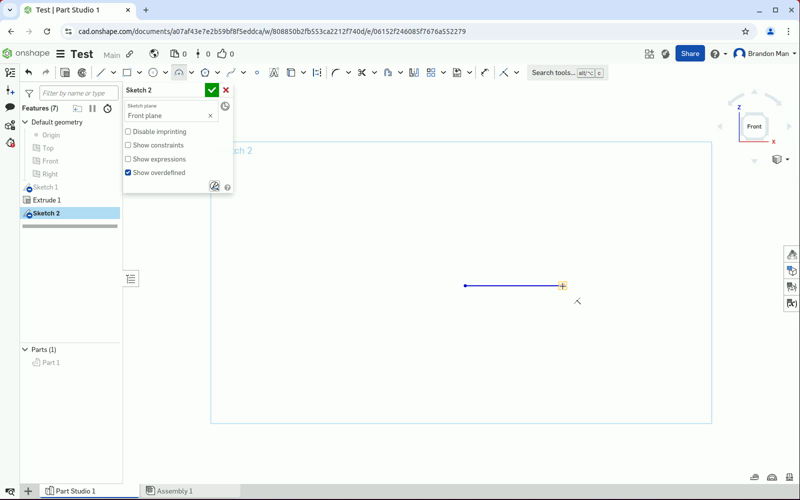
mouse_move(562, 279)
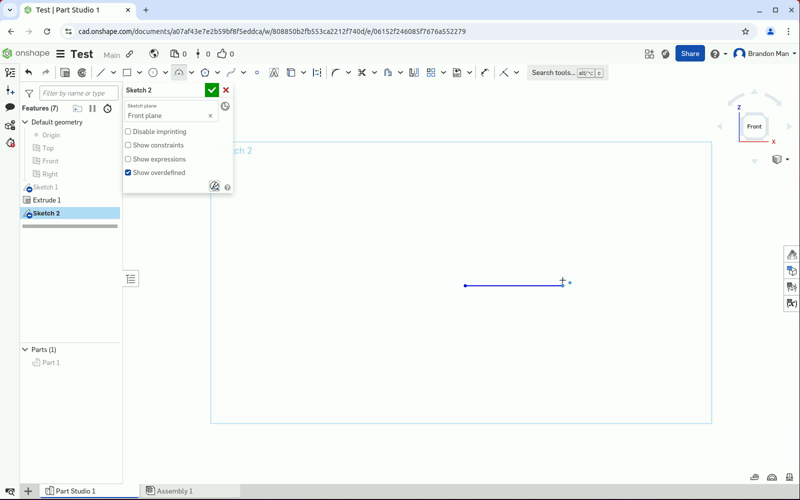
scroll(6)
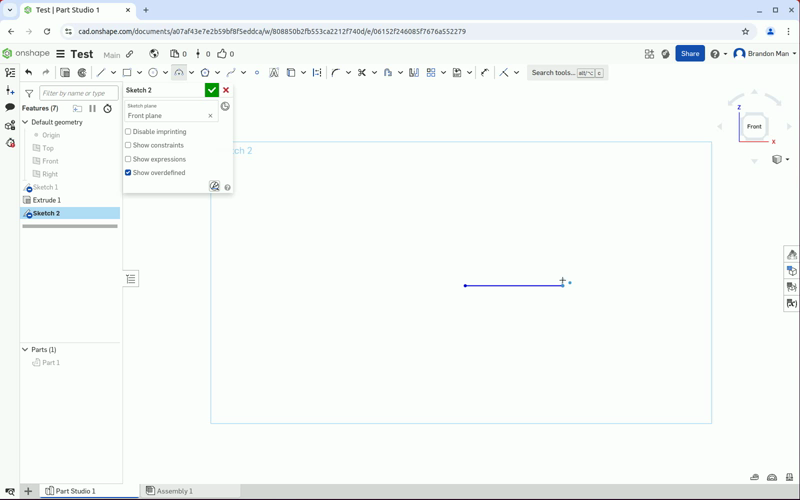
scroll(6)
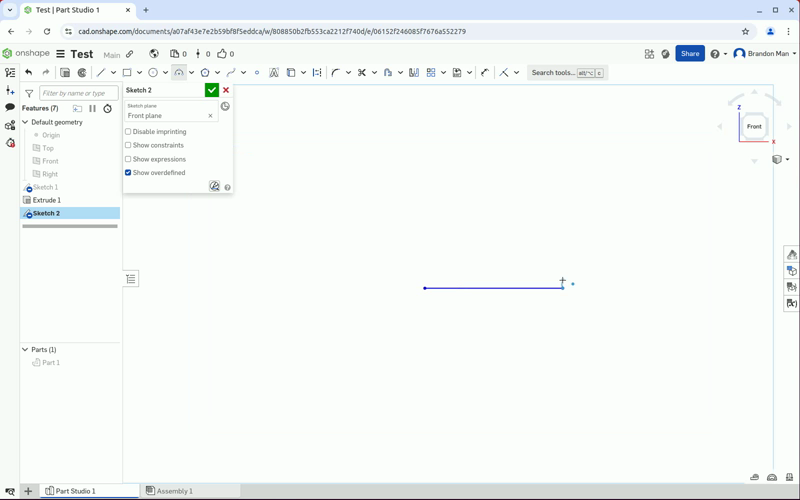
scroll(6)
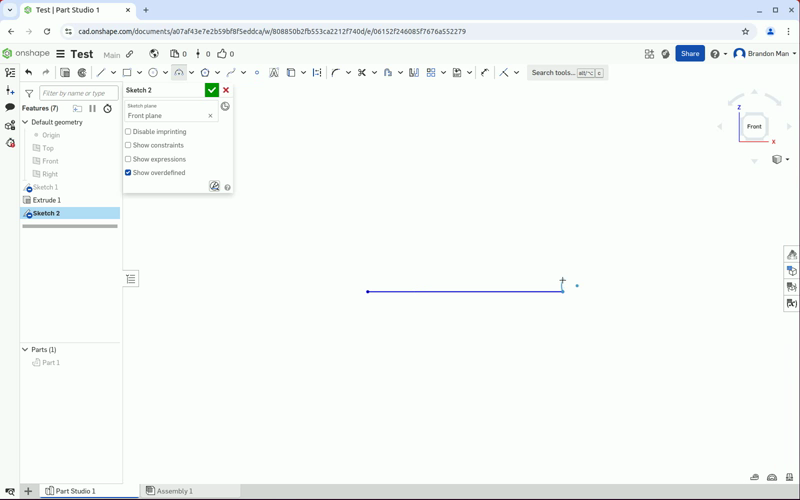
scroll(6)
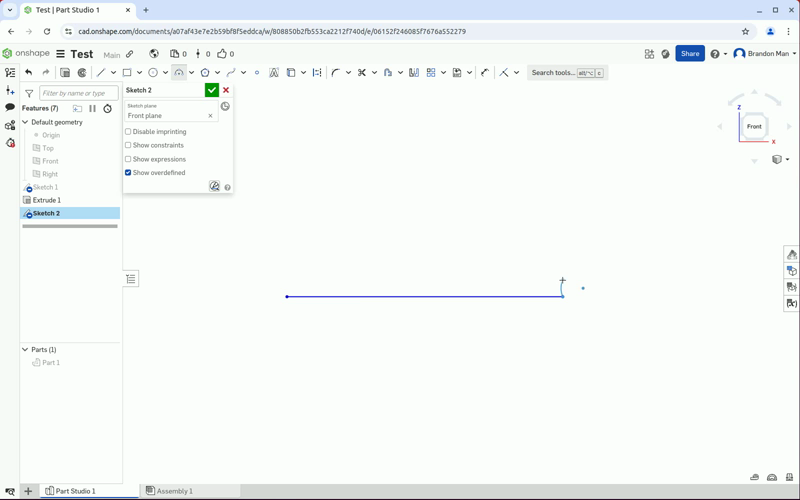
scroll(6)
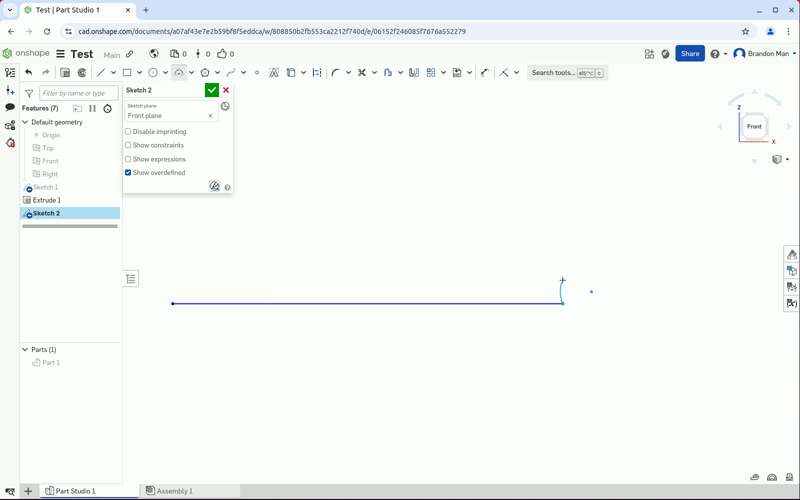
scroll(6)
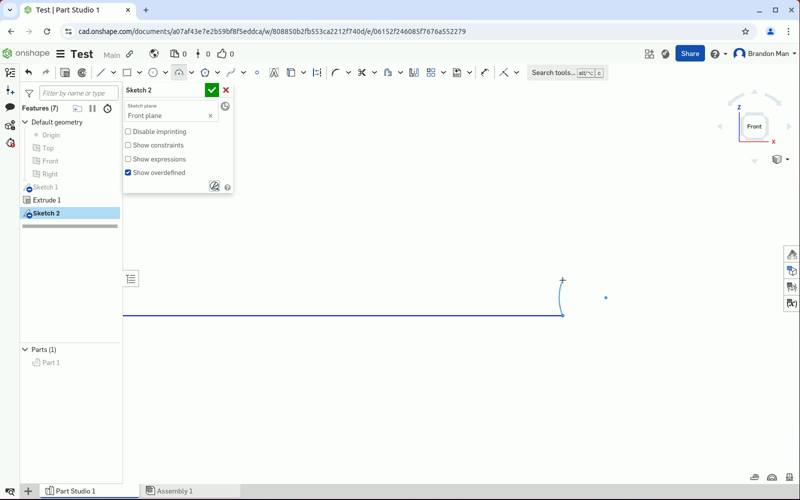
scroll(6)
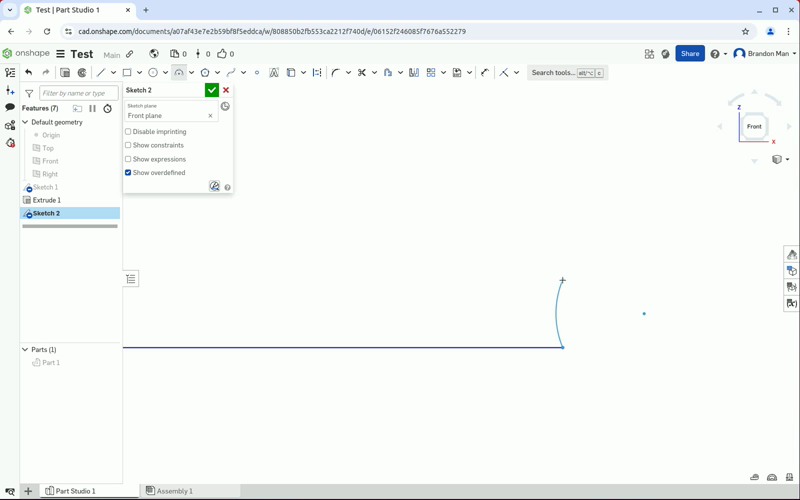
click(562, 279)
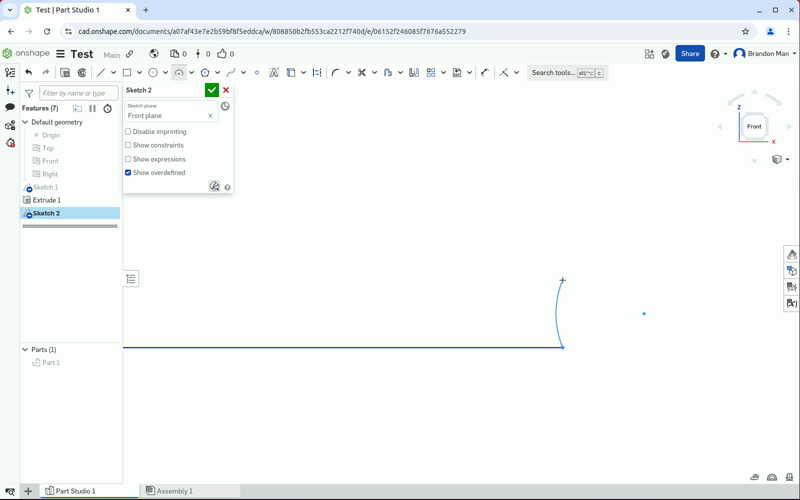
scroll(-6)
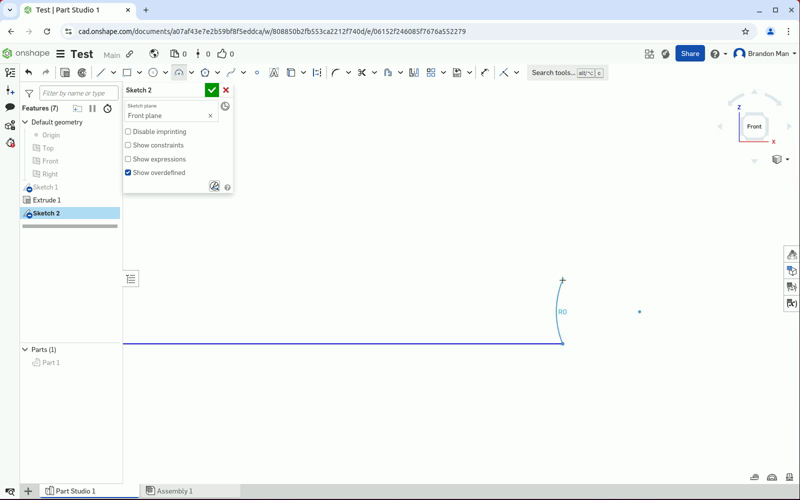
scroll(-6)
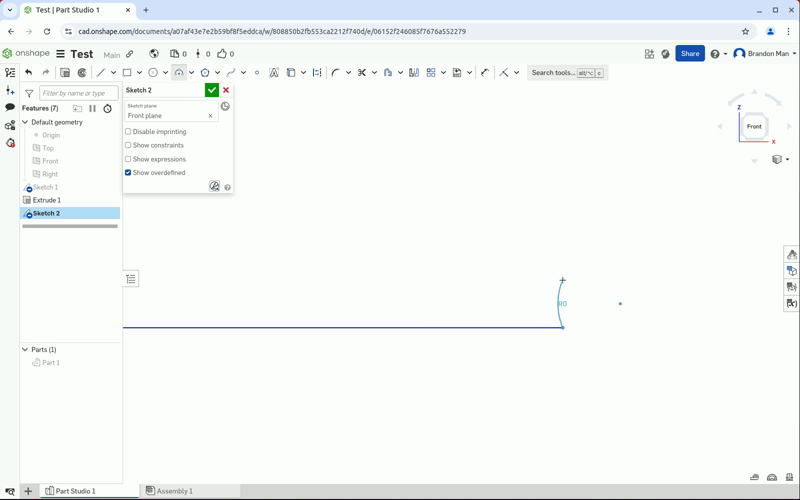
scroll(-6)
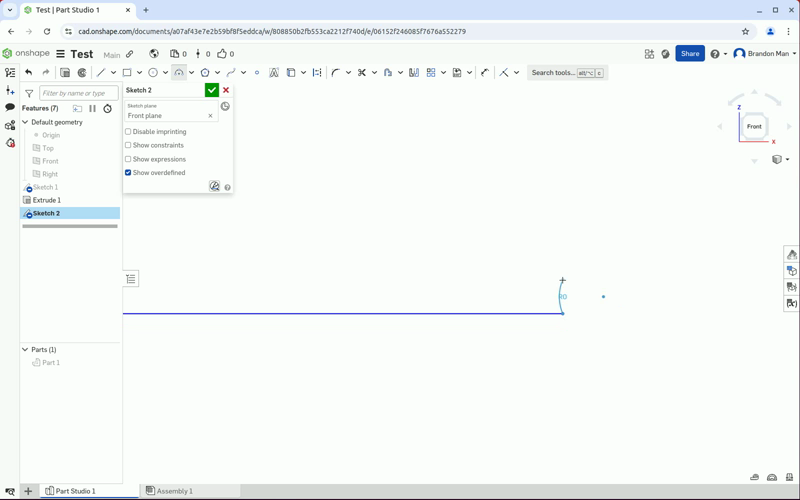
scroll(-6)
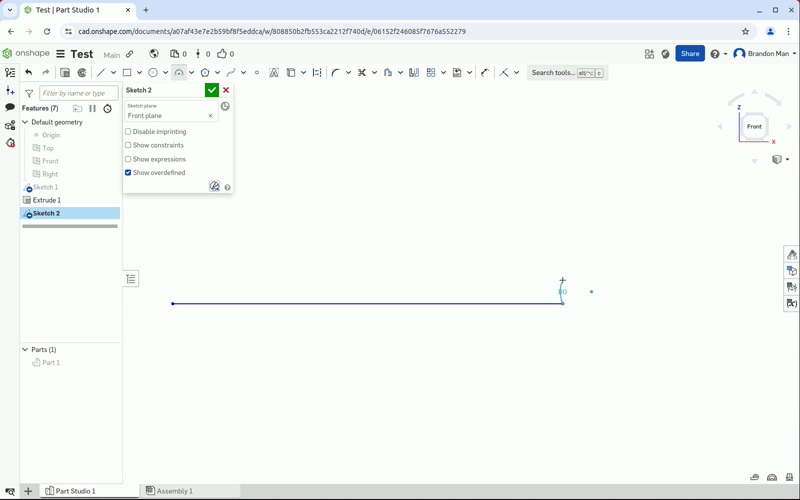
scroll(-6)
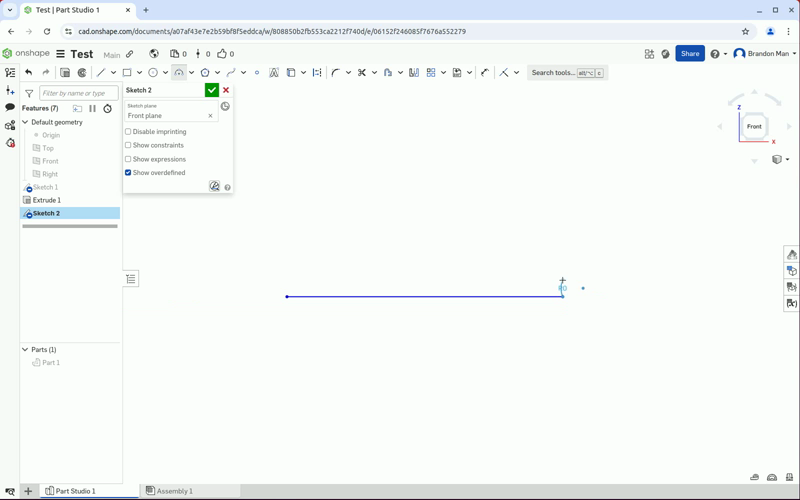
scroll(-6)
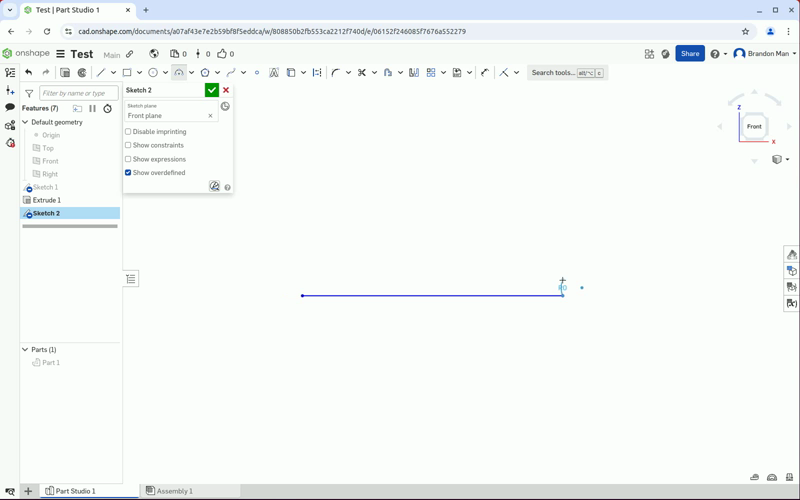
scroll(-6)
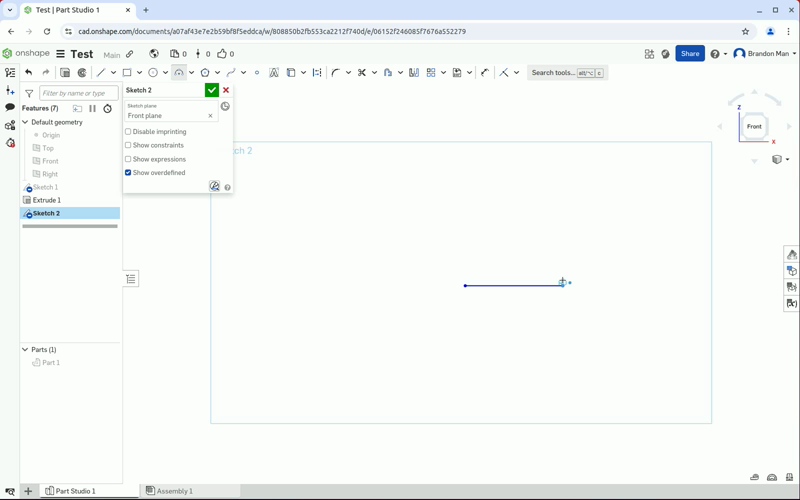
mouse_move(561, 282)
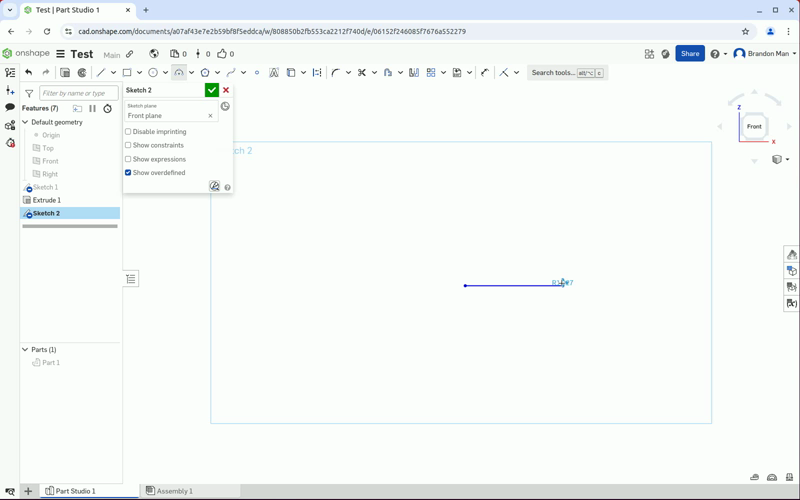
scroll(6)
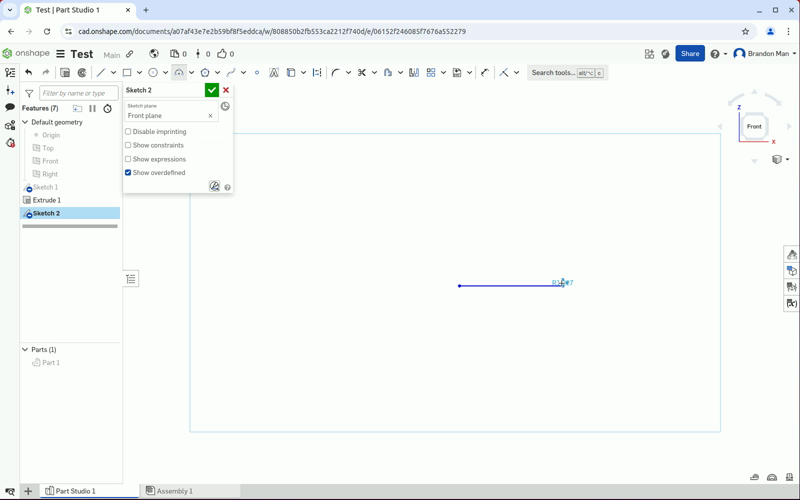
scroll(6)
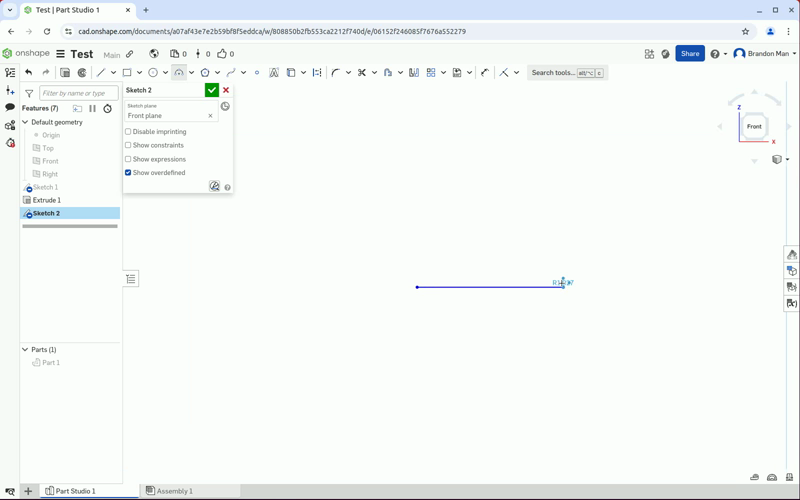
scroll(6)
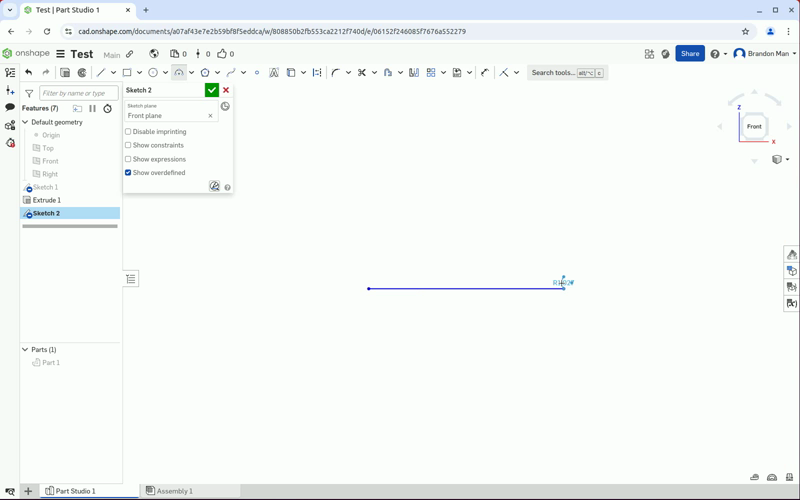
scroll(6)
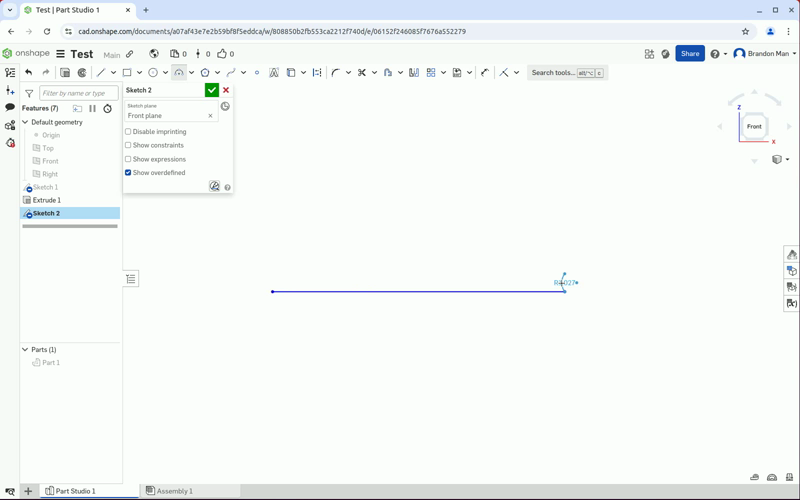
scroll(6)
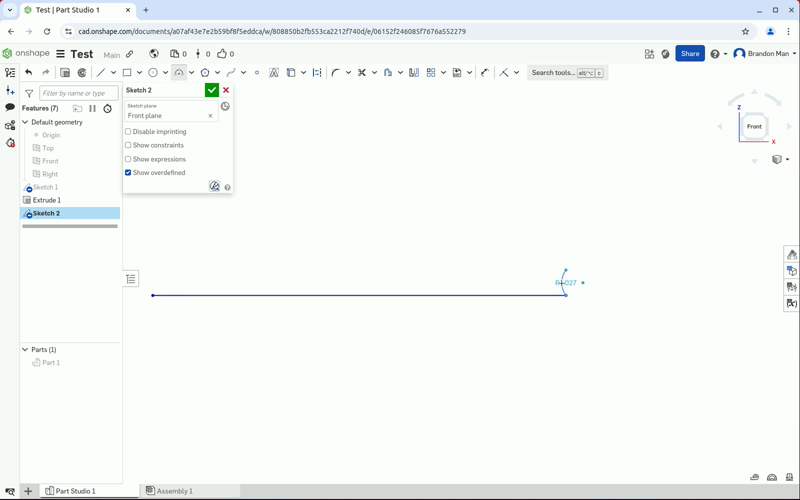
scroll(6)
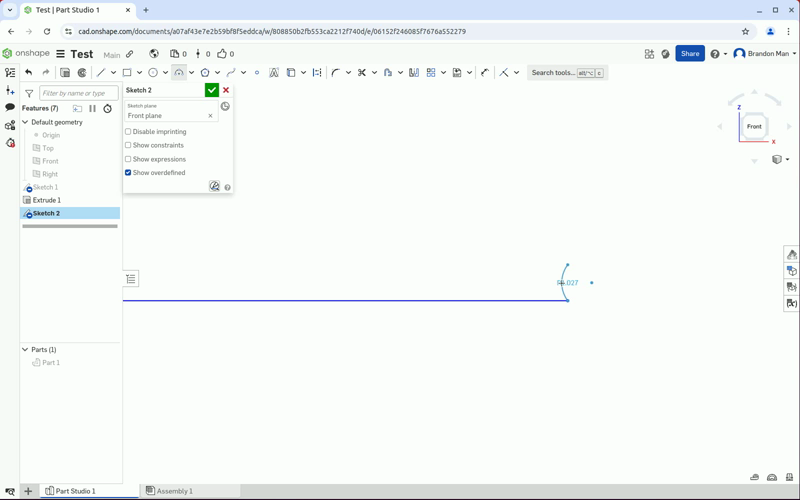
scroll(6)
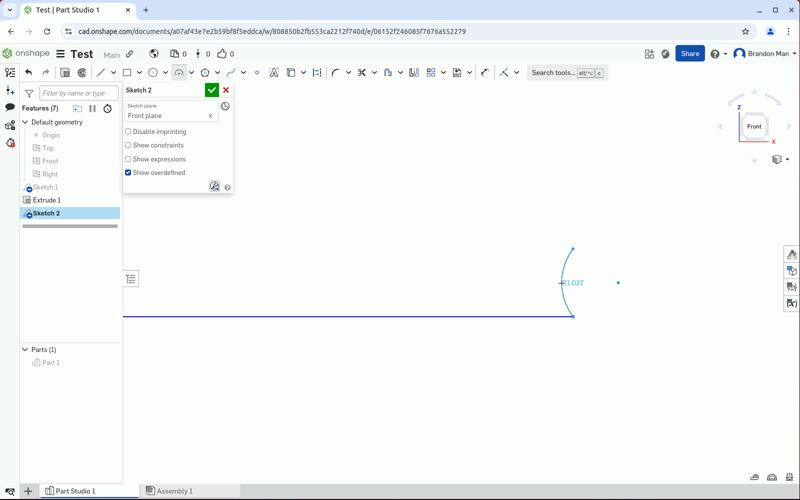
click(561, 282)
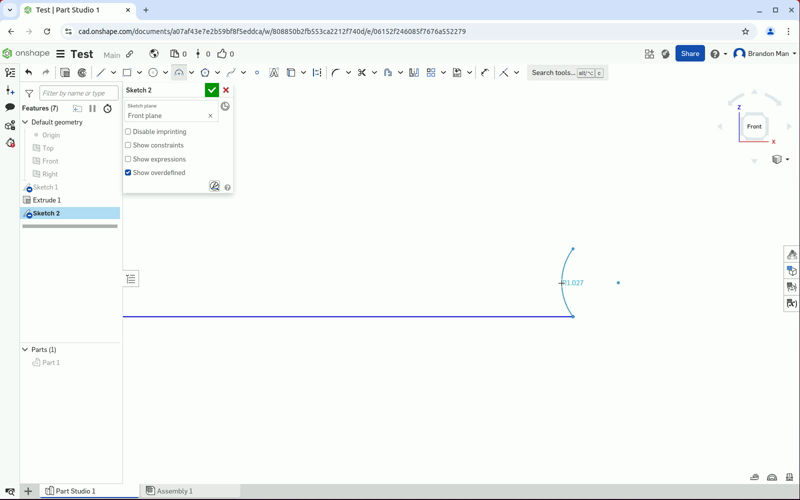
scroll(-6)
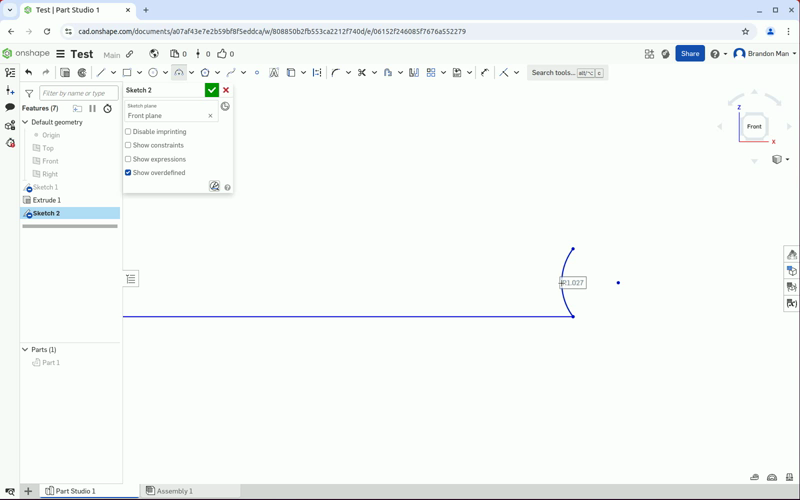
scroll(-6)
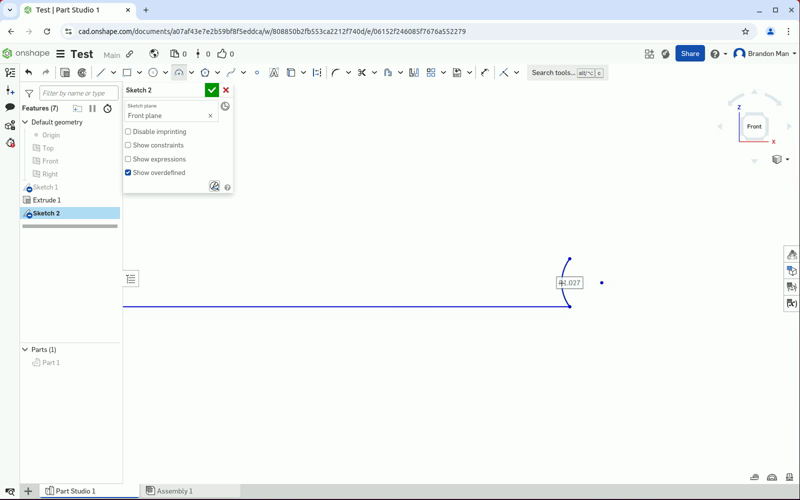
scroll(-6)
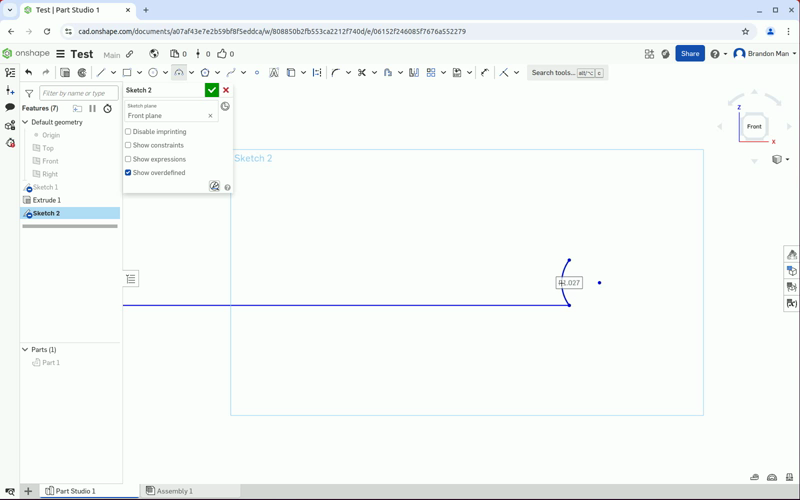
scroll(-6)
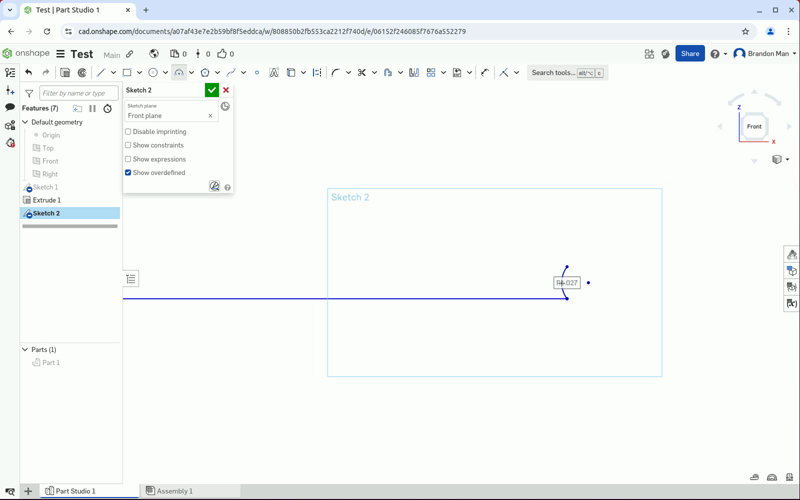
scroll(-6)
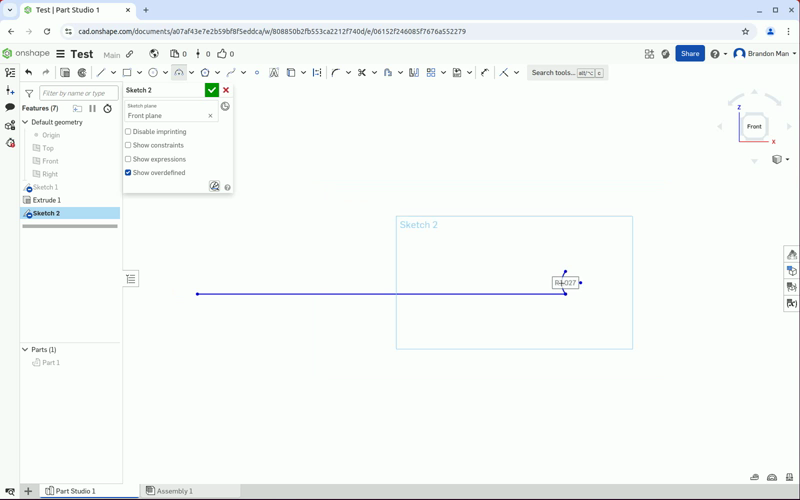
scroll(-6)
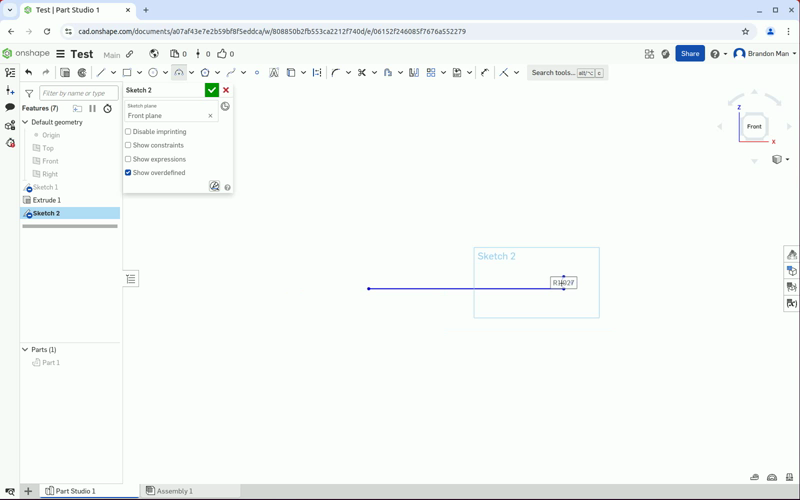
scroll(-6)
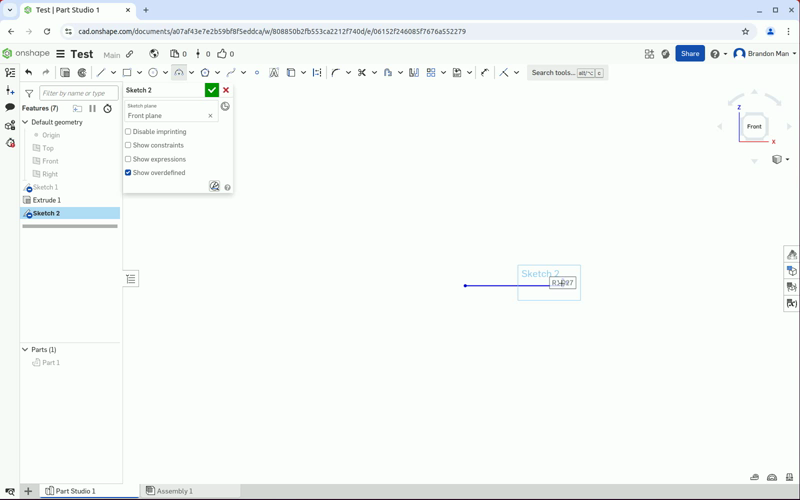
key_up(shift)
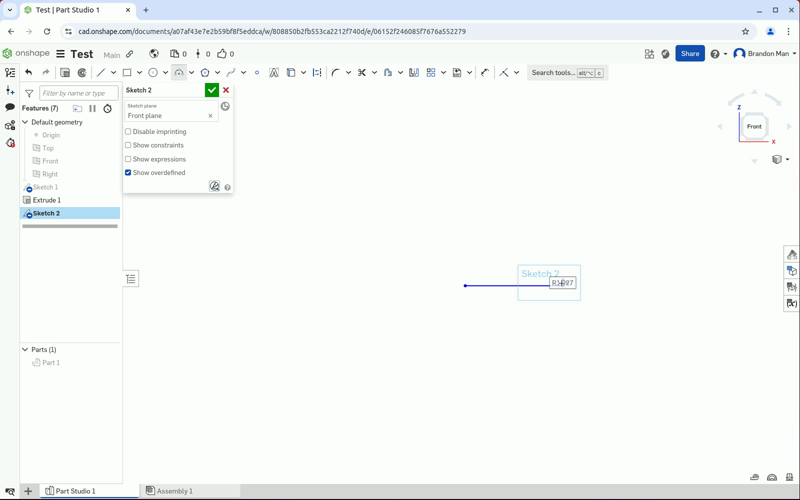
key(esc)
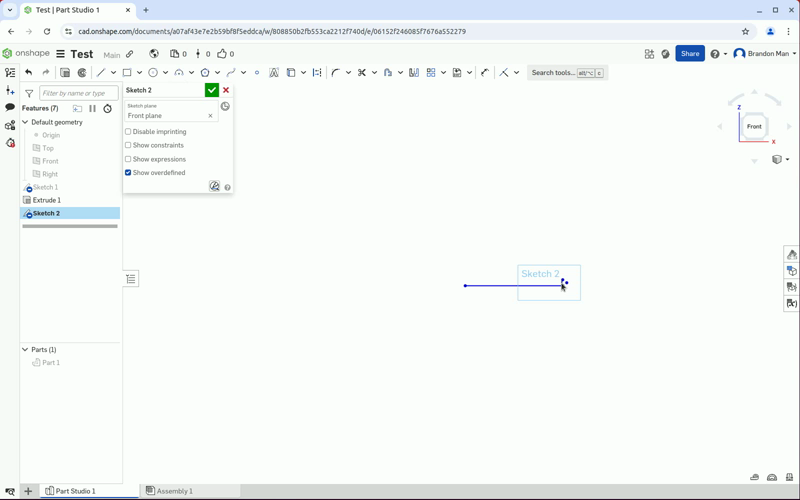
key(l)
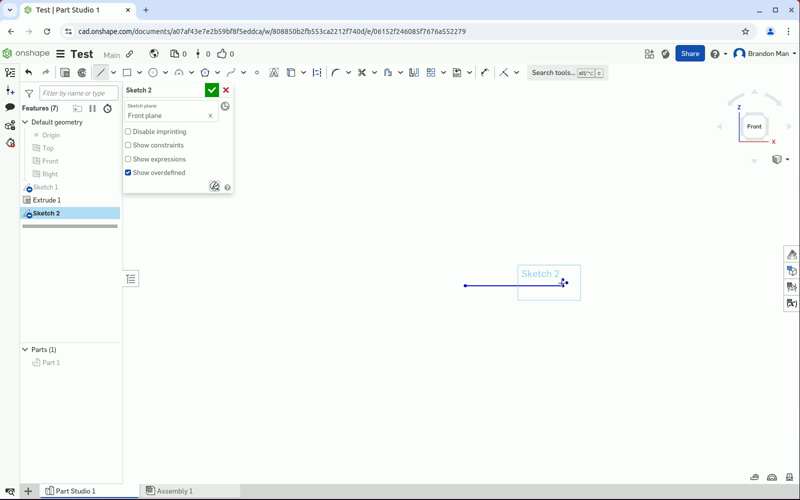
mouse_move(562, 279)
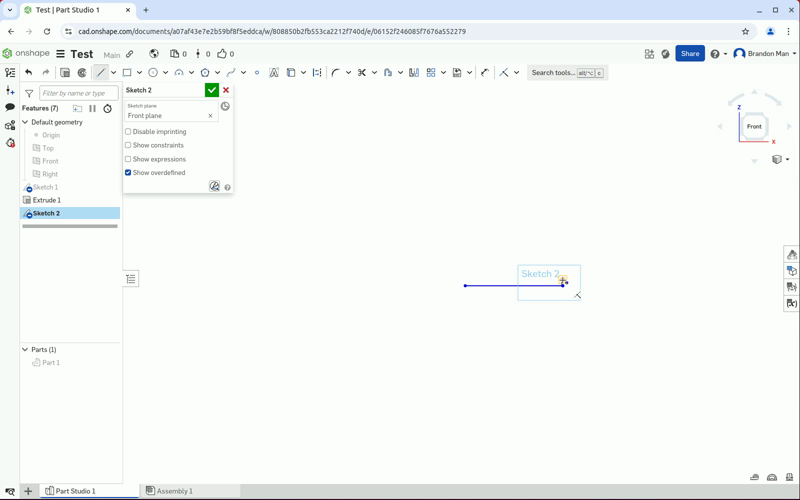
scroll(6)
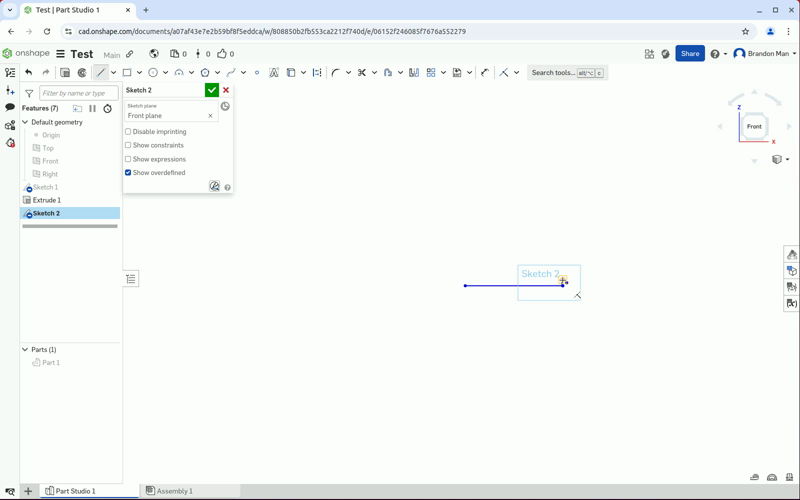
scroll(6)
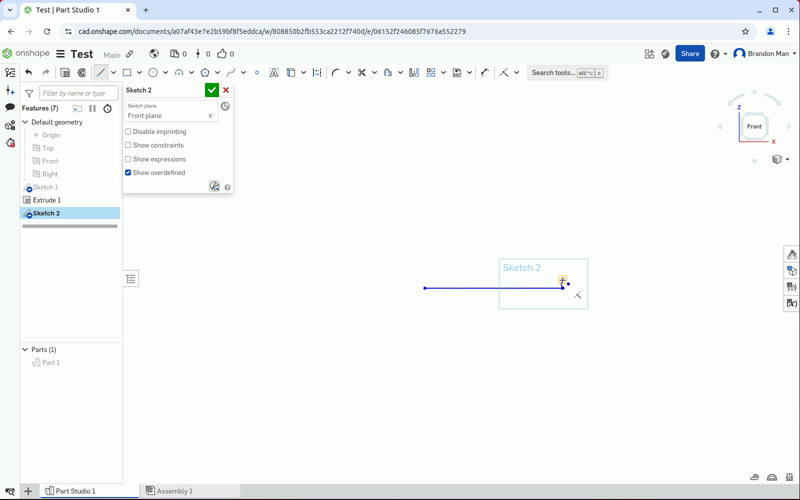
scroll(6)
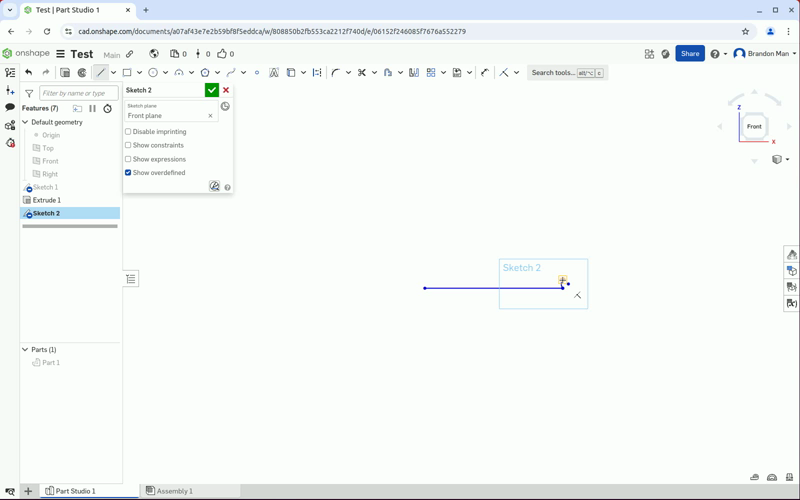
scroll(6)
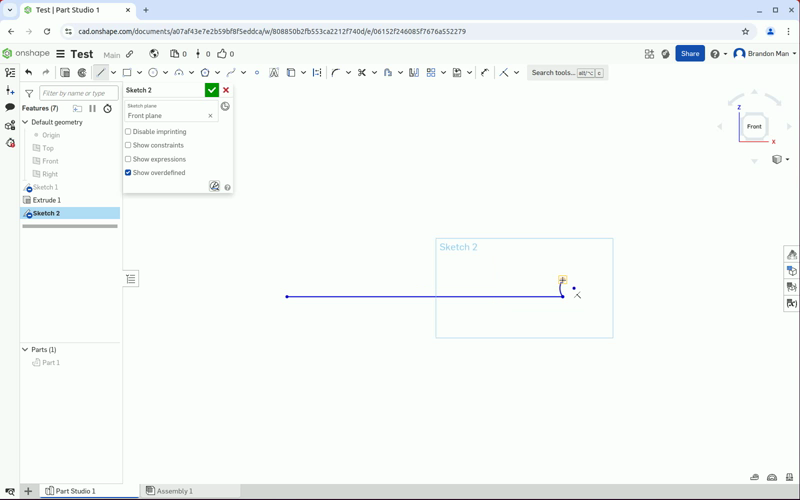
scroll(6)
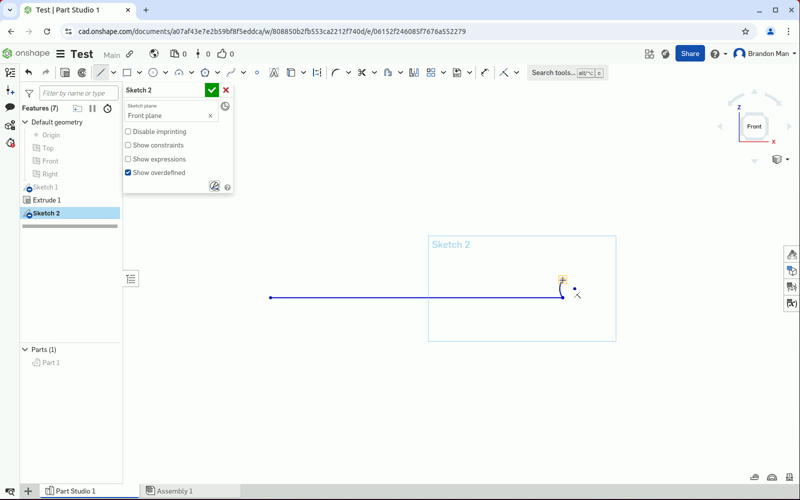
scroll(6)
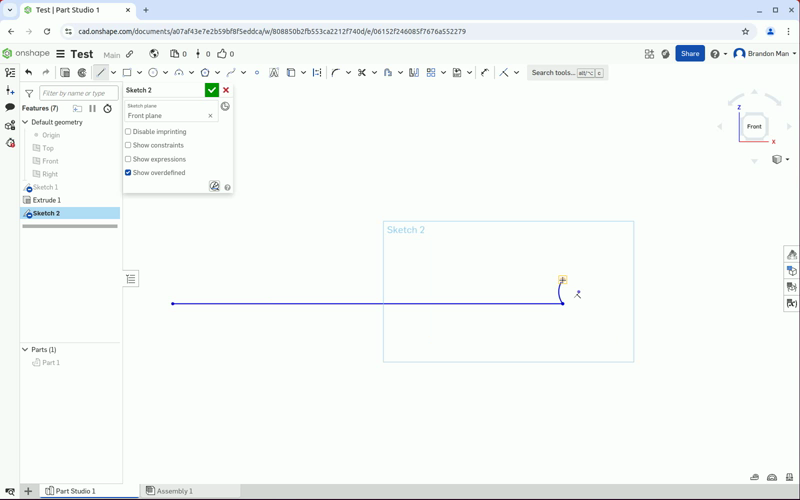
scroll(6)
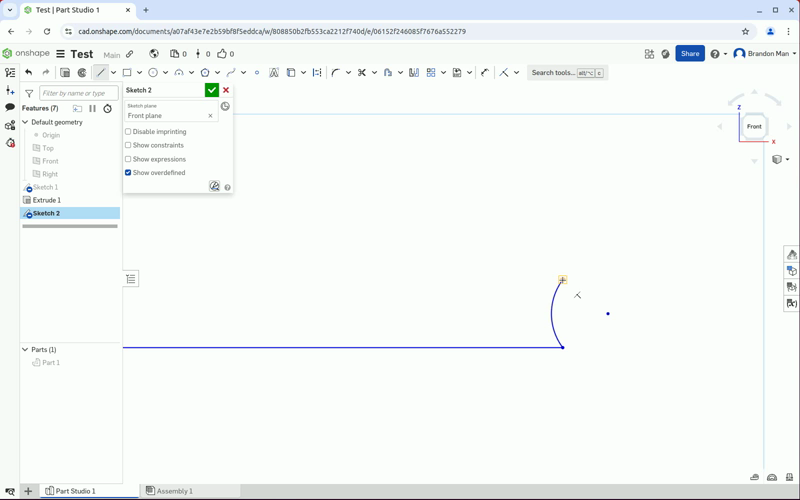
click(562, 279)
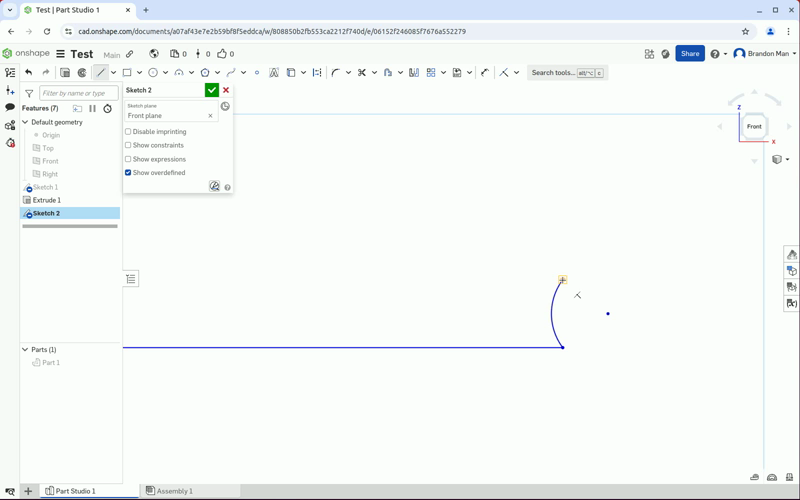
scroll(-6)
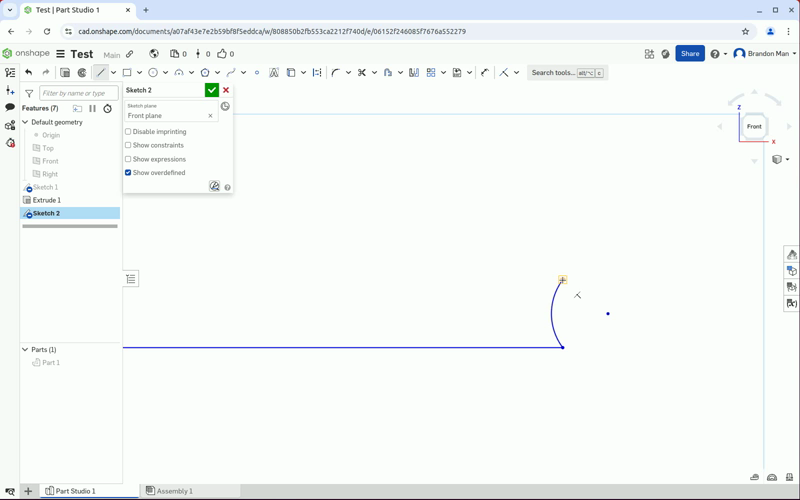
scroll(-6)
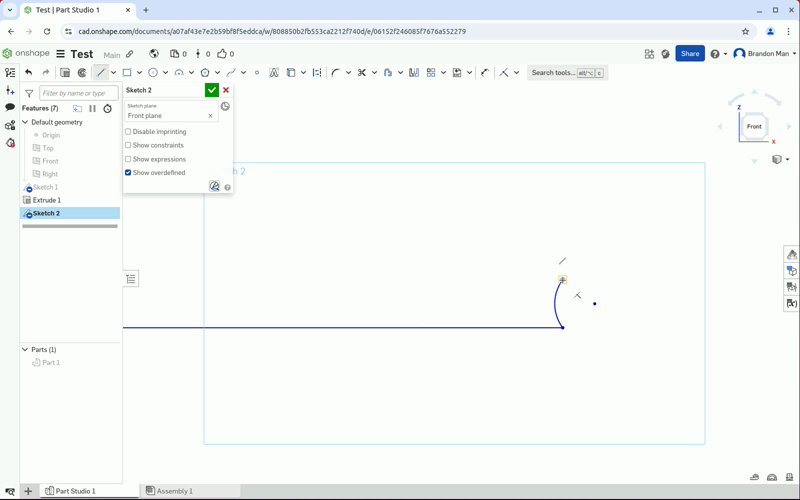
scroll(-6)
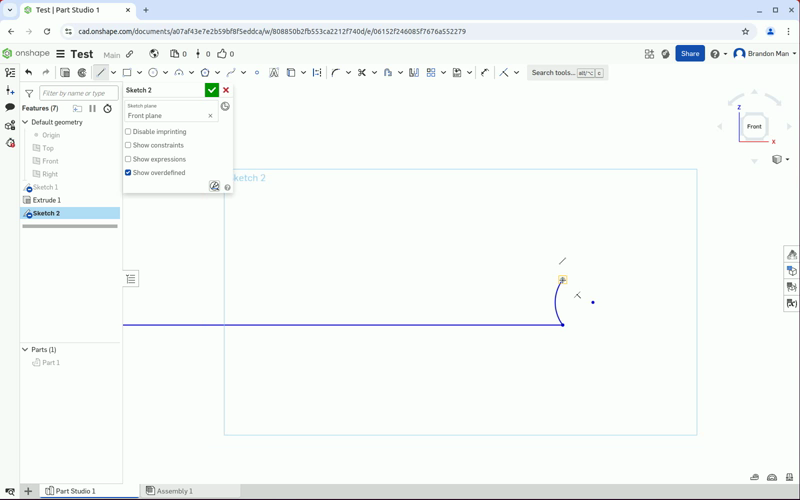
scroll(-6)
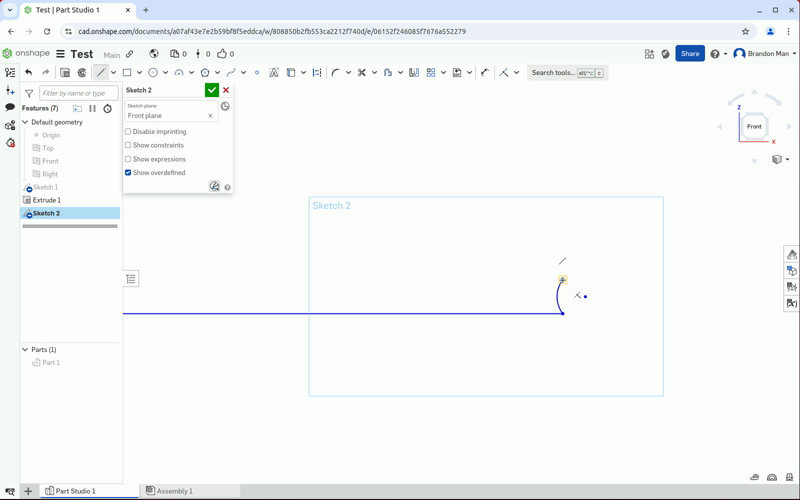
scroll(-6)
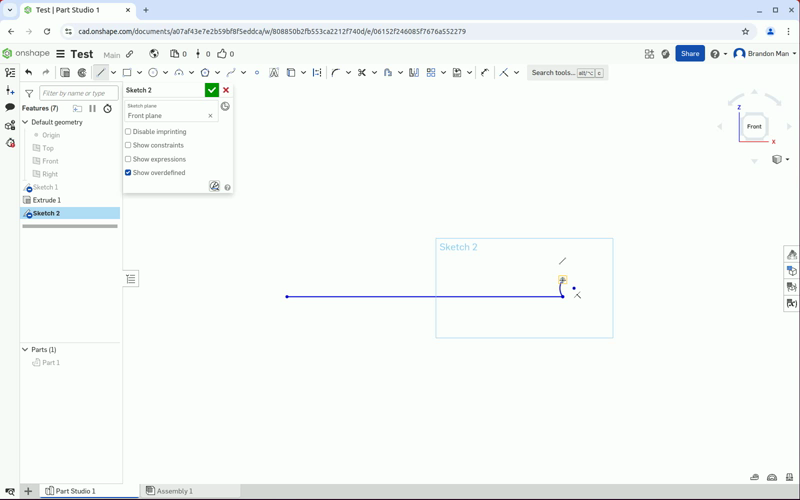
scroll(-6)
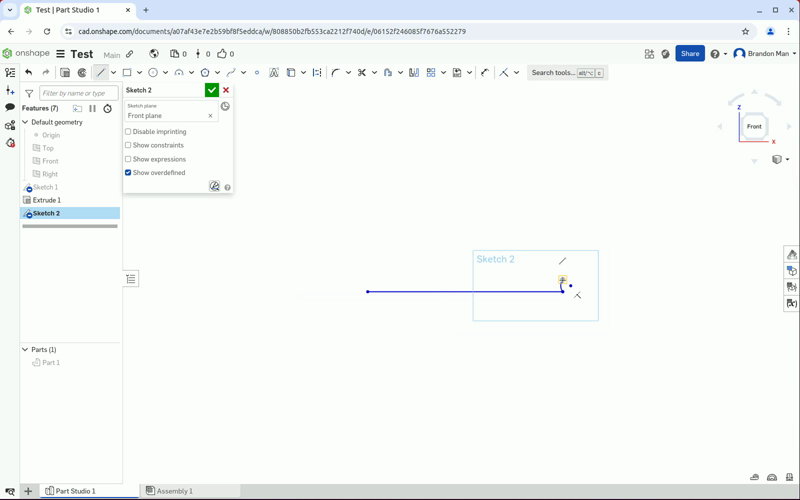
scroll(-6)
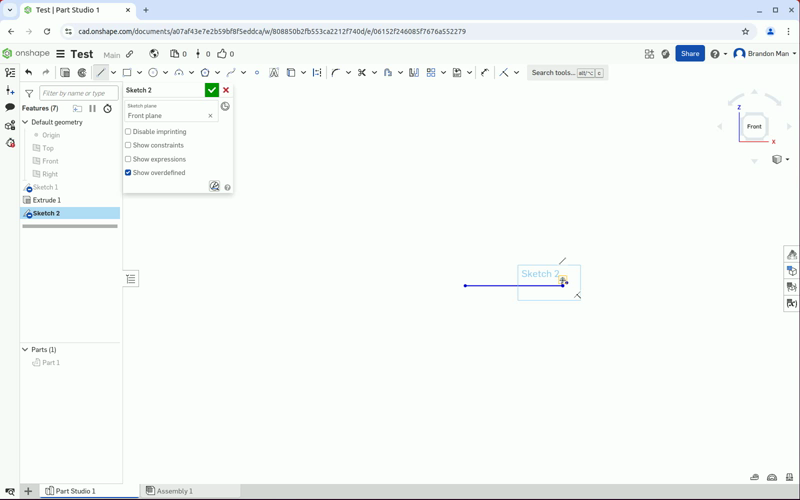
key_down(shift)
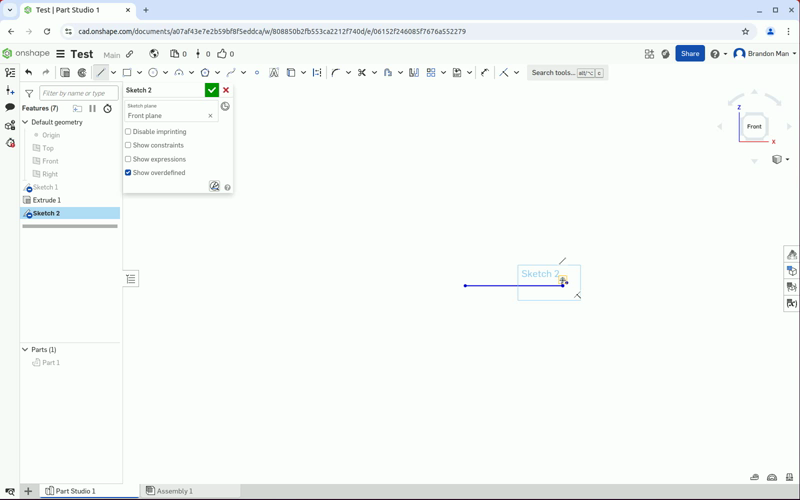
mouse_move(465, 279)
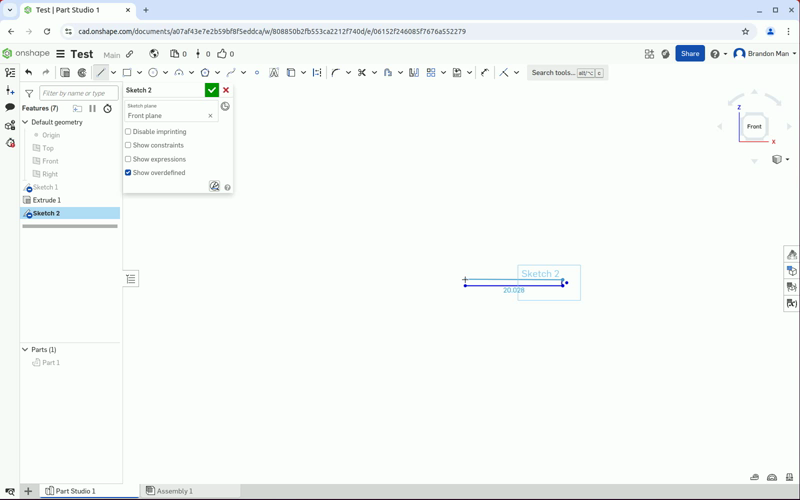
click(465, 279)
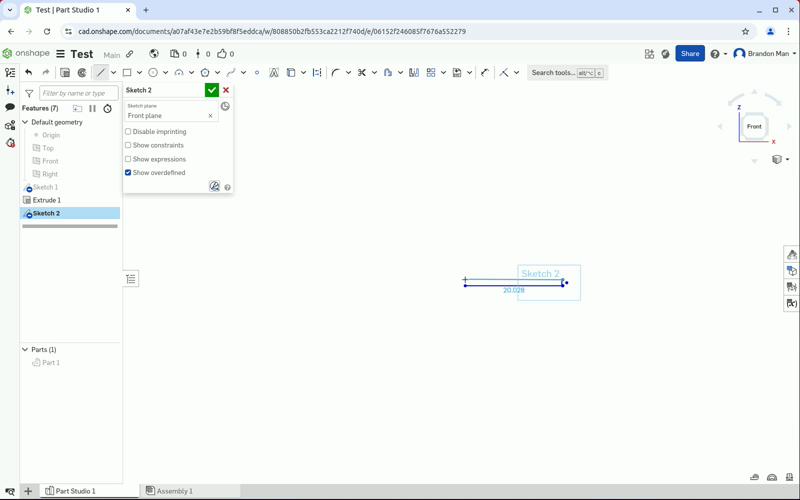
key_up(shift)
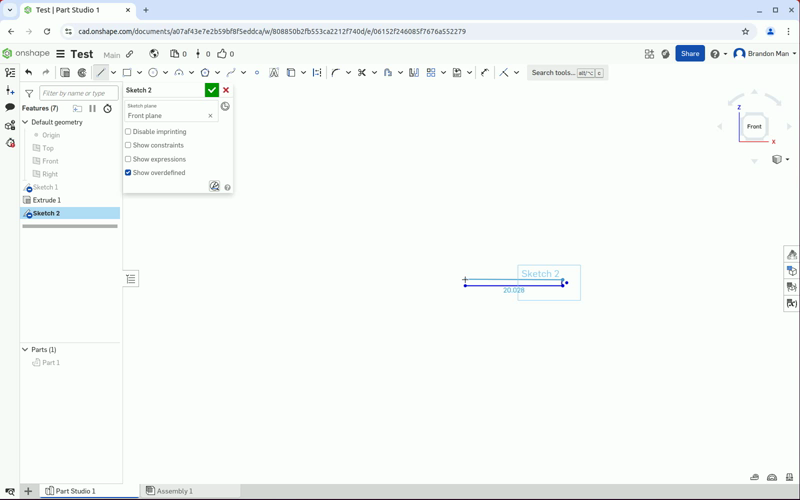
key(esc)
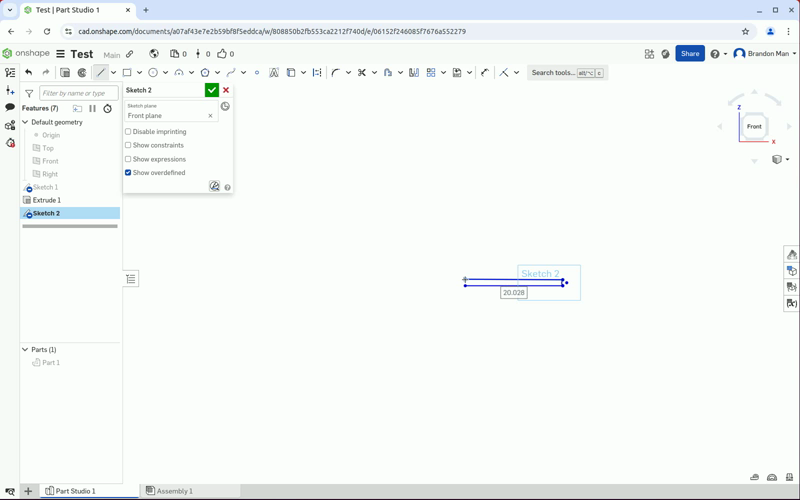
key(a)
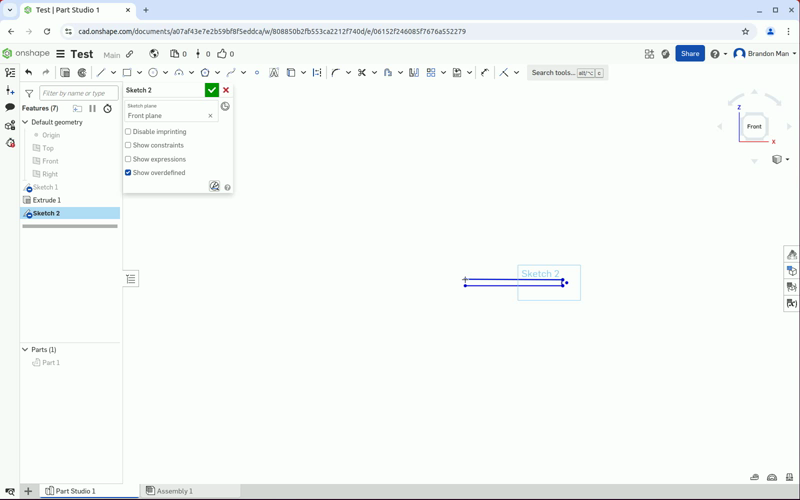
mouse_move(465, 279)
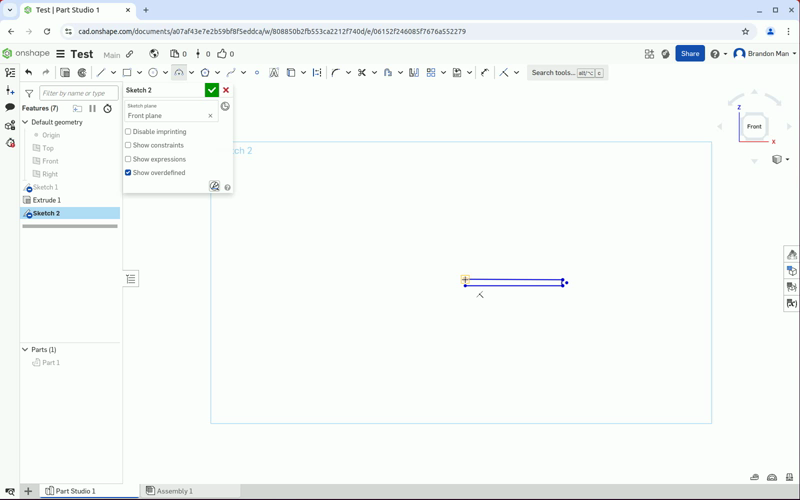
click(465, 279)
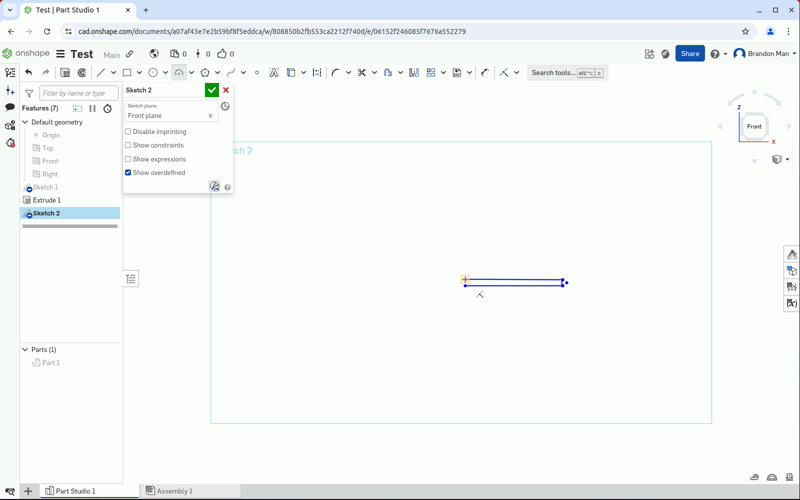
mouse_move(465, 285)
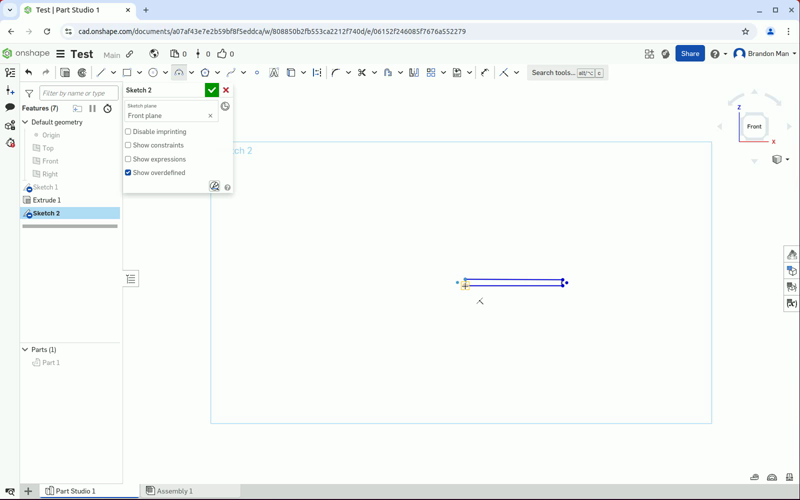
scroll(6)
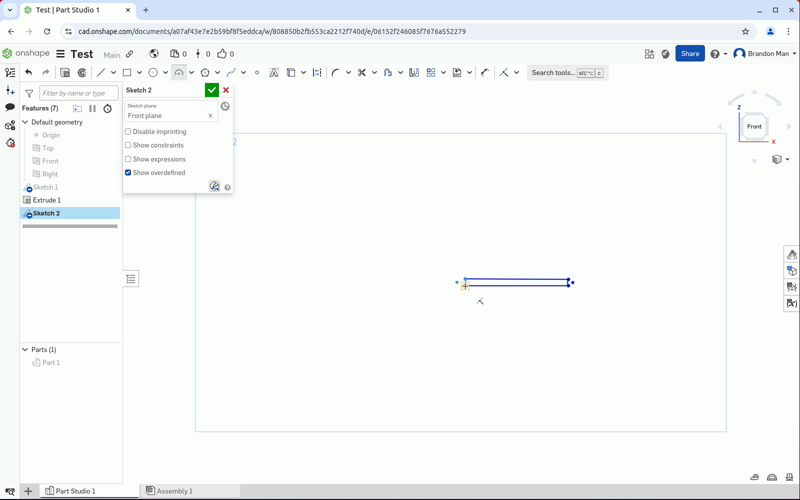
scroll(6)
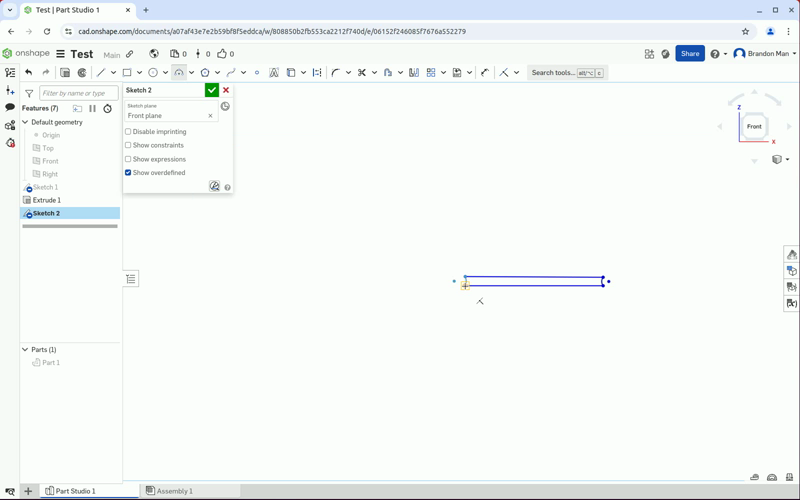
scroll(6)
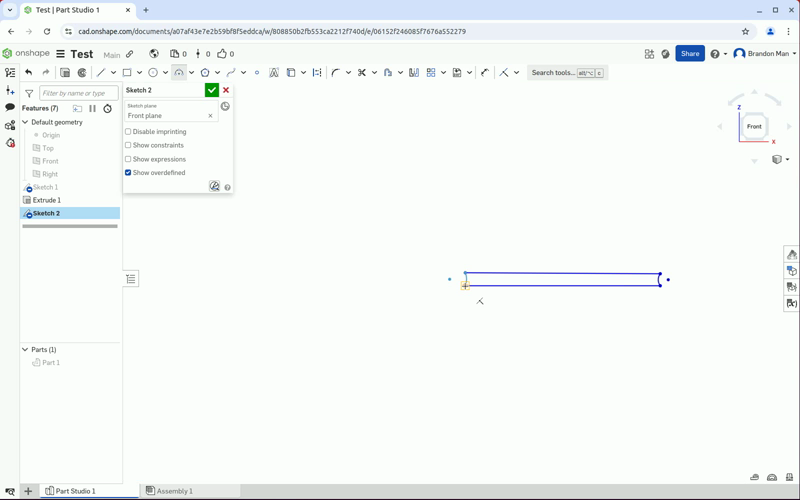
scroll(6)
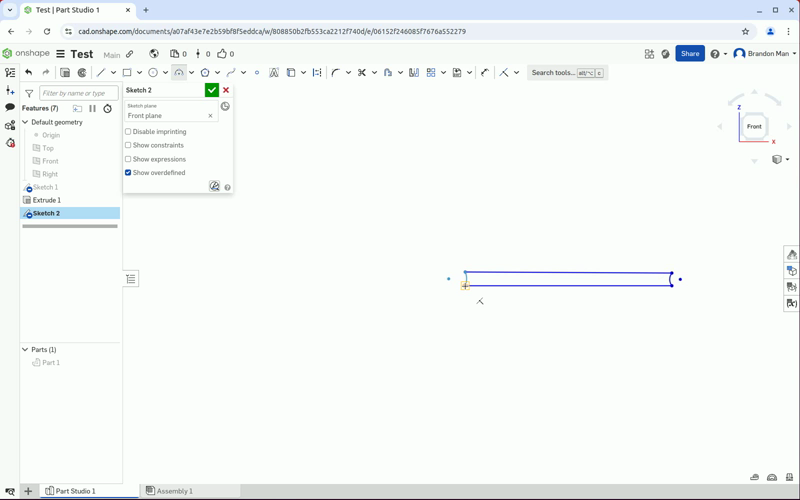
scroll(6)
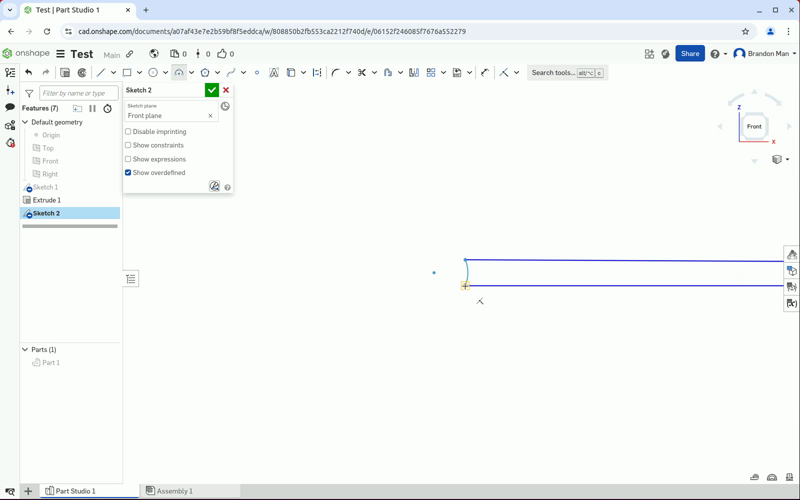
scroll(6)
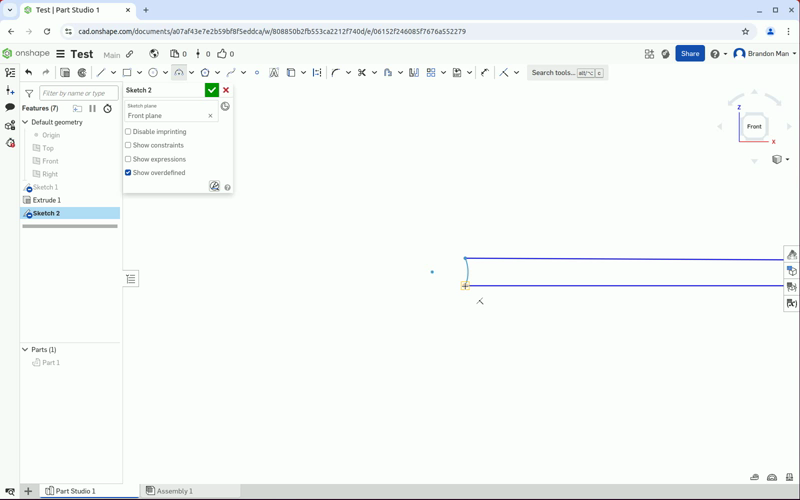
scroll(6)
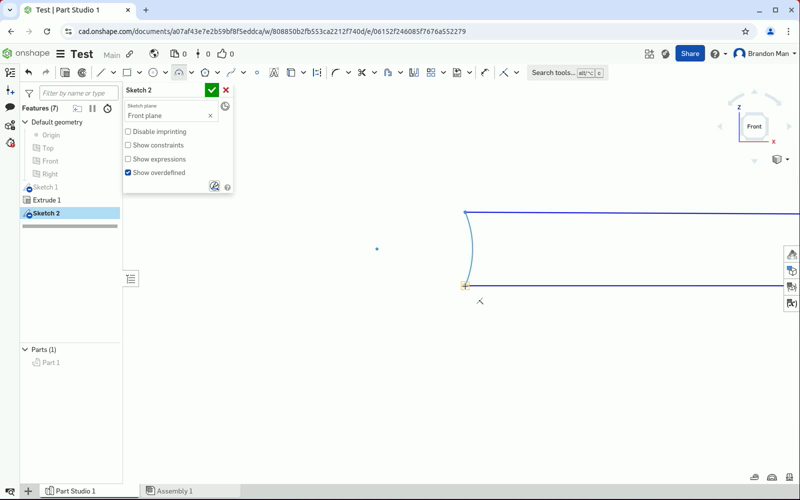
click(465, 285)
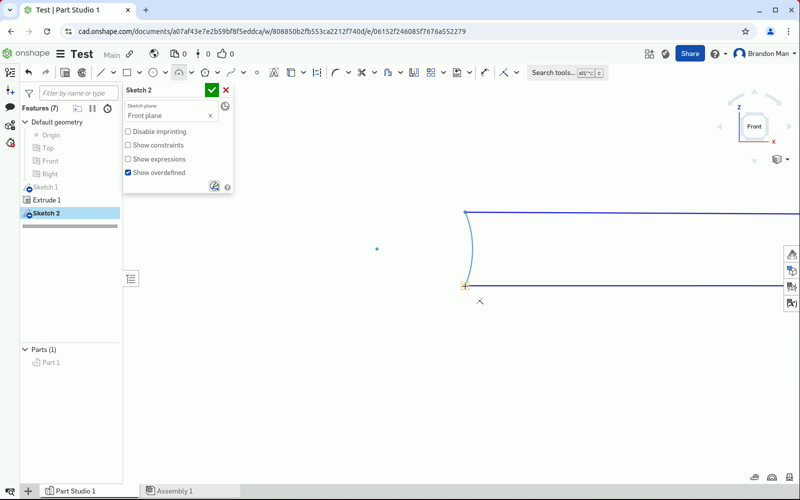
scroll(-6)
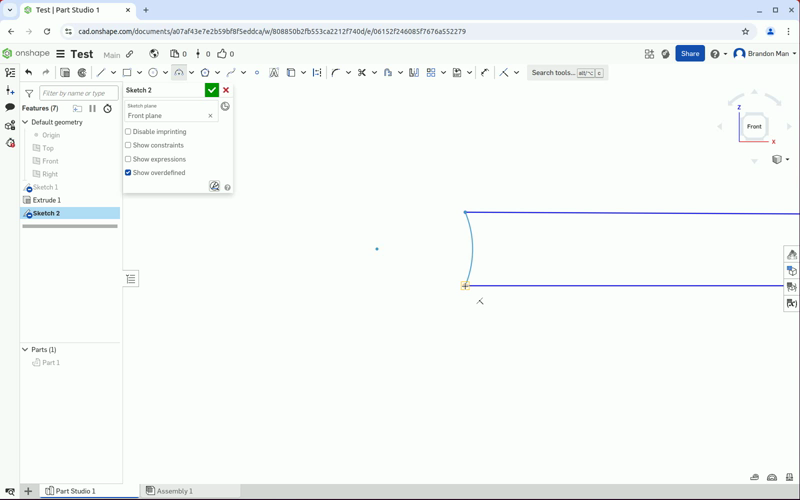
scroll(-6)
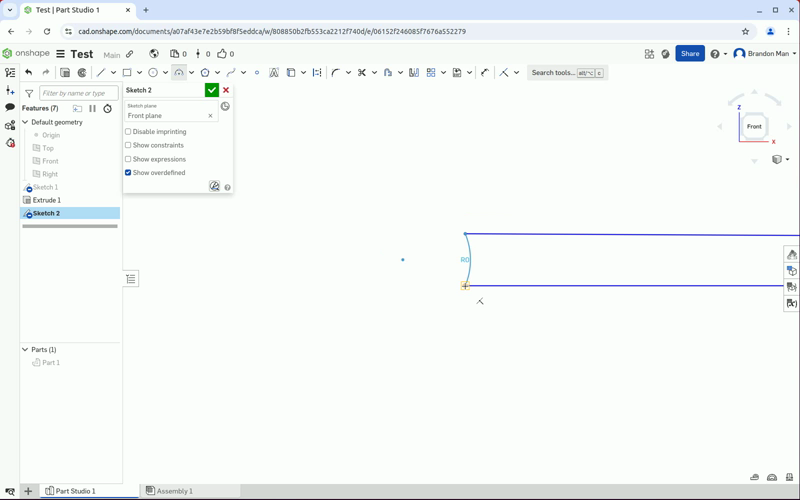
scroll(-6)
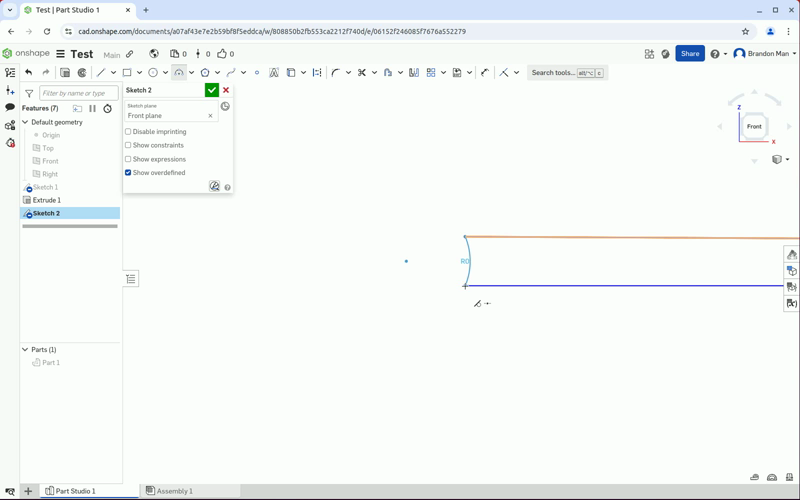
scroll(-6)
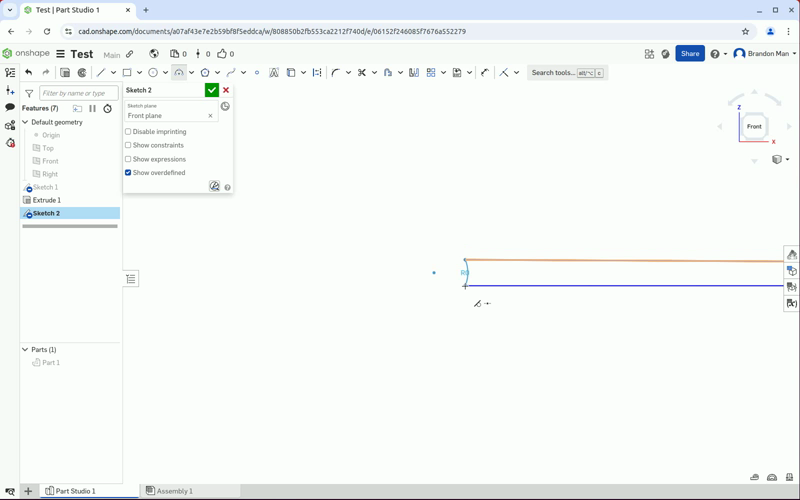
scroll(-6)
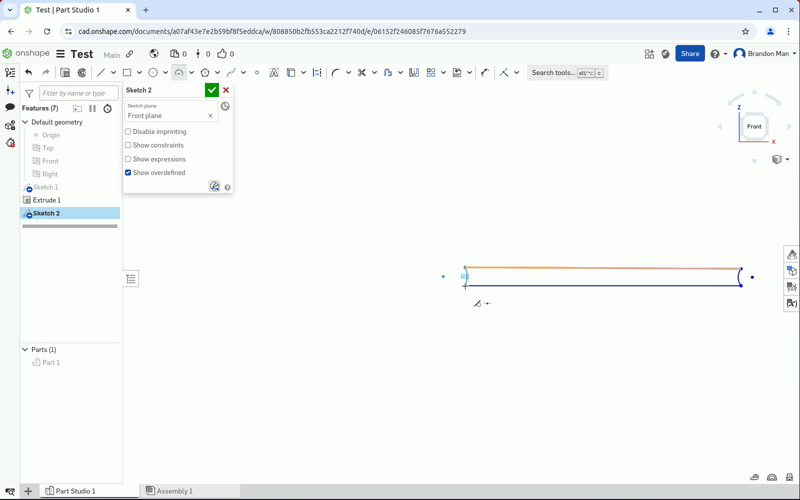
scroll(-6)
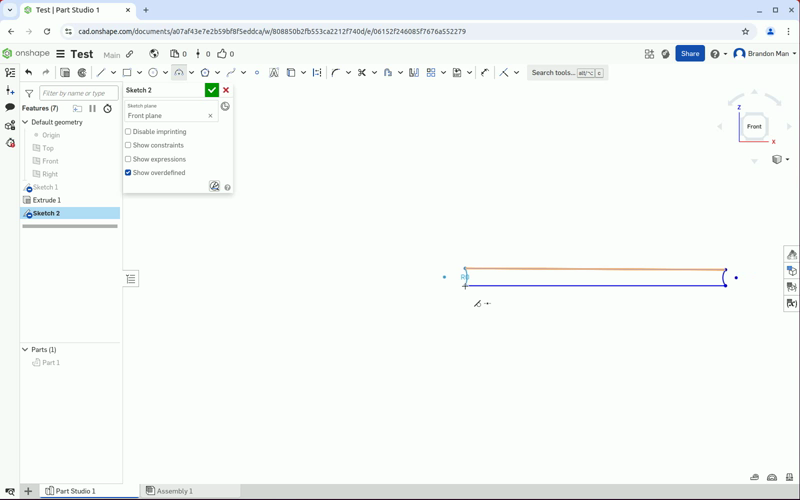
scroll(-6)
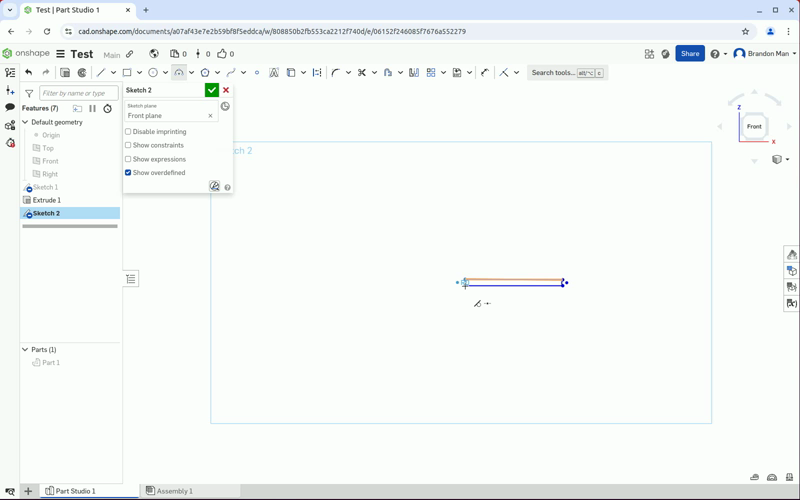
key_down(shift)
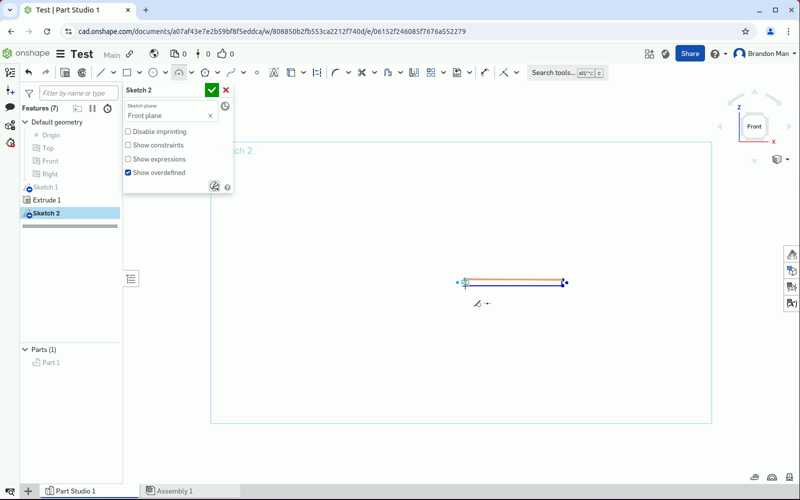
mouse_move(466, 282)
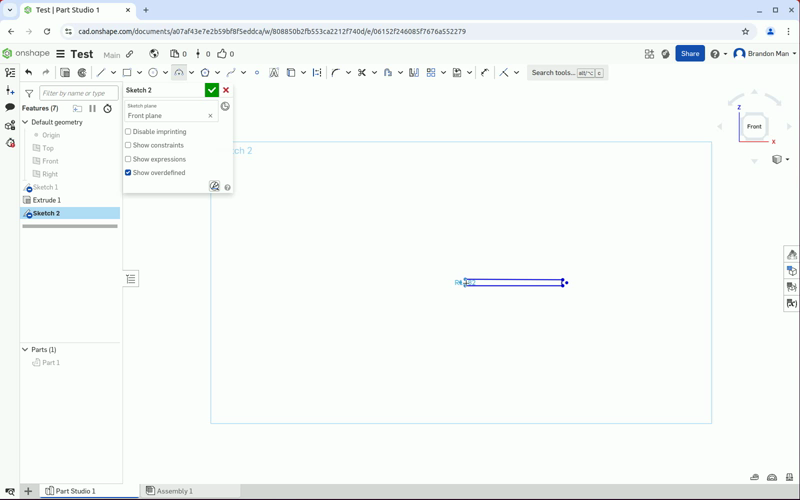
scroll(6)
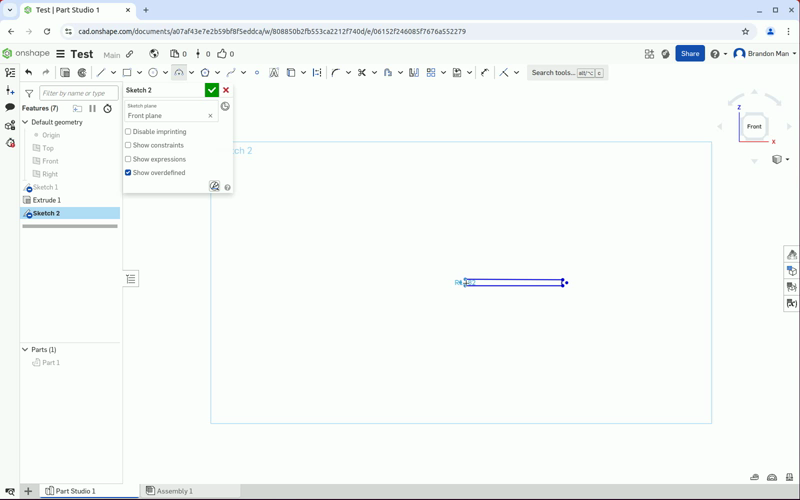
scroll(6)
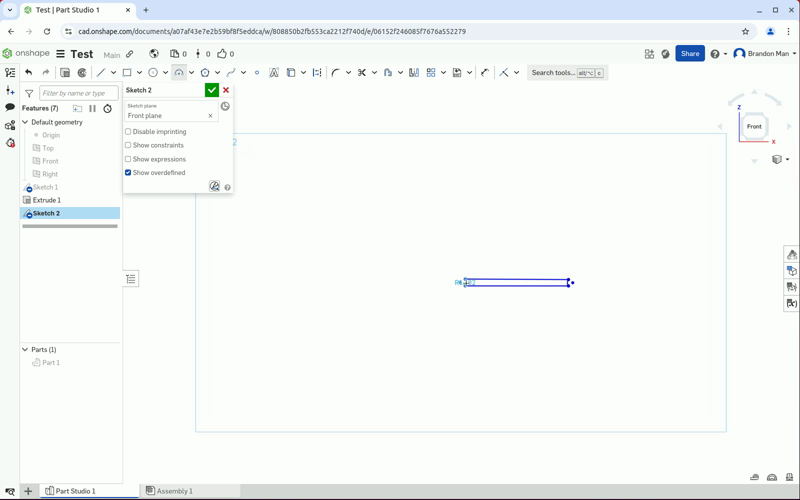
scroll(6)
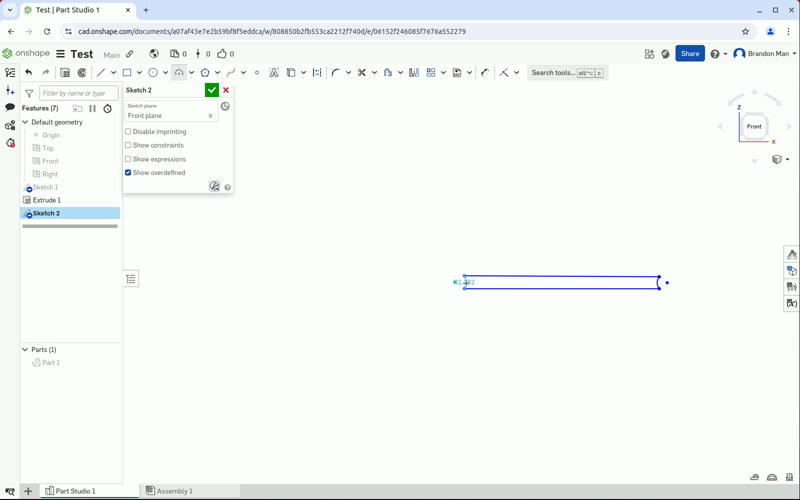
scroll(6)
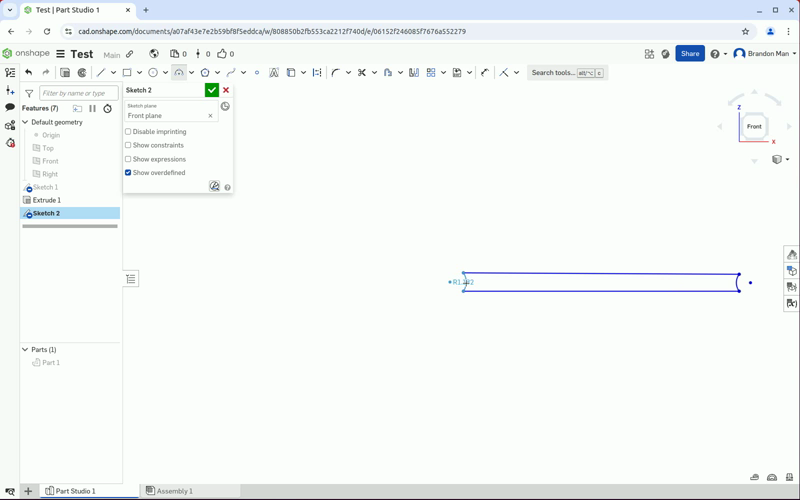
scroll(6)
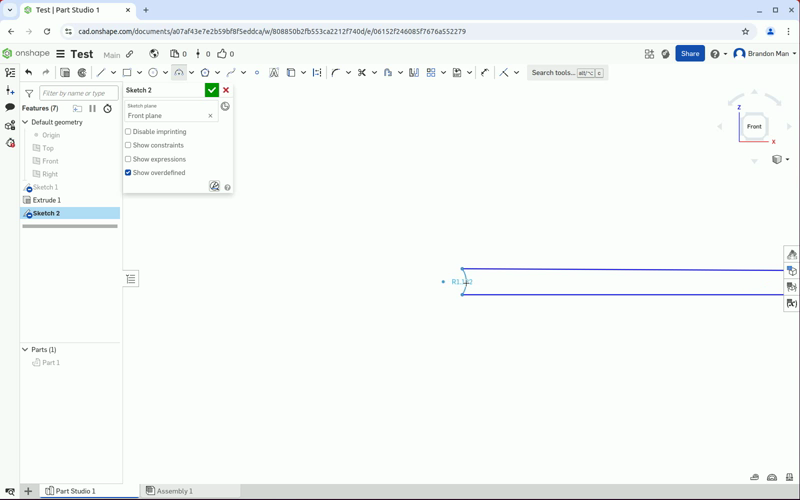
scroll(6)
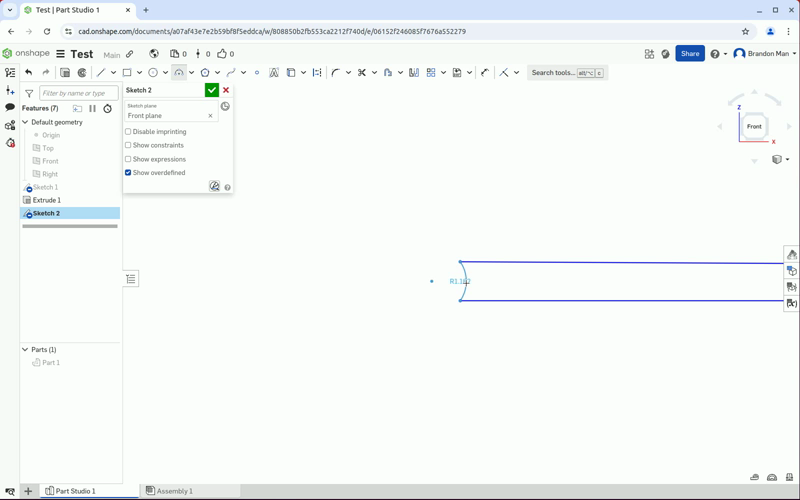
scroll(6)
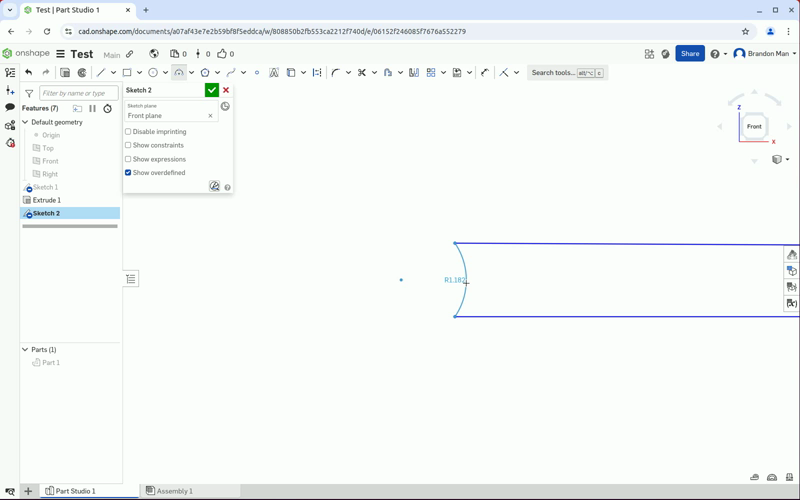
click(466, 282)
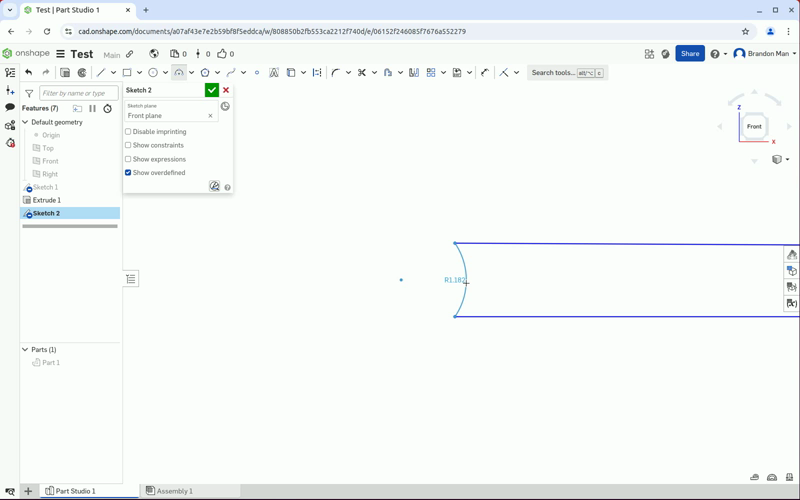
scroll(-6)
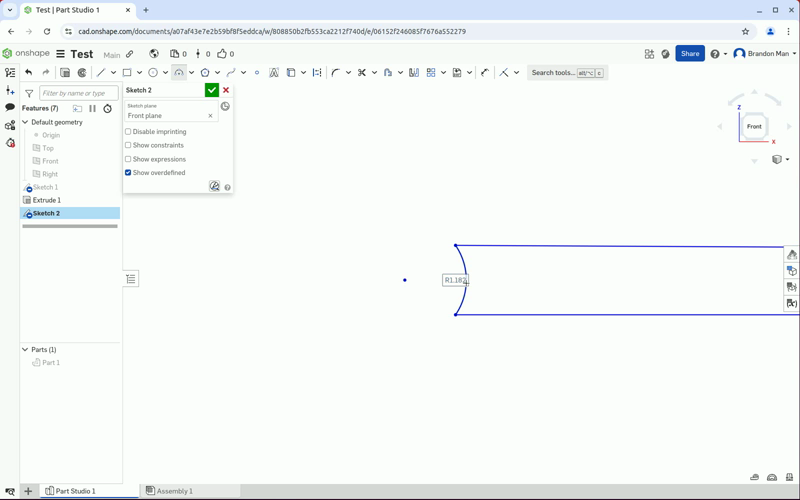
scroll(-6)
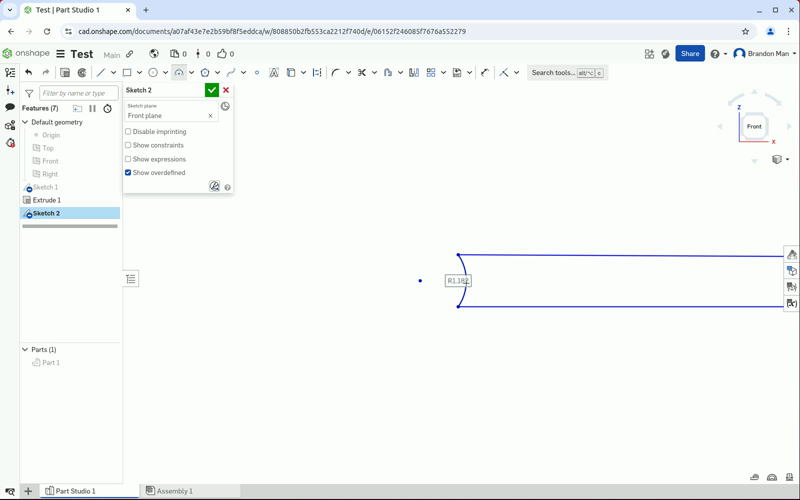
scroll(-6)
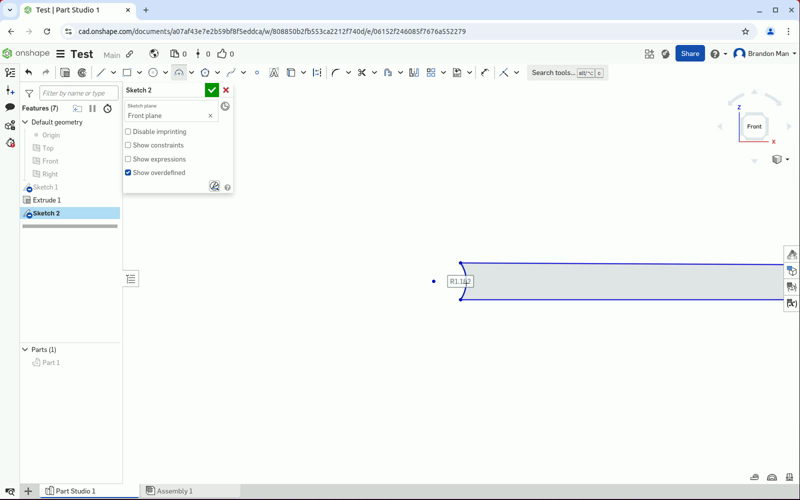
scroll(-6)
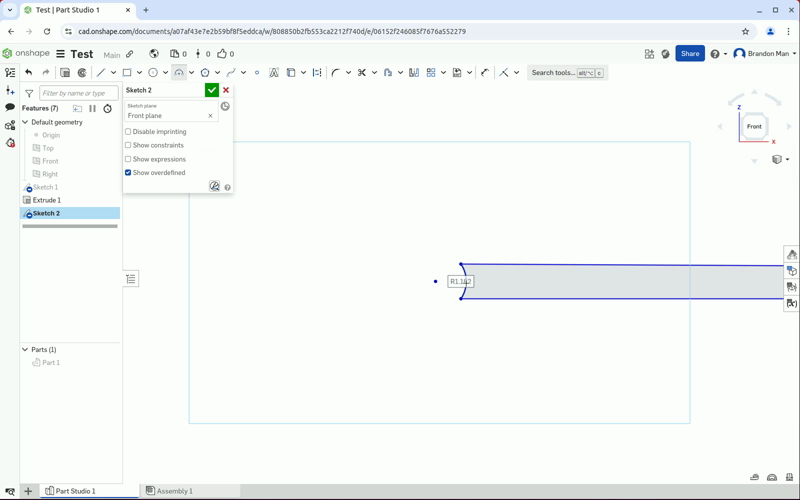
scroll(-6)
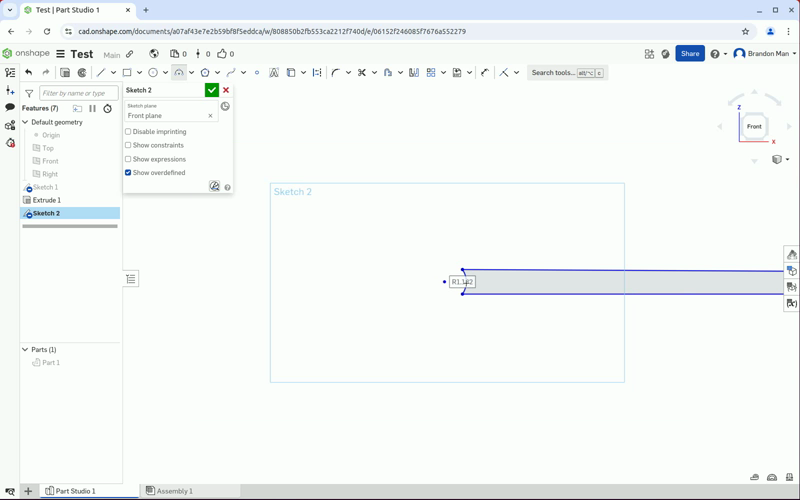
scroll(-6)
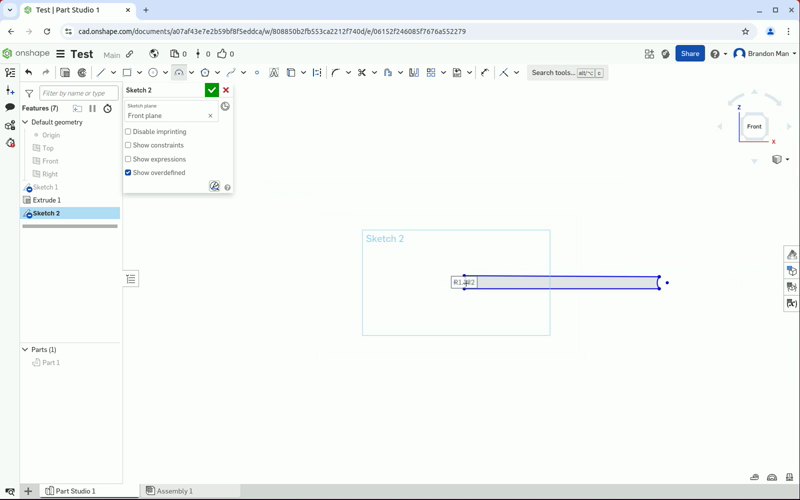
scroll(-6)
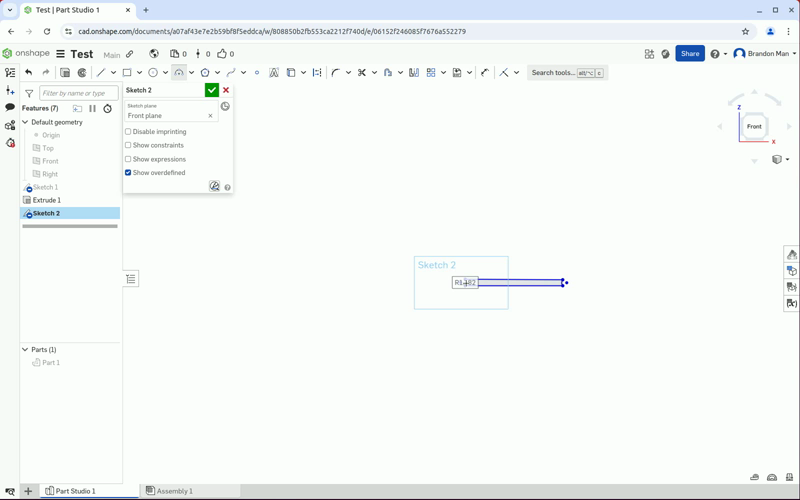
key_up(shift)
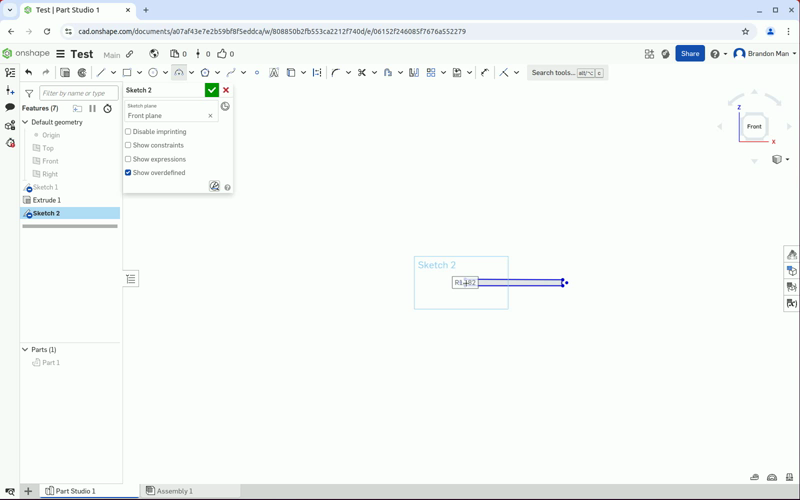
key(esc)
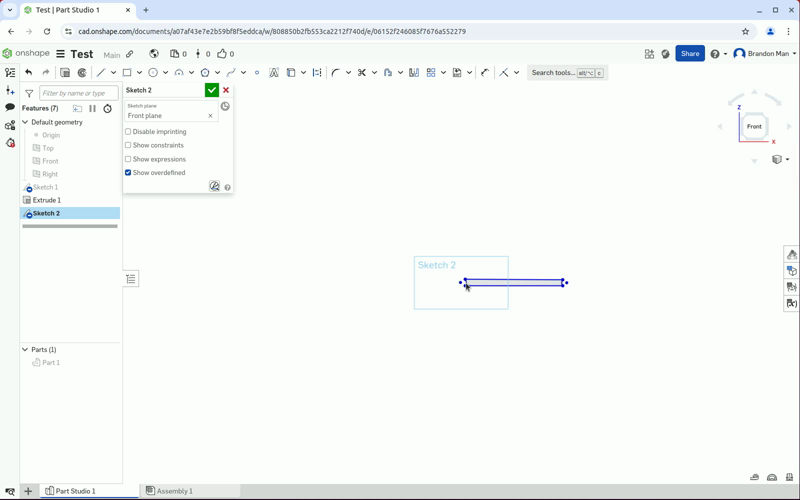
mouse_move(476, 283)
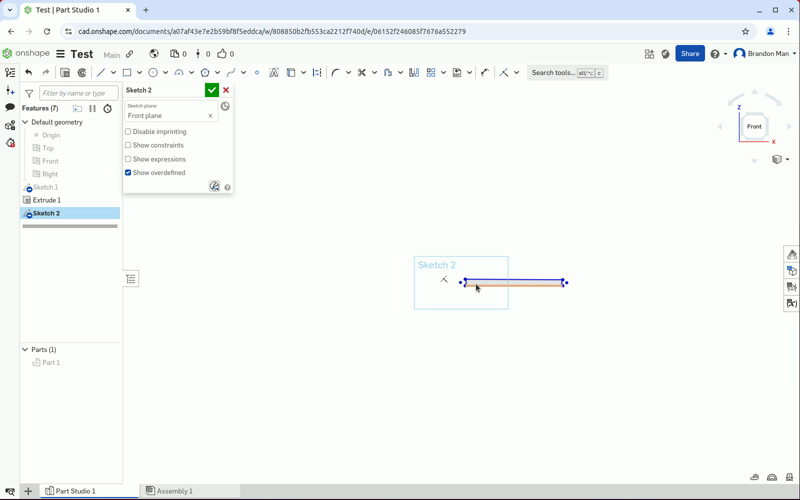
scroll(6)
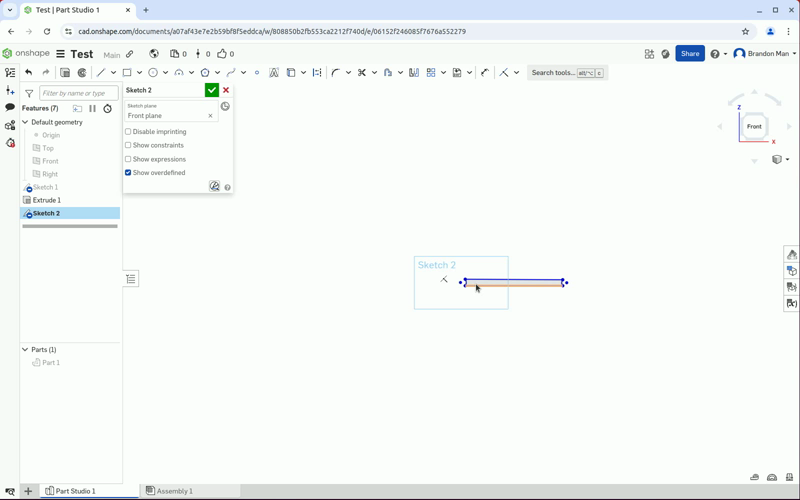
scroll(6)
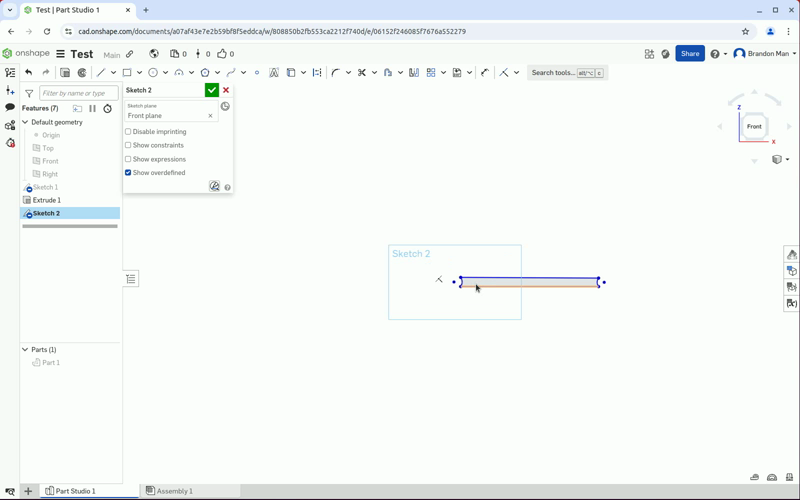
scroll(6)
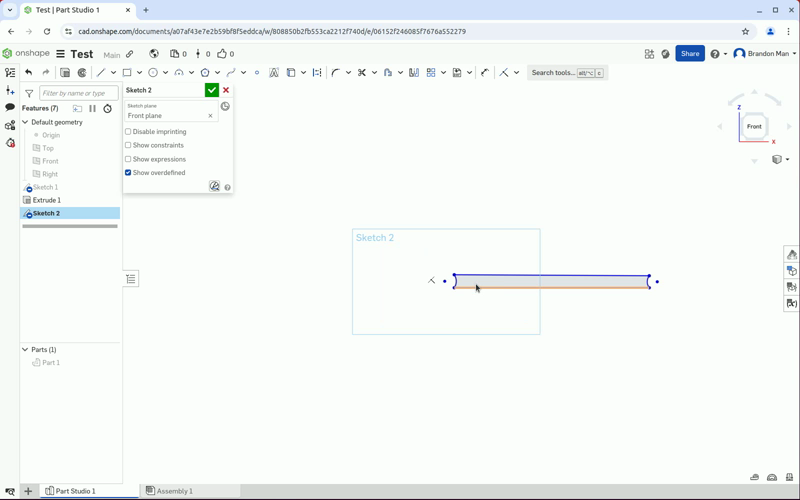
scroll(6)
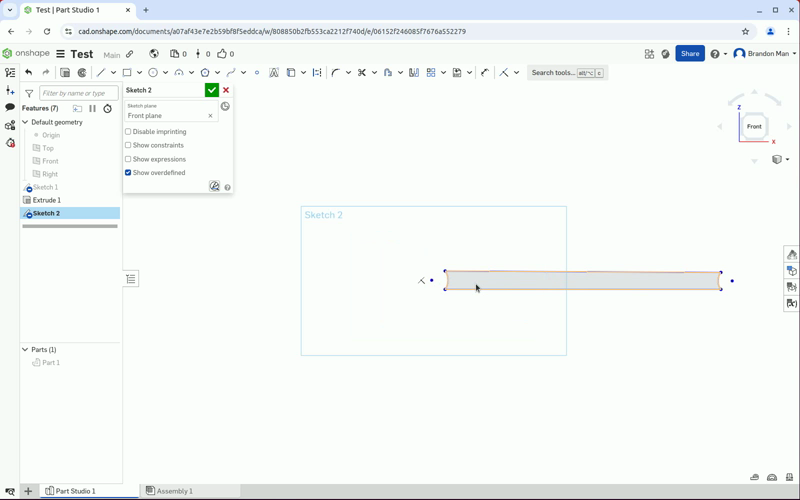
scroll(6)
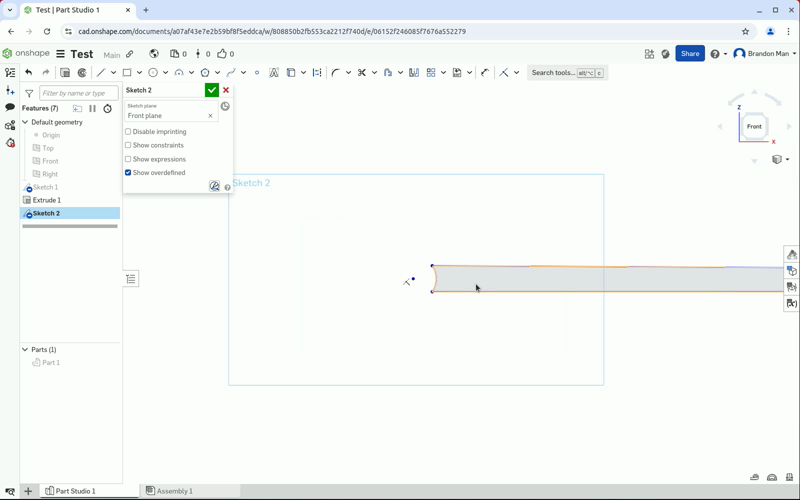
scroll(6)
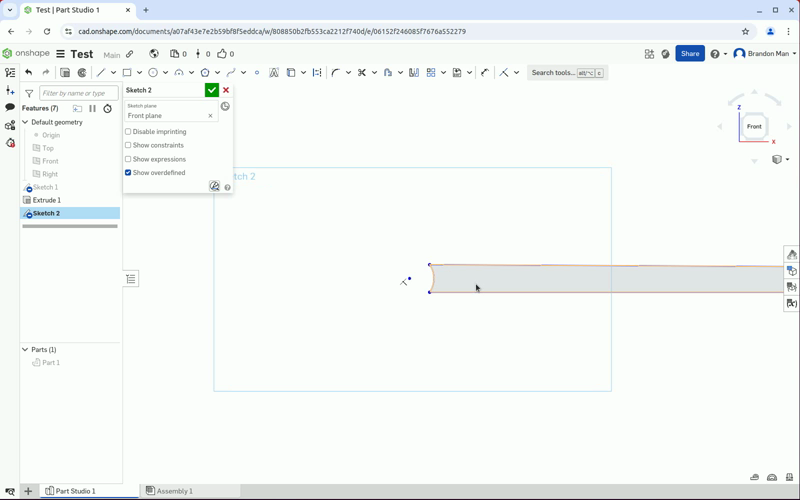
scroll(6)
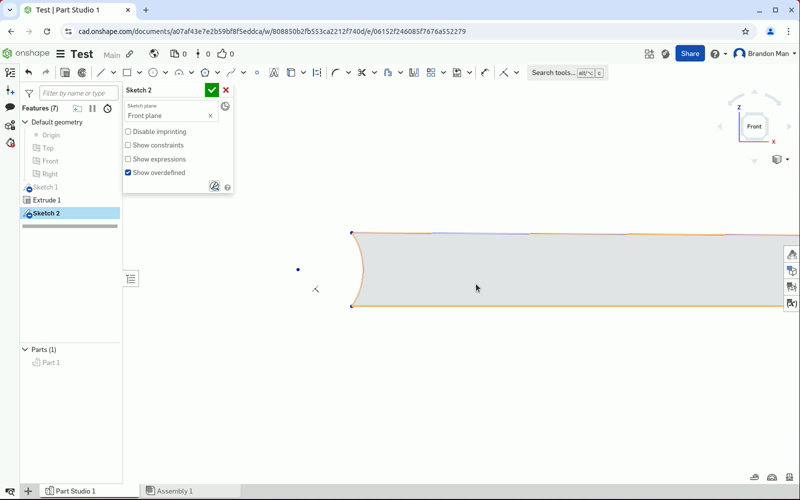
click(476, 283)
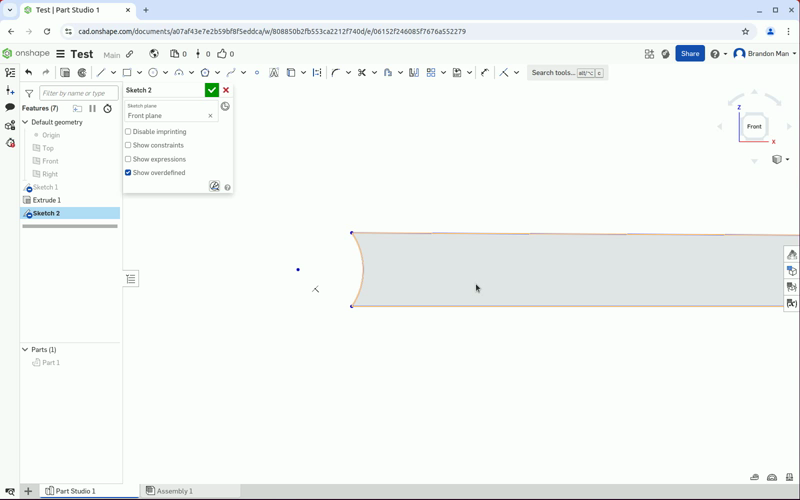
scroll(-6)
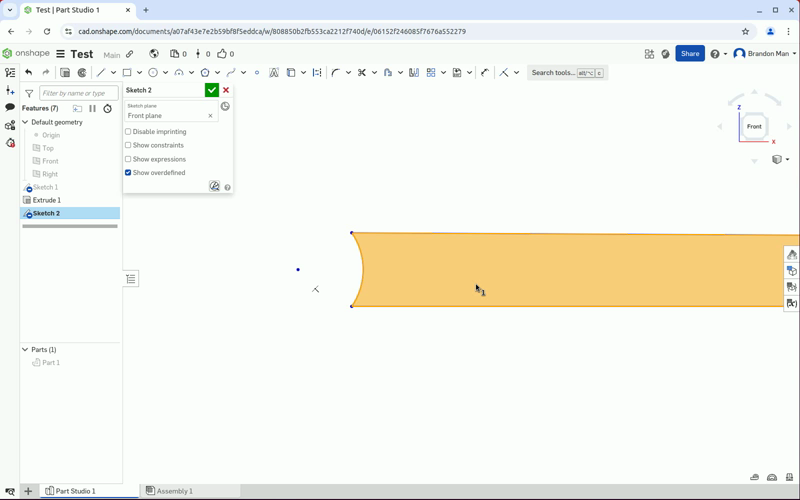
scroll(-6)
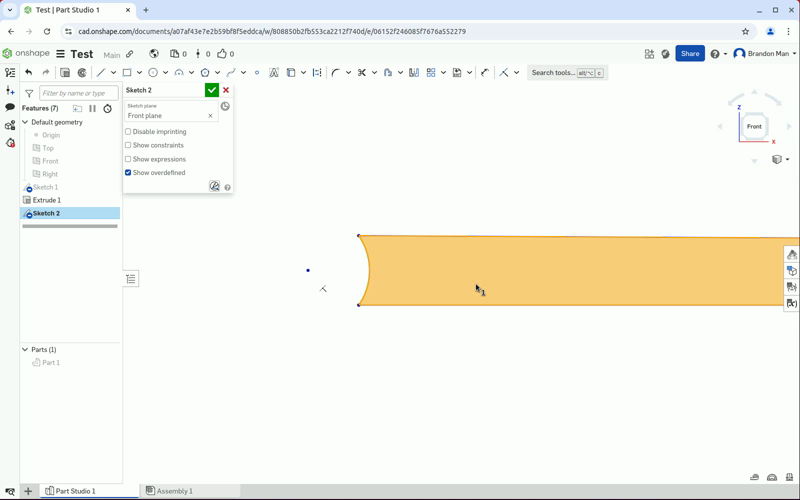
scroll(-6)
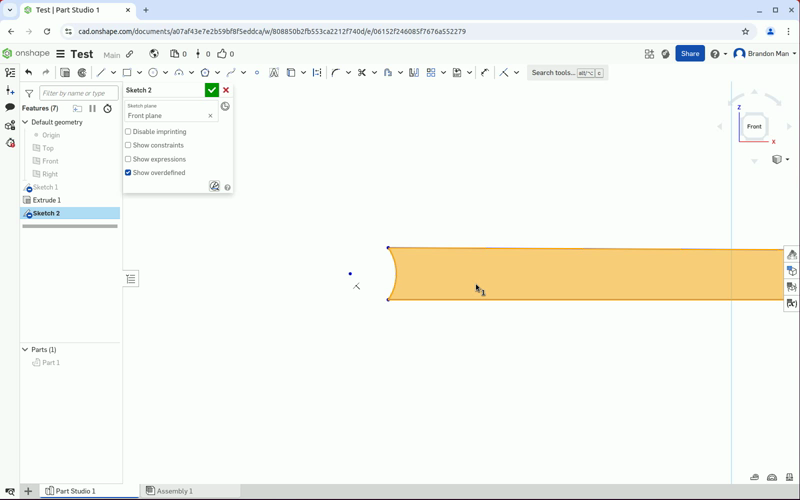
scroll(-6)
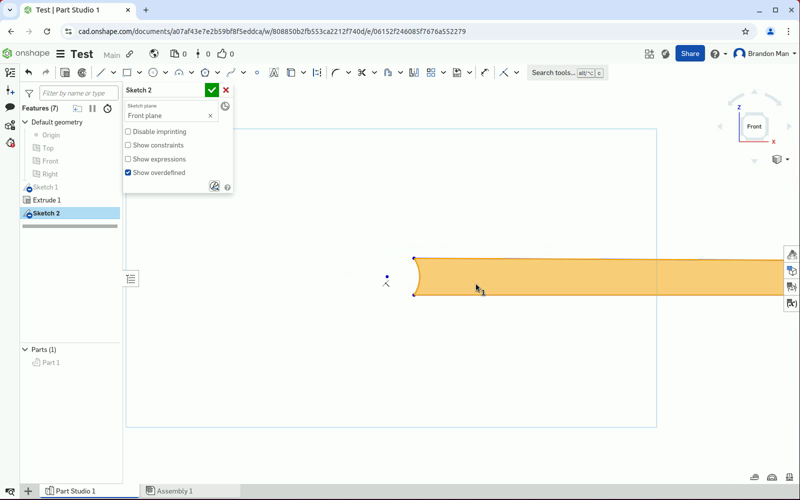
scroll(-6)
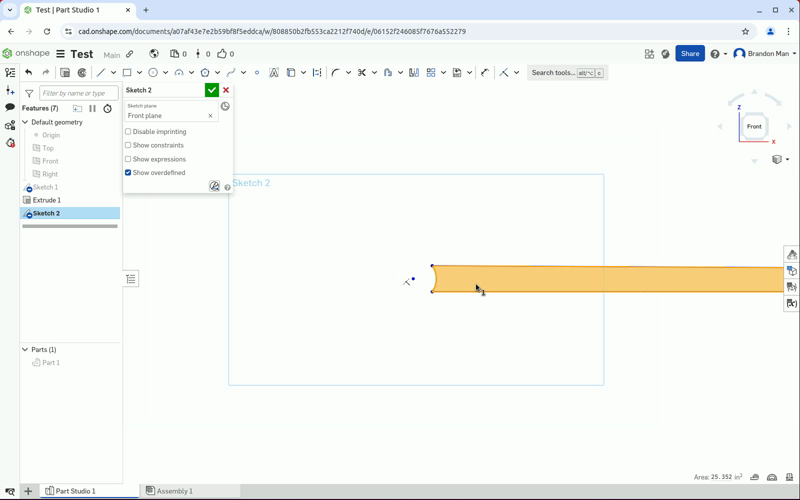
scroll(-6)
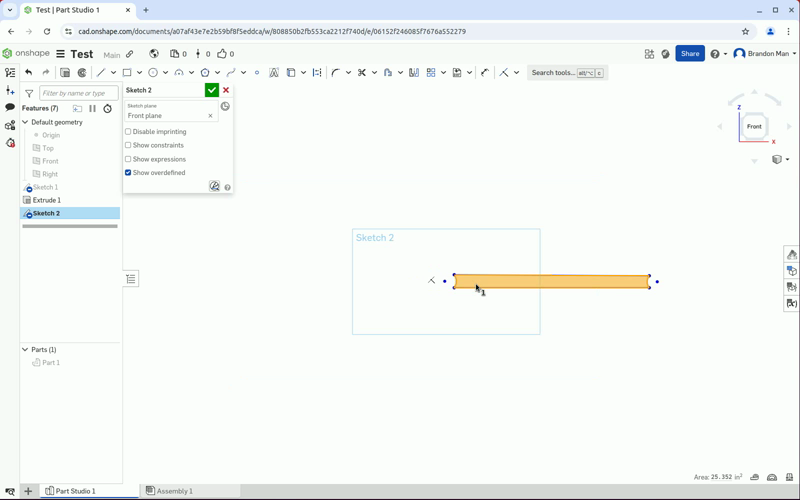
scroll(-6)
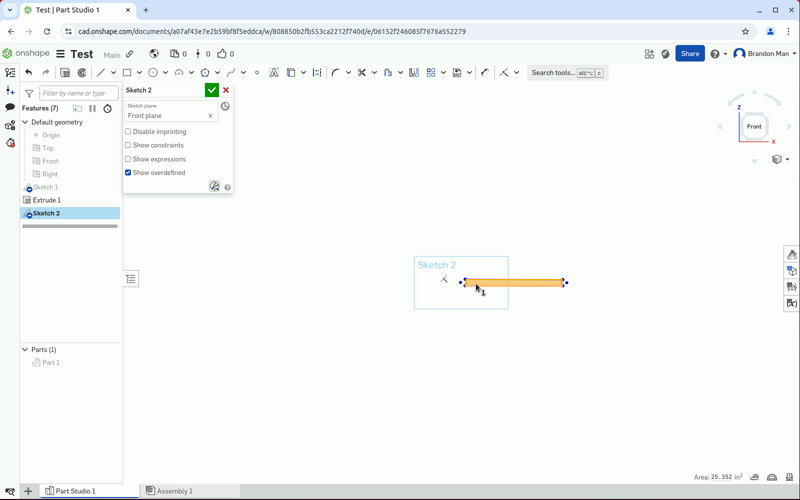
mouse_move(73, 352)
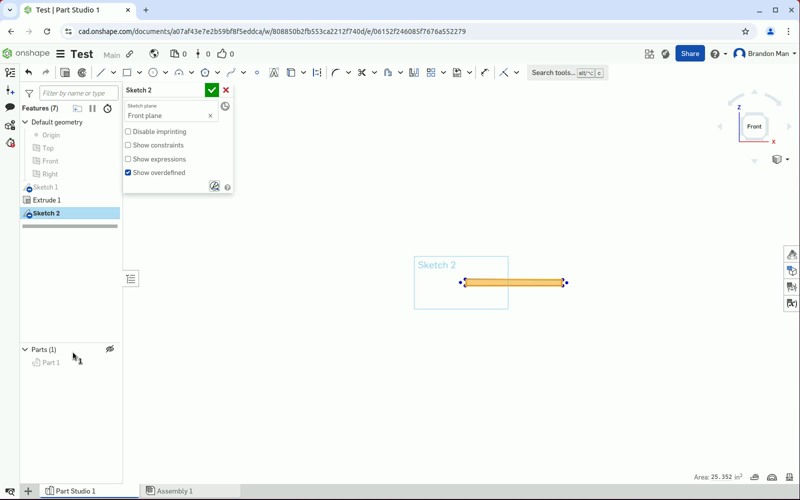
key(shift+y)
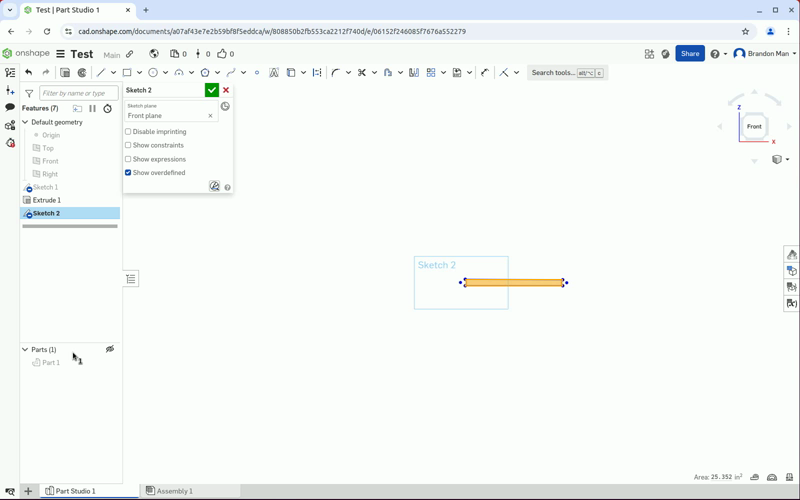
key(shift+e)
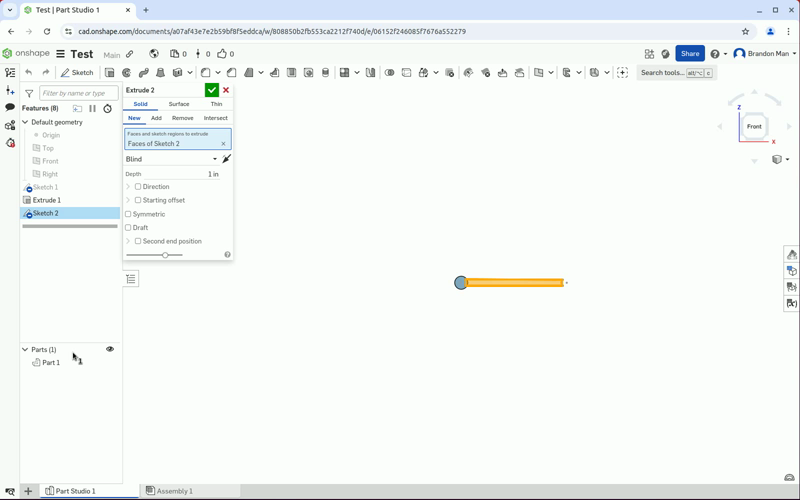
mouse_move(143, 106)
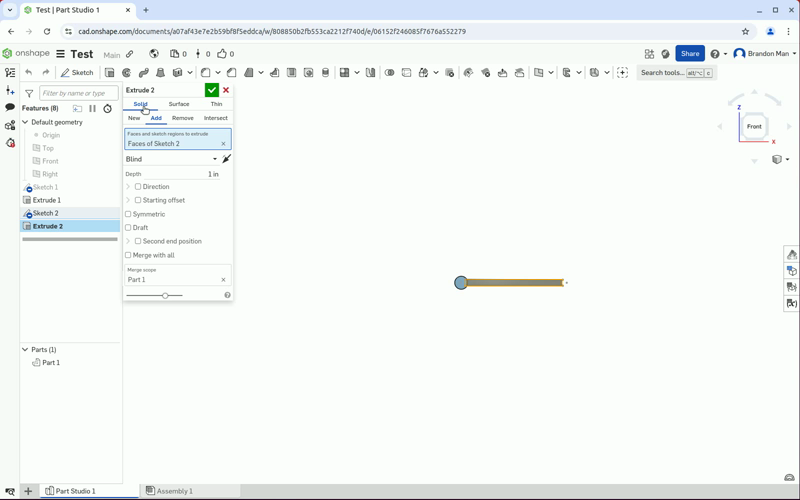
click(143, 106)
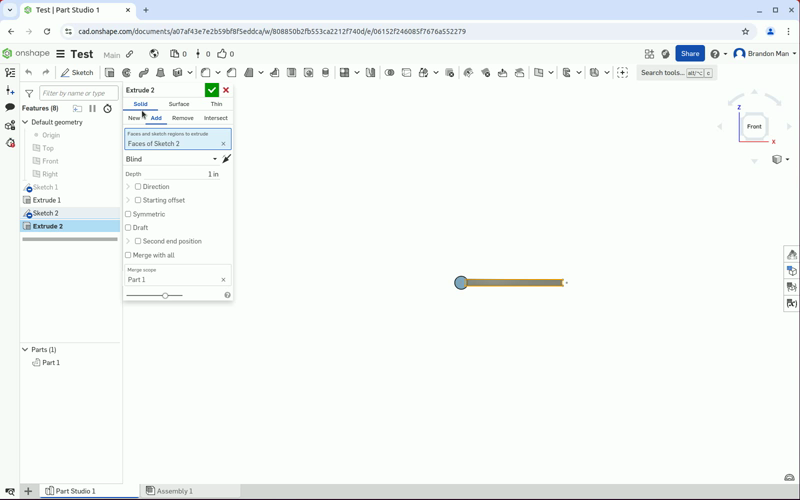
mouse_move(137, 120)
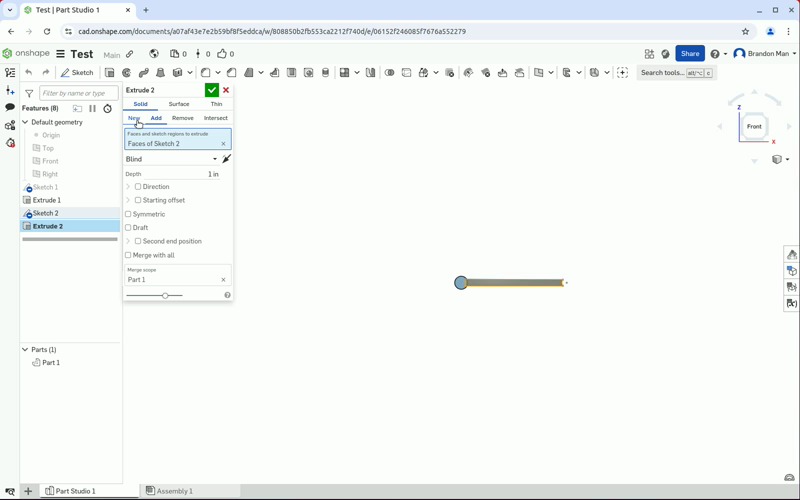
click(137, 120)
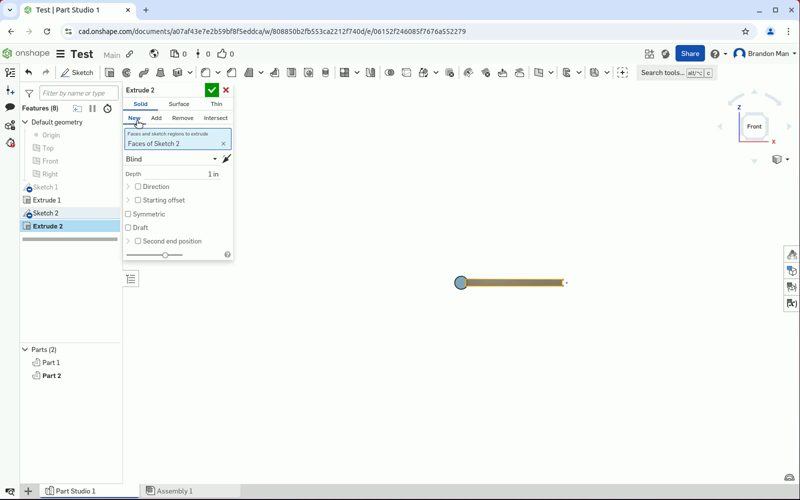
key(tab, 4)
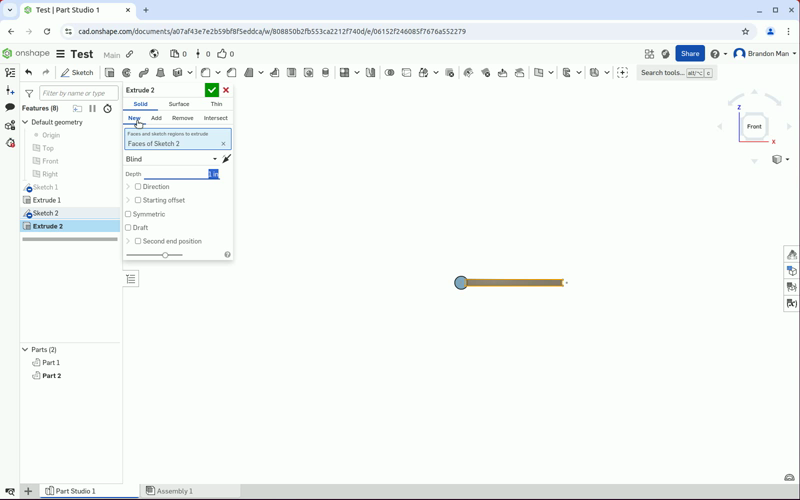
text(0.722)
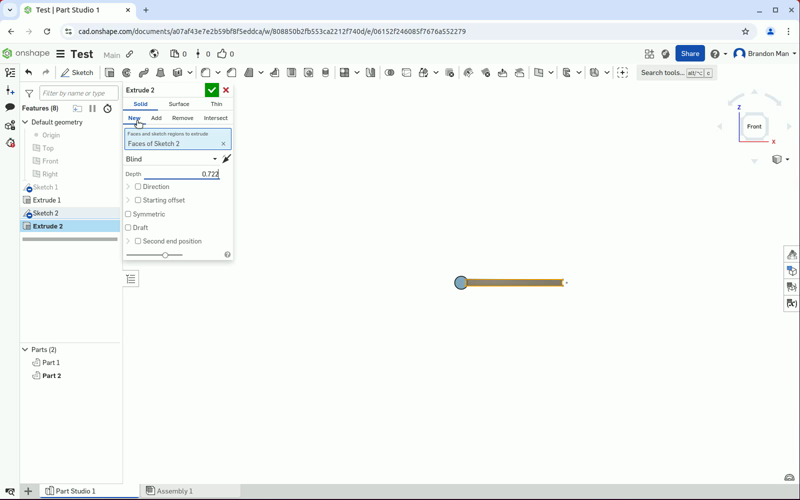
key(enter)
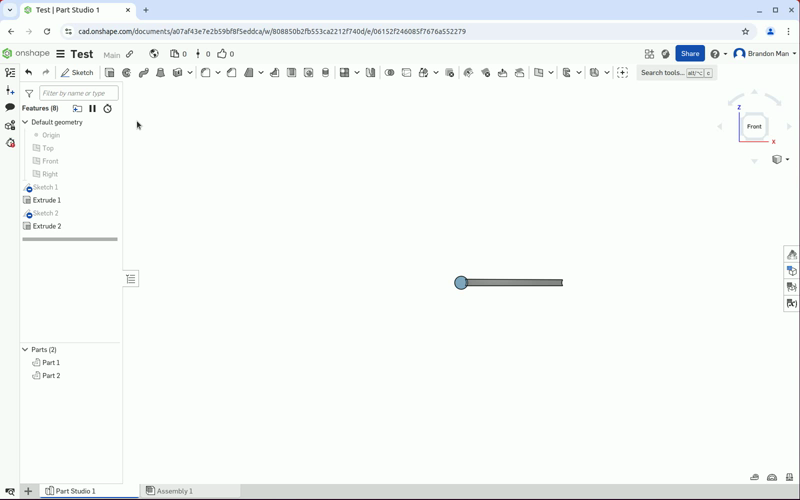
key(shift+h)
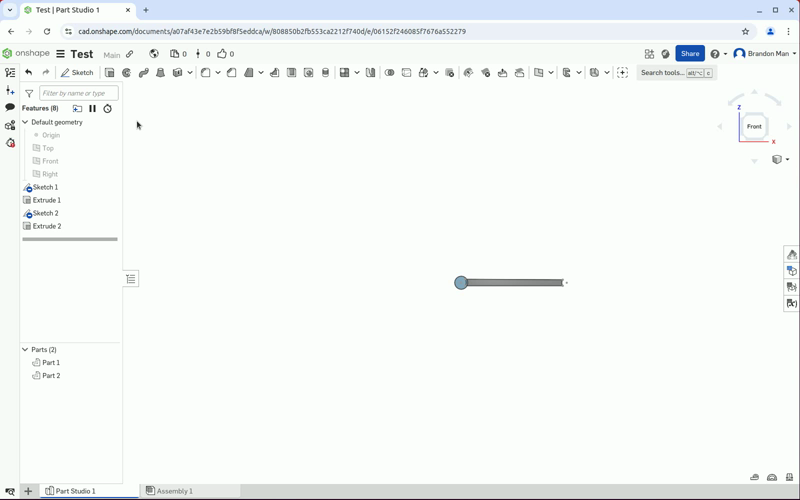
key(shift+h)
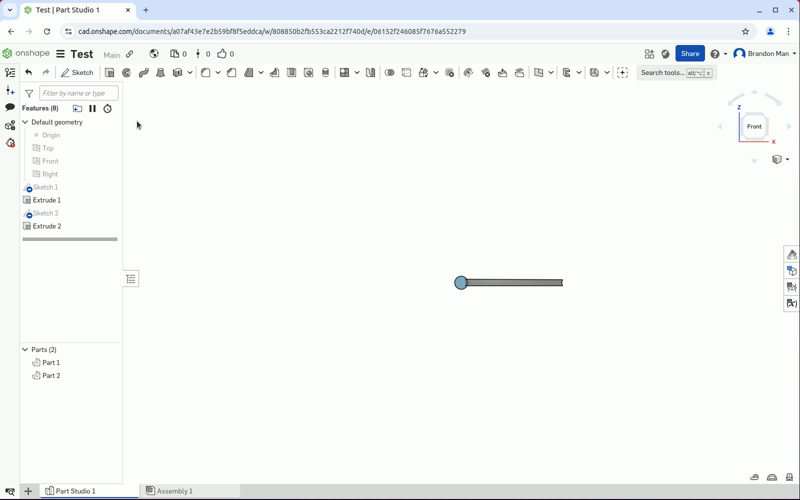
mouse_move(73, 189)
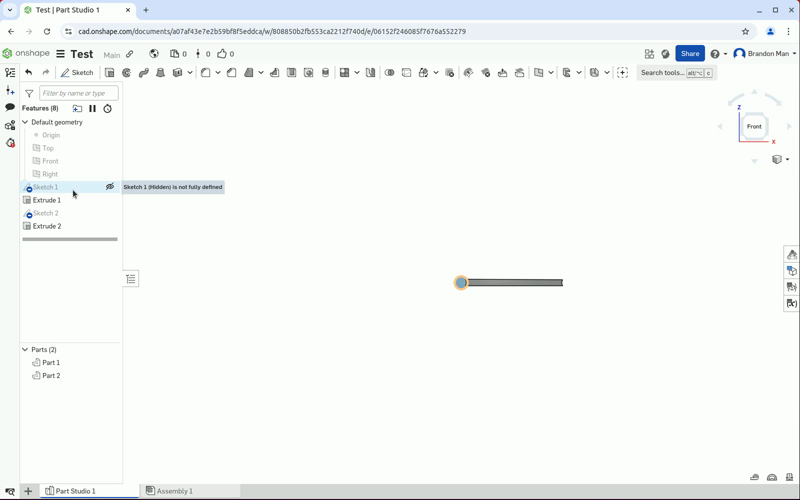
click(73, 189)
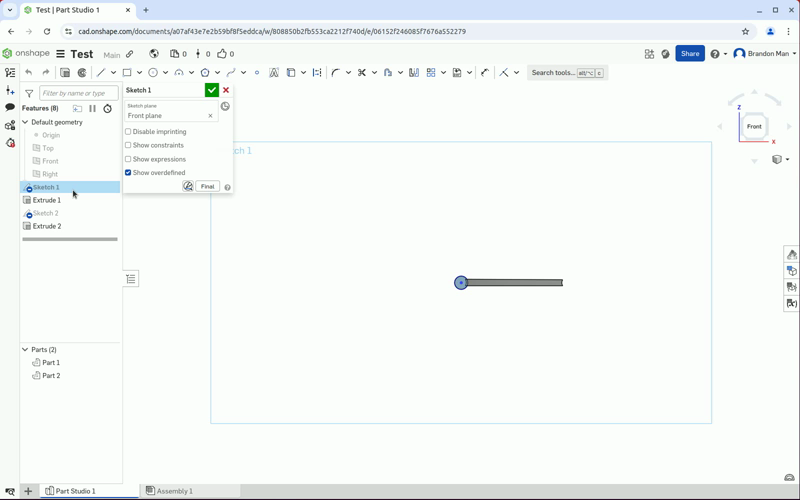
mouse_move(229, 92)
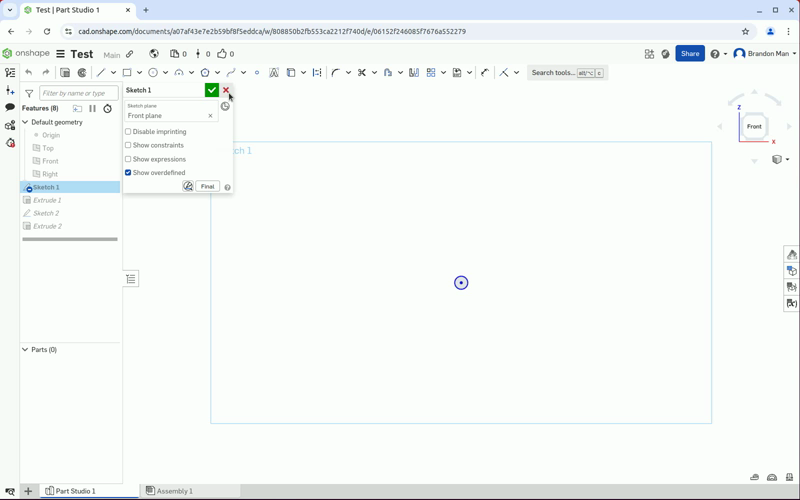
click(229, 92)
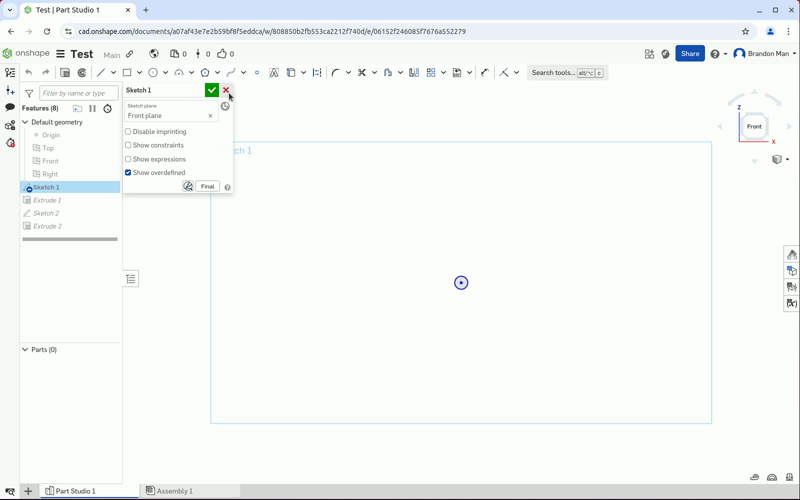
key(shift+s)
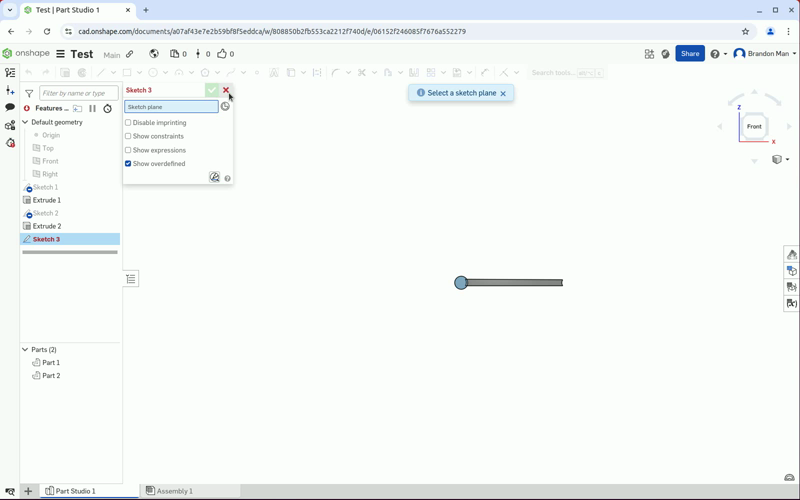
mouse_move(73, 163)
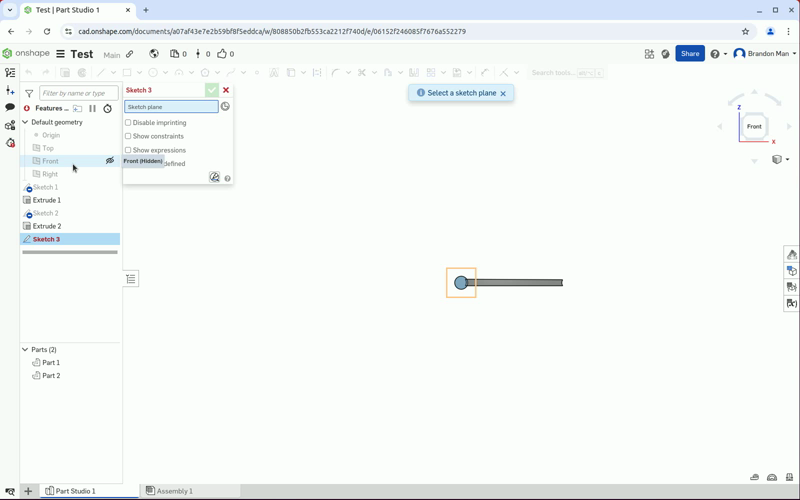
click(73, 163)
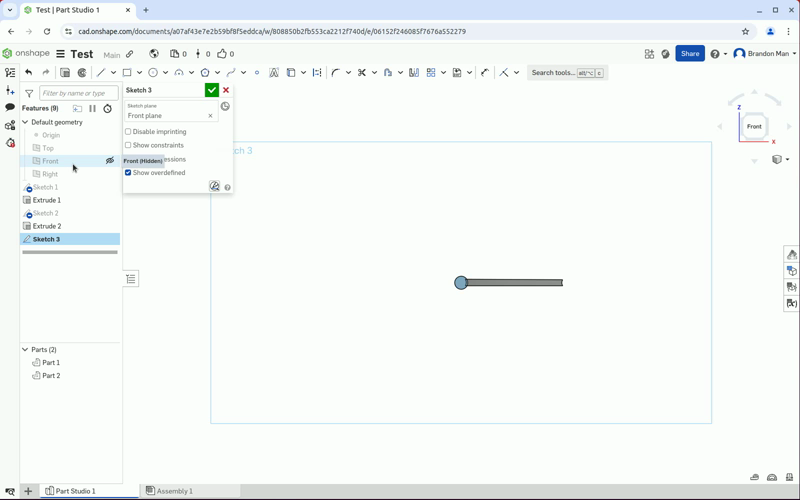
mouse_move(73, 352)
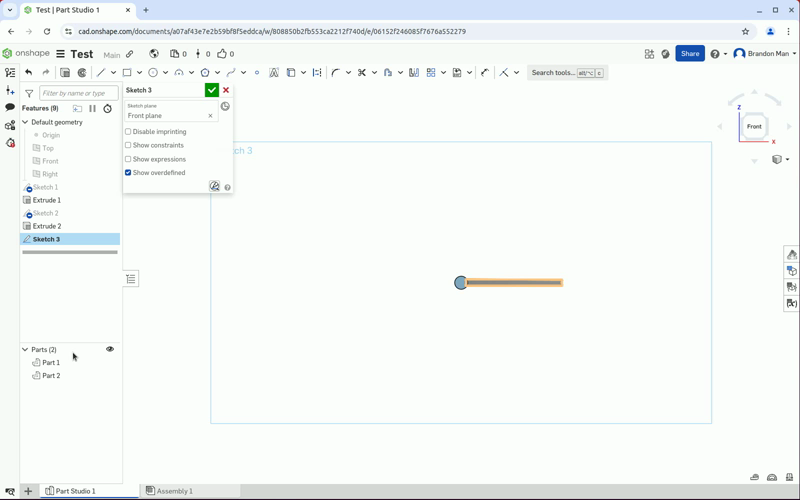
key(y)
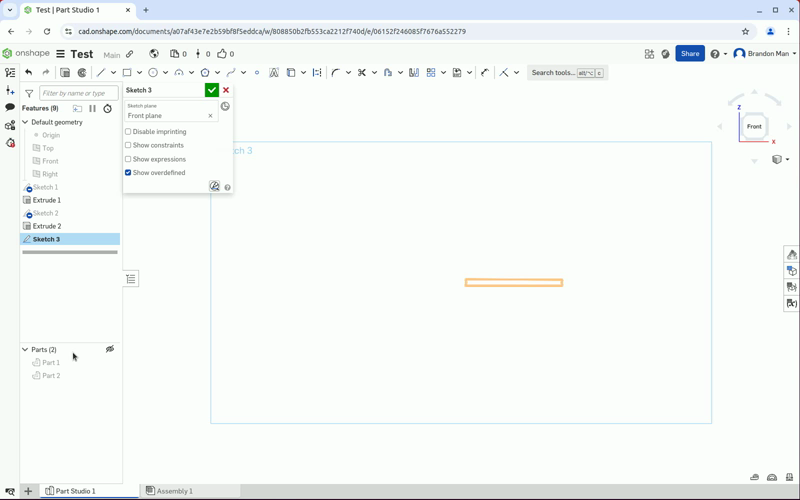
key(c)
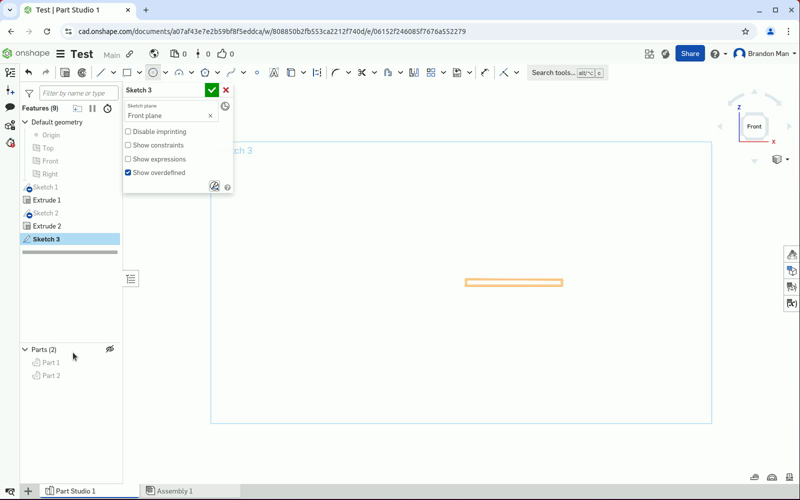
key_down(shift)
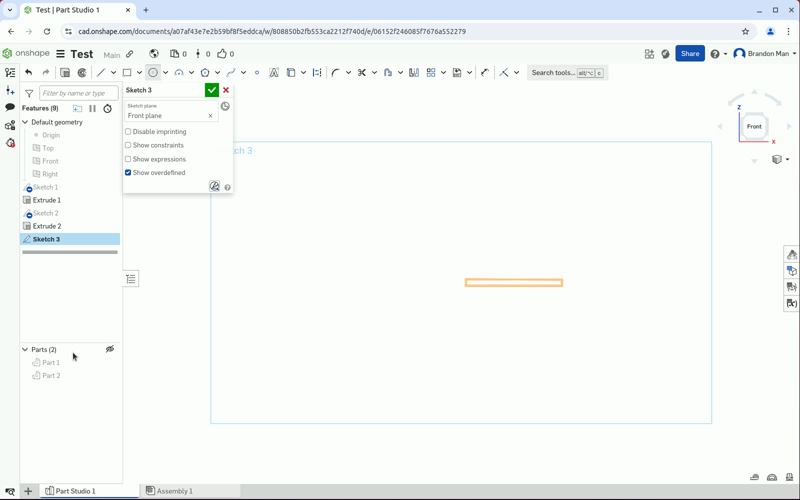
mouse_move(567, 282)
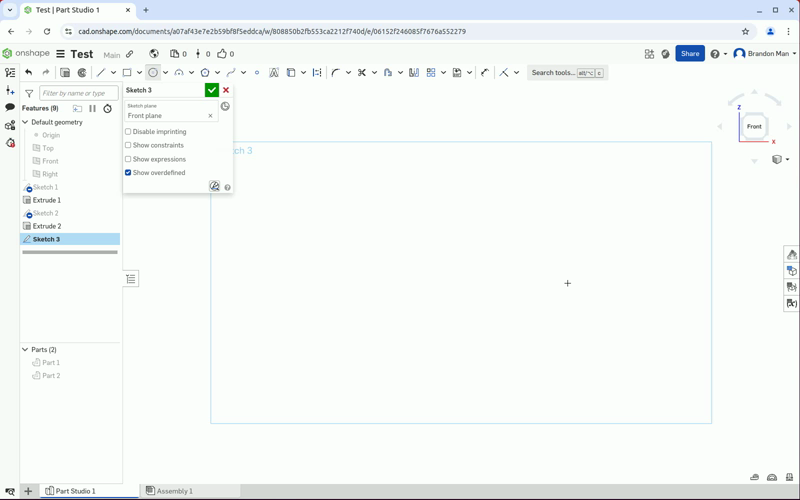
click(567, 282)
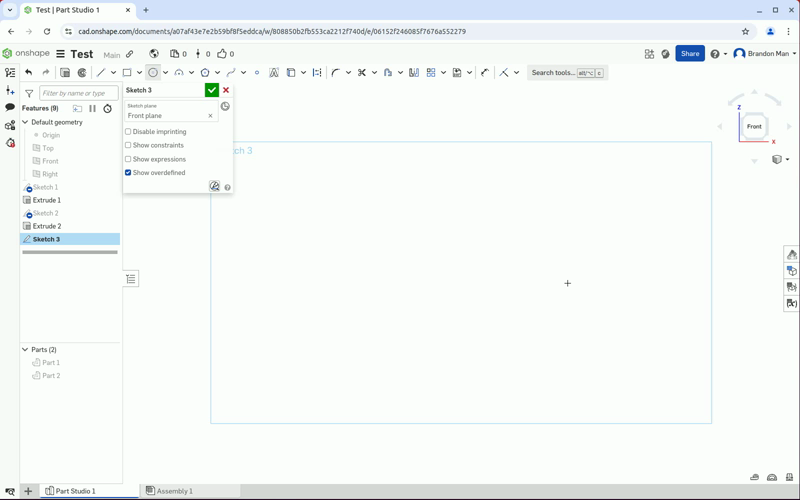
key_up(shift)
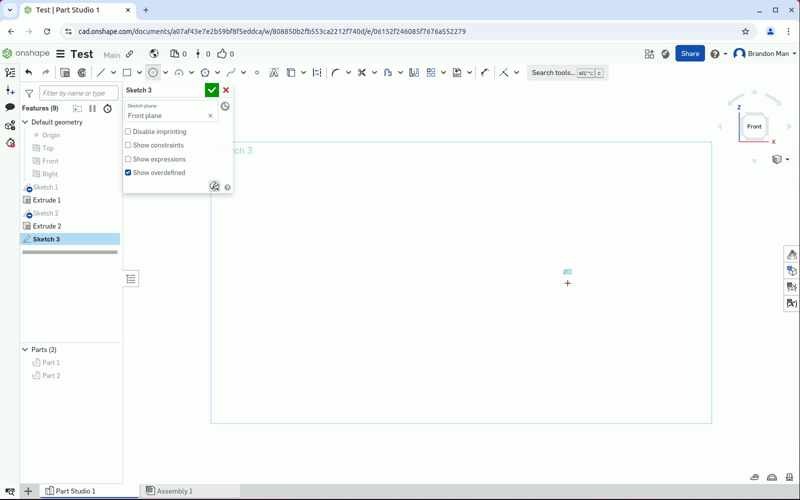
mouse_move(574, 282)
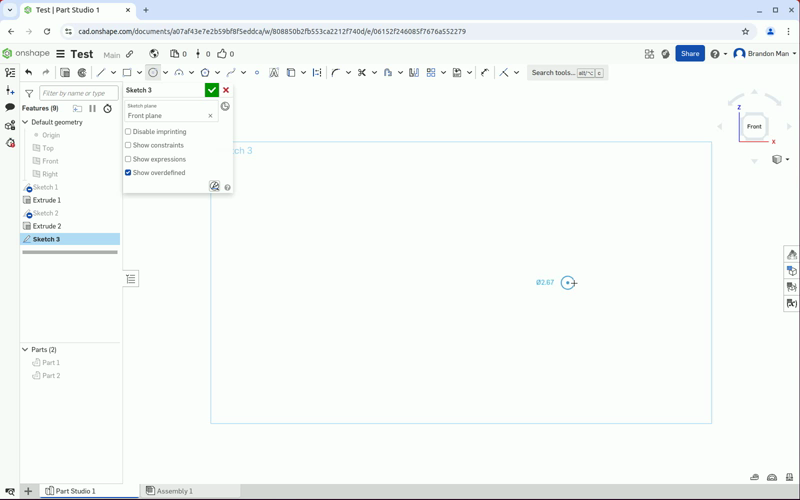
click(574, 282)
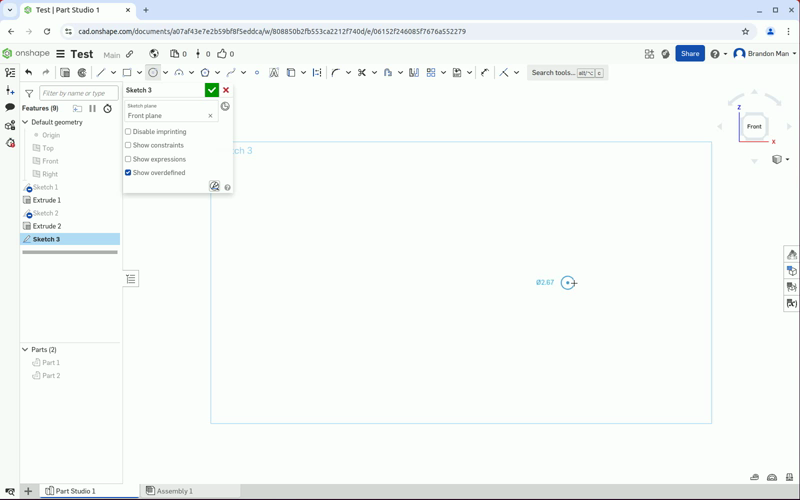
key(esc)
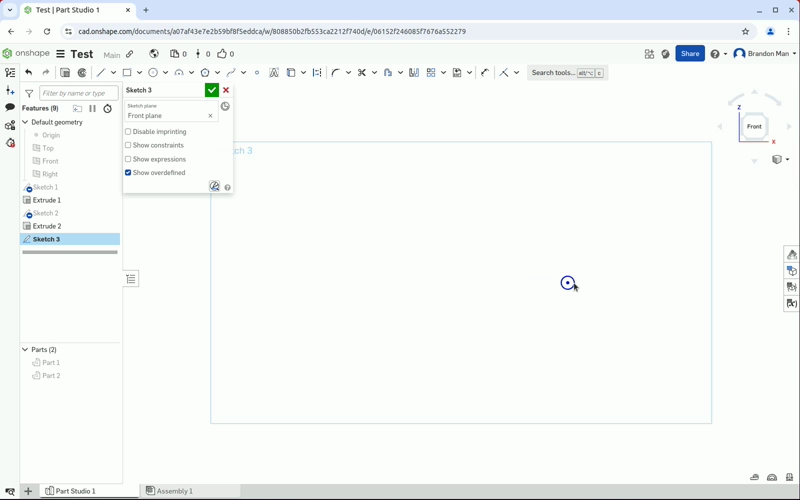
mouse_move(568, 287)
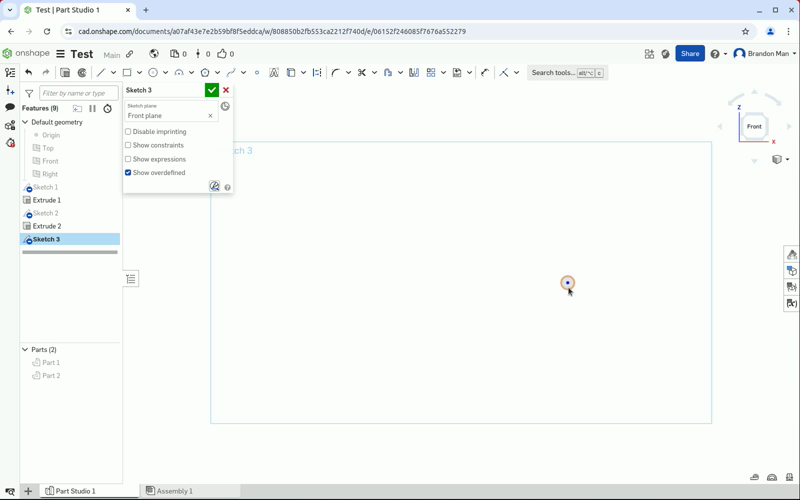
scroll(6)
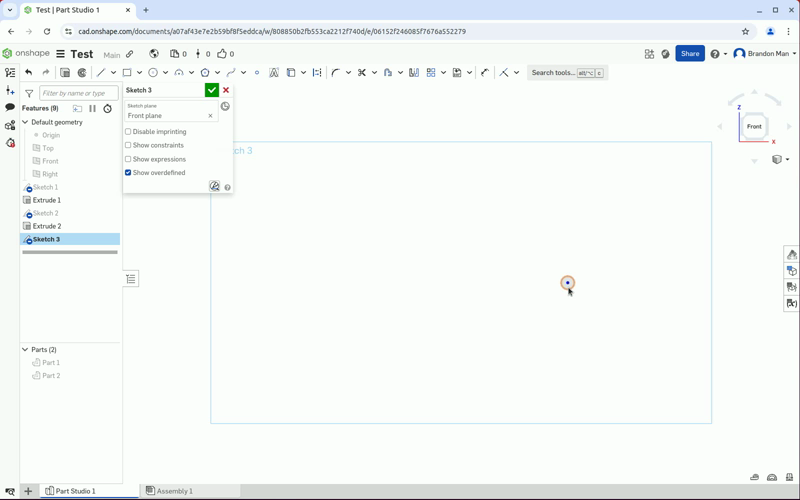
scroll(6)
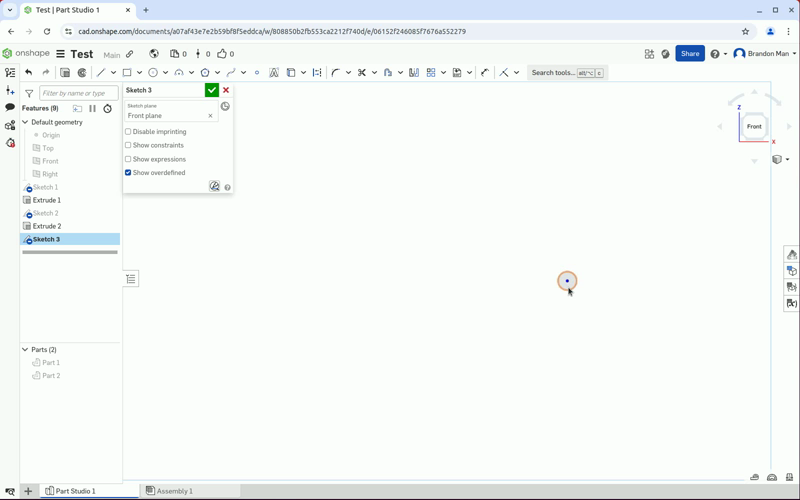
scroll(6)
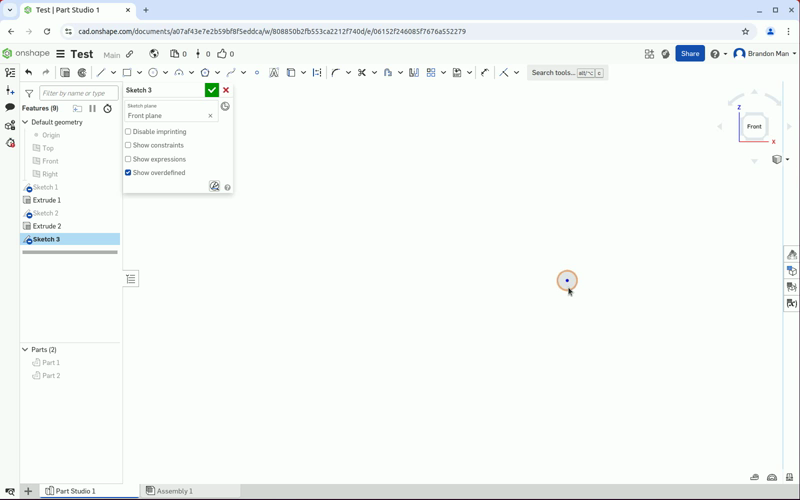
scroll(6)
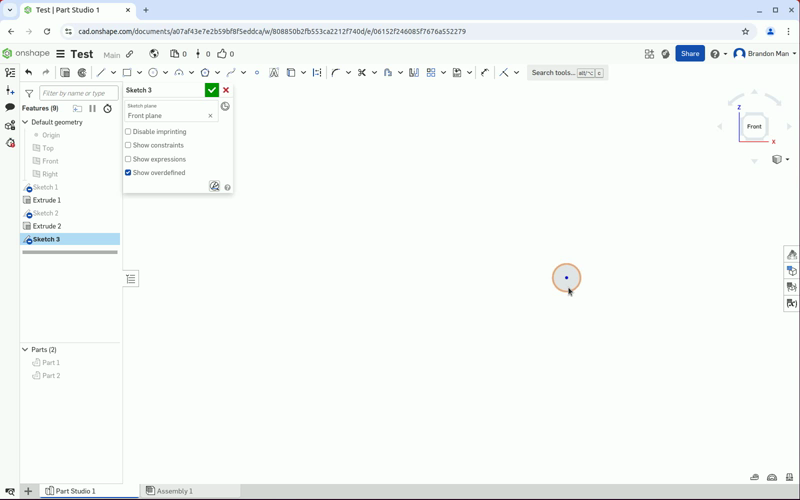
scroll(6)
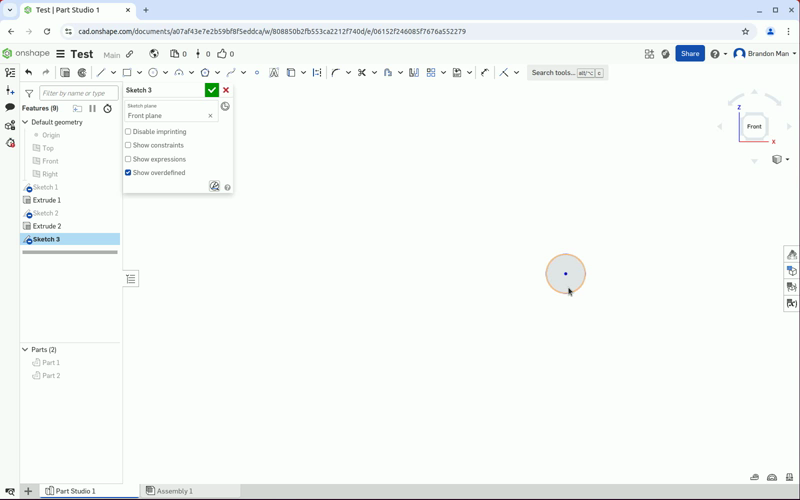
scroll(6)
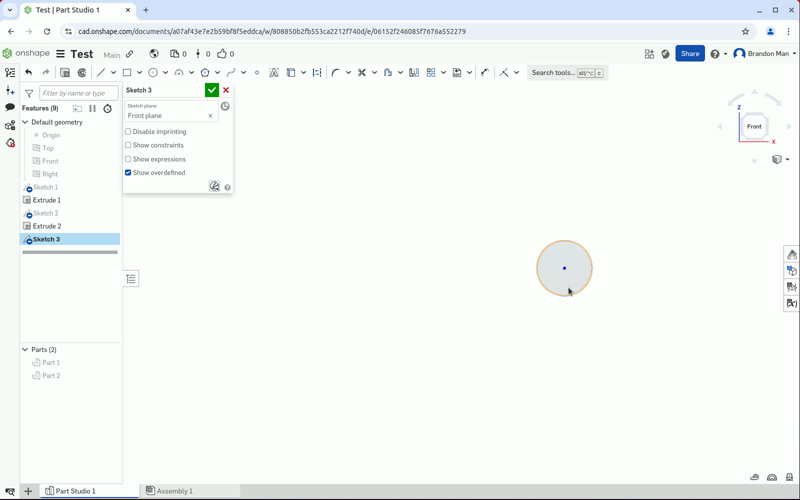
scroll(6)
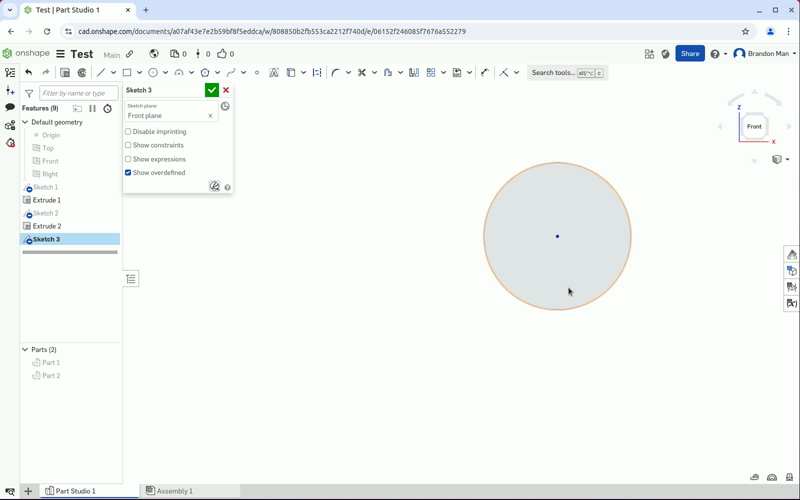
click(568, 287)
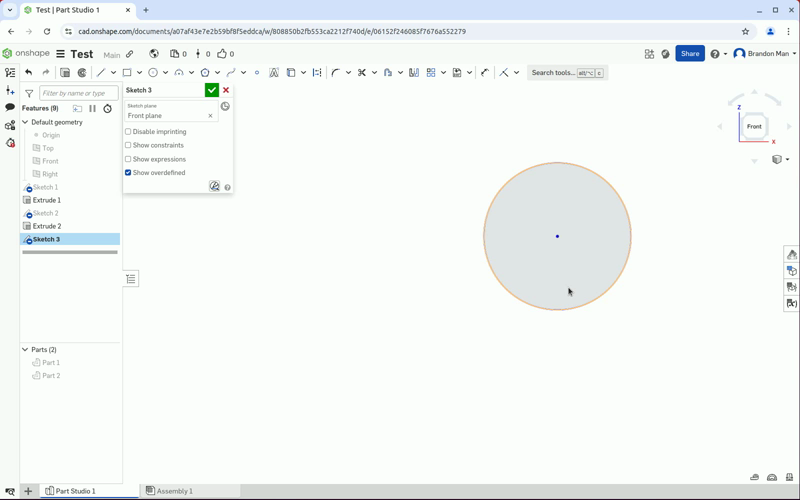
scroll(-6)
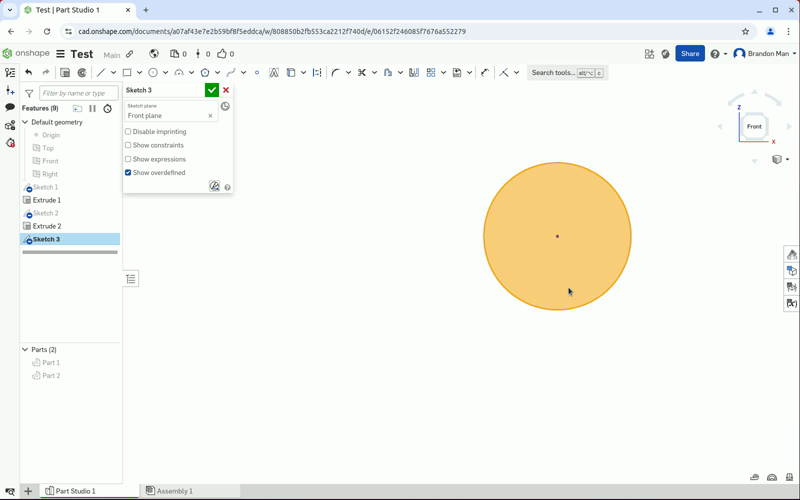
scroll(-6)
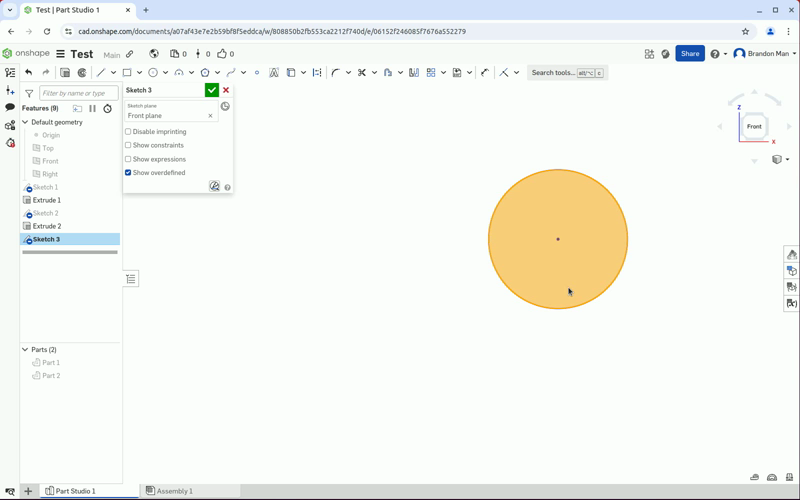
scroll(-6)
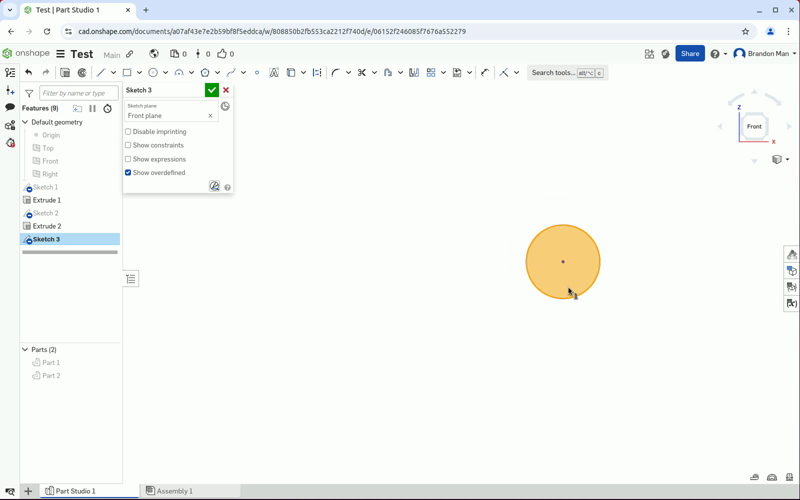
scroll(-6)
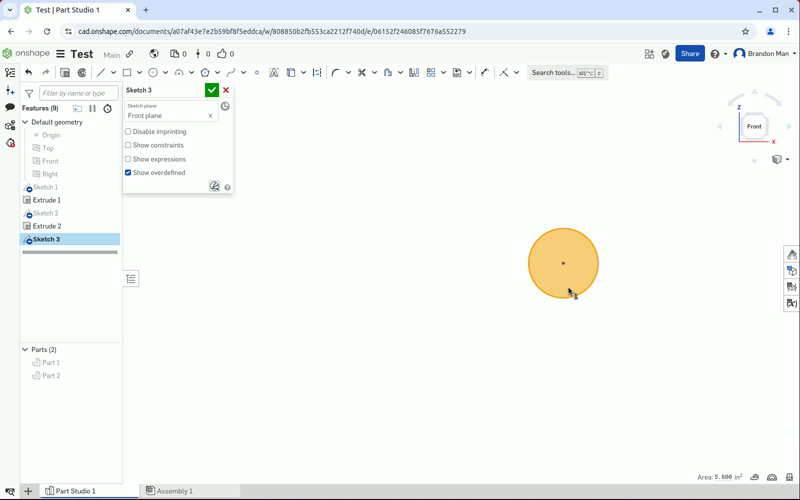
scroll(-6)
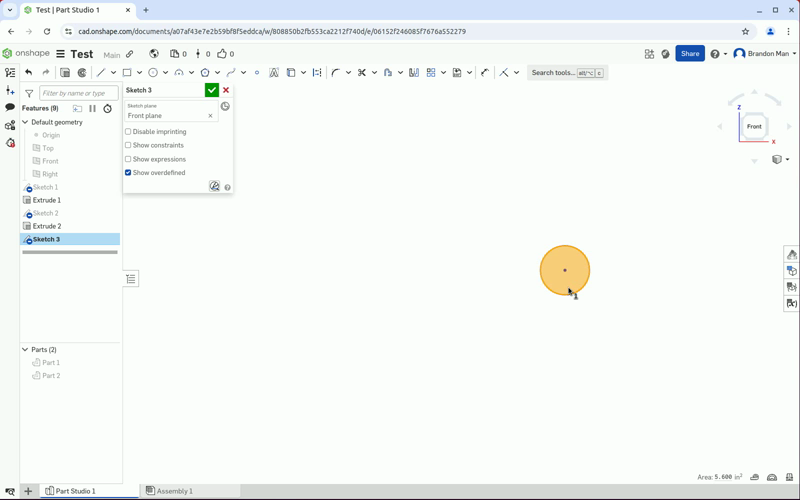
scroll(-6)
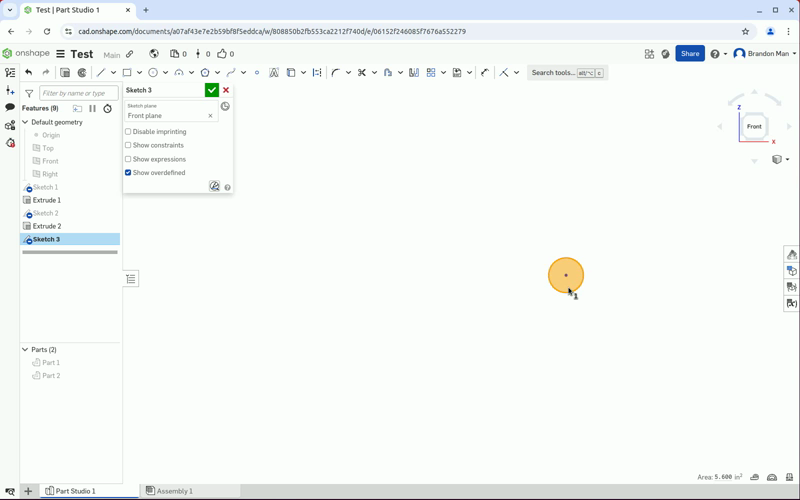
scroll(-6)
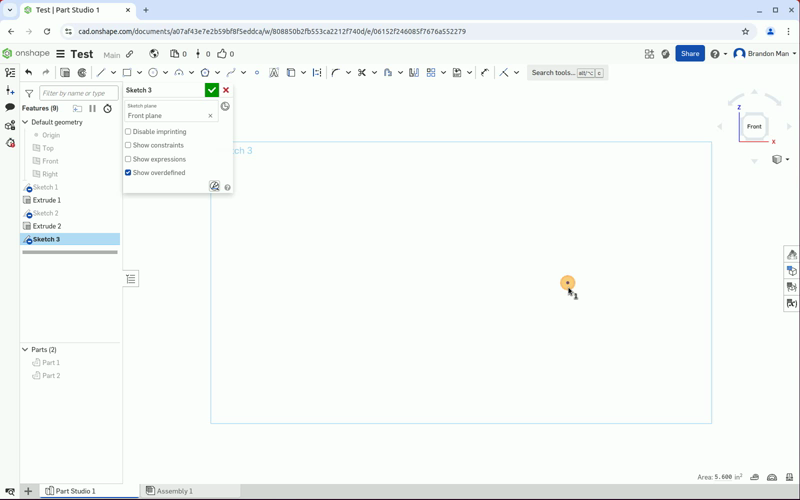
mouse_move(73, 352)
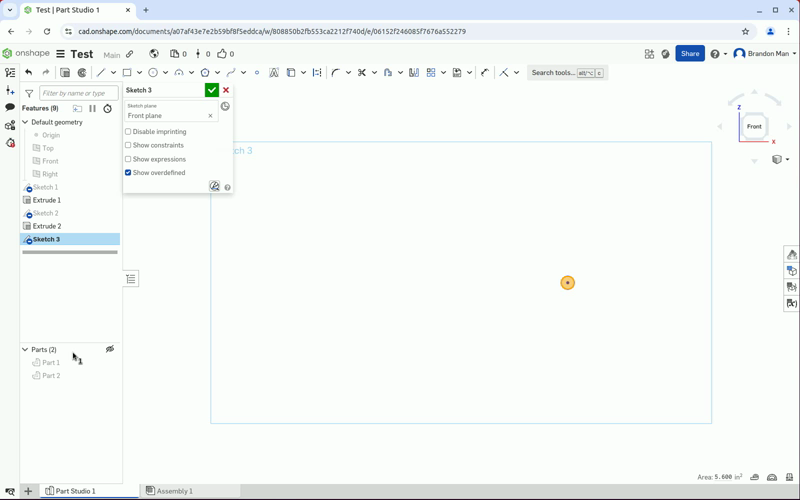
key(shift+y)
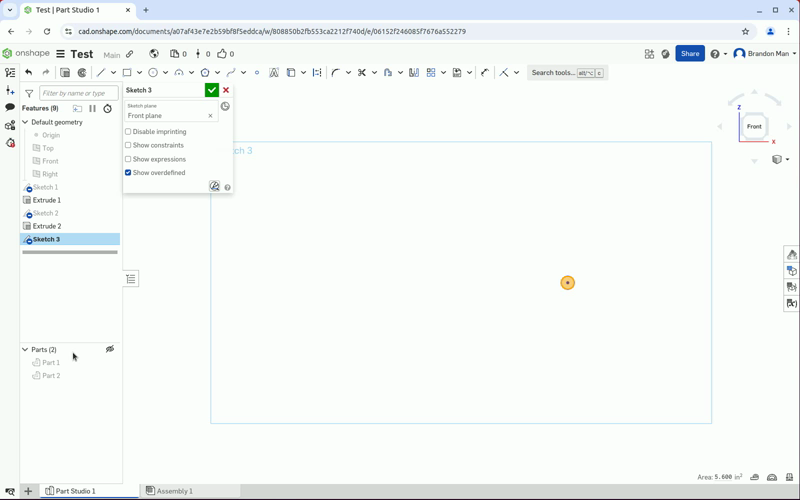
key(shift+e)
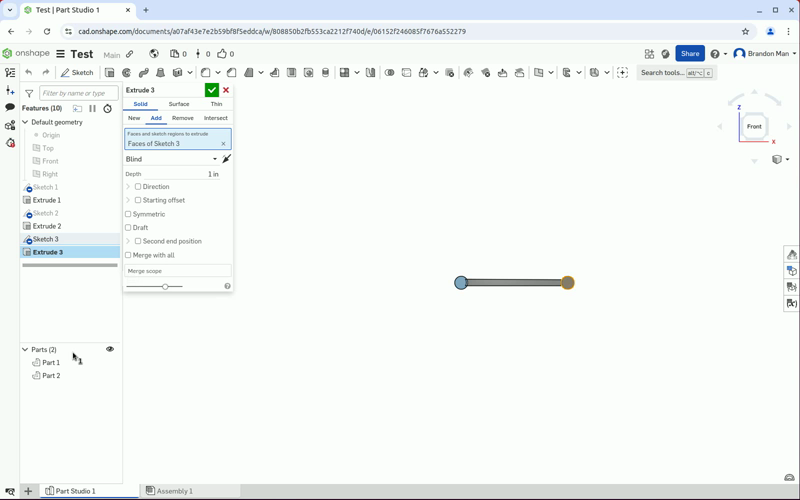
mouse_move(143, 106)
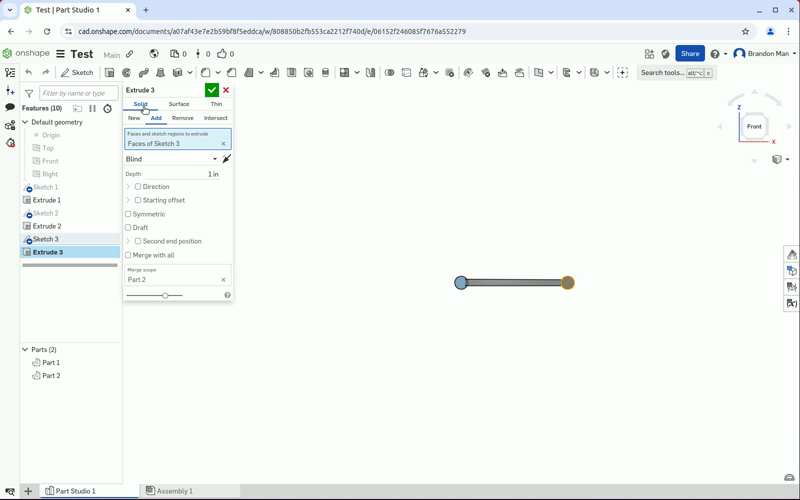
click(143, 106)
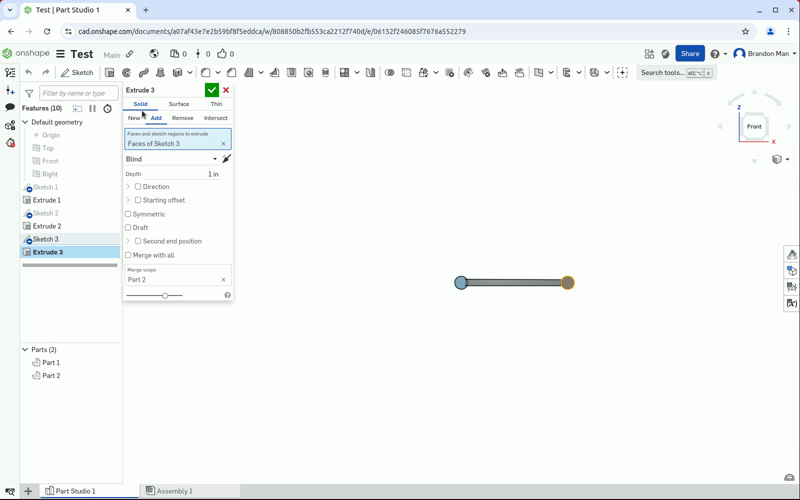
mouse_move(137, 120)
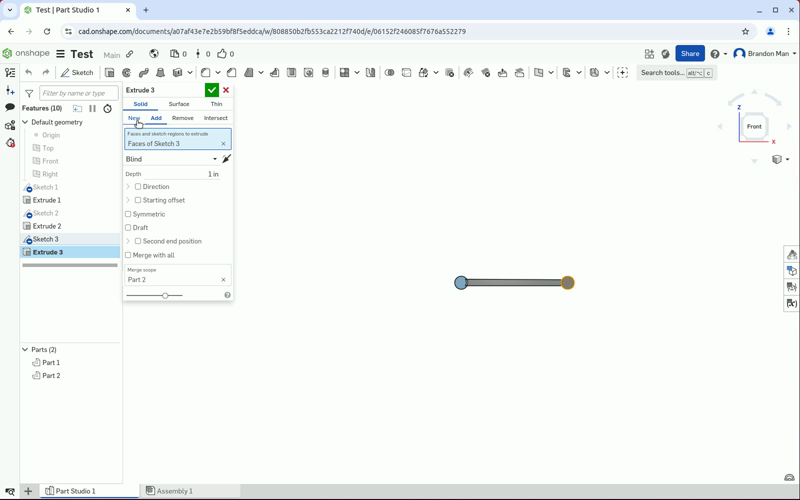
click(137, 120)
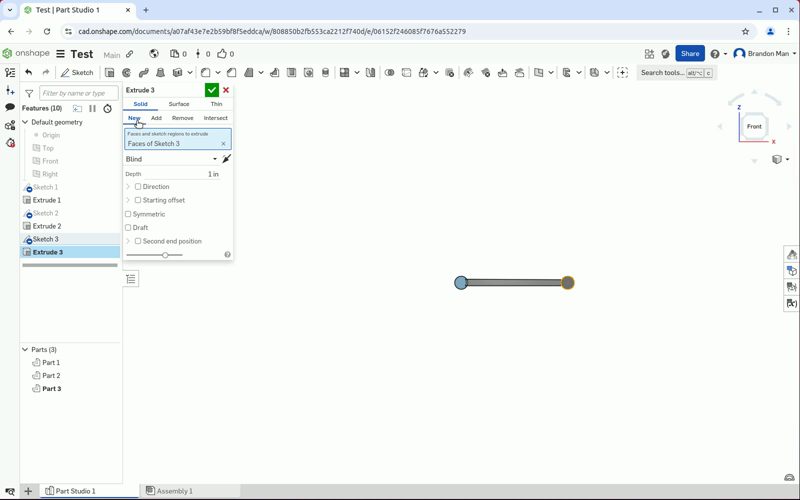
key(tab, 4)
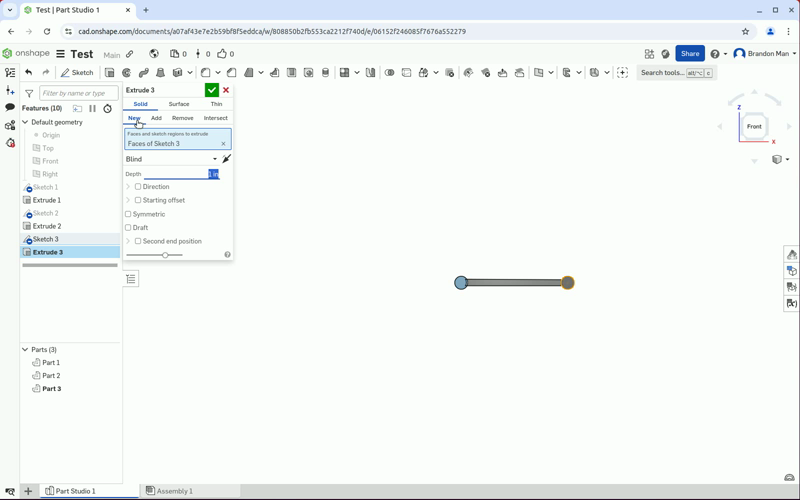
text(0.722)
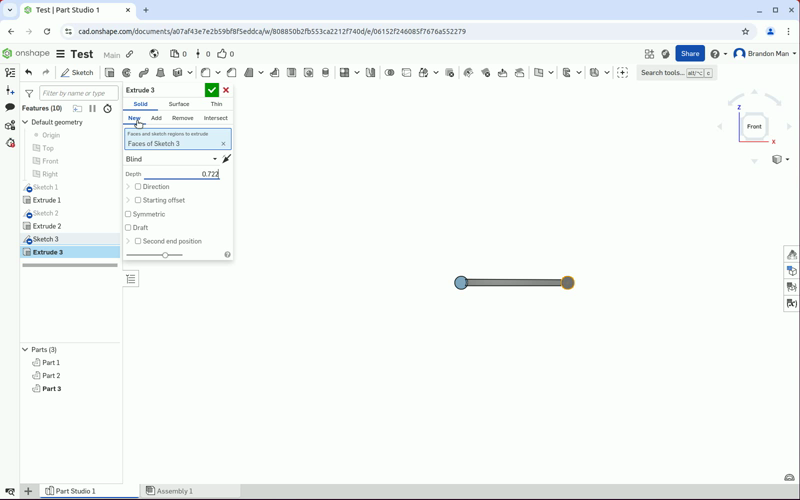
key(enter)
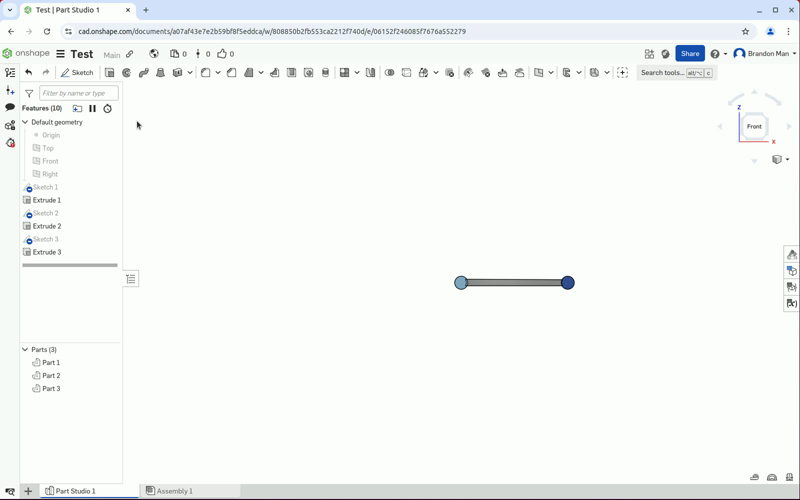
key(shift+h)
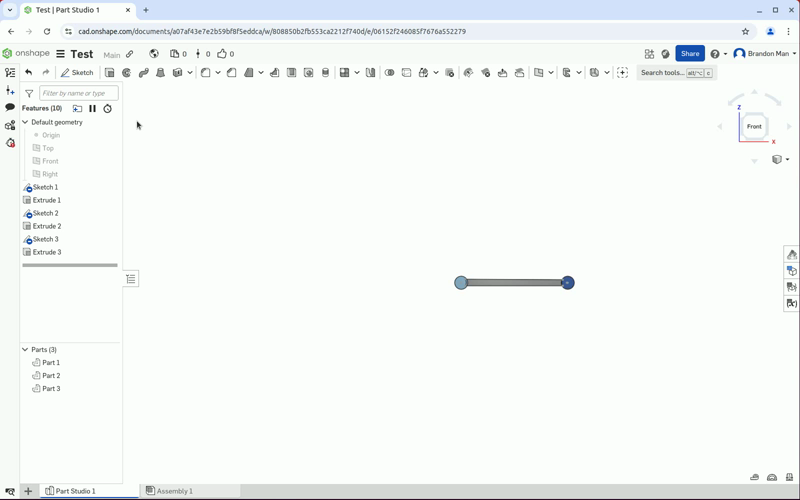
key(shift+h)
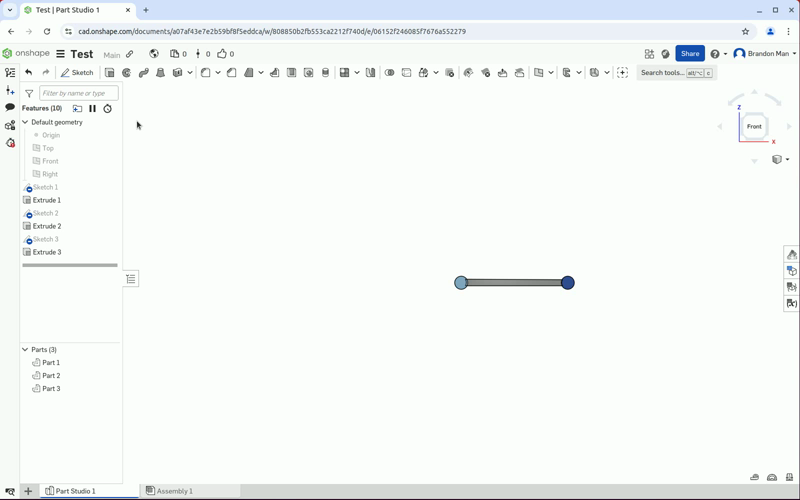
mouse_move(73, 189)
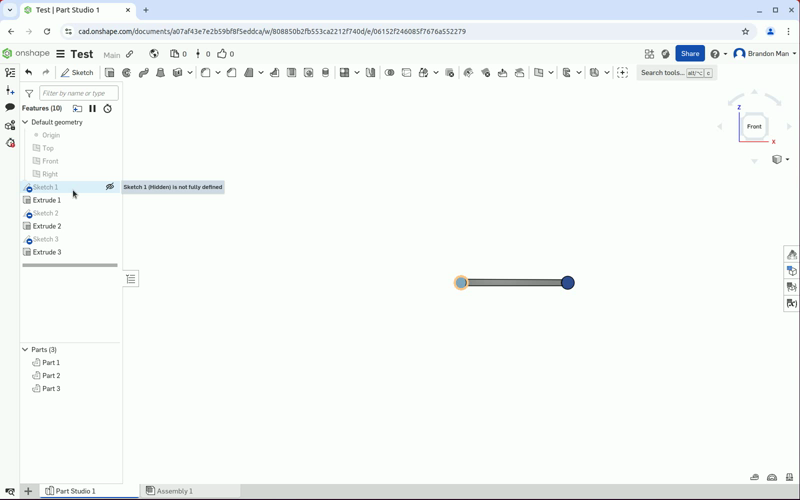
click(73, 189)
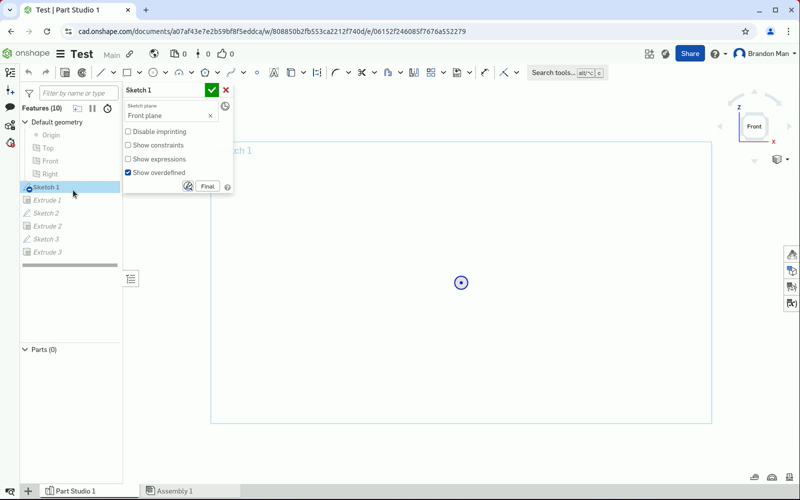
mouse_move(229, 92)
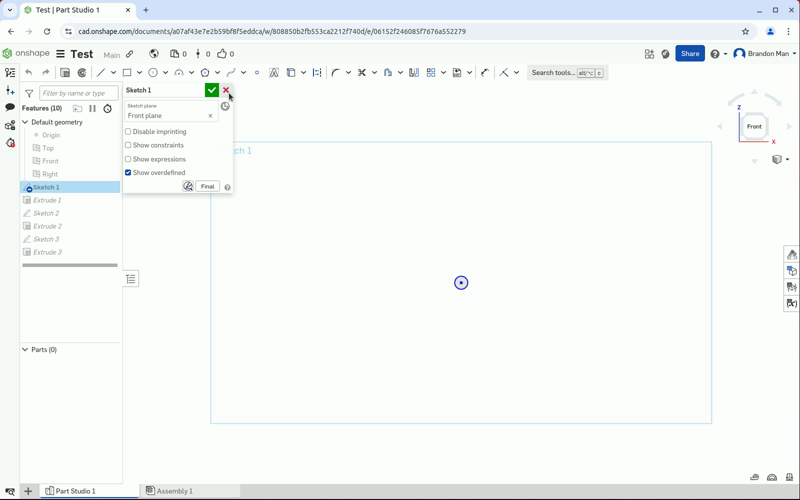
click(229, 92)
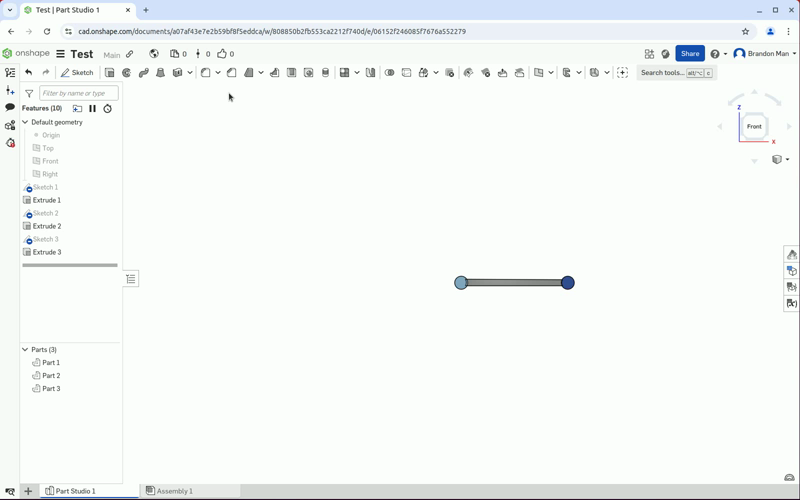
mouse_move(541, 75)
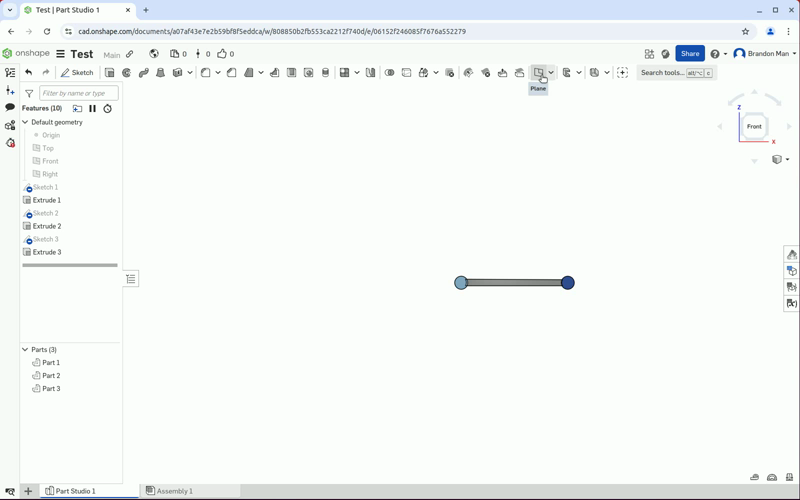
click(541, 75)
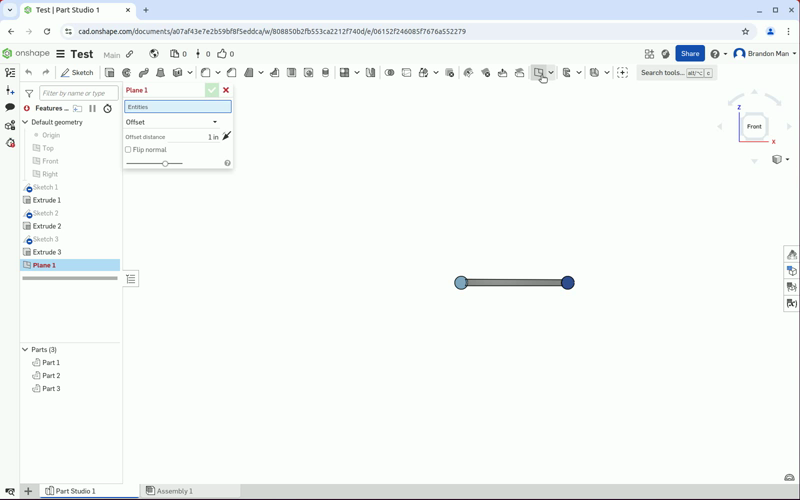
mouse_move(73, 163)
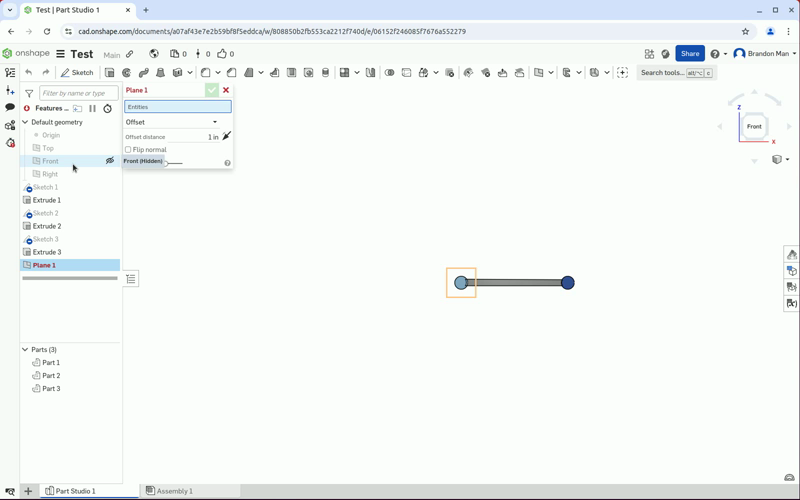
click(73, 163)
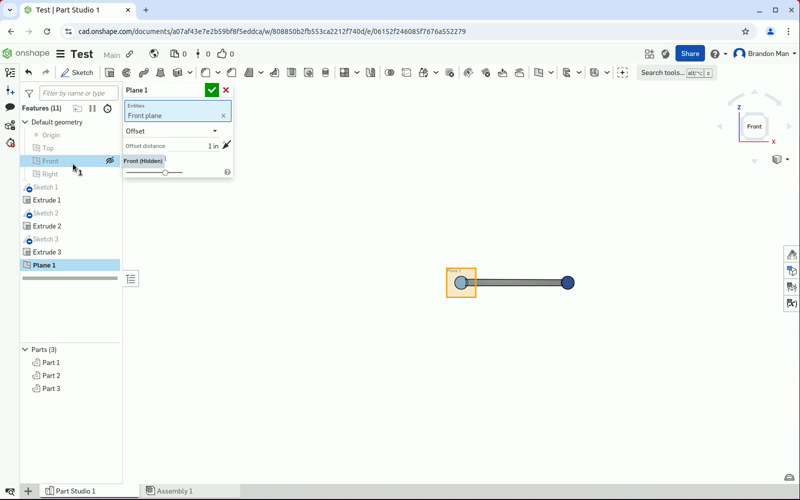
key(tab, 2)
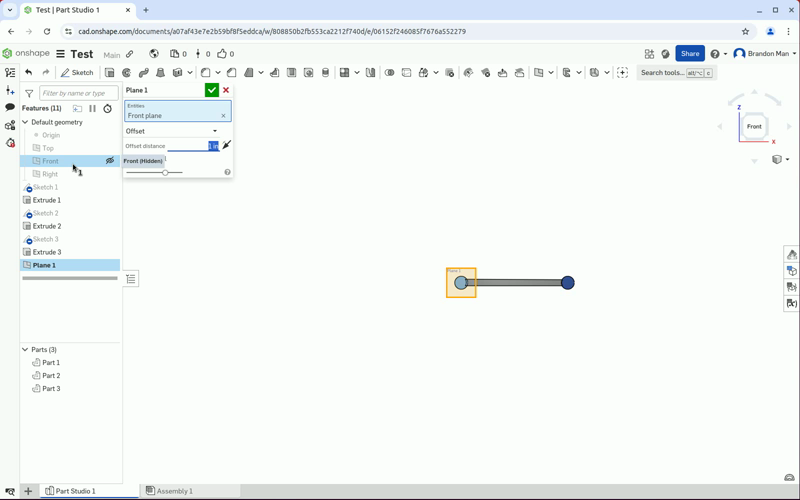
text(0.709)
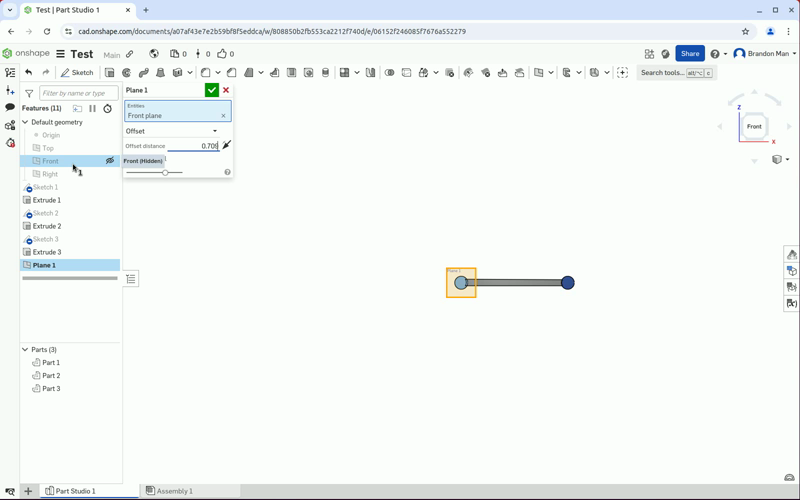
key(enter, 2)
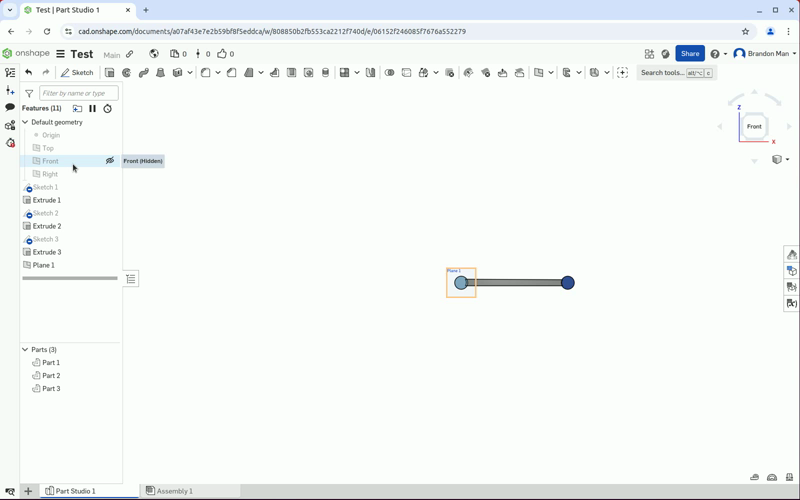
key(shift+s)
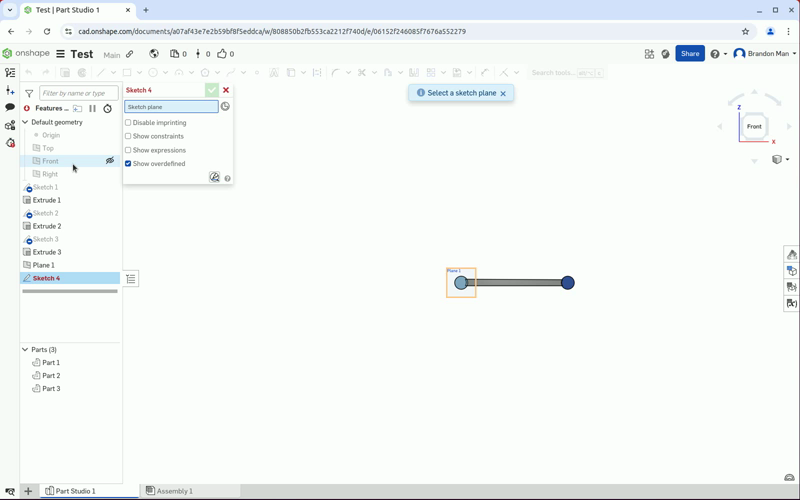
mouse_move(73, 267)
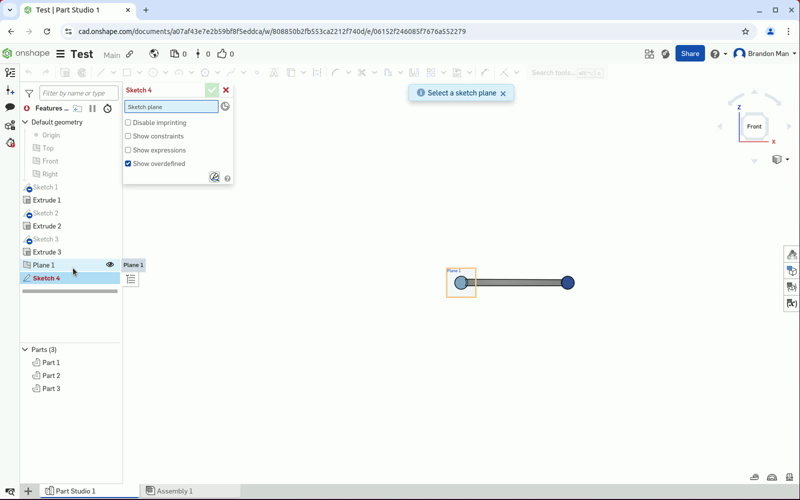
click(73, 267)
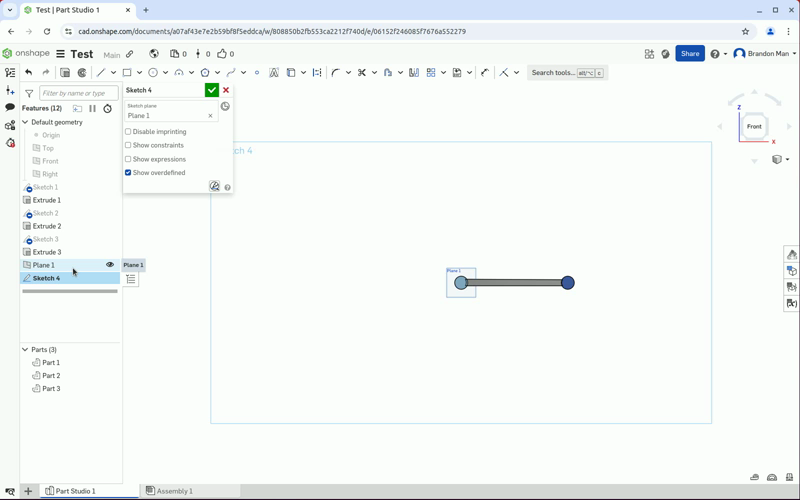
mouse_move(73, 352)
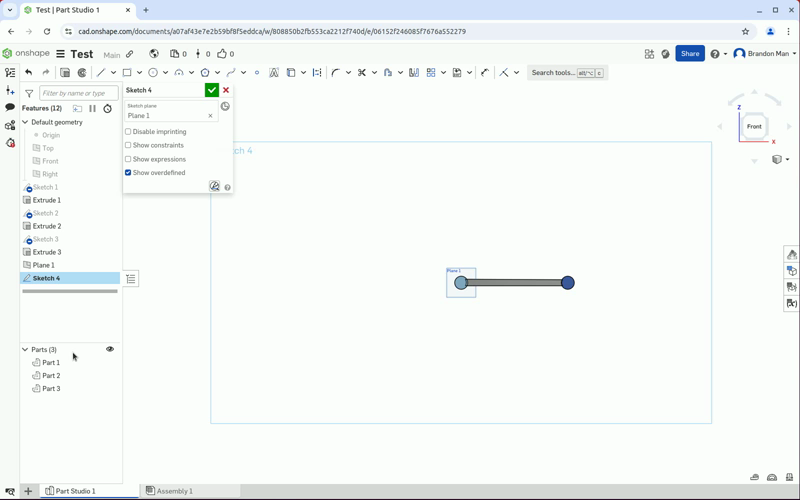
key(y)
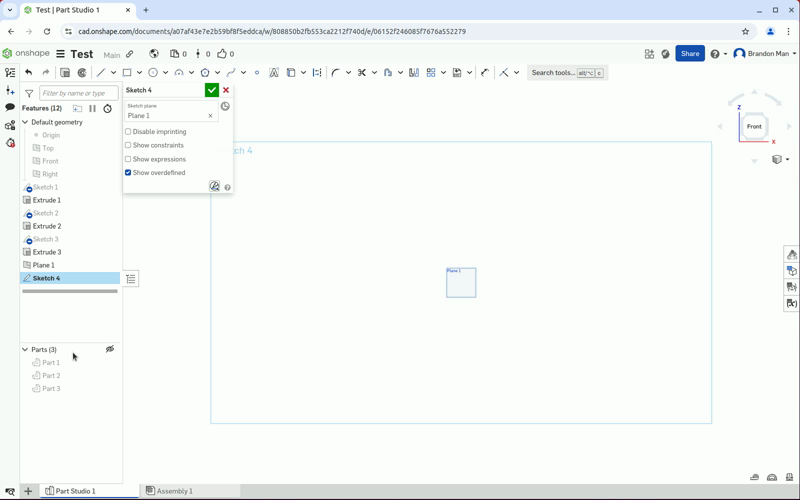
key(c)
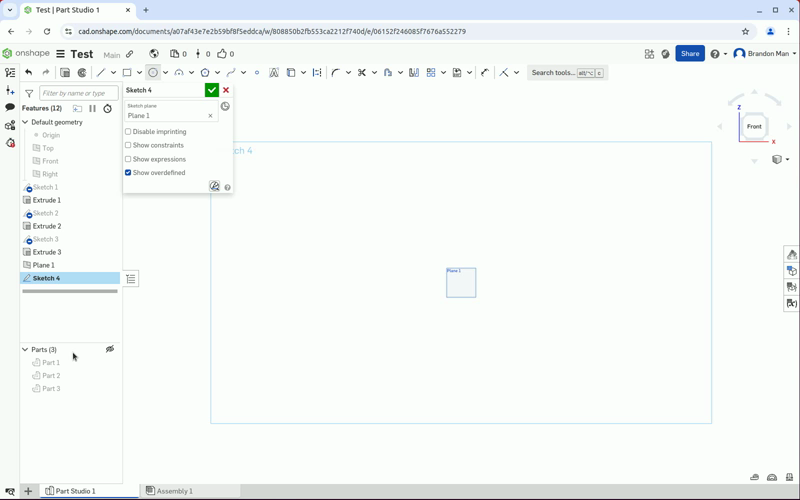
key_down(shift)
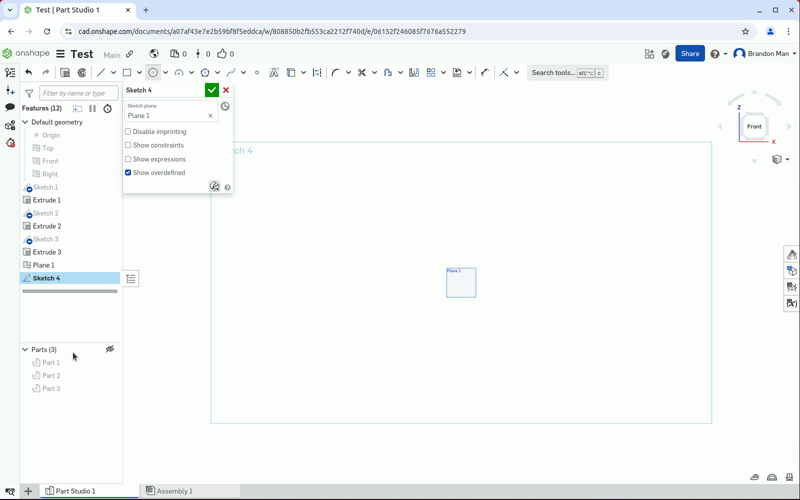
mouse_move(460, 282)
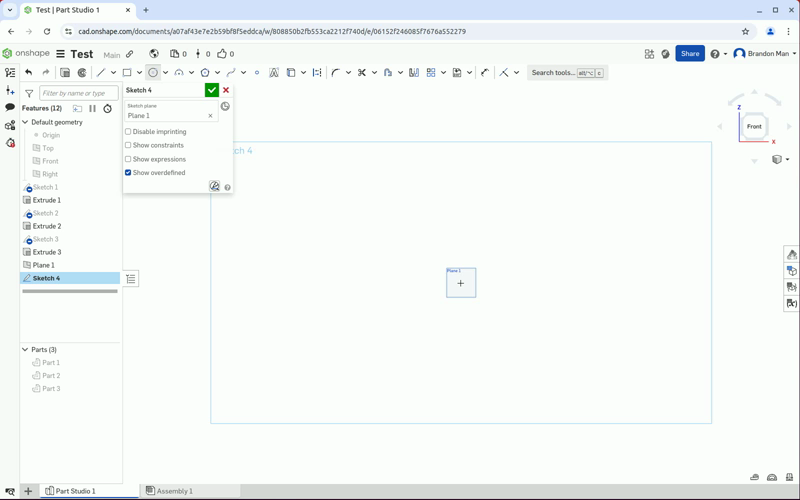
click(460, 282)
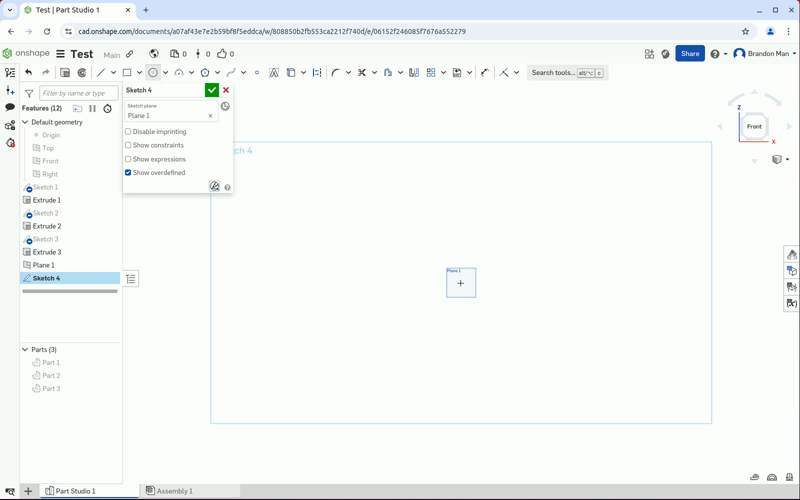
key_up(shift)
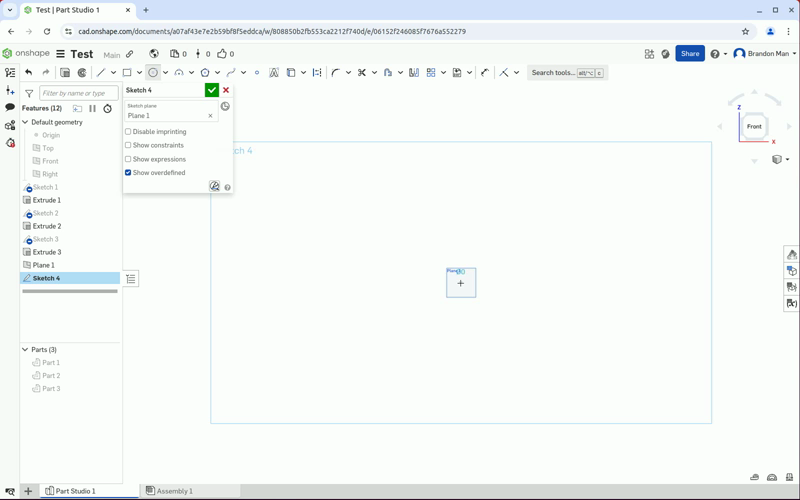
mouse_move(463, 282)
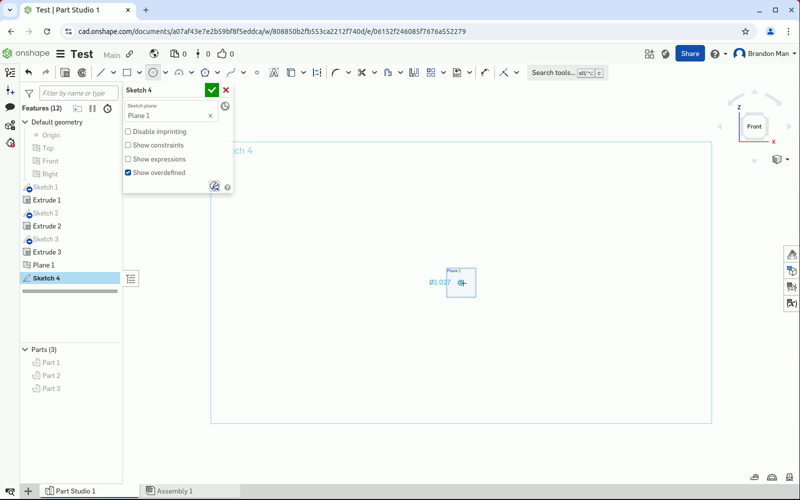
scroll(6)
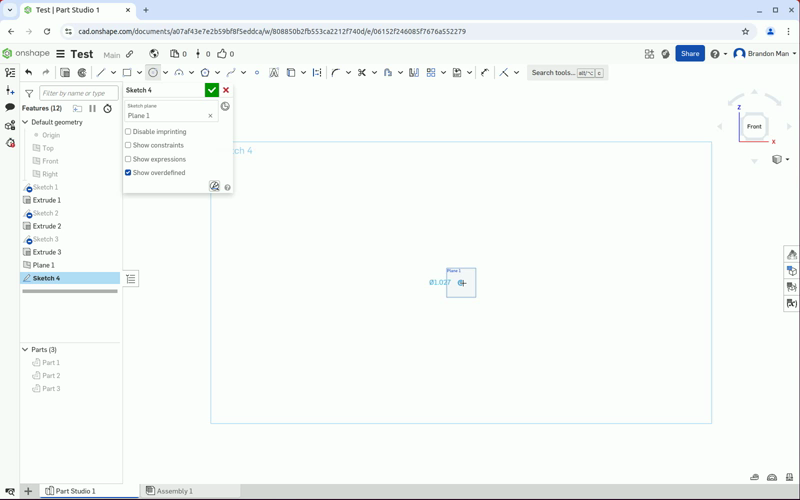
scroll(6)
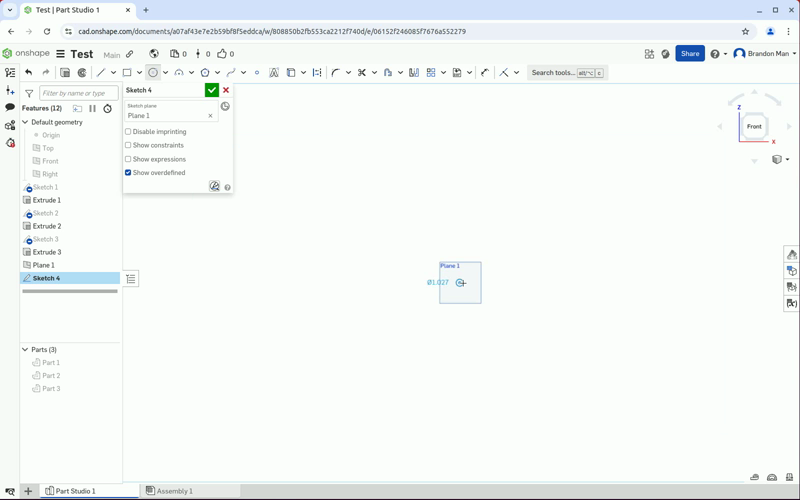
scroll(6)
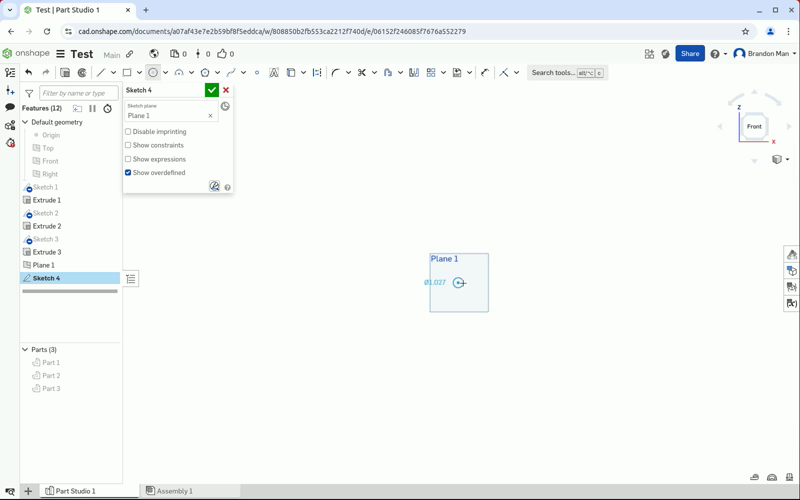
scroll(6)
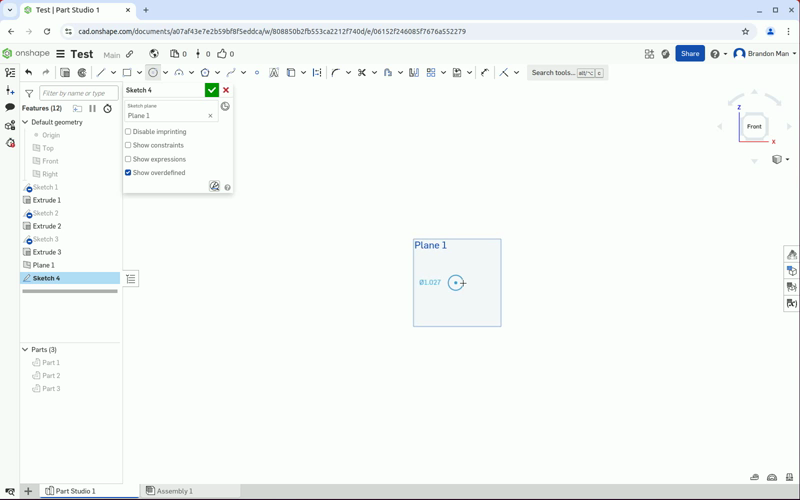
scroll(6)
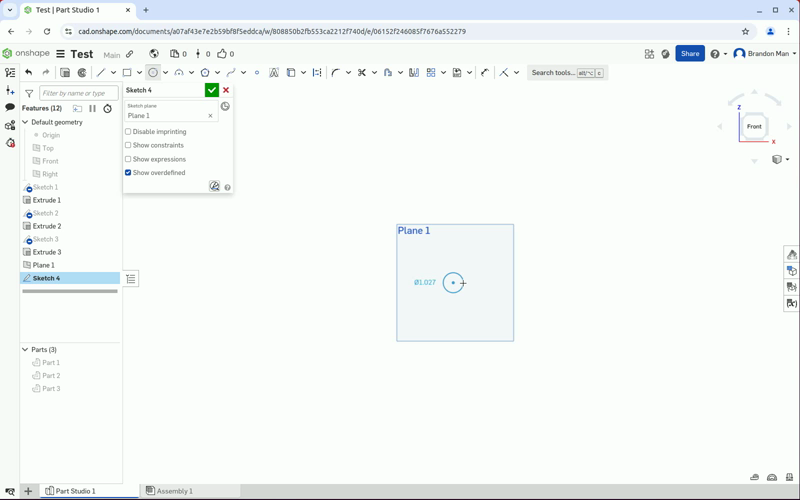
scroll(6)
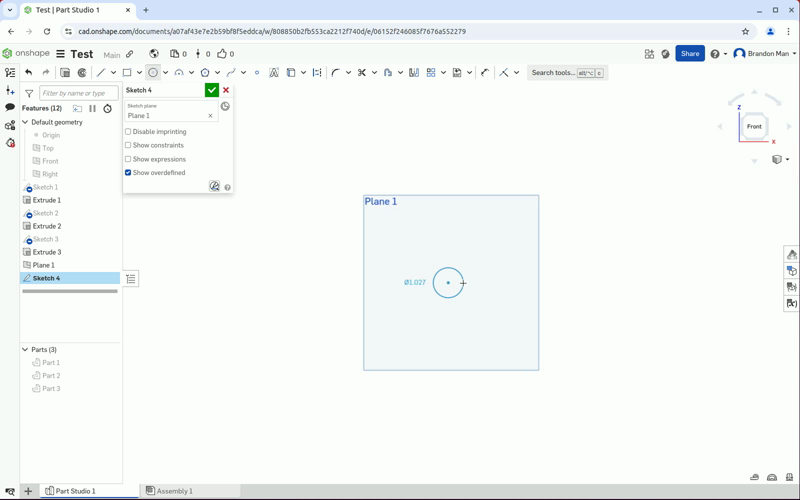
scroll(6)
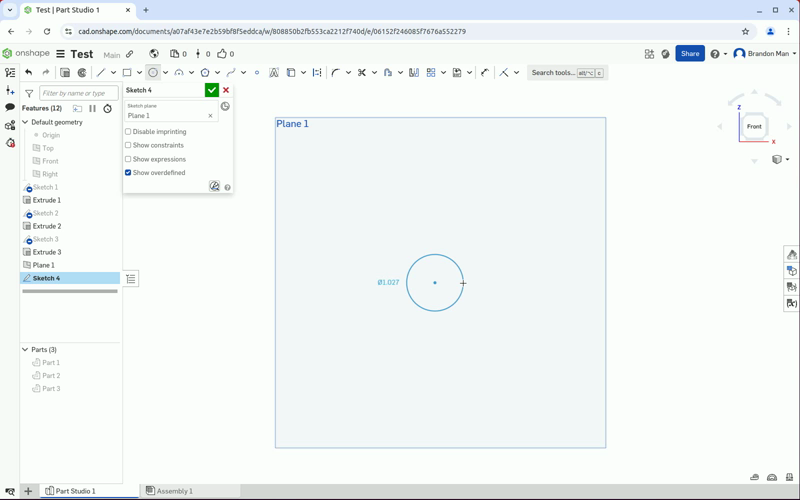
click(463, 282)
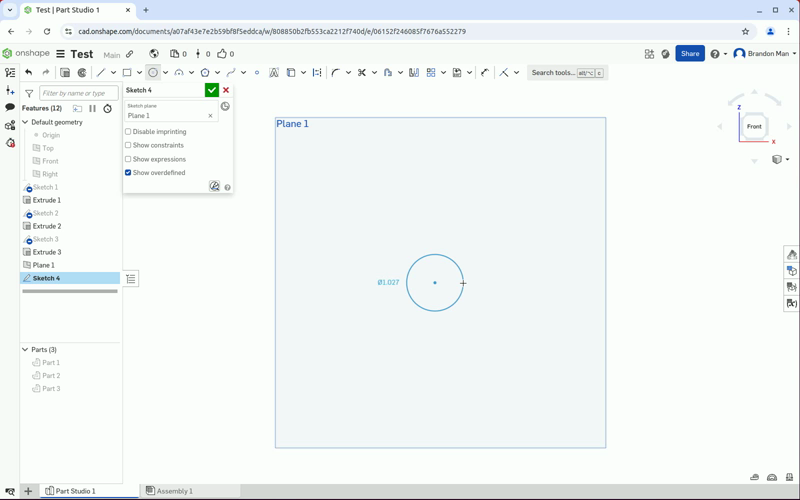
scroll(-6)
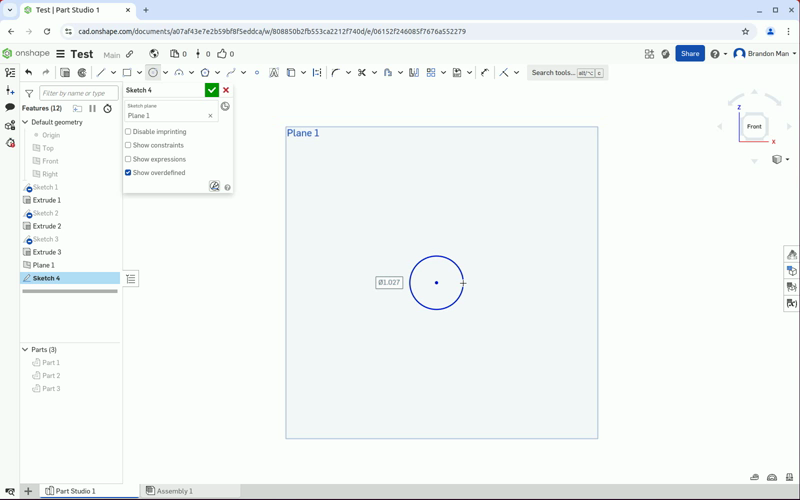
scroll(-6)
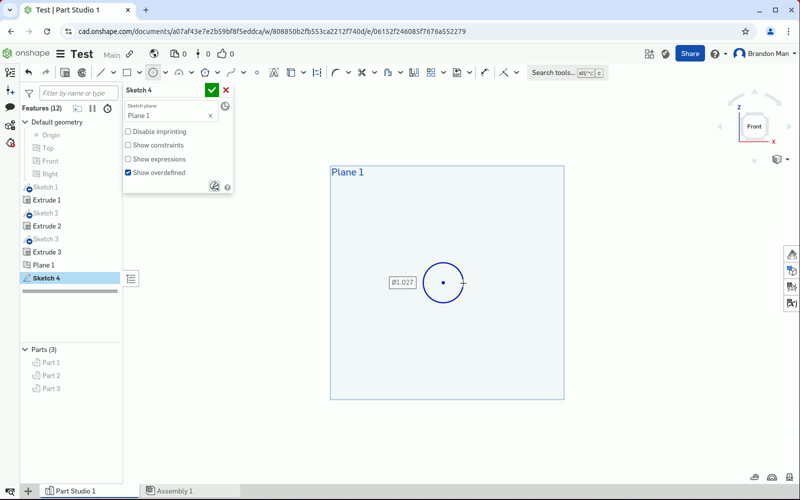
scroll(-6)
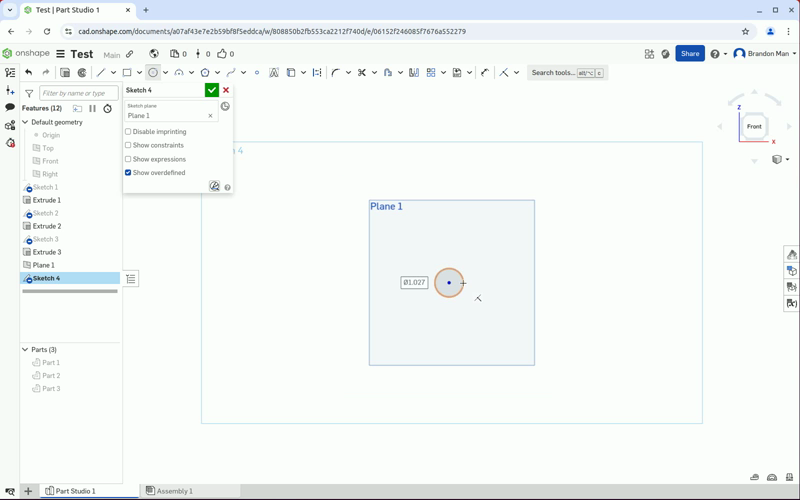
scroll(-6)
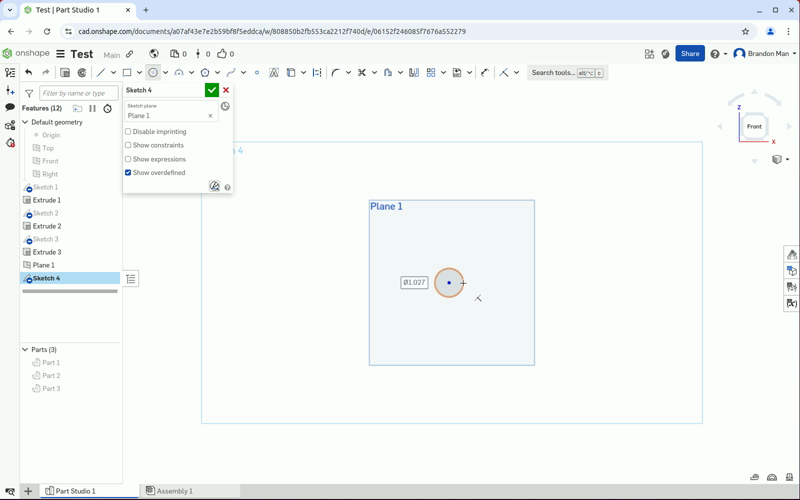
scroll(-6)
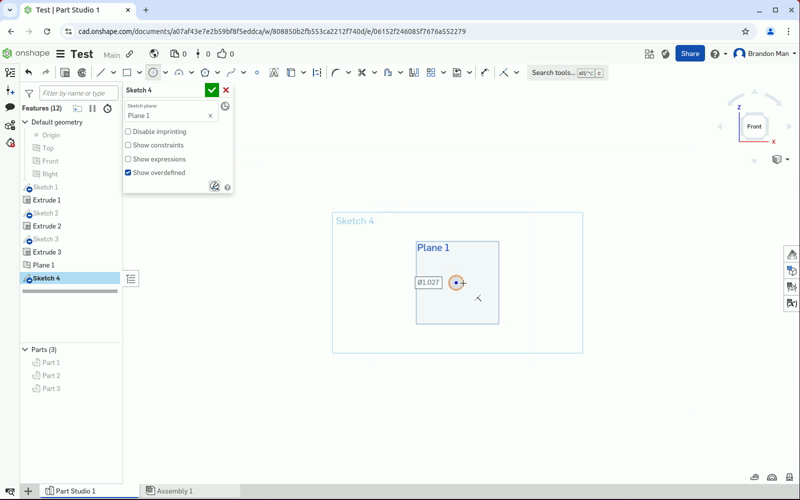
scroll(-6)
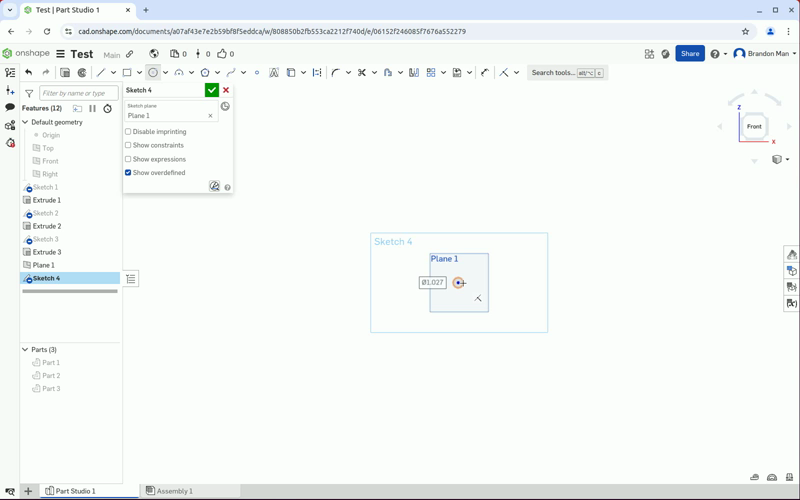
scroll(-6)
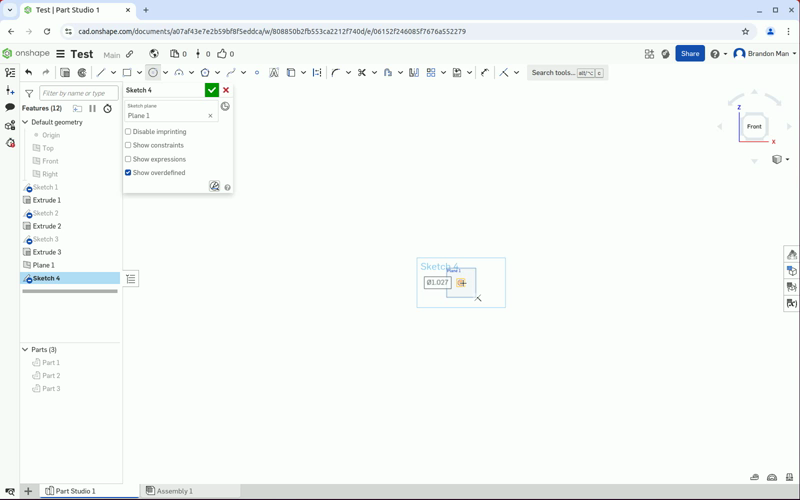
key(esc)
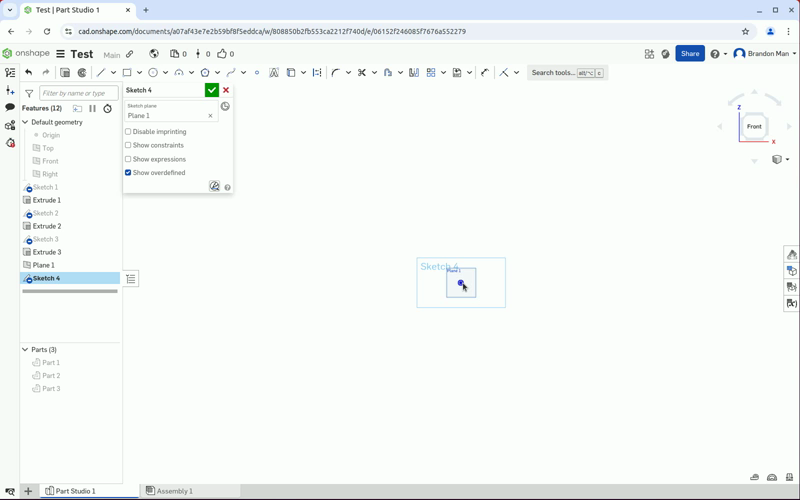
mouse_move(462, 284)
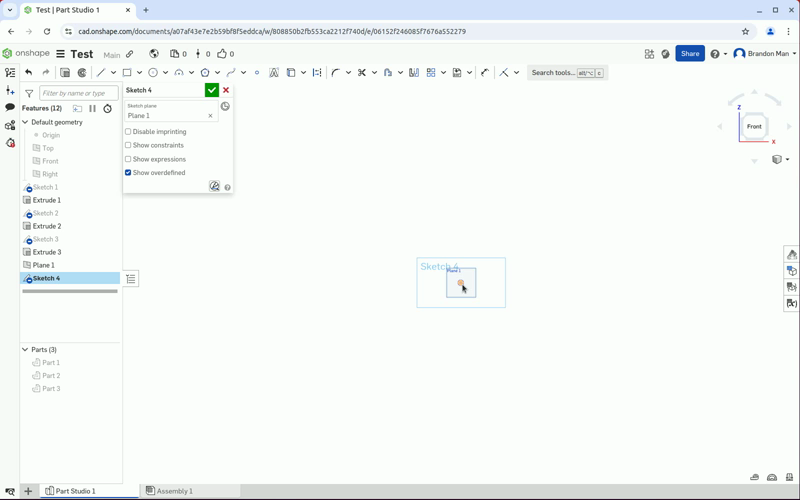
scroll(6)
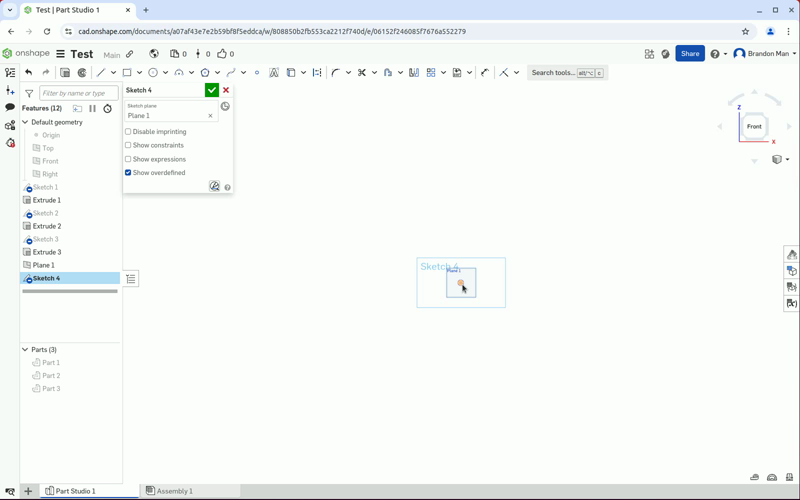
scroll(6)
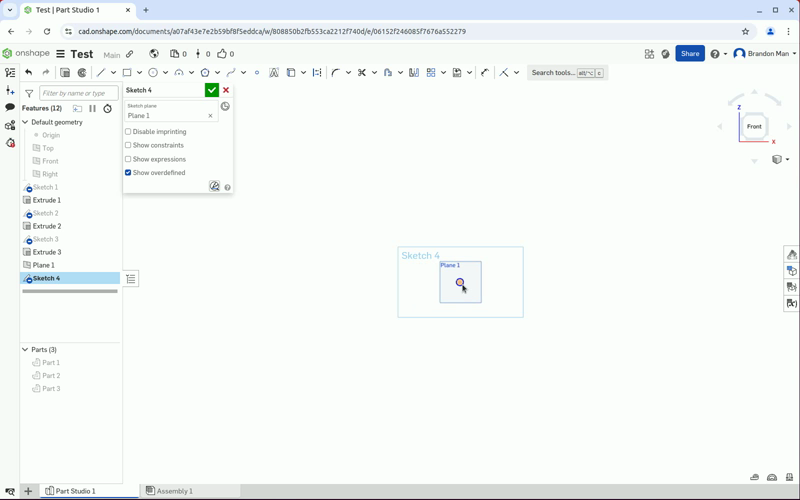
scroll(6)
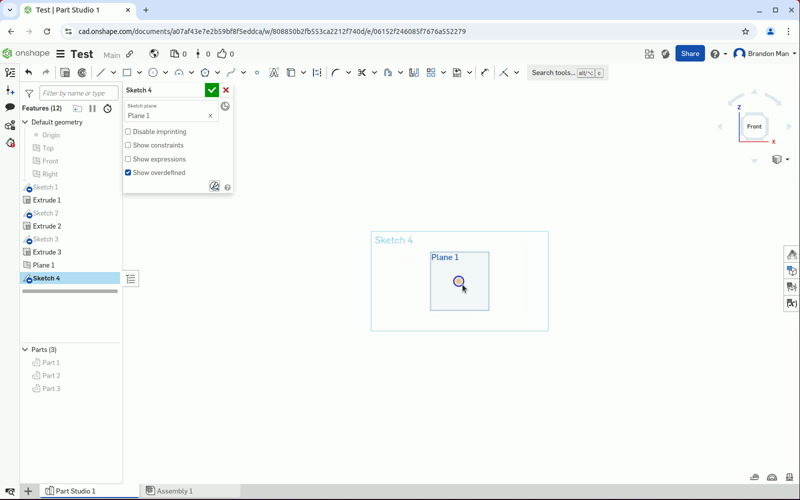
scroll(6)
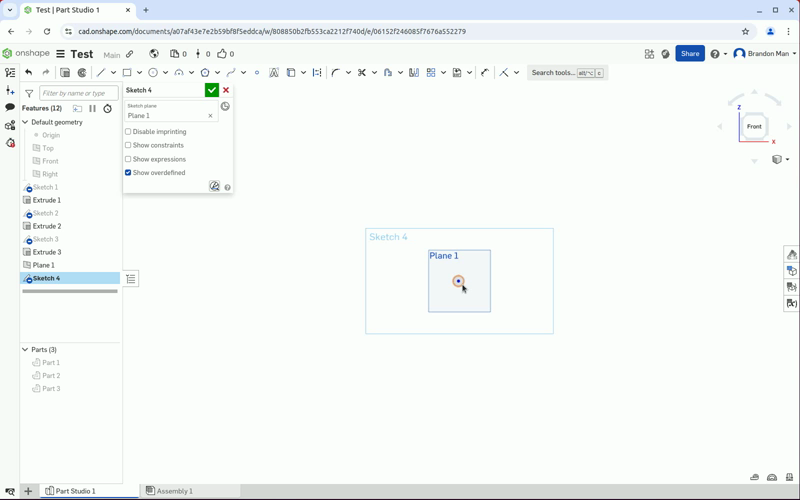
scroll(6)
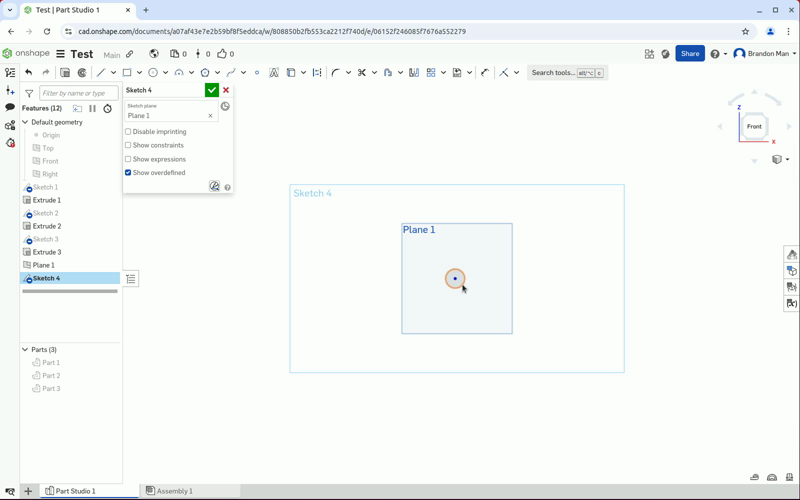
scroll(6)
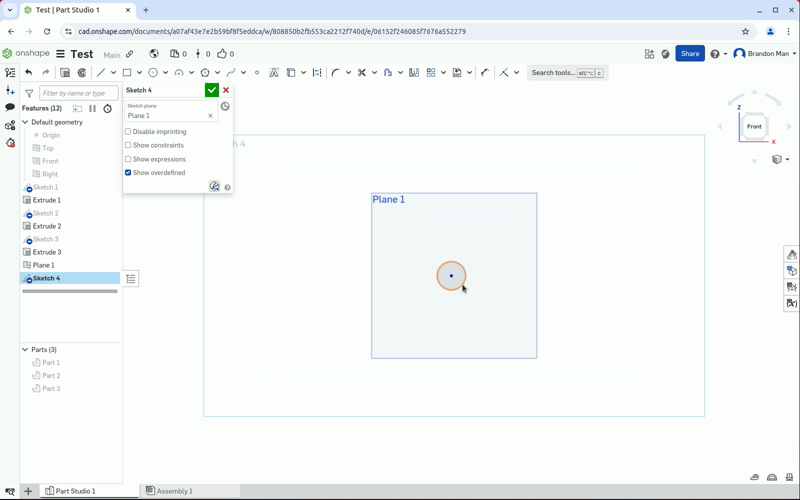
scroll(6)
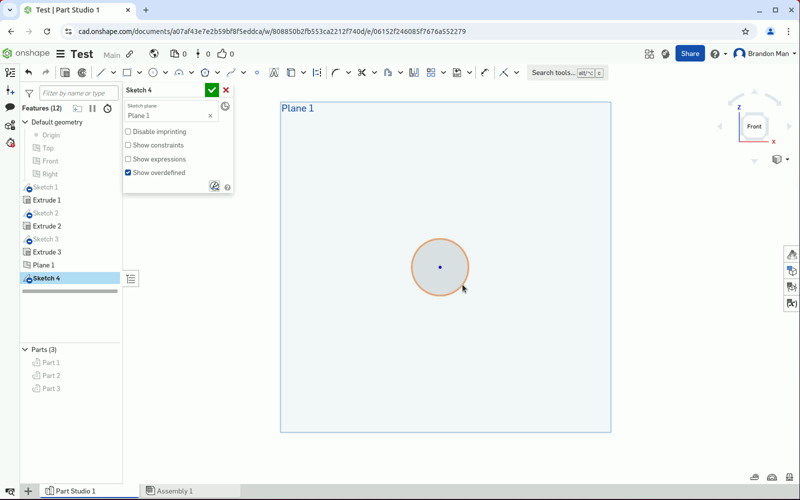
click(462, 284)
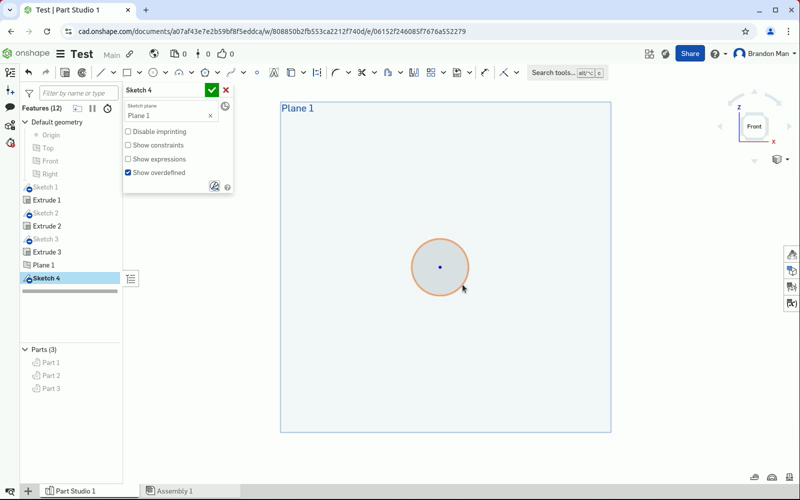
scroll(-6)
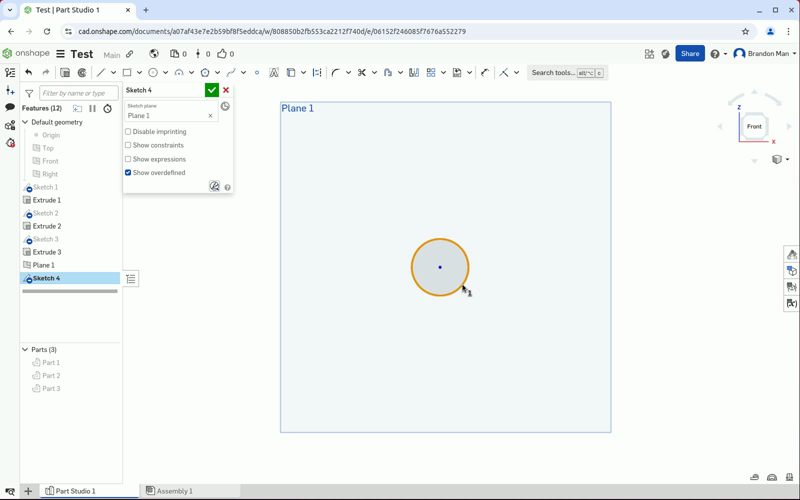
scroll(-6)
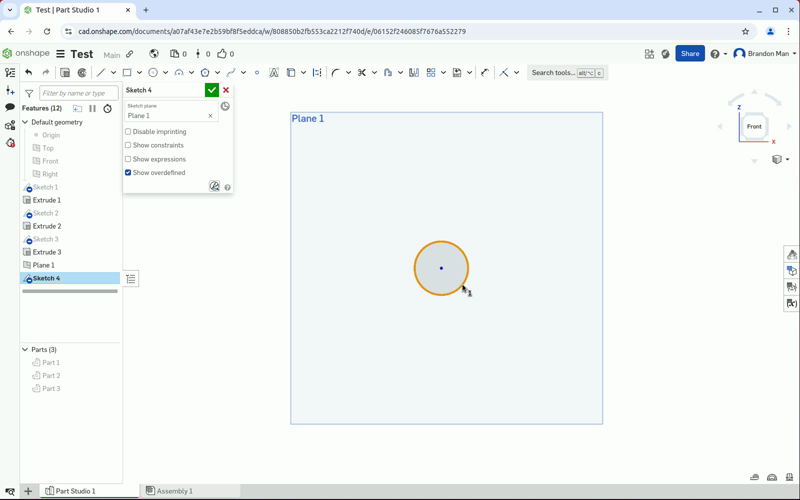
scroll(-6)
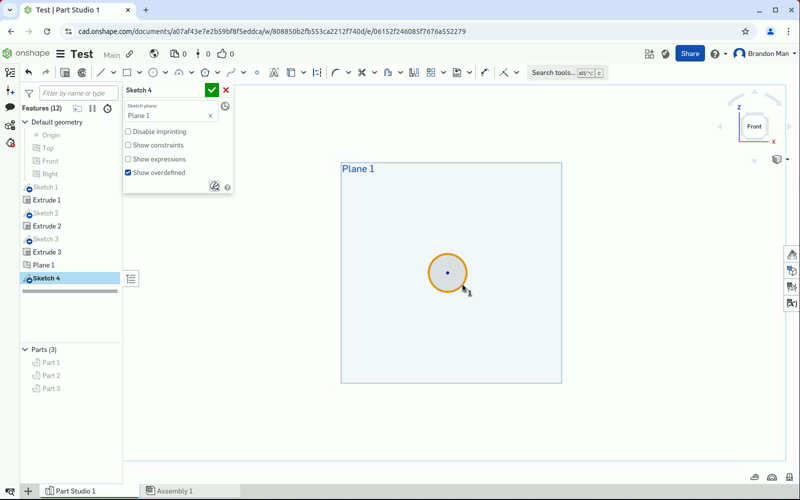
scroll(-6)
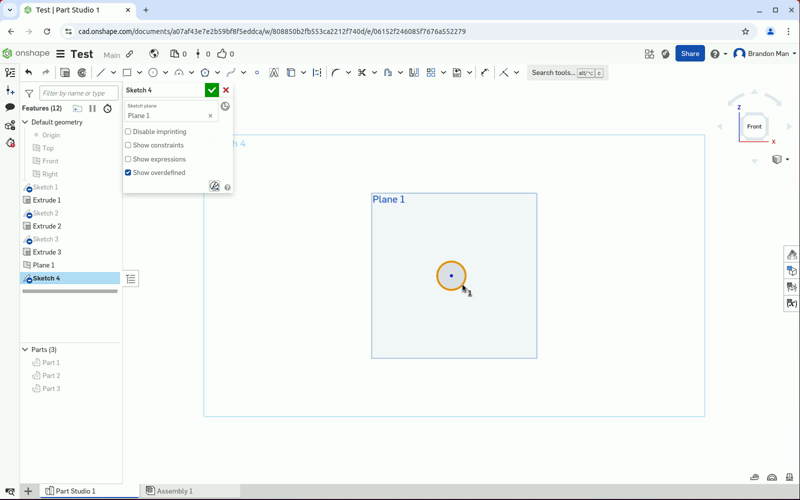
scroll(-6)
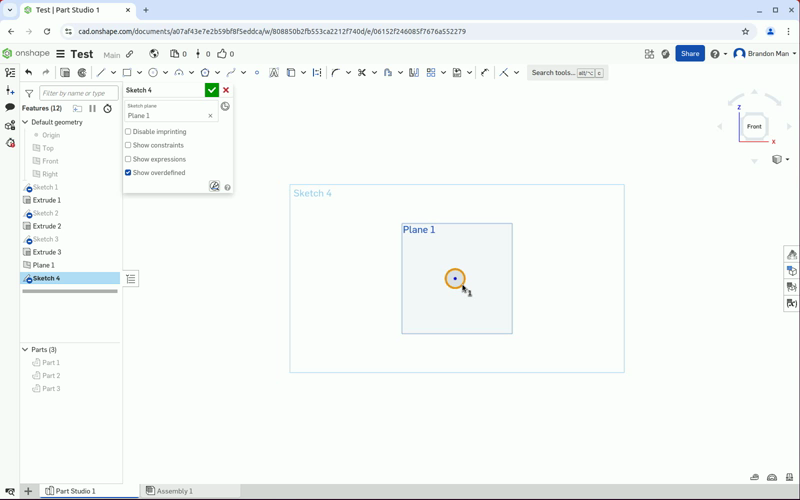
scroll(-6)
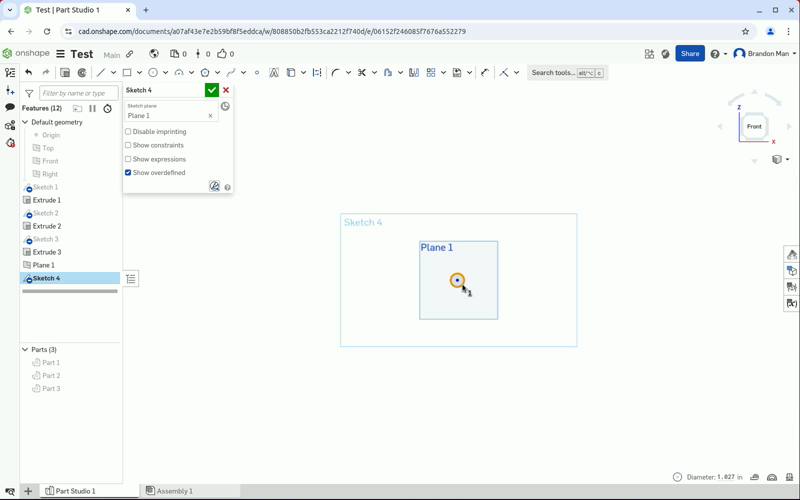
scroll(-6)
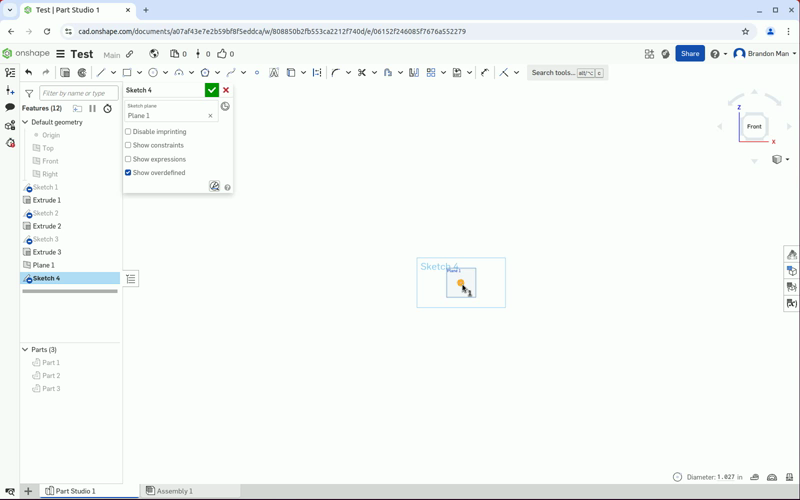
mouse_move(73, 352)
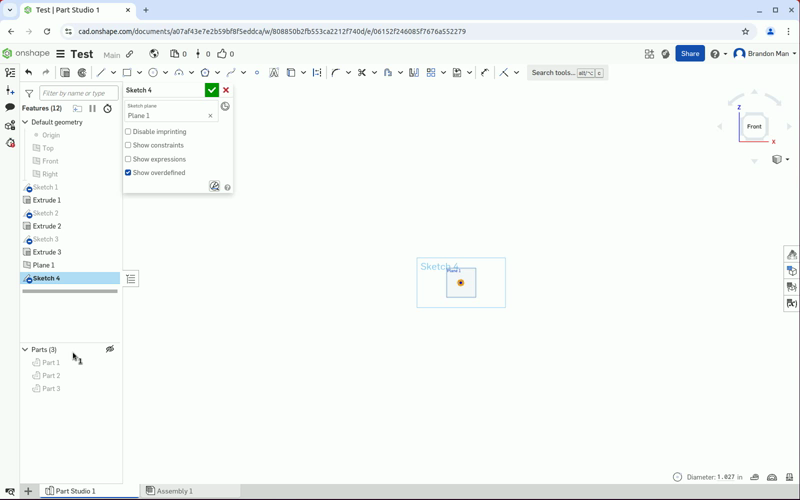
key(shift+y)
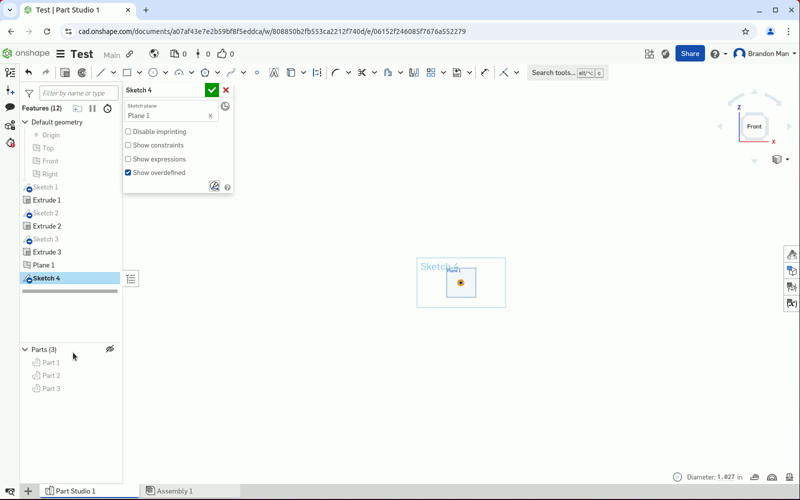
key(shift+e)
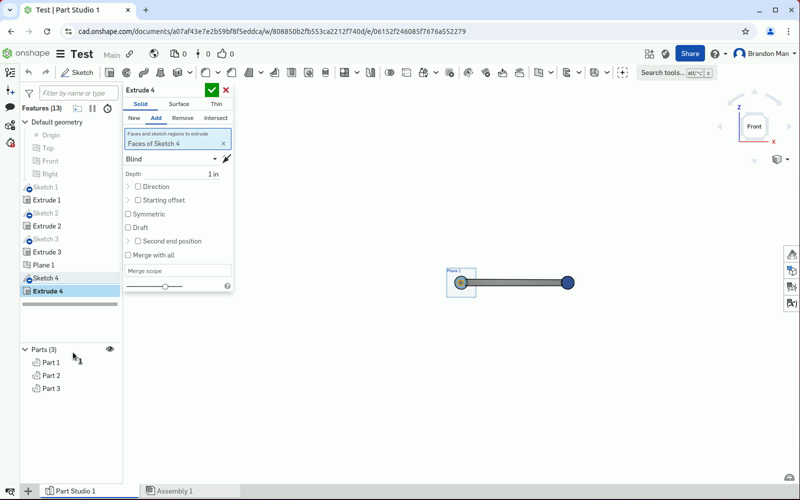
mouse_move(143, 106)
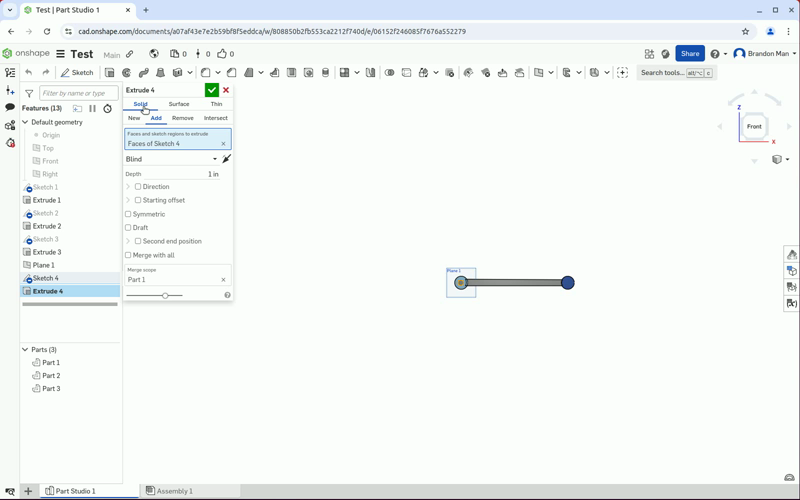
click(143, 106)
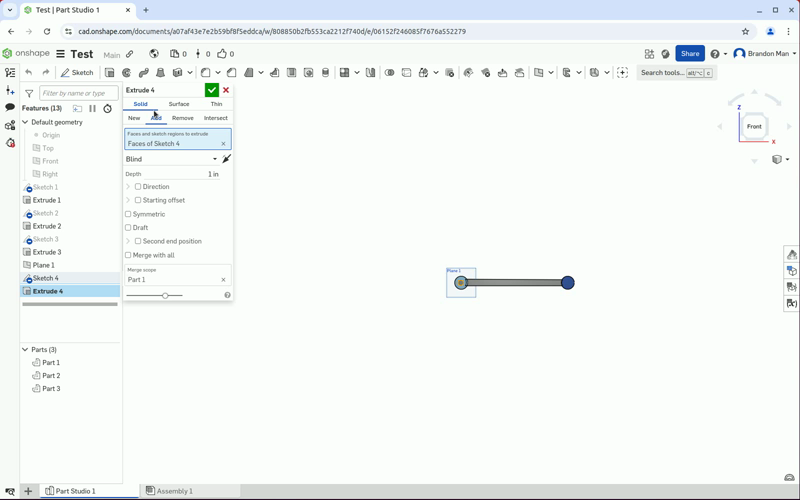
mouse_move(186, 120)
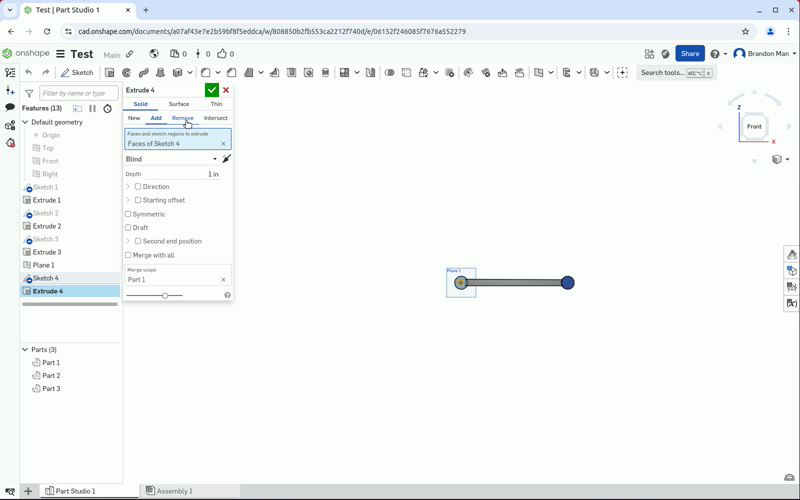
click(186, 120)
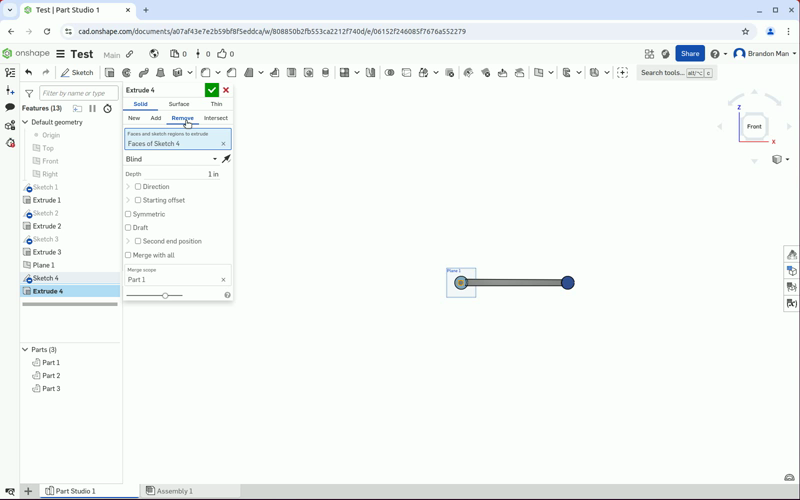
key(tab, 4)
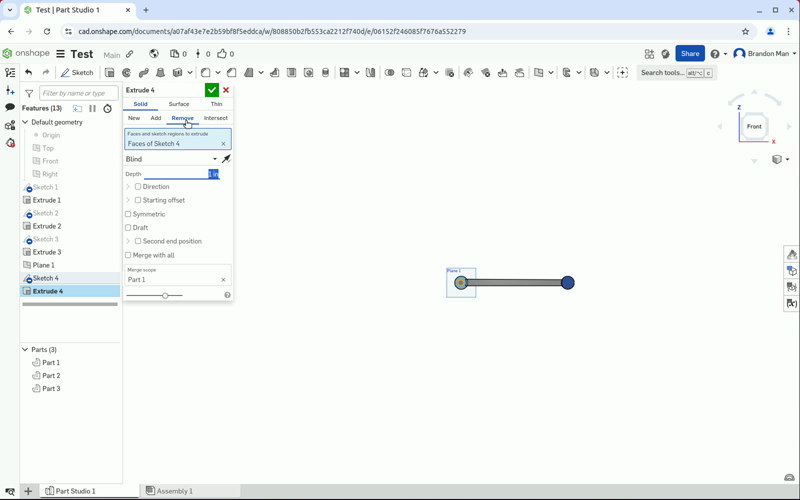
text(6.258)
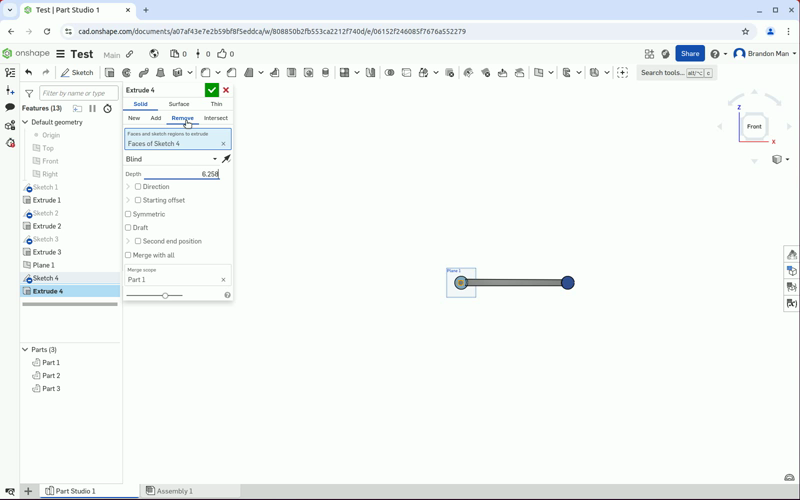
key(tab, 6)
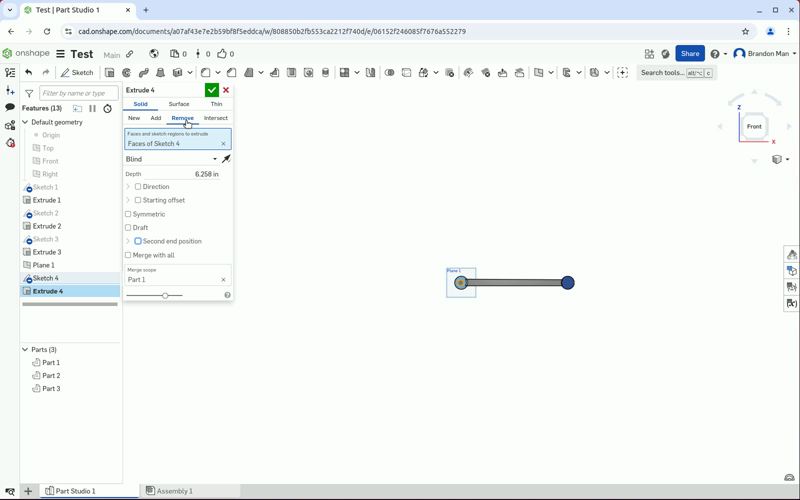
key(space)
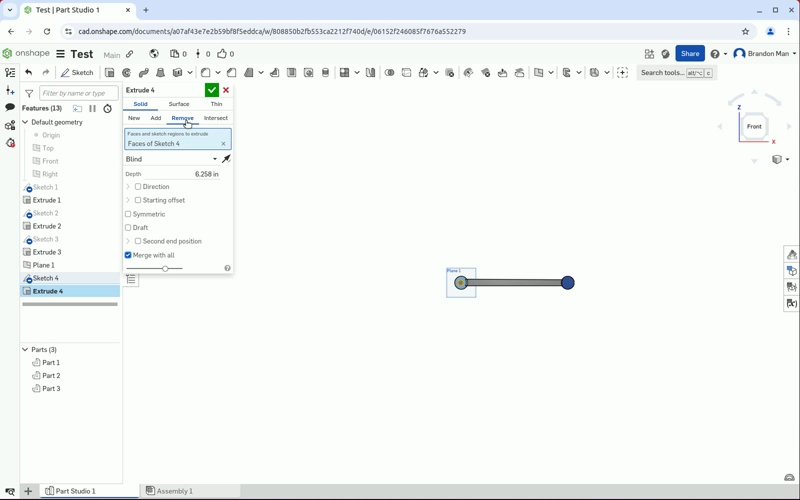
key(enter)
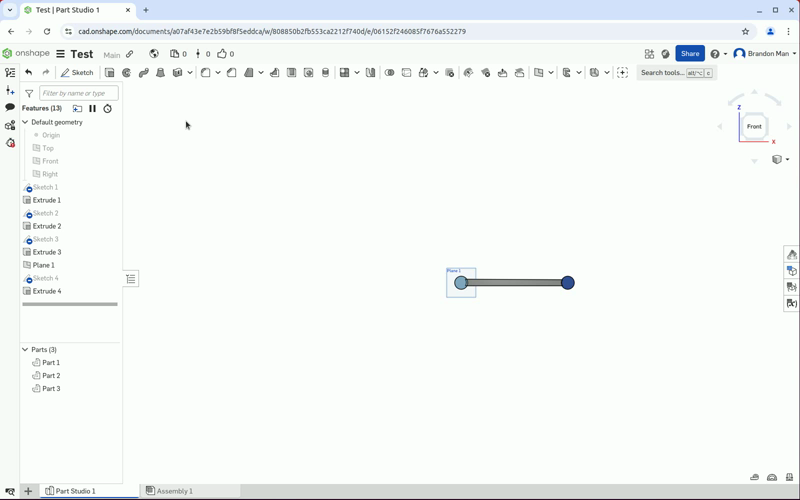
key(shift+h)
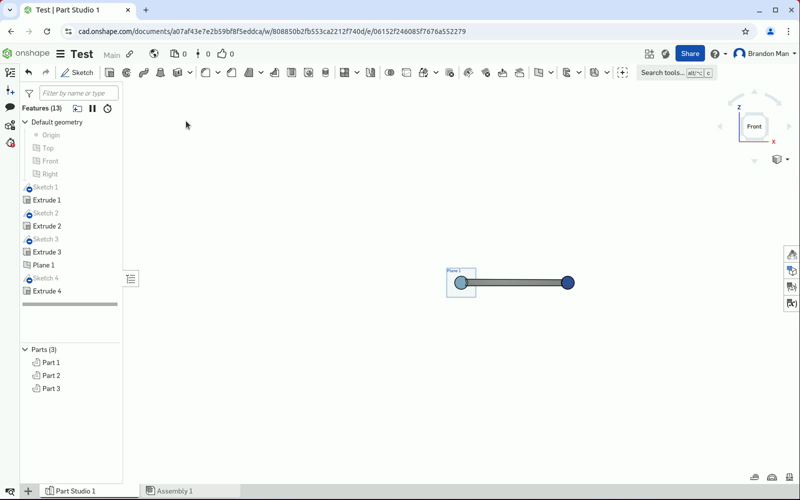
key(shift+h)
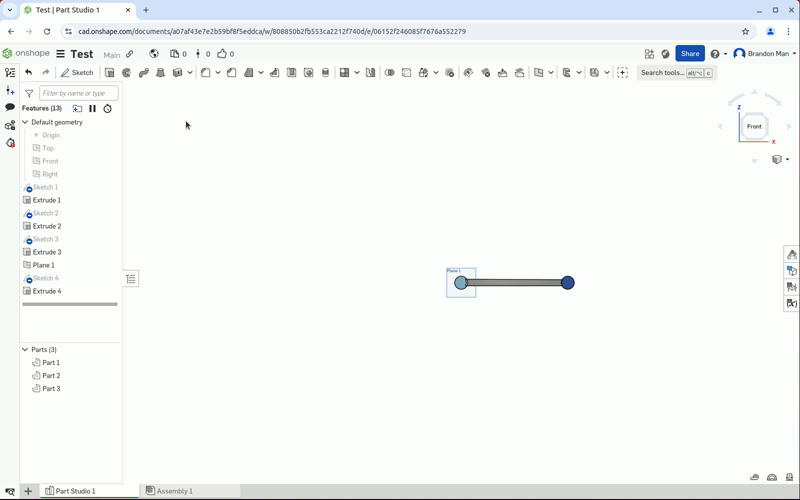
mouse_move(73, 189)
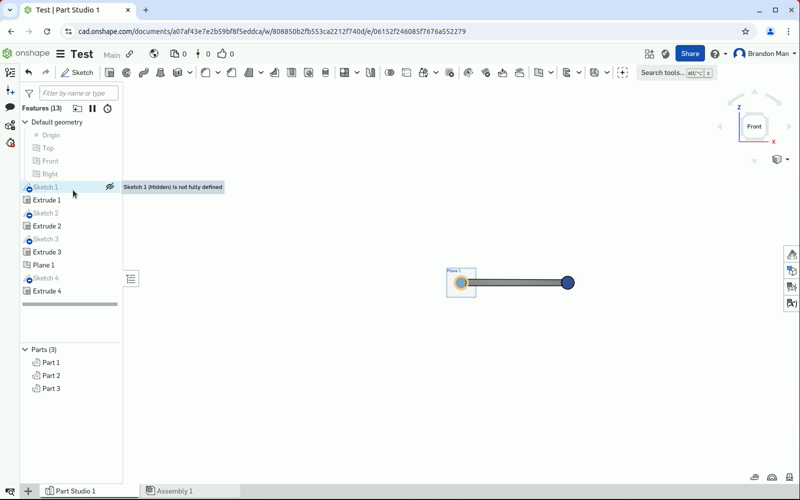
click(73, 189)
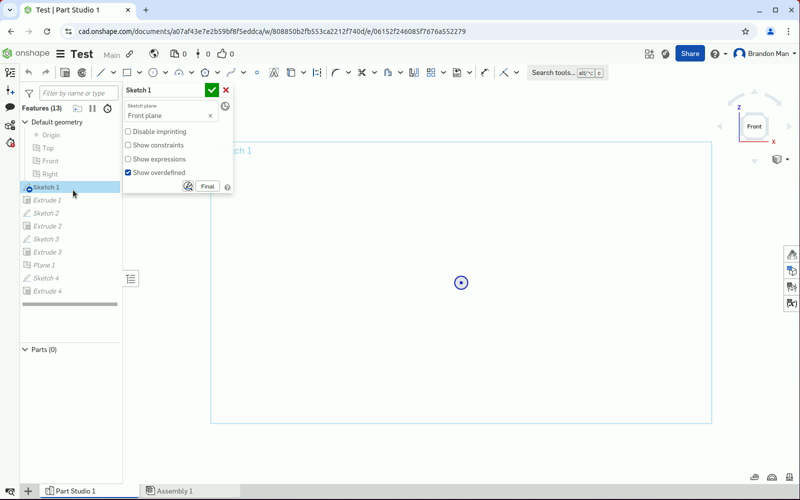
mouse_move(229, 92)
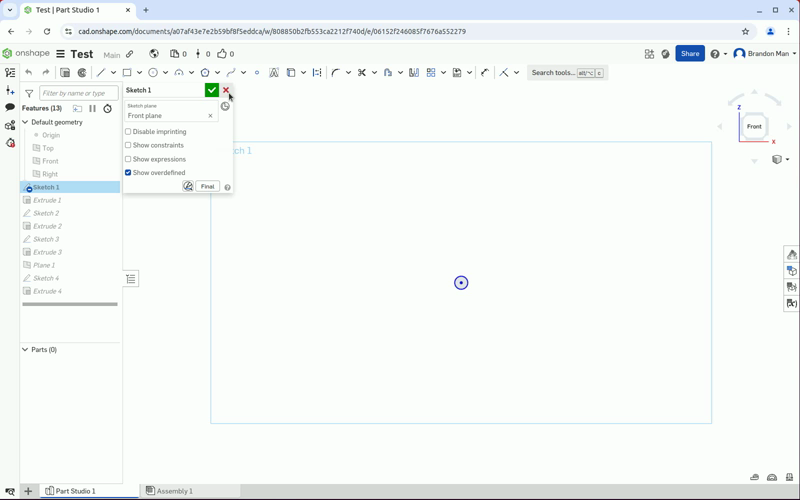
click(229, 92)
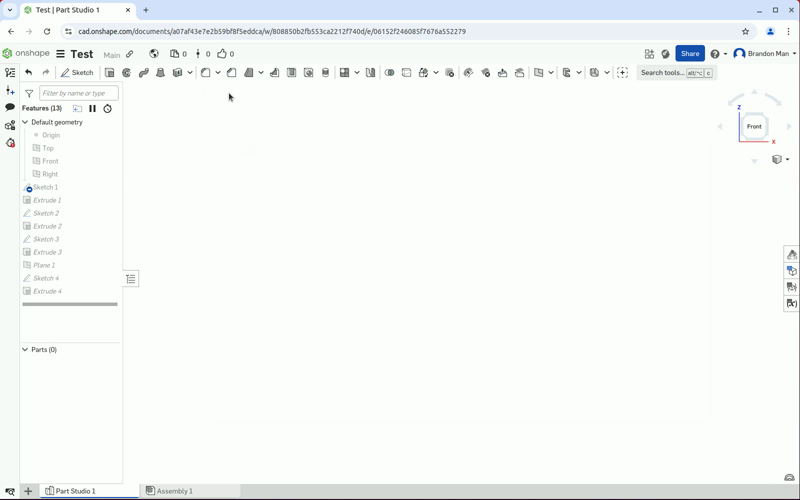
key(shift+s)
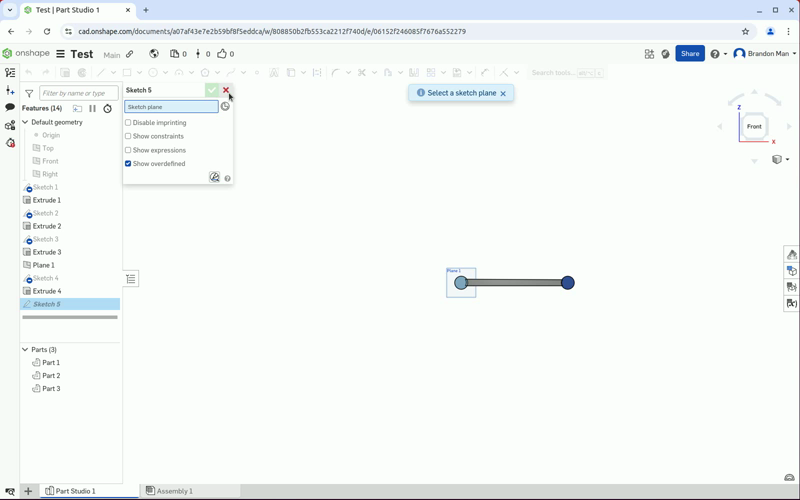
mouse_move(73, 267)
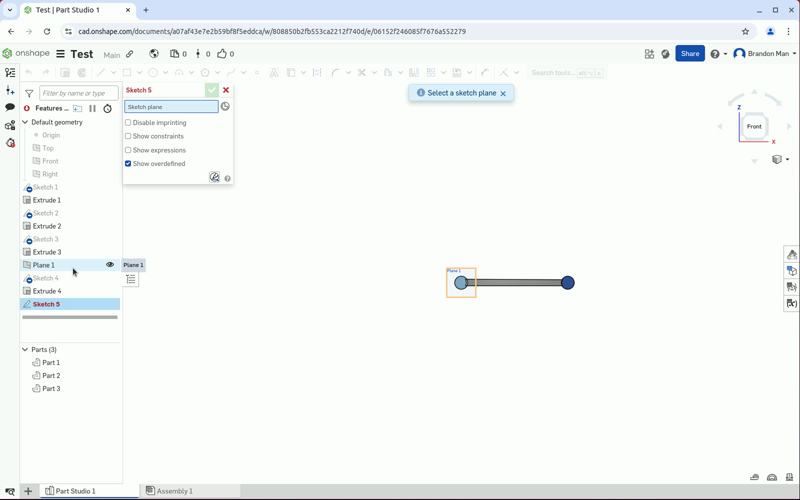
click(73, 267)
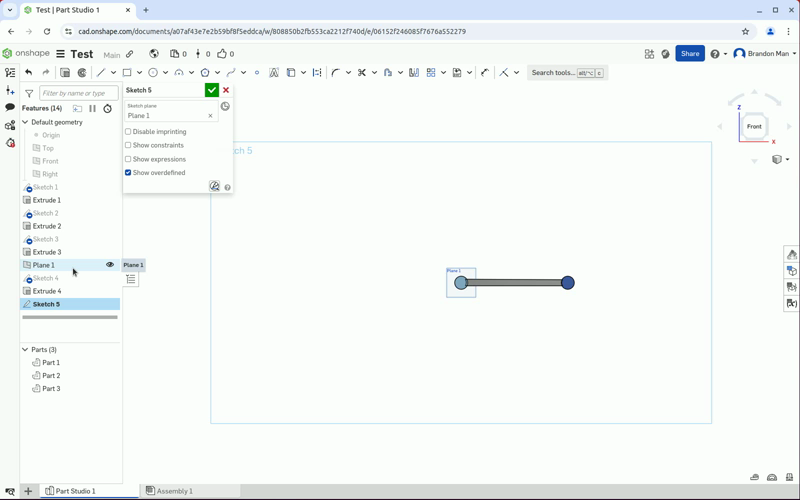
mouse_move(73, 352)
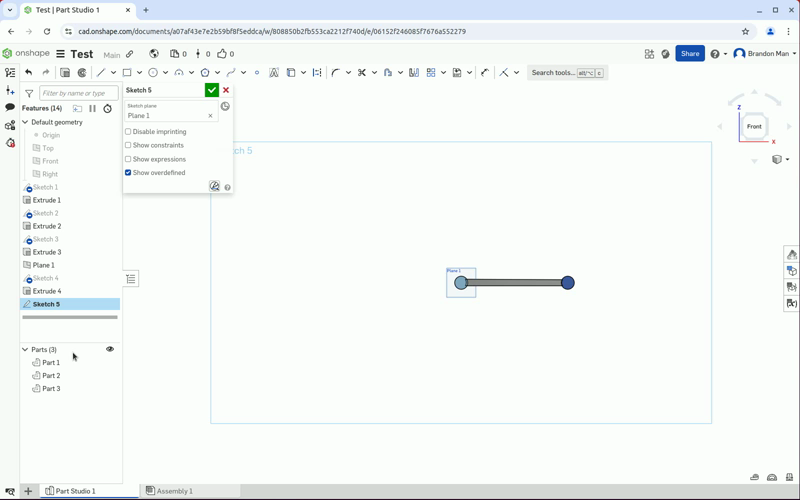
key(y)
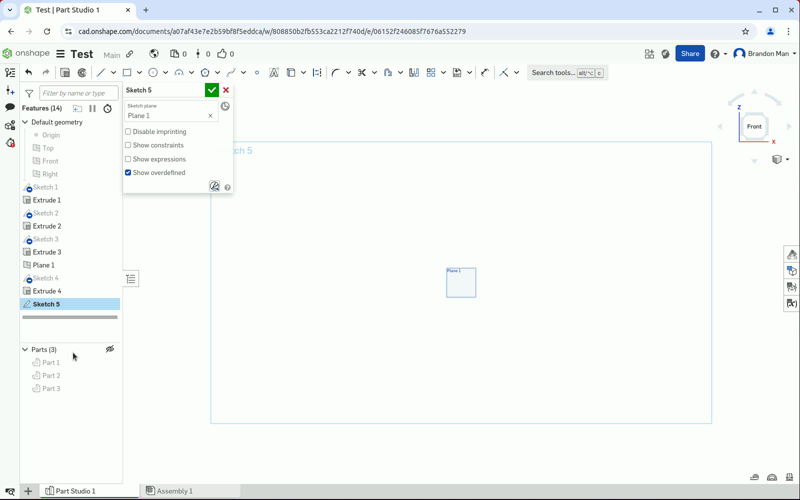
key(c)
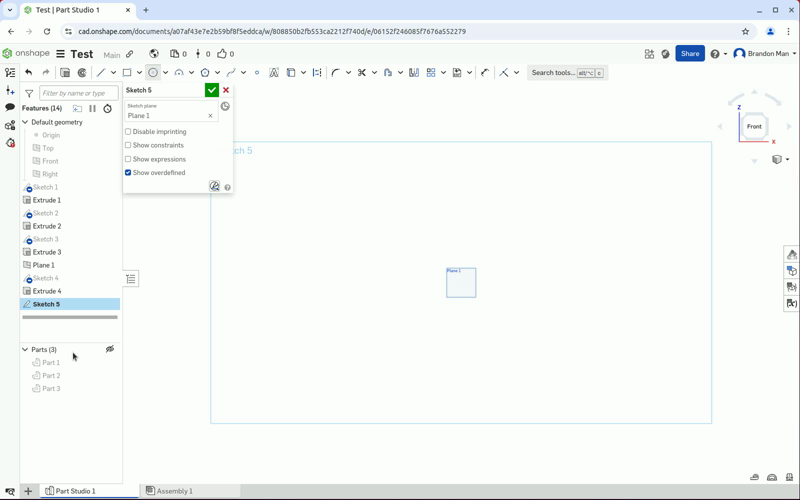
key_down(shift)
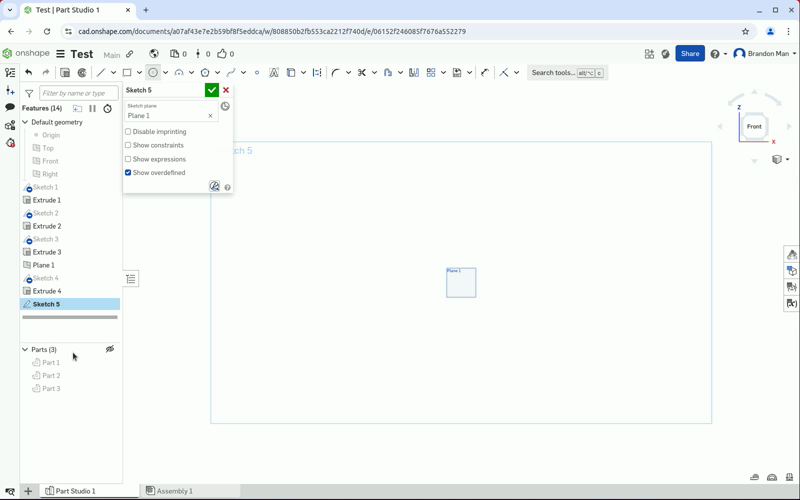
mouse_move(567, 282)
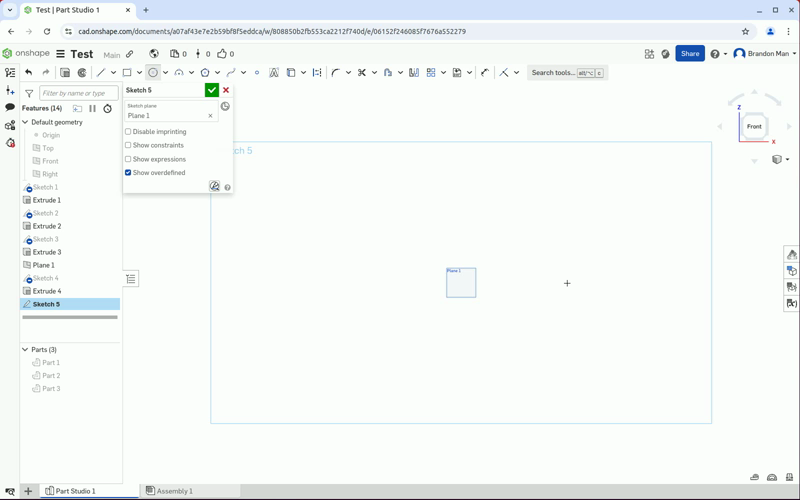
click(567, 282)
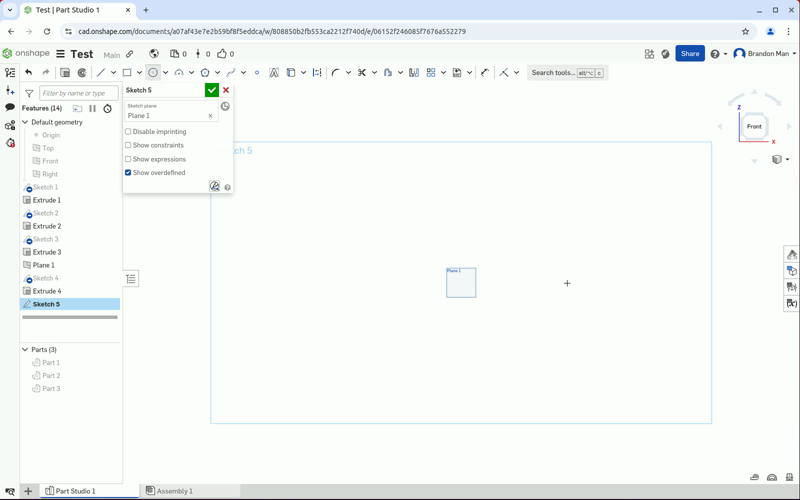
key_up(shift)
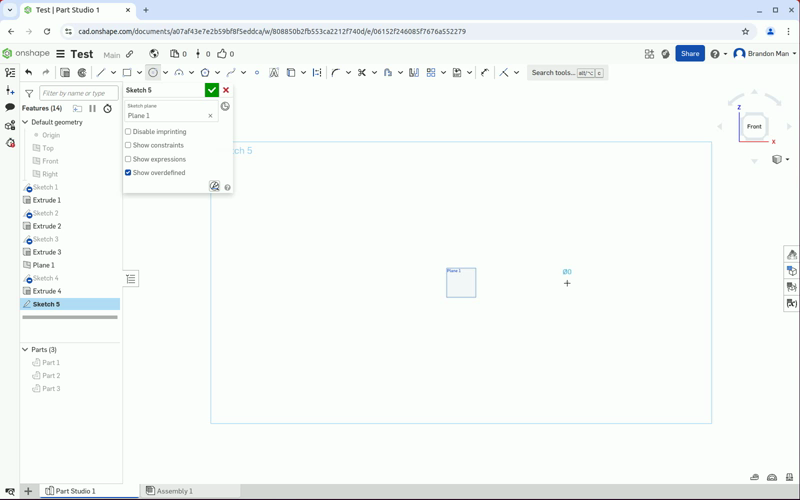
mouse_move(569, 282)
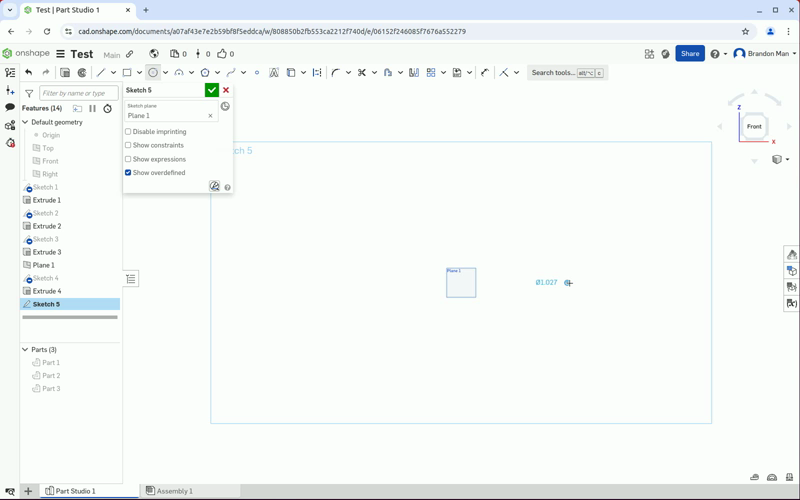
scroll(6)
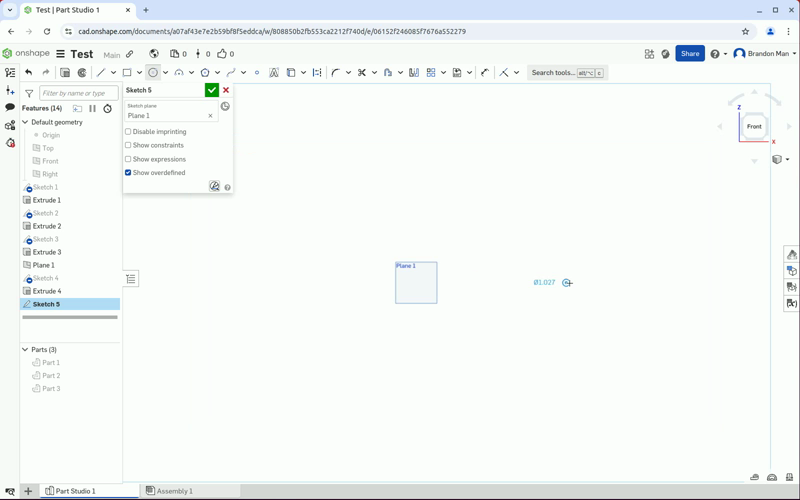
scroll(6)
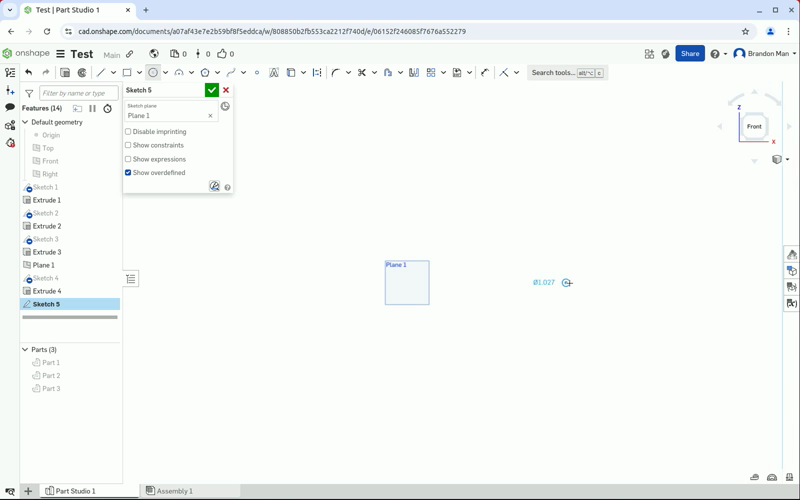
scroll(6)
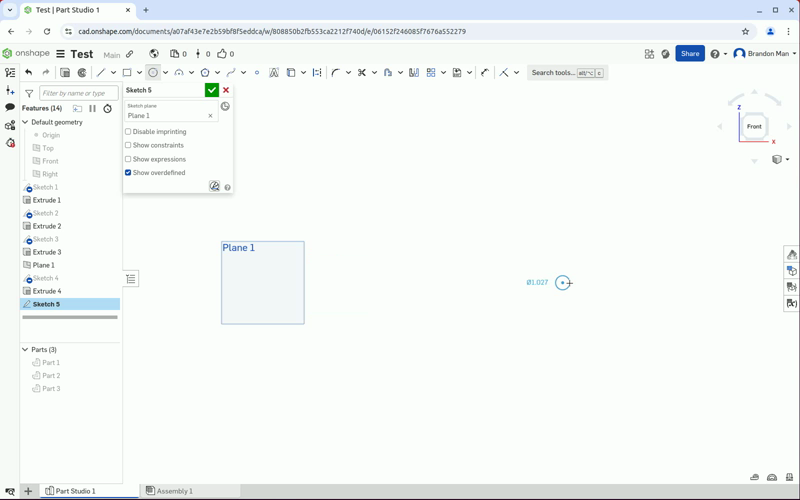
scroll(6)
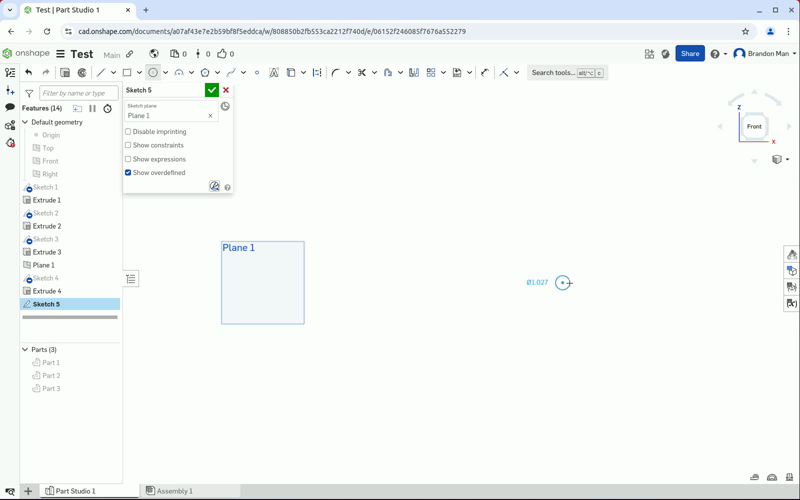
scroll(6)
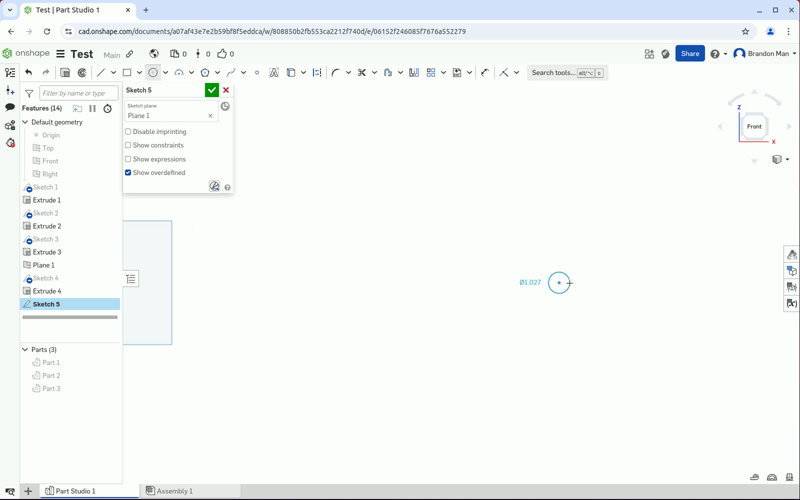
scroll(6)
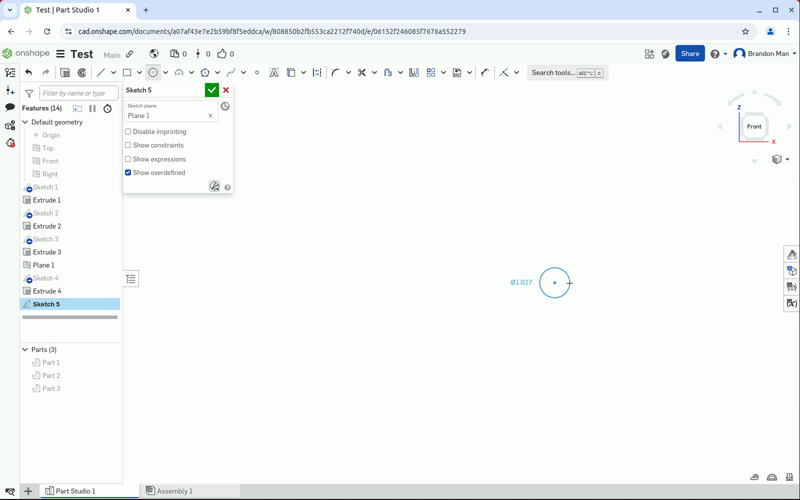
scroll(6)
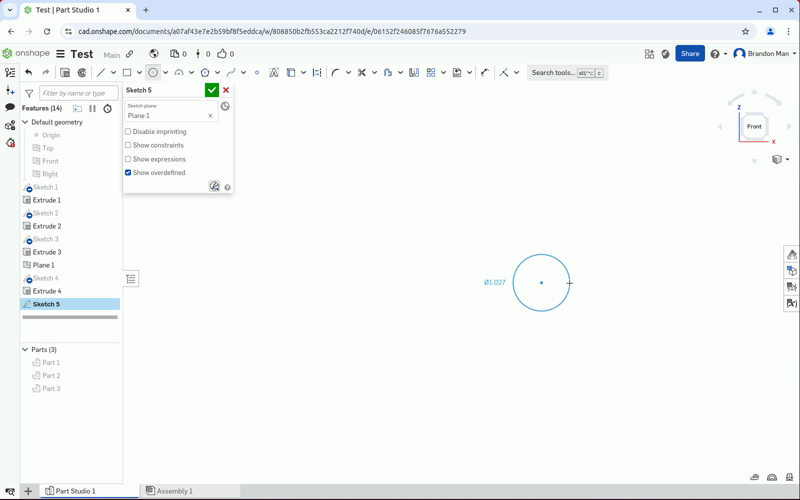
click(569, 282)
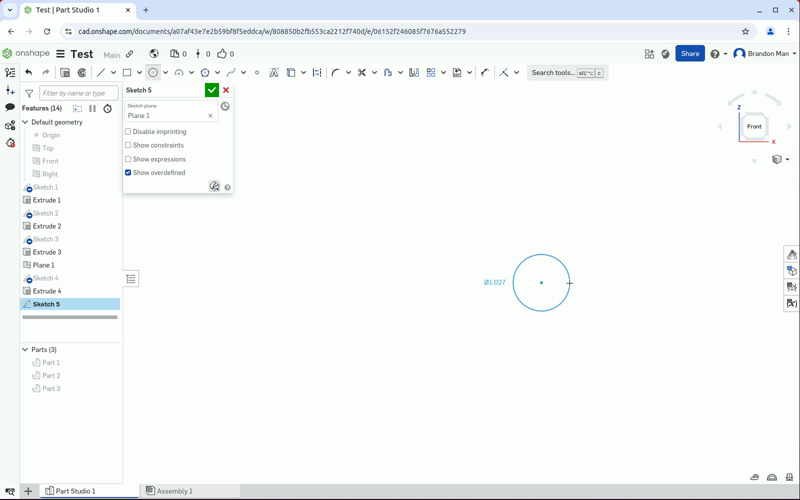
scroll(-6)
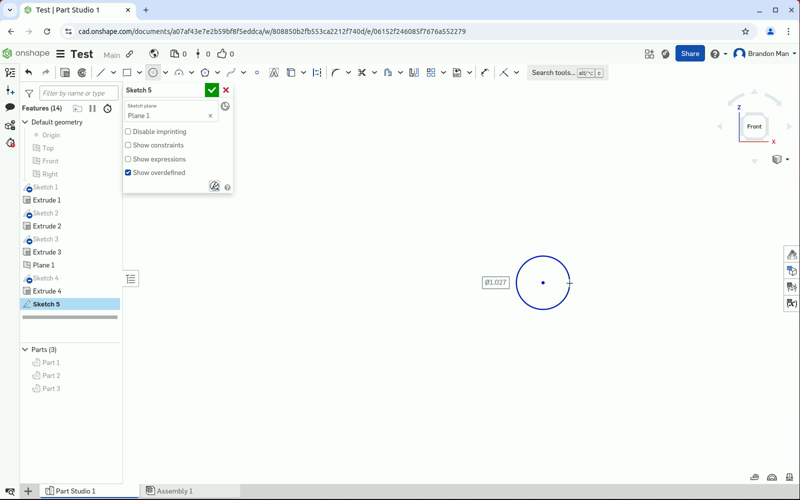
scroll(-6)
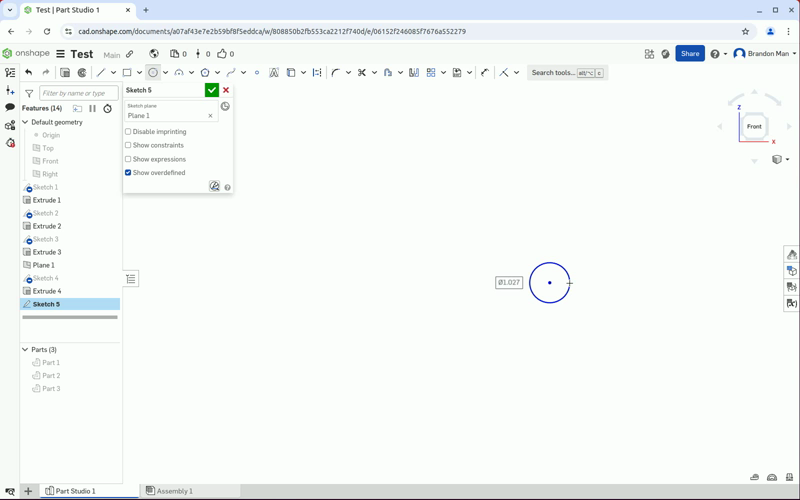
scroll(-6)
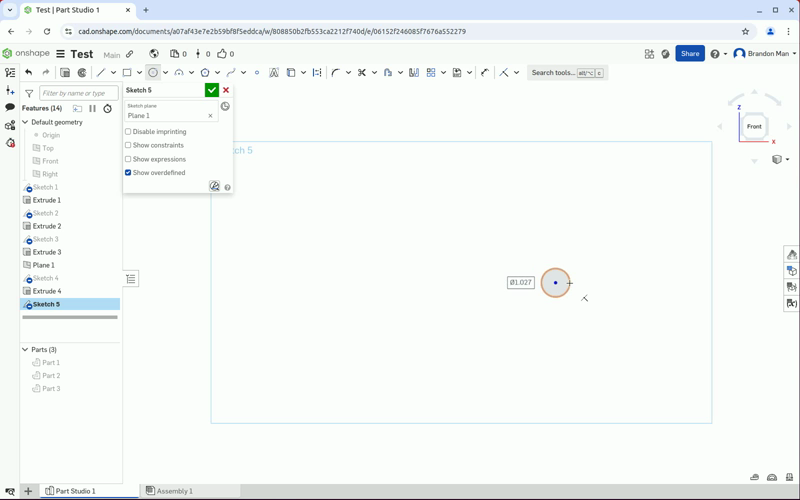
scroll(-6)
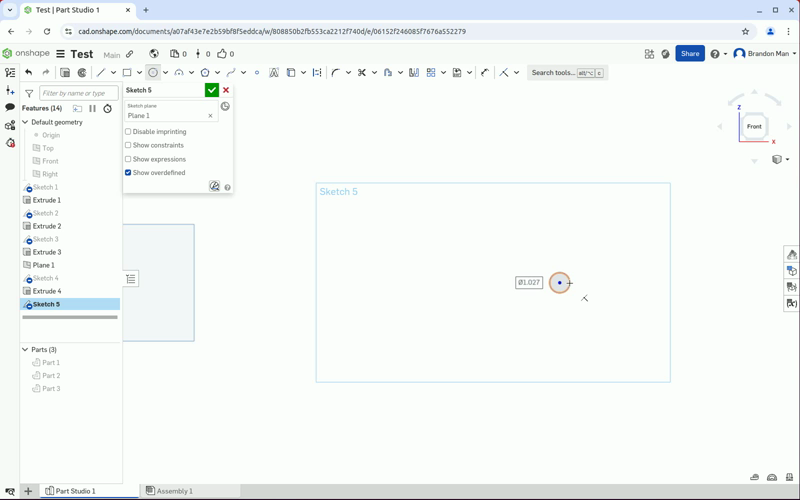
scroll(-6)
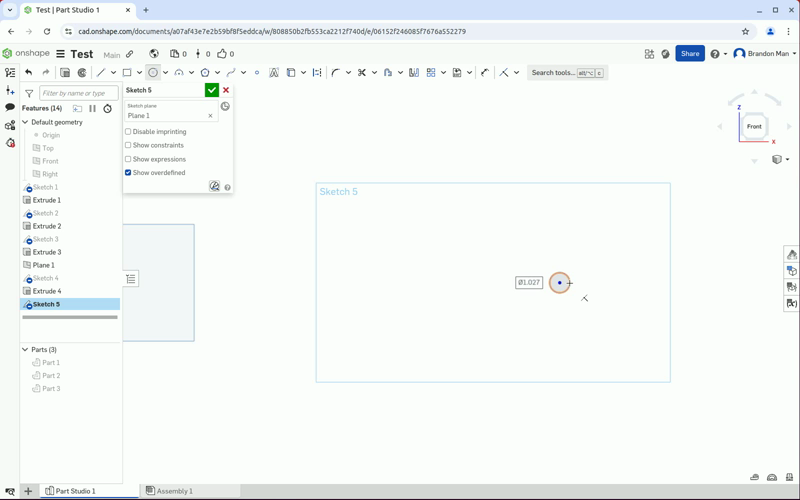
scroll(-6)
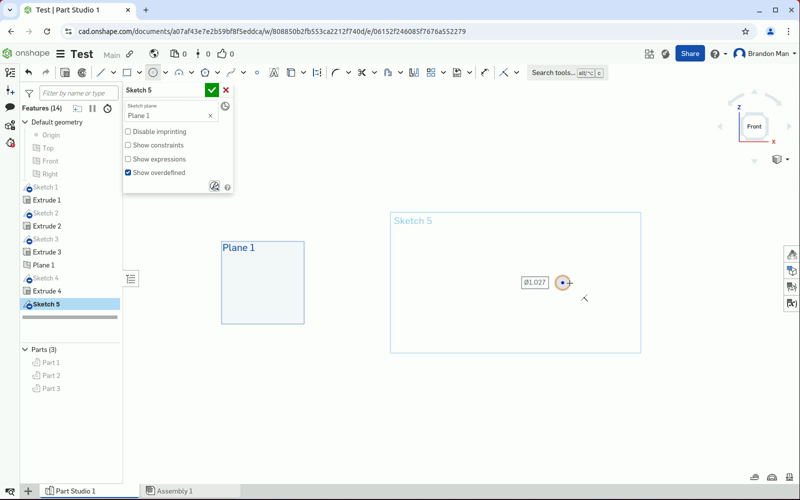
scroll(-6)
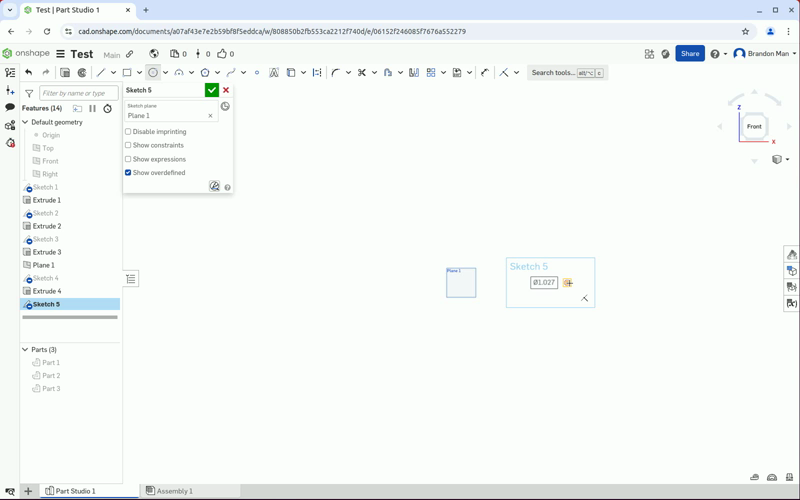
key(esc)
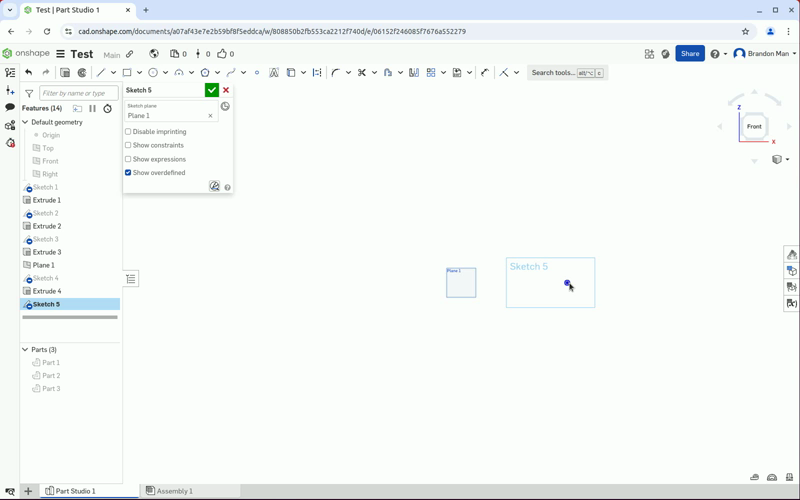
mouse_move(567, 285)
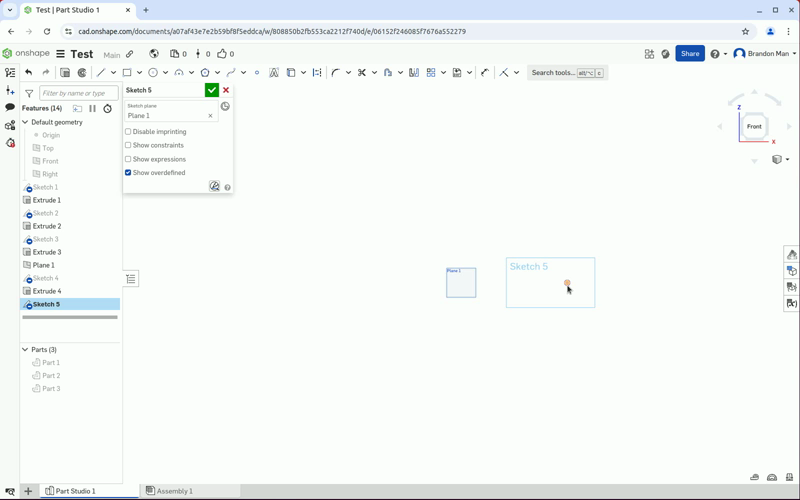
scroll(6)
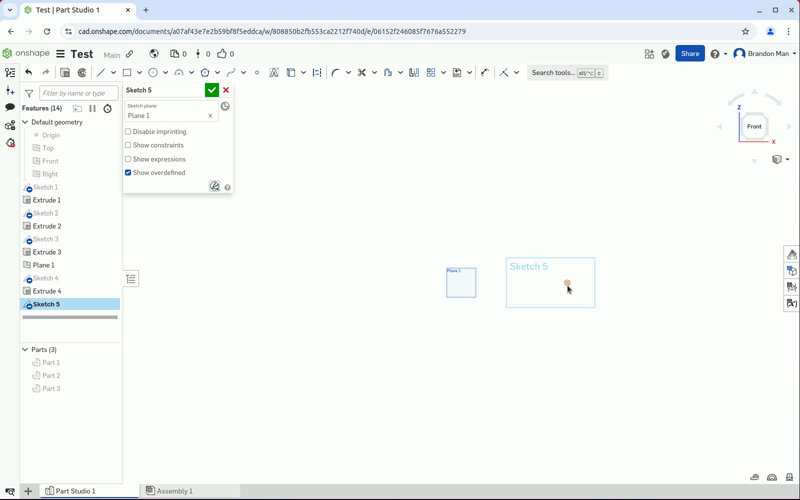
scroll(6)
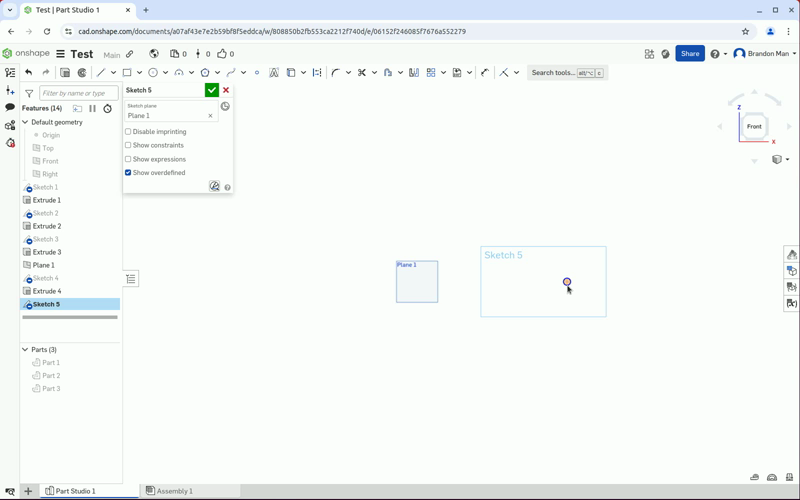
scroll(6)
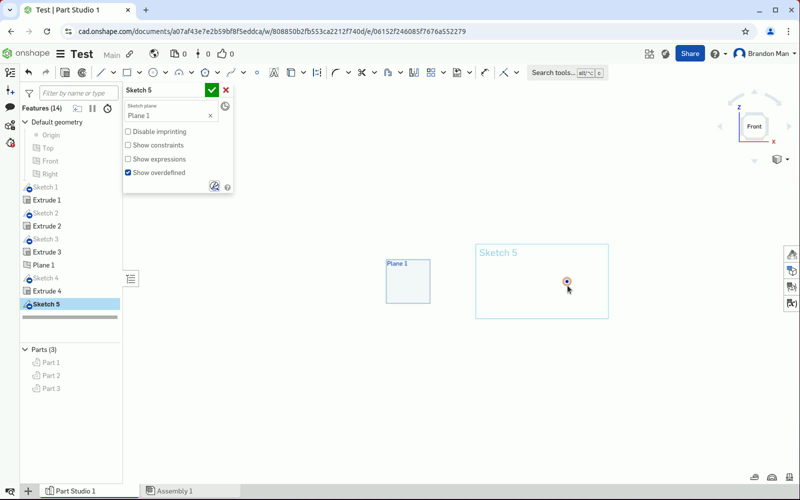
scroll(6)
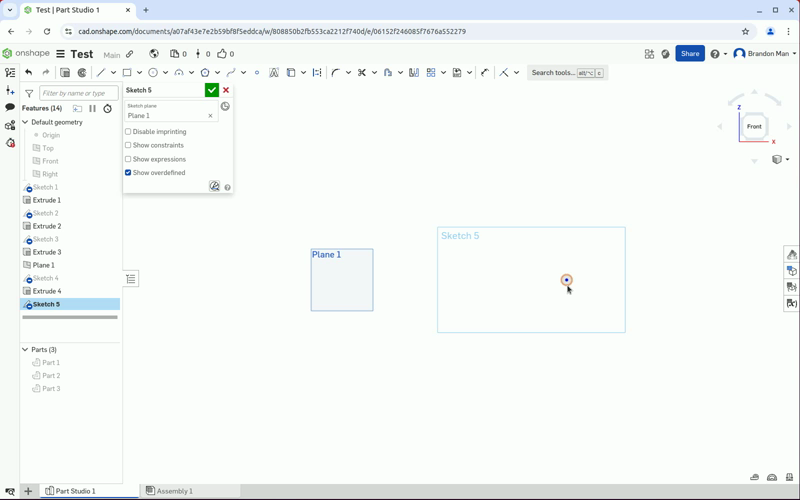
scroll(6)
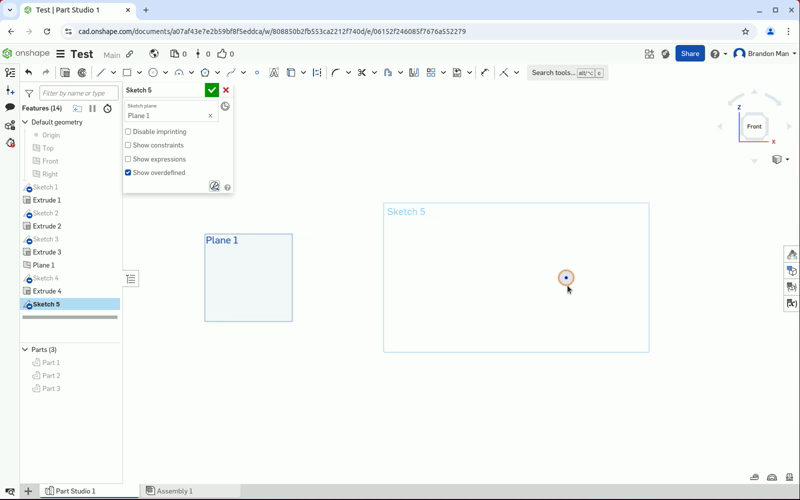
scroll(6)
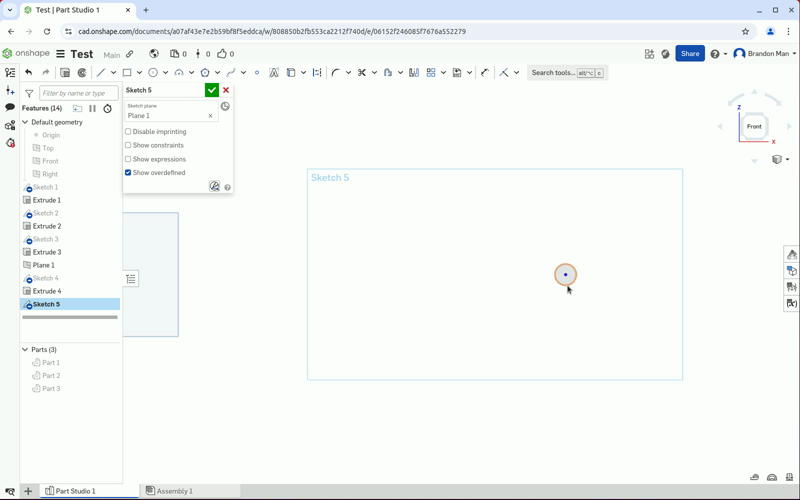
scroll(6)
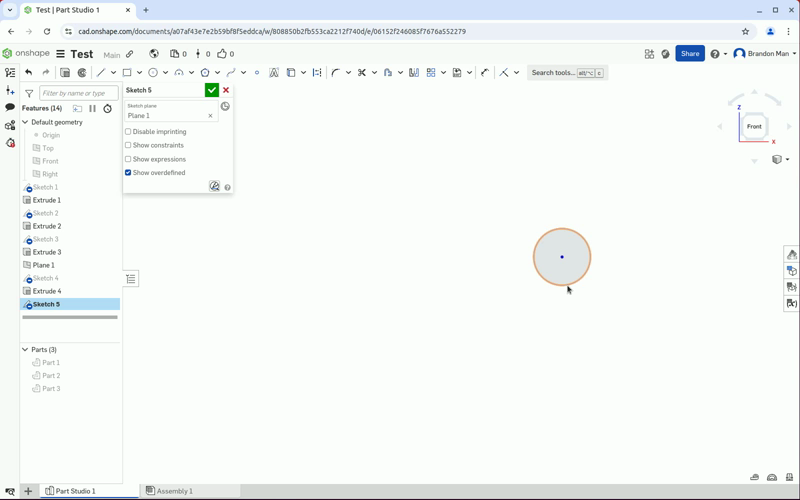
click(567, 285)
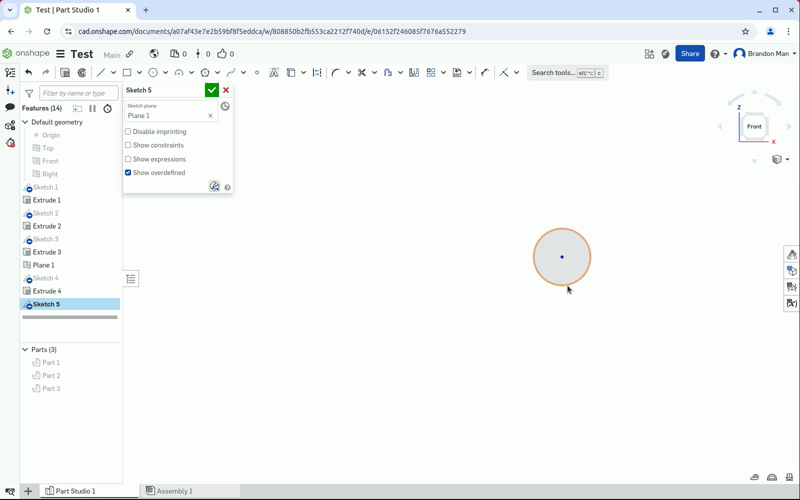
scroll(-6)
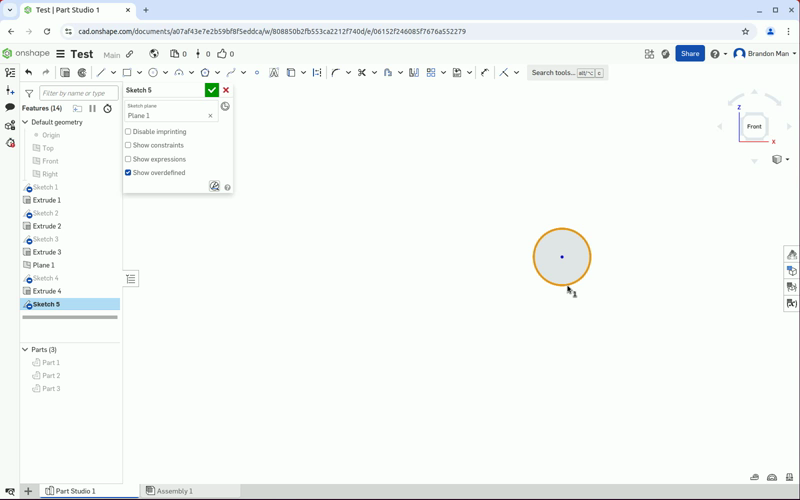
scroll(-6)
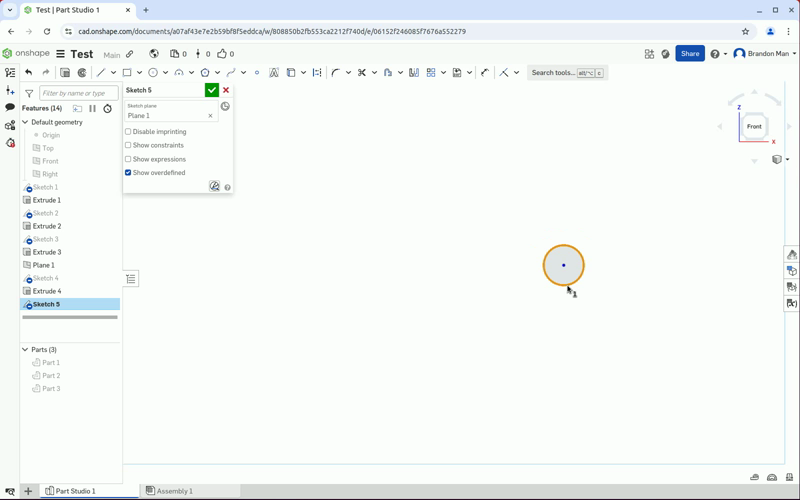
scroll(-6)
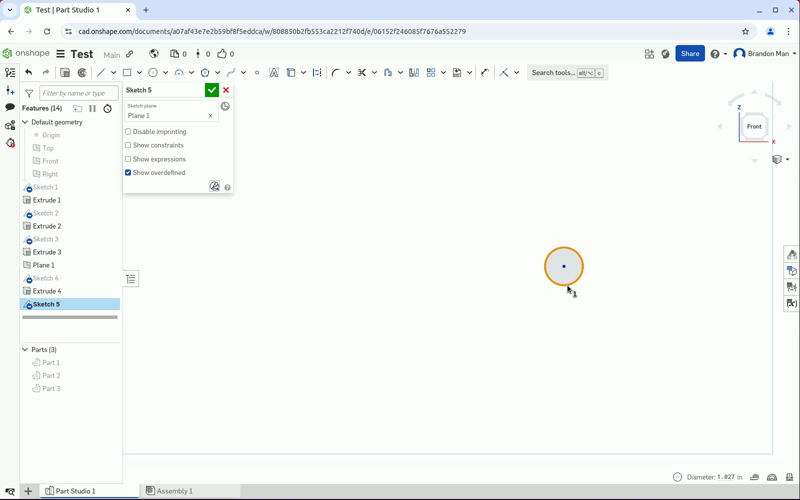
scroll(-6)
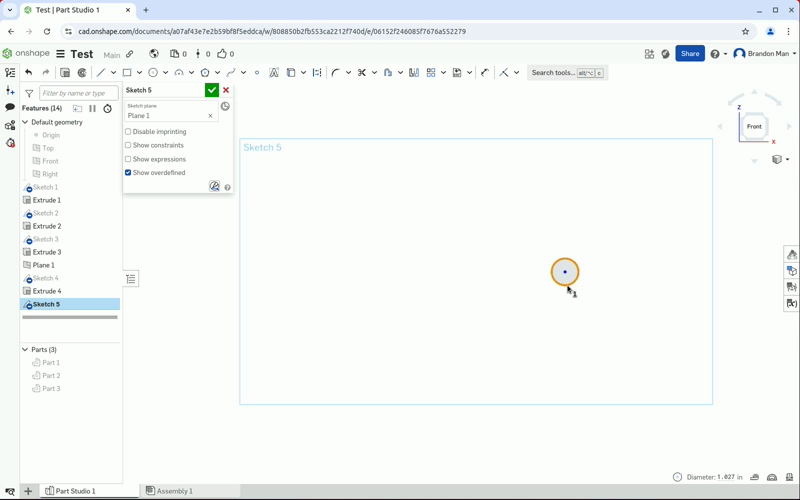
scroll(-6)
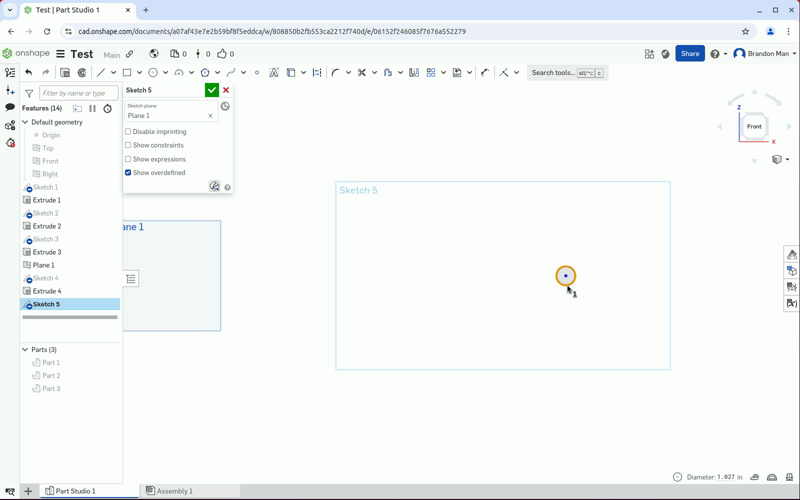
scroll(-6)
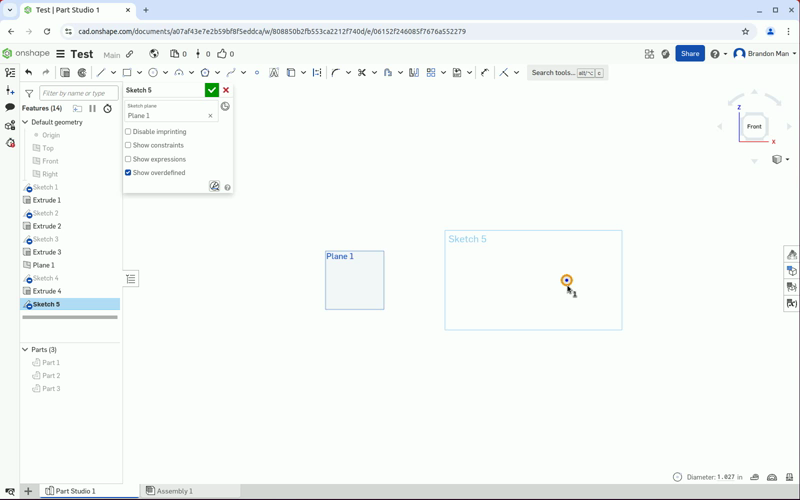
scroll(-6)
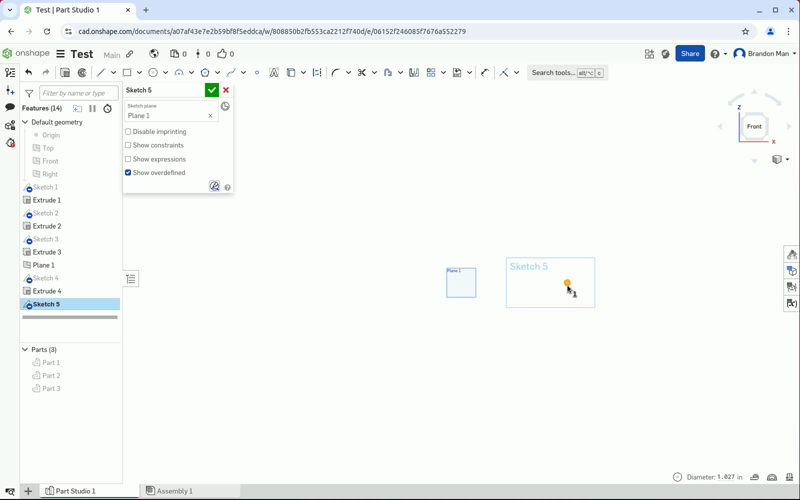
mouse_move(73, 352)
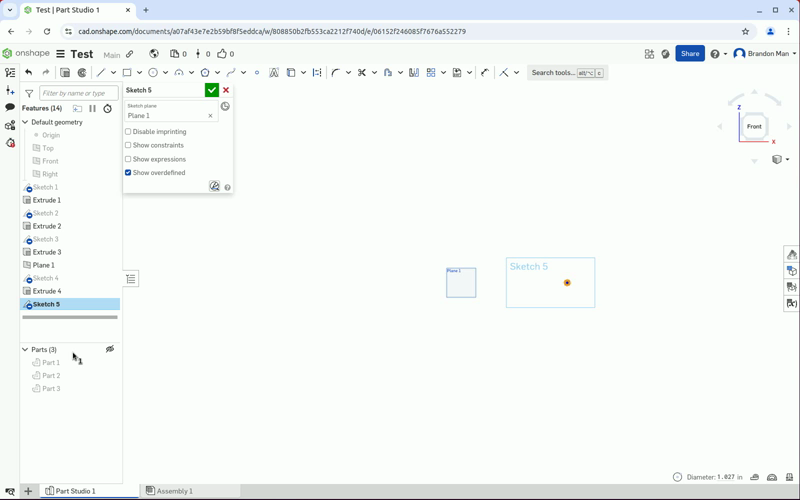
key(shift+y)
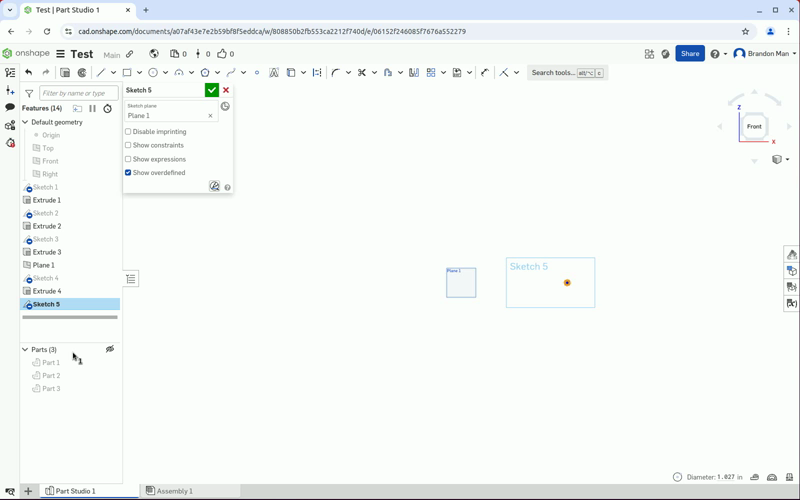
key(shift+e)
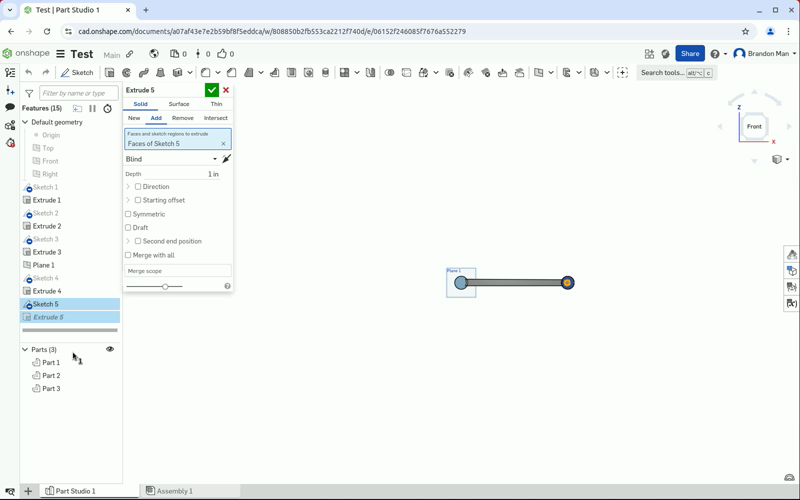
mouse_move(143, 106)
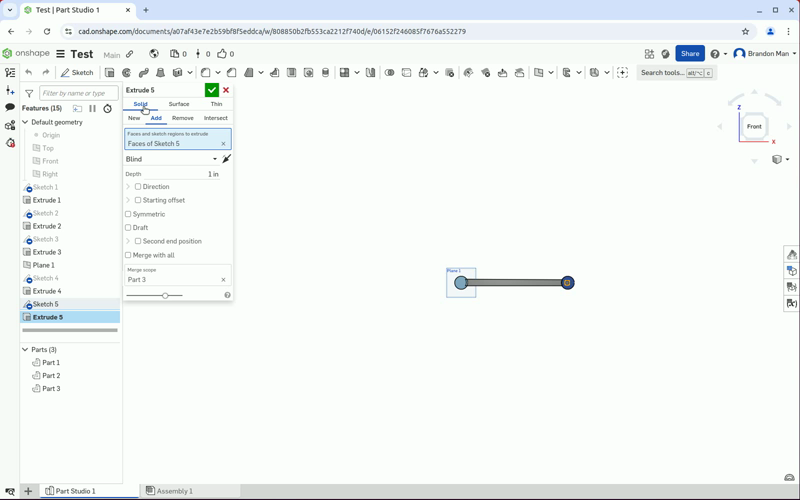
click(143, 106)
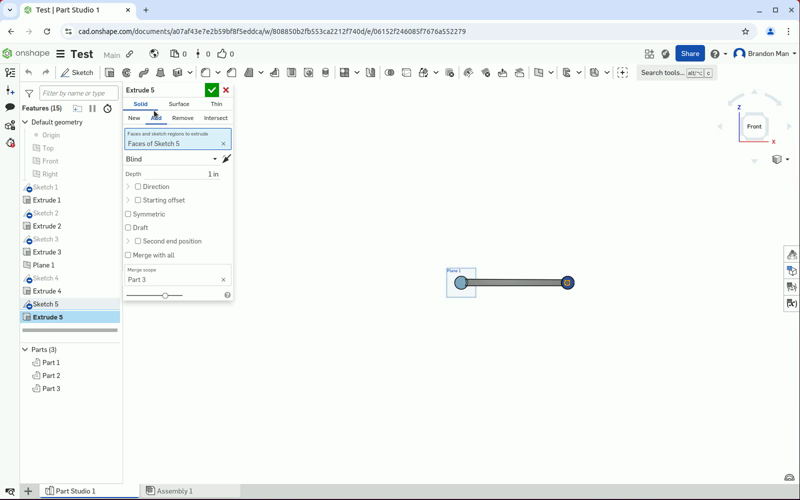
mouse_move(186, 120)
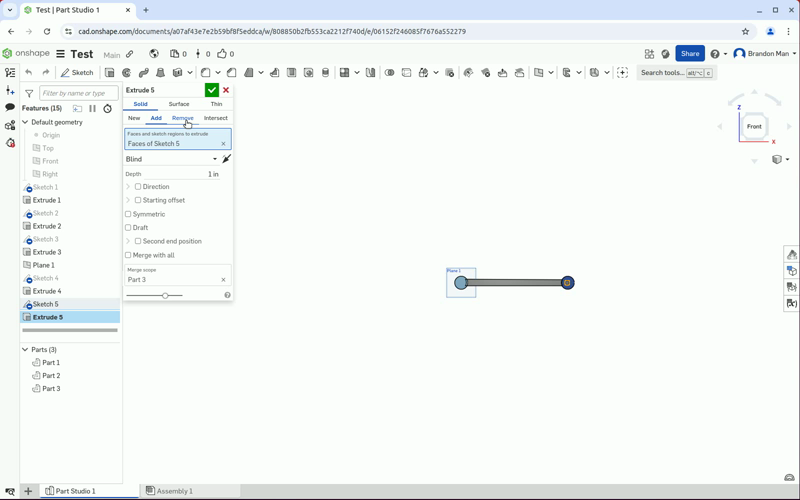
click(186, 120)
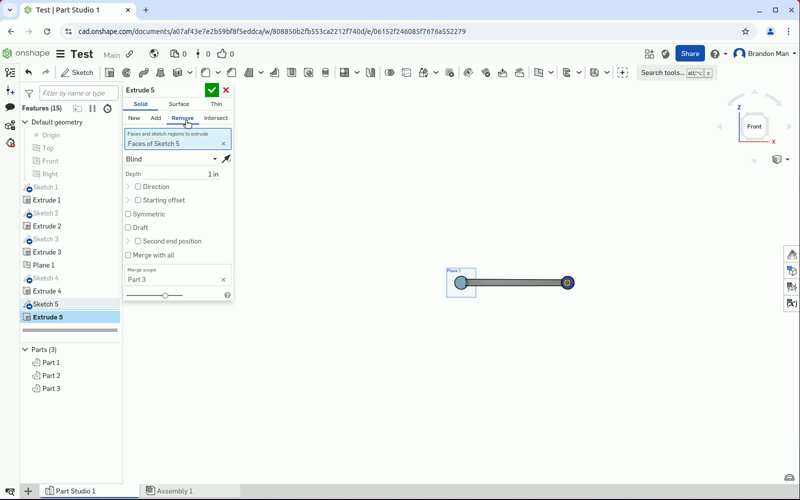
key(tab, 4)
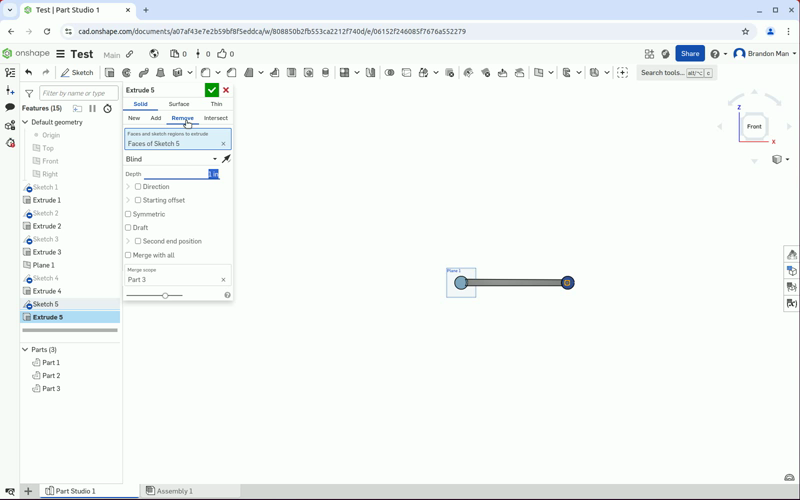
text(6.258)
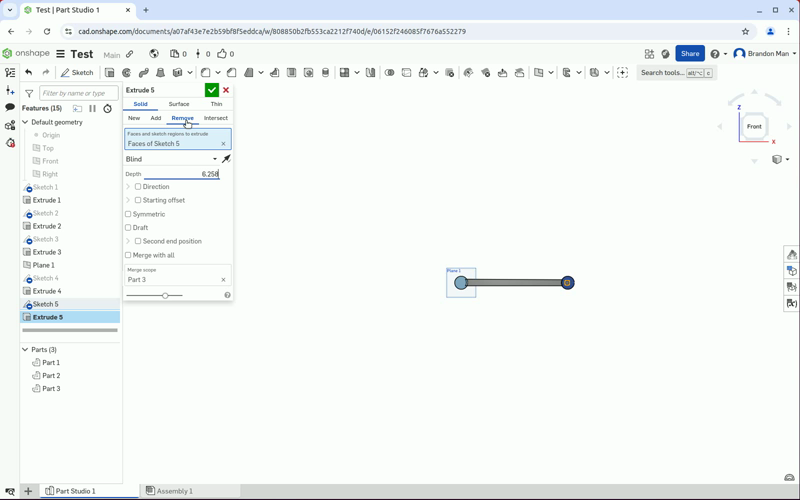
key(tab, 6)
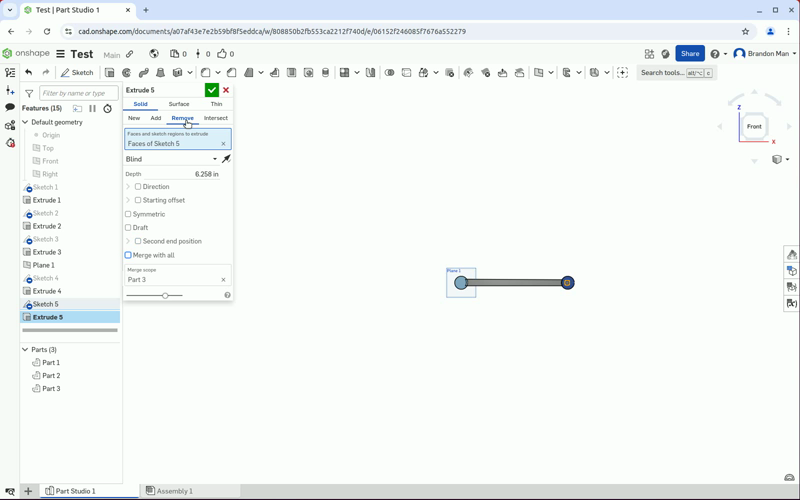
key(space)
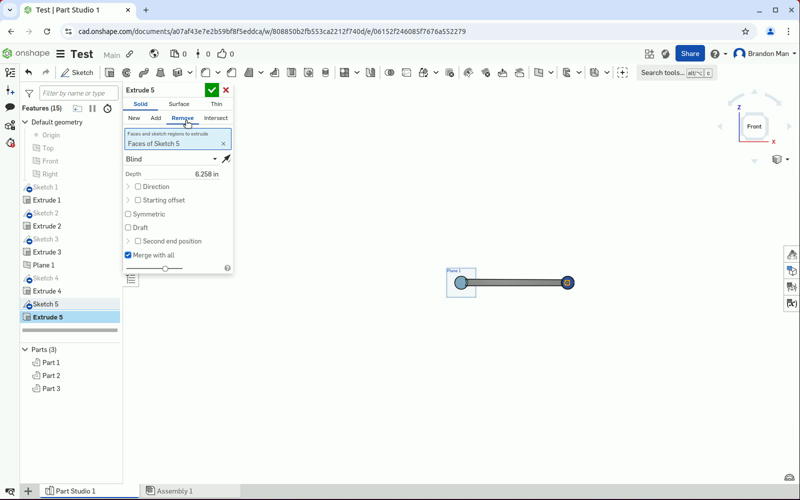
key(enter)
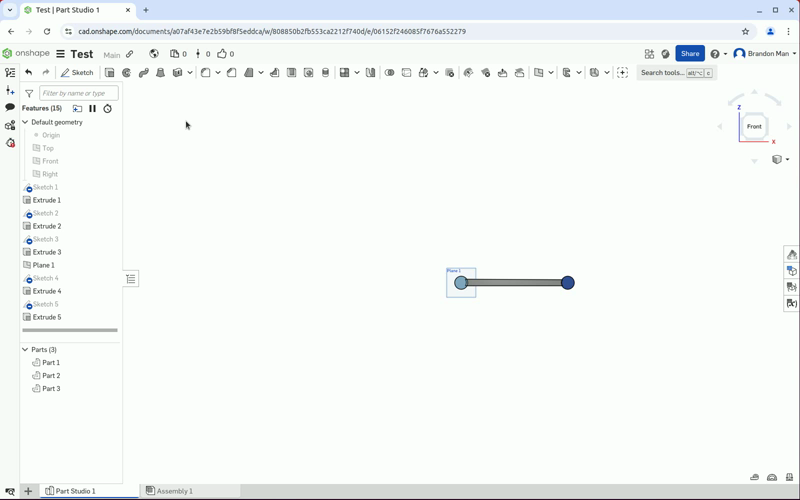
key(shift+h)
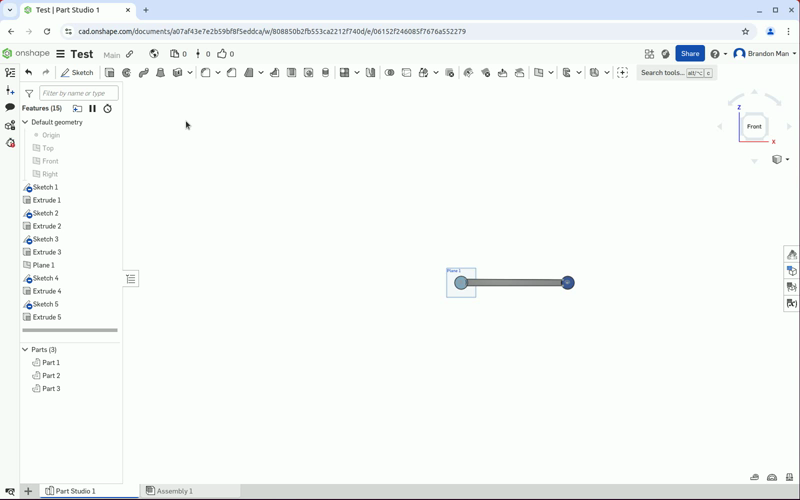
key(shift+h)
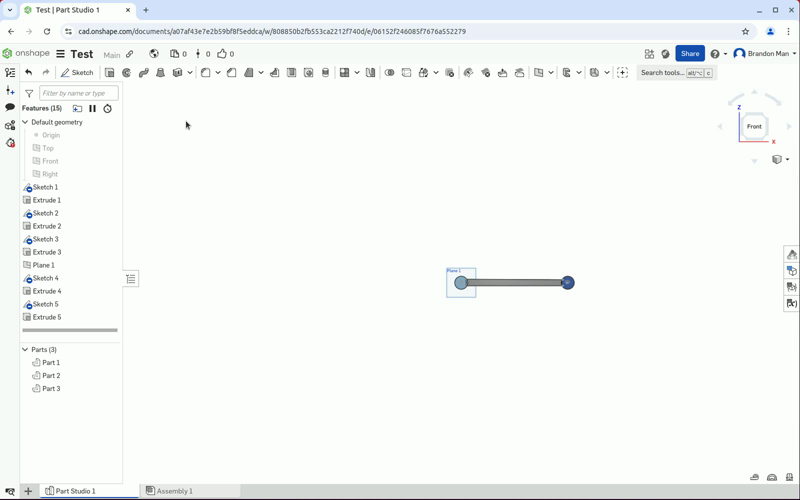
key(shift+7)
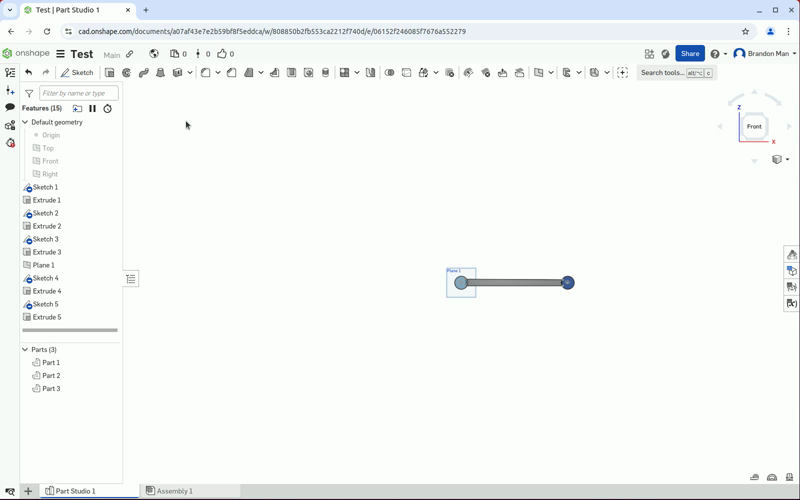
key(left, 2)
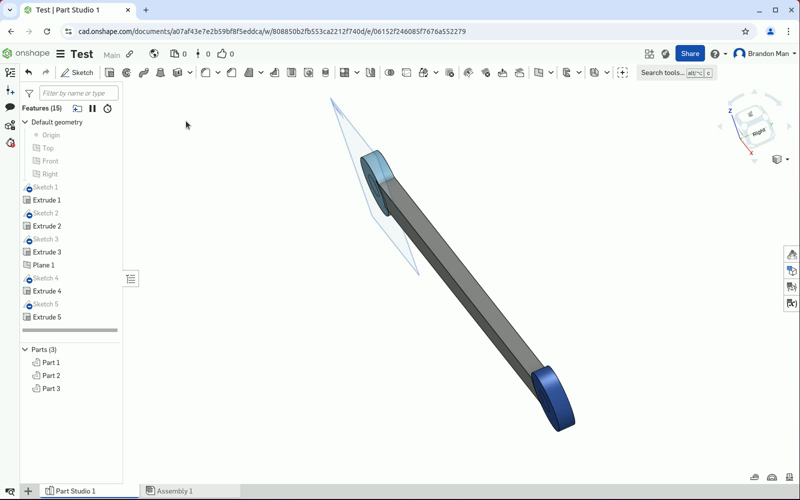
key(down, 2)
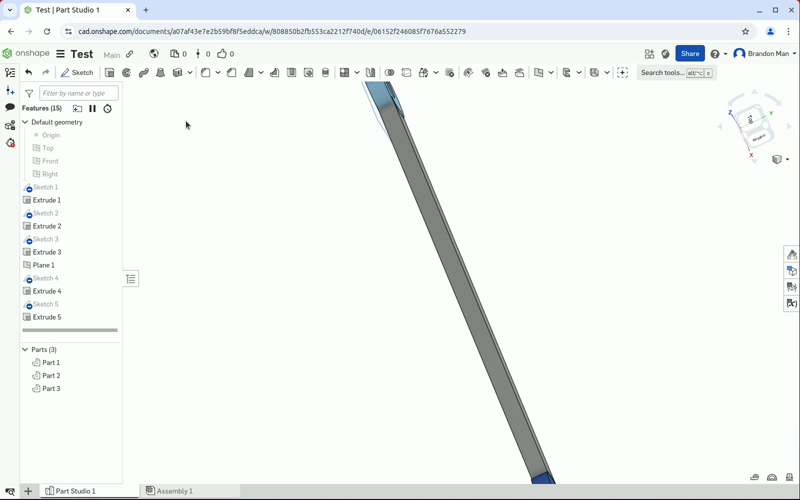
key(up, 2)
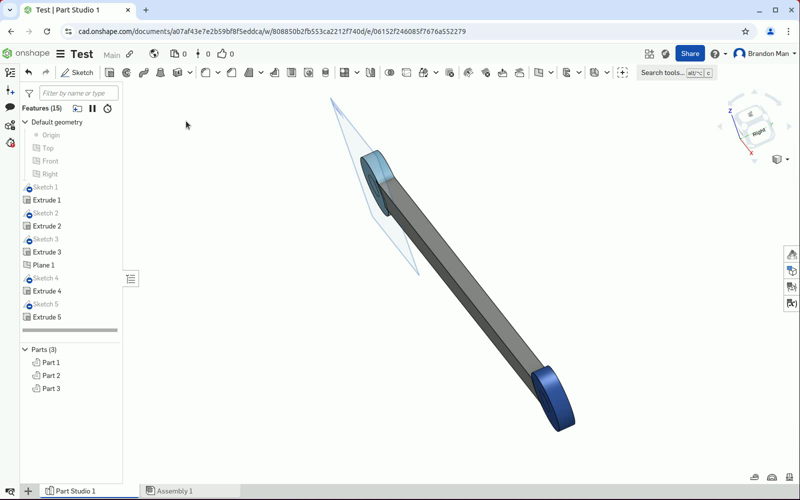
key(right, 2)
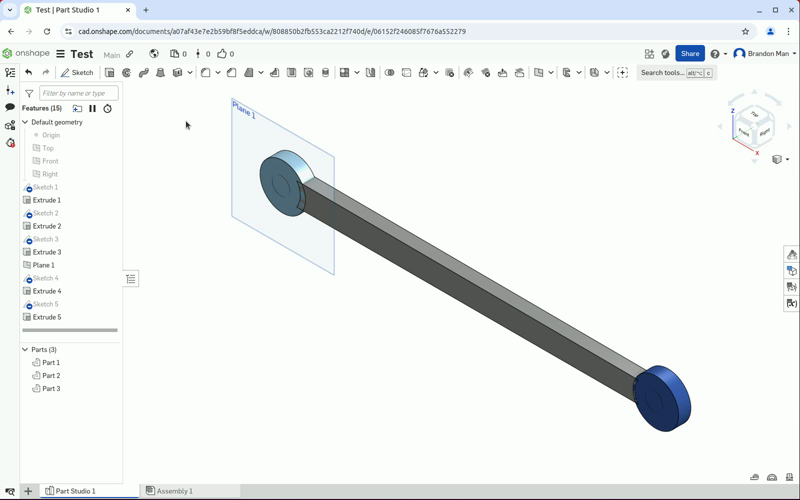
mouse_move(73, 189)
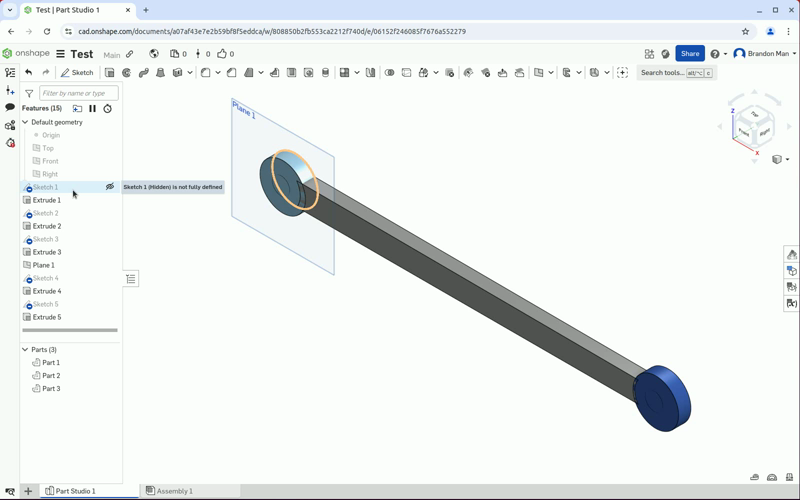
click(73, 189)